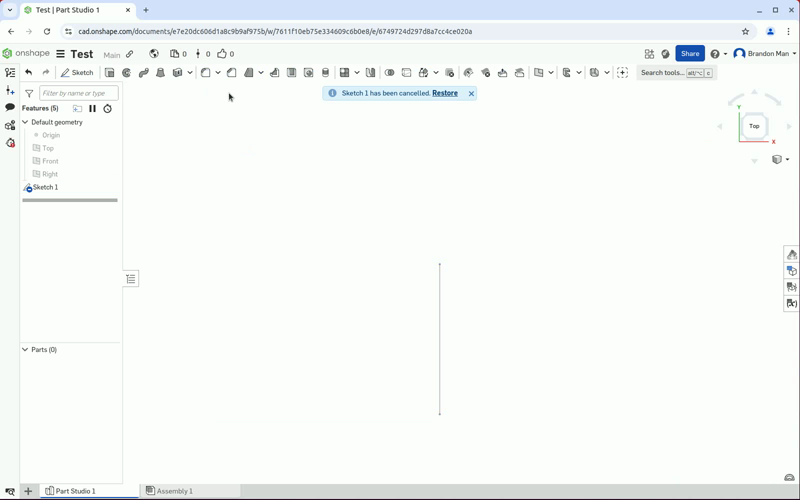
key(shift+h)
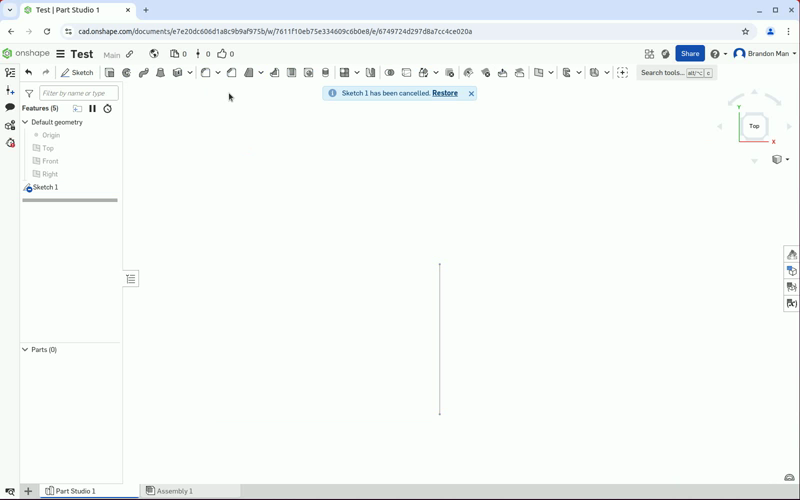
key(shift+s)
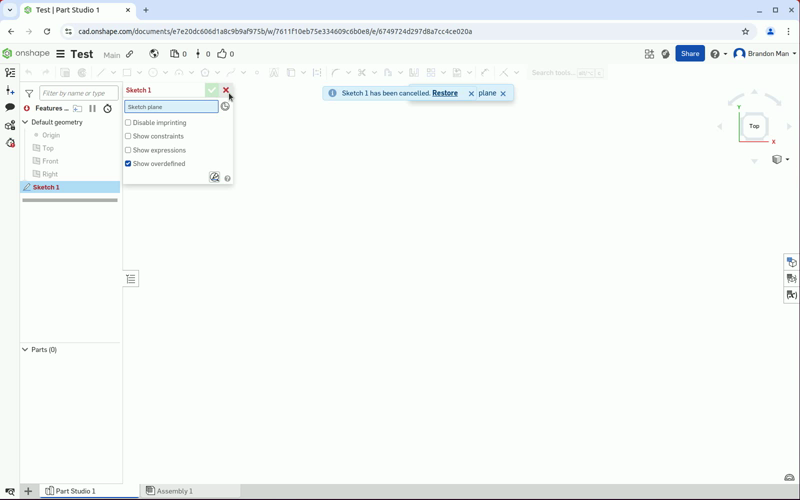
mouse_move(73, 150)
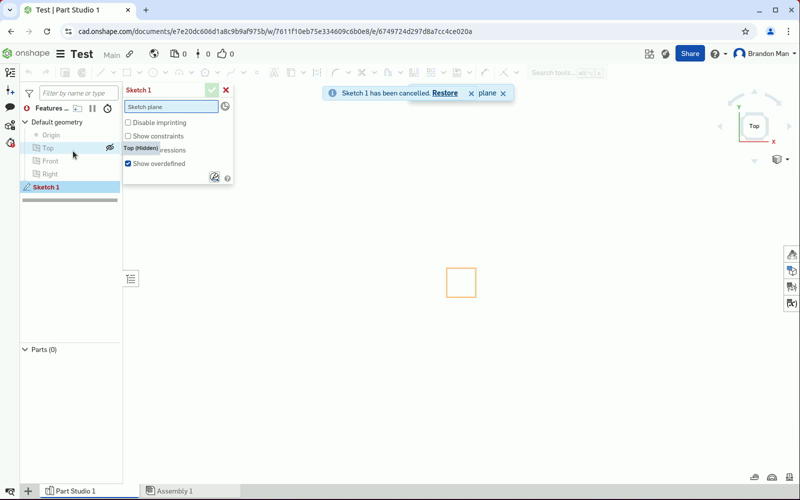
click(73, 150)
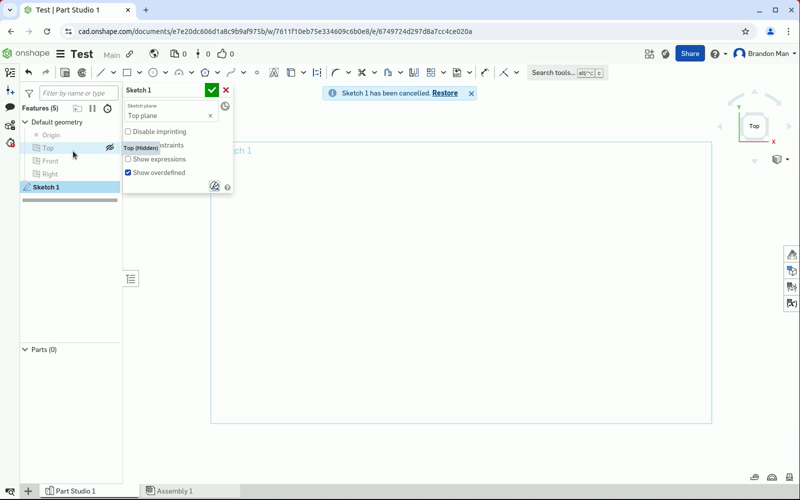
mouse_move(73, 352)
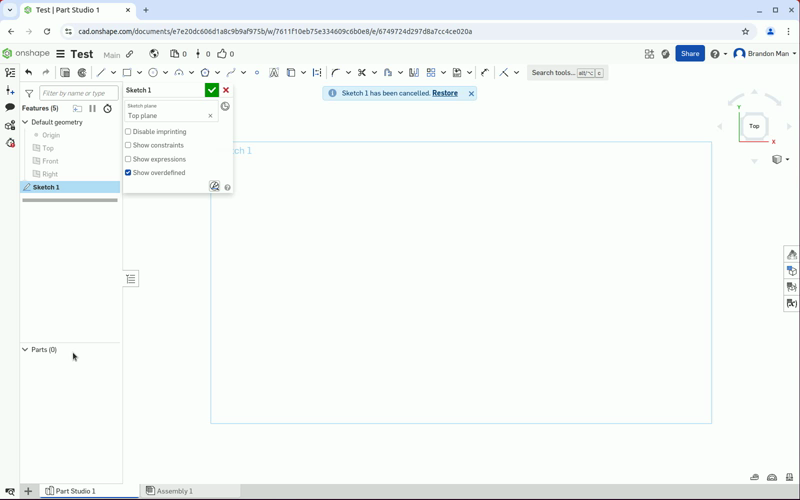
key(y)
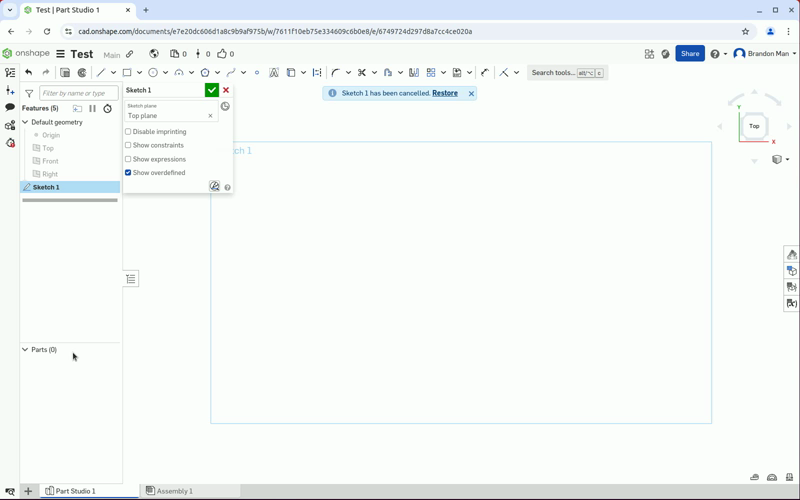
key(l)
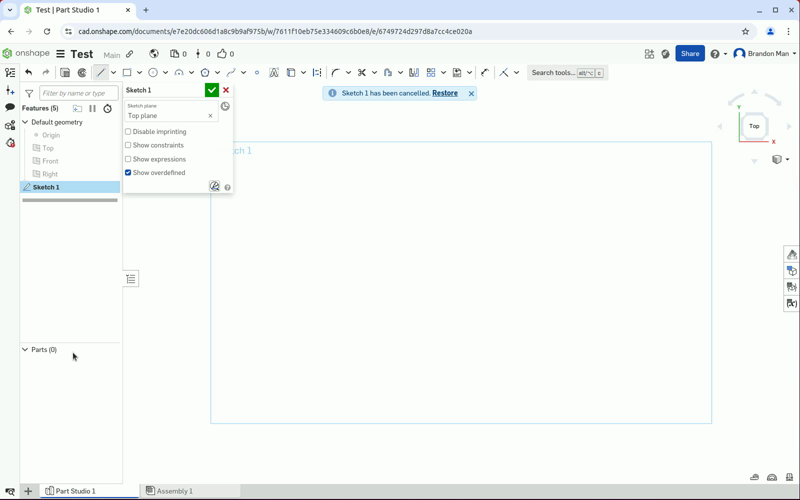
key_down(shift)
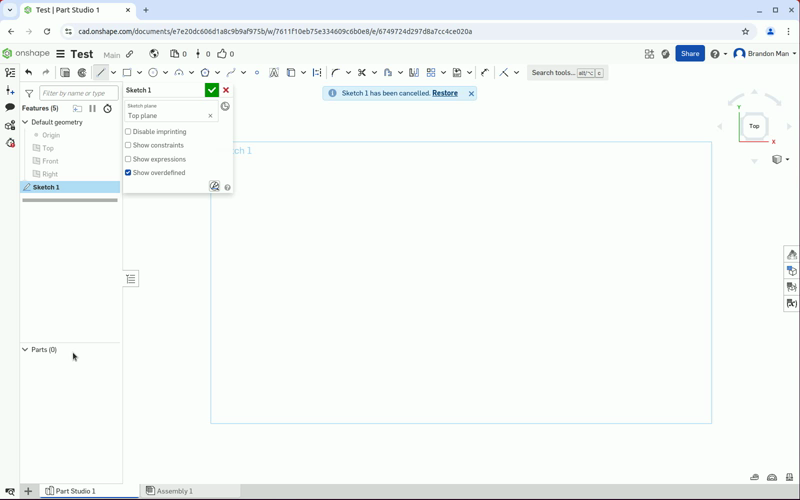
mouse_move(348, 243)
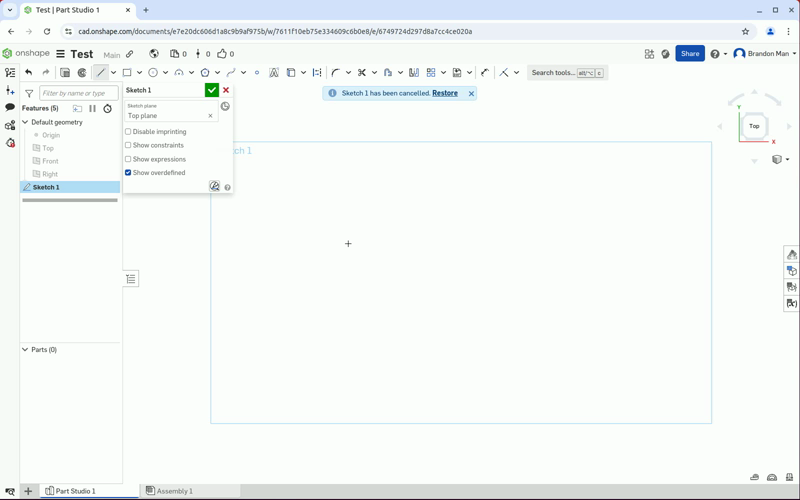
click(348, 243)
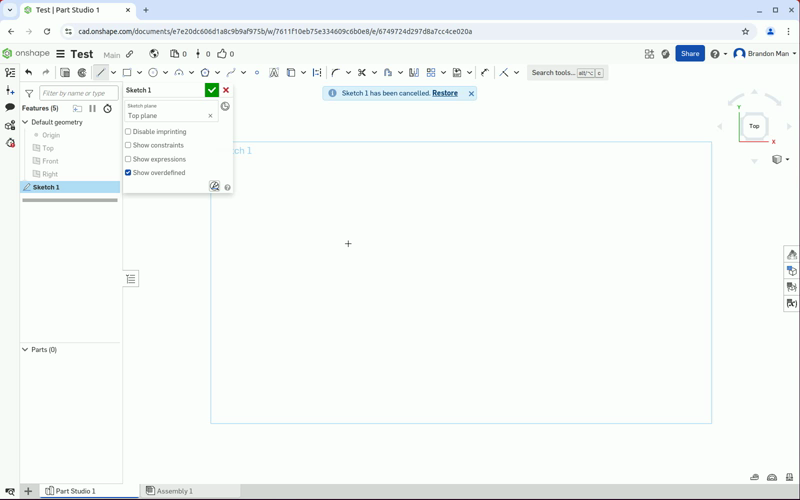
key_up(shift)
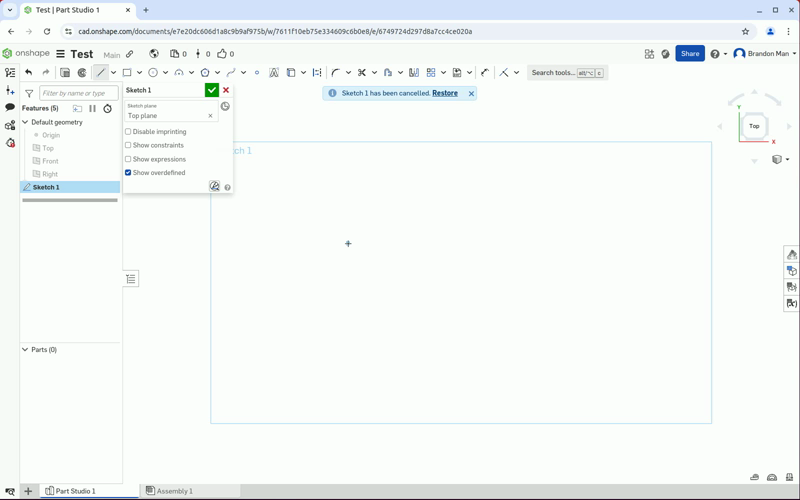
key_down(shift)
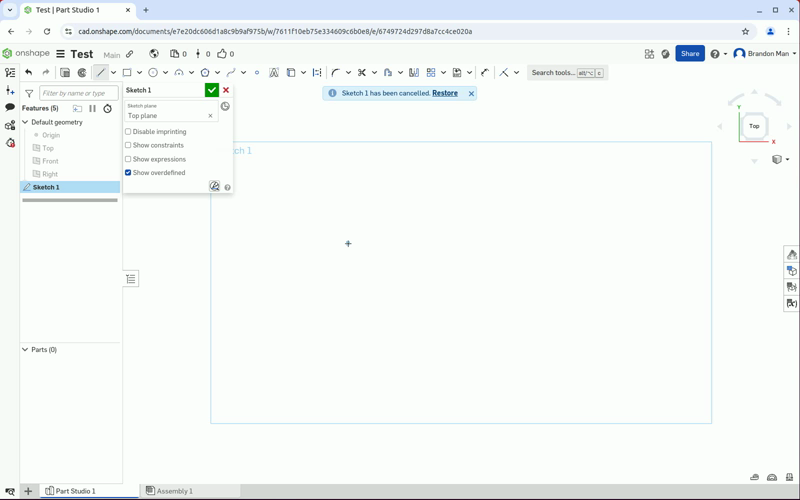
mouse_move(378, 243)
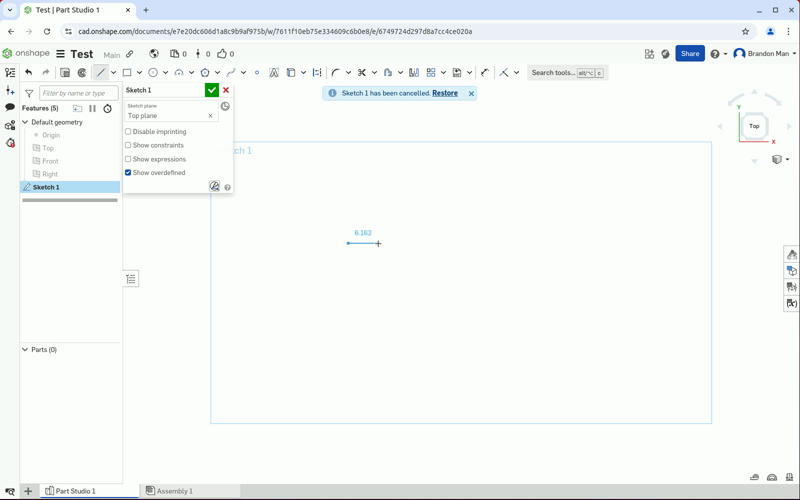
mouse_move(356, 243)
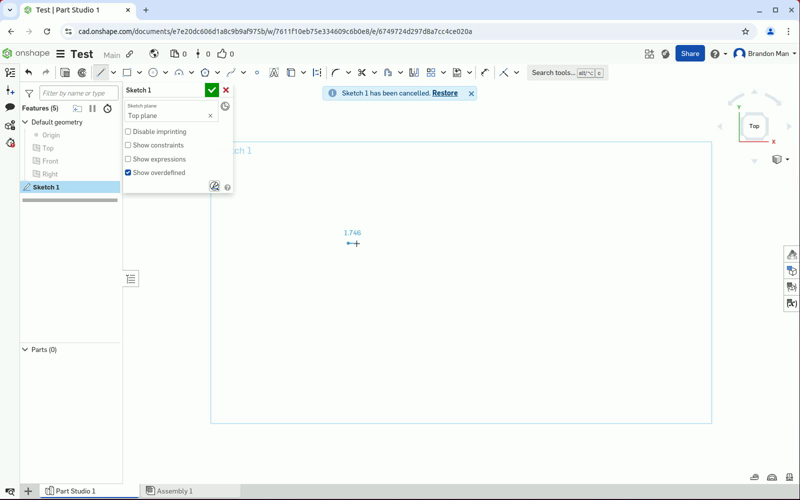
click(356, 243)
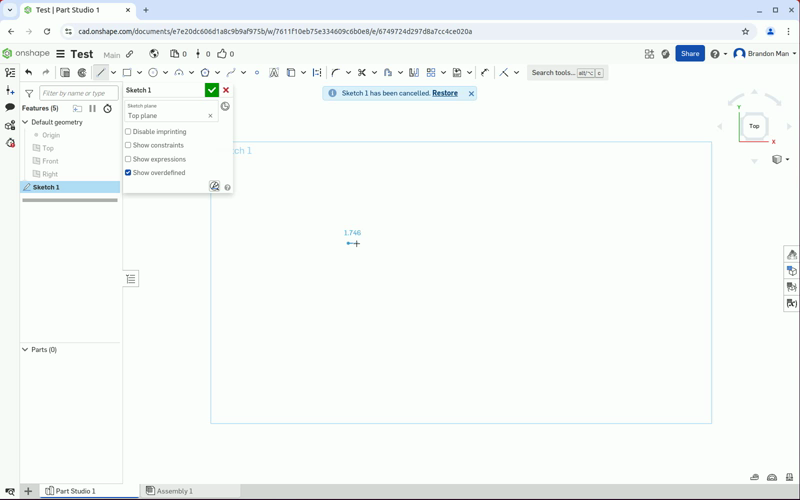
key_up(shift)
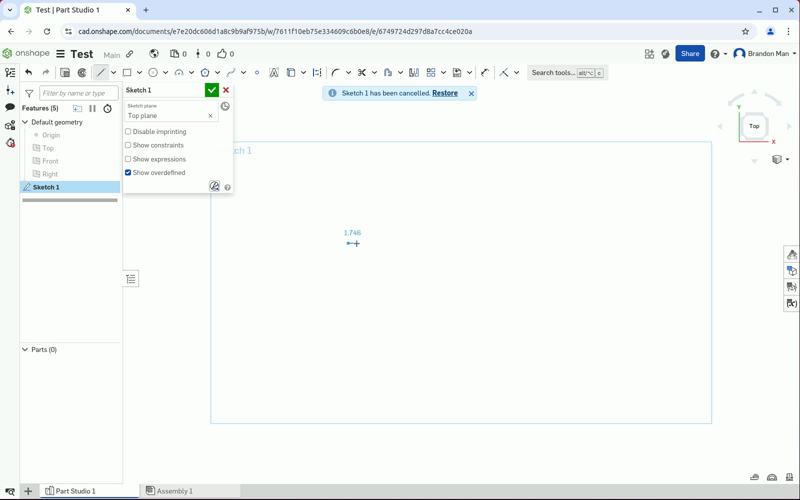
key_down(shift)
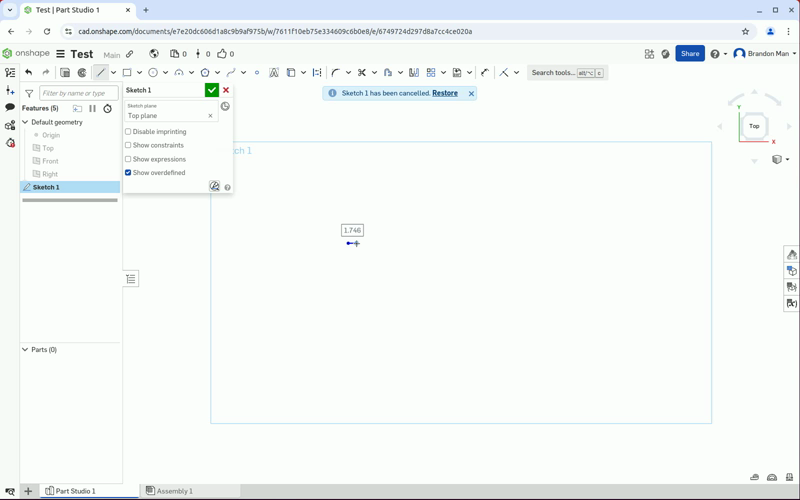
mouse_move(386, 243)
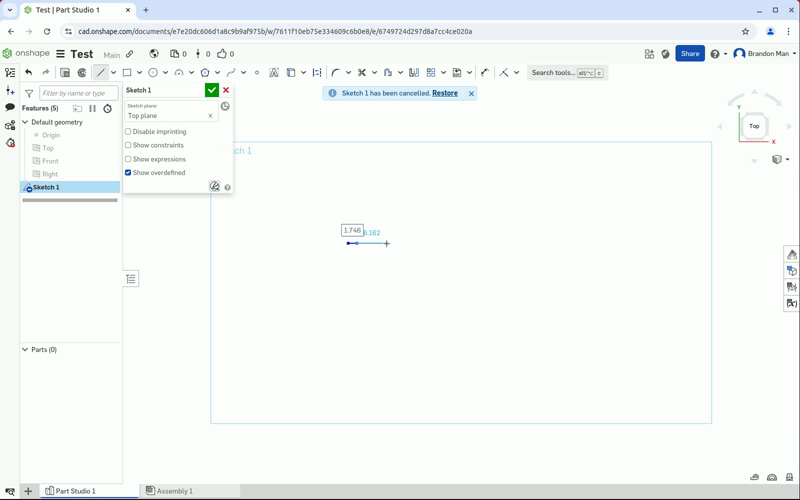
mouse_move(365, 243)
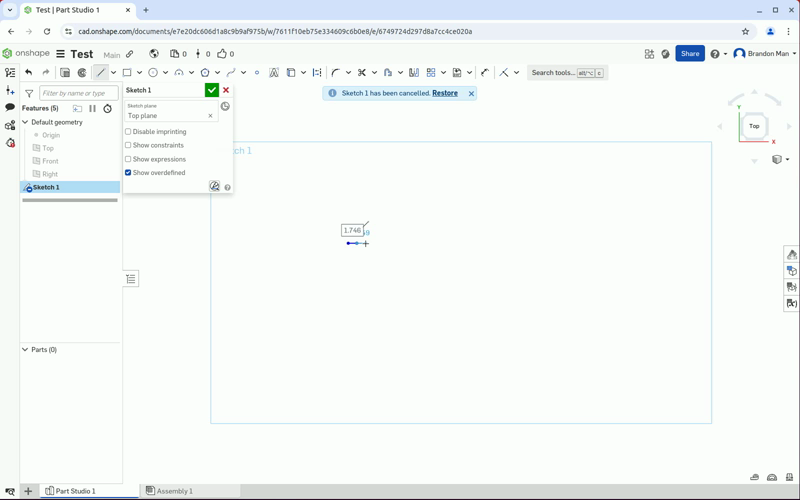
click(365, 243)
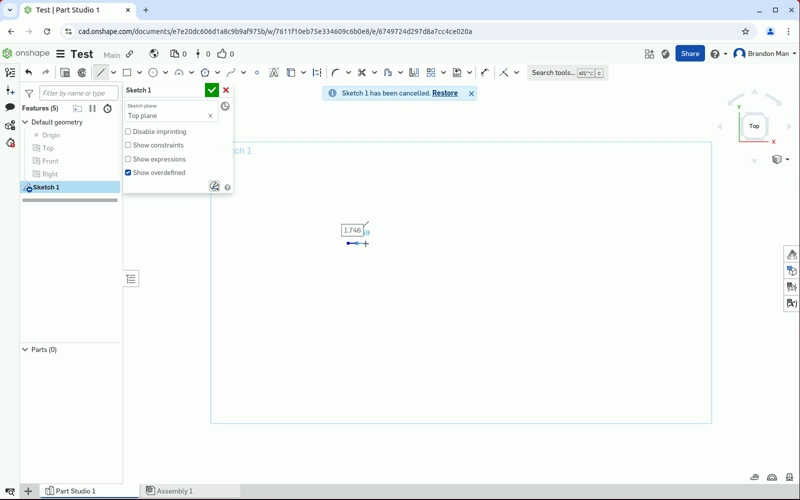
key_up(shift)
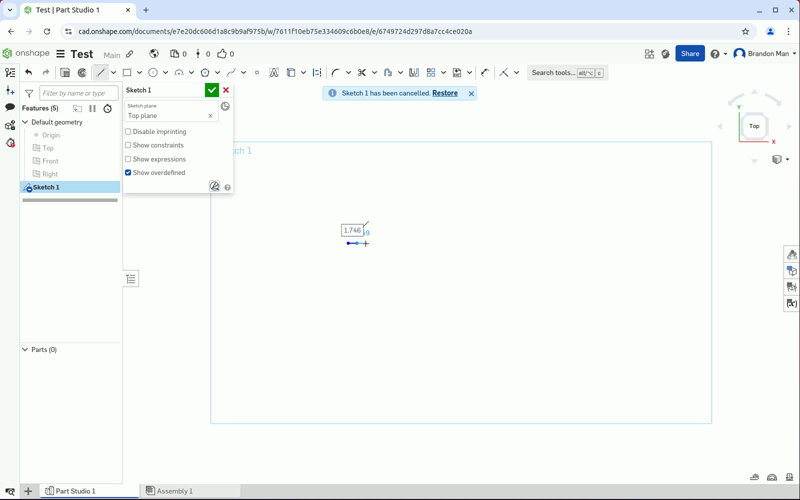
key_down(shift)
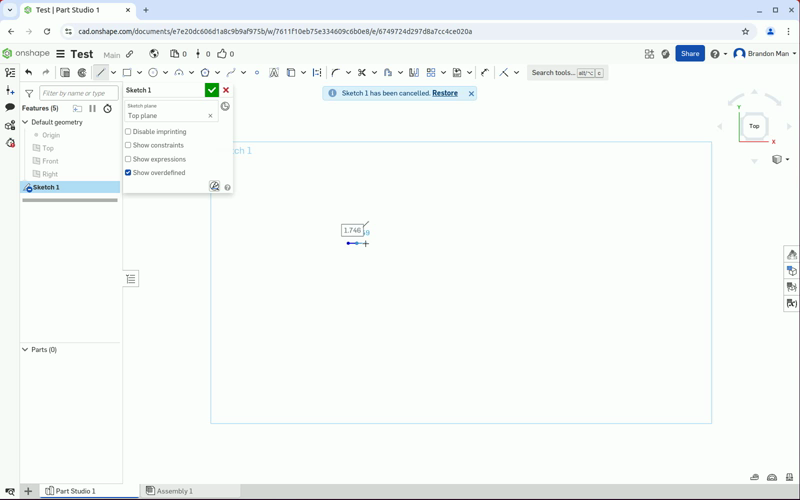
mouse_move(395, 243)
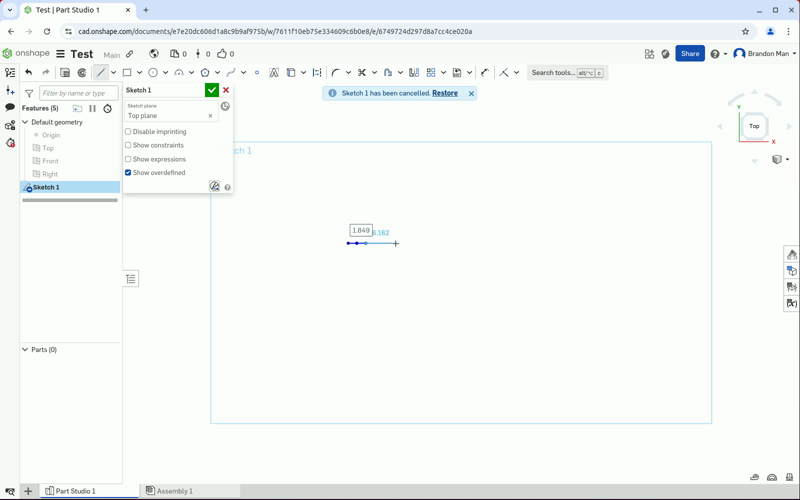
mouse_move(365, 234)
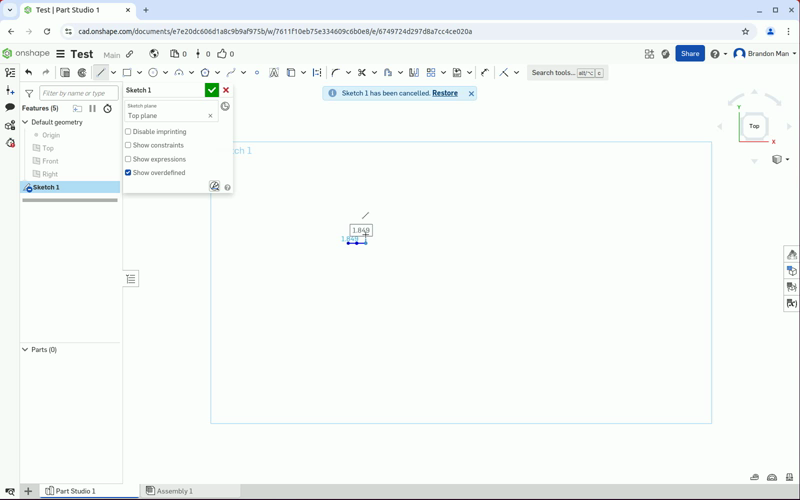
click(365, 234)
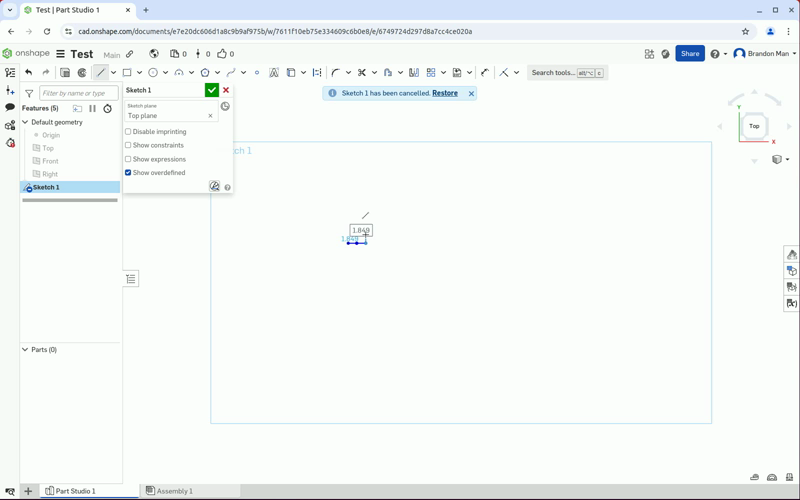
key_up(shift)
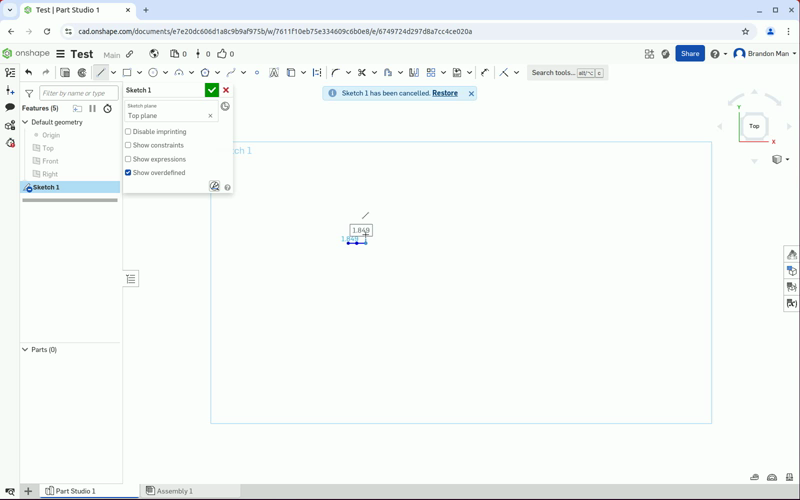
key_down(shift)
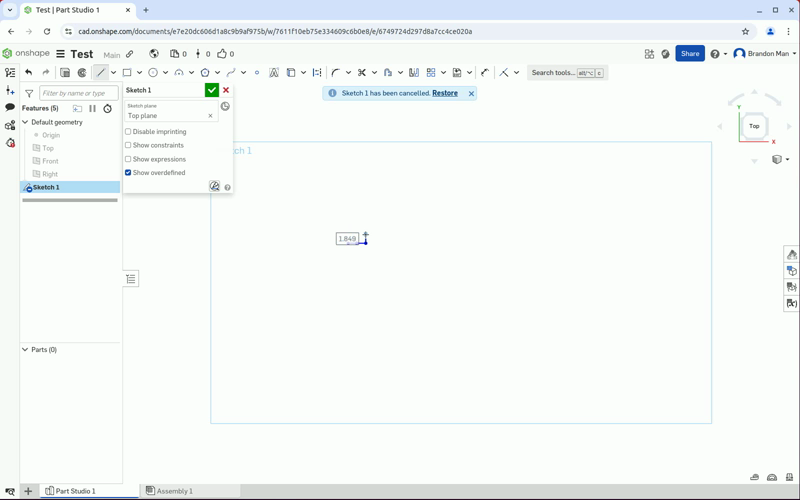
mouse_move(395, 234)
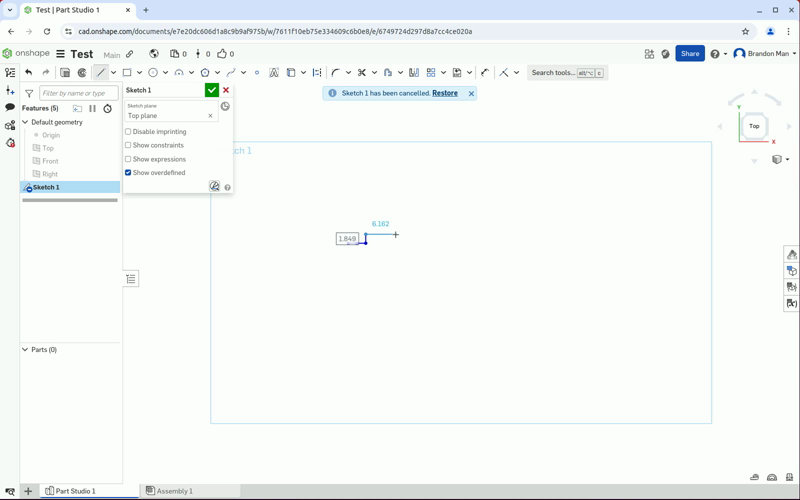
mouse_move(348, 234)
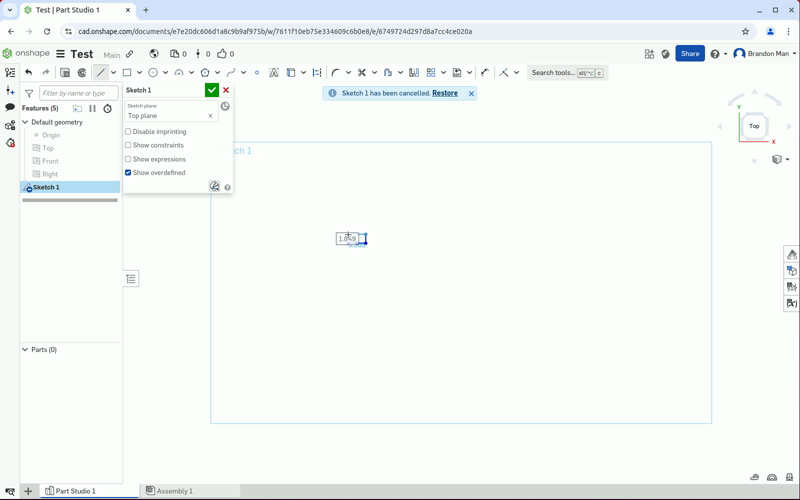
click(348, 234)
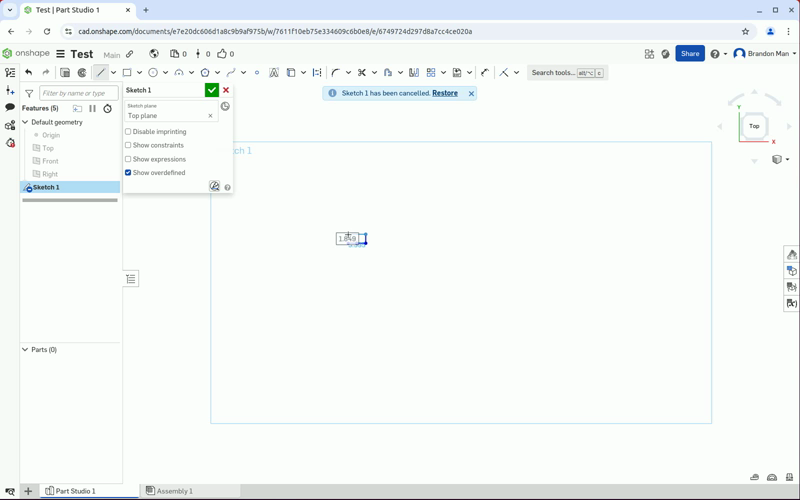
key_up(shift)
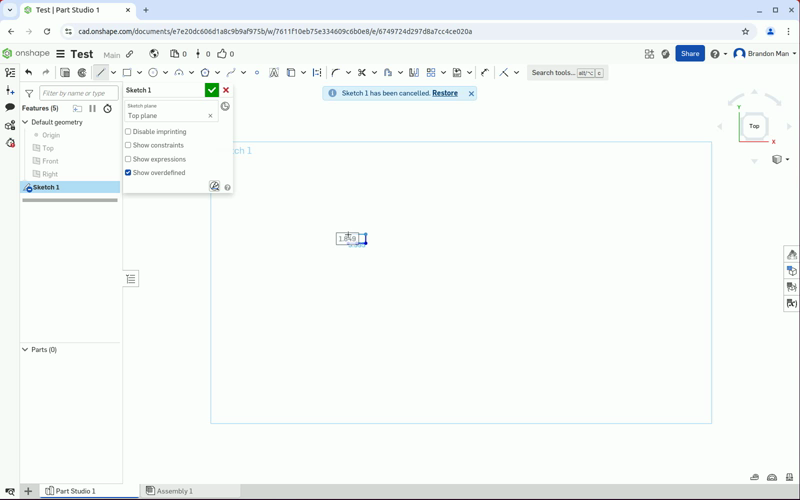
mouse_move(378, 234)
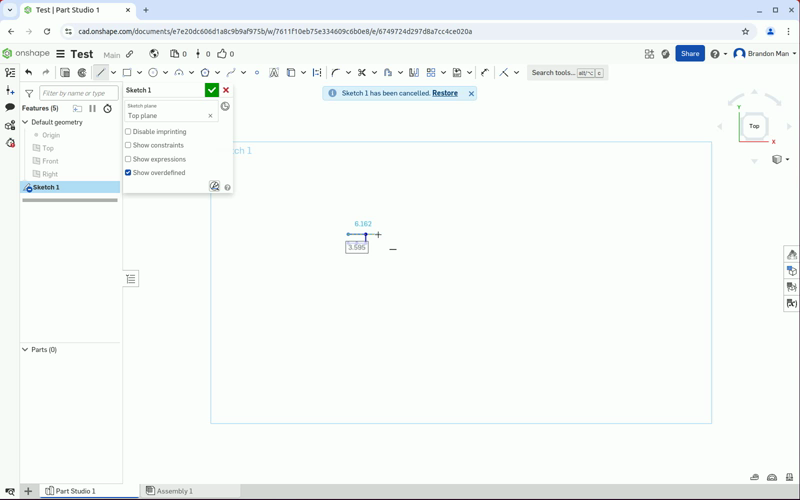
key_down(shift)
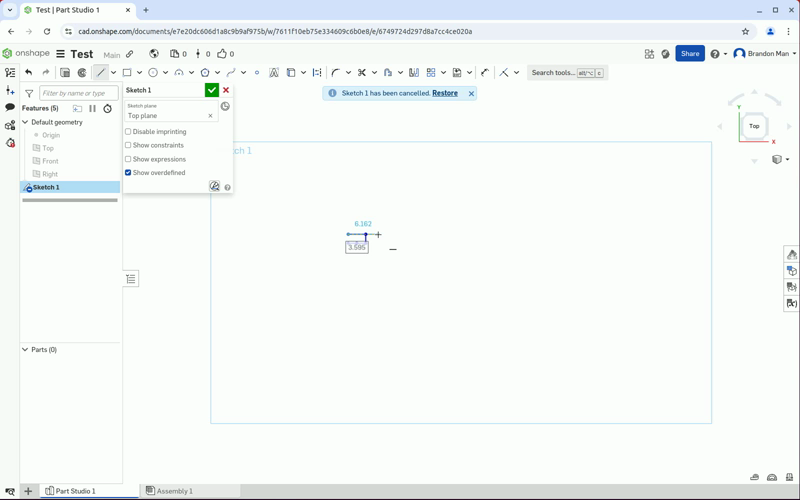
mouse_move(348, 243)
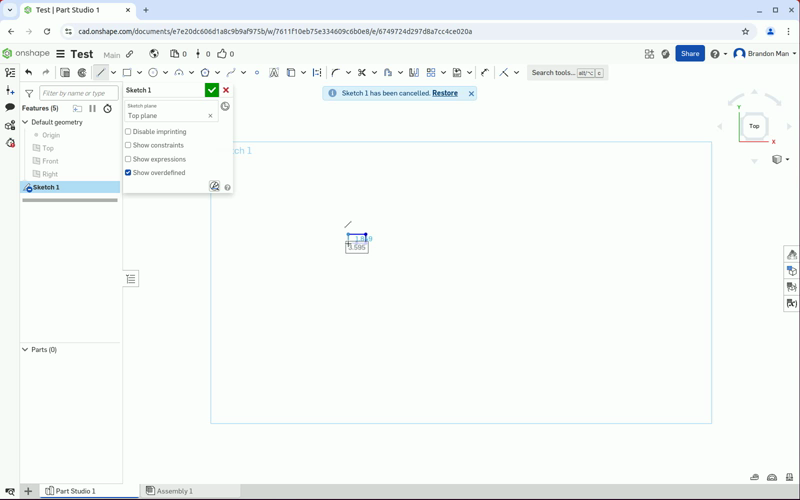
key_up(shift)
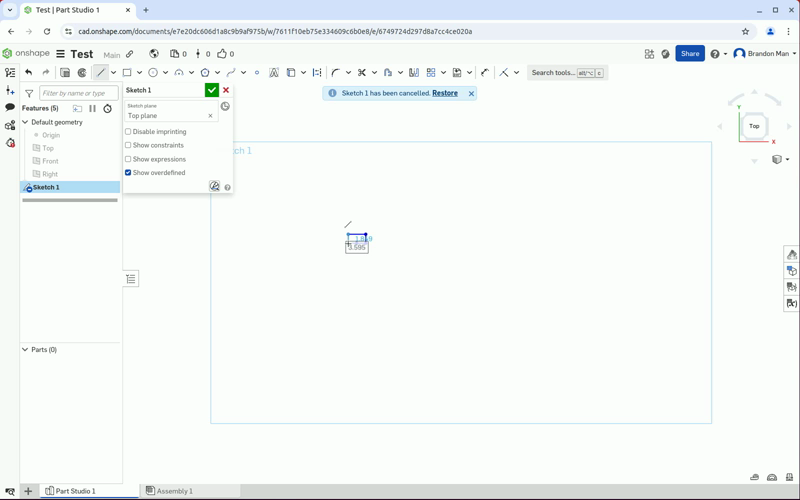
click(348, 243)
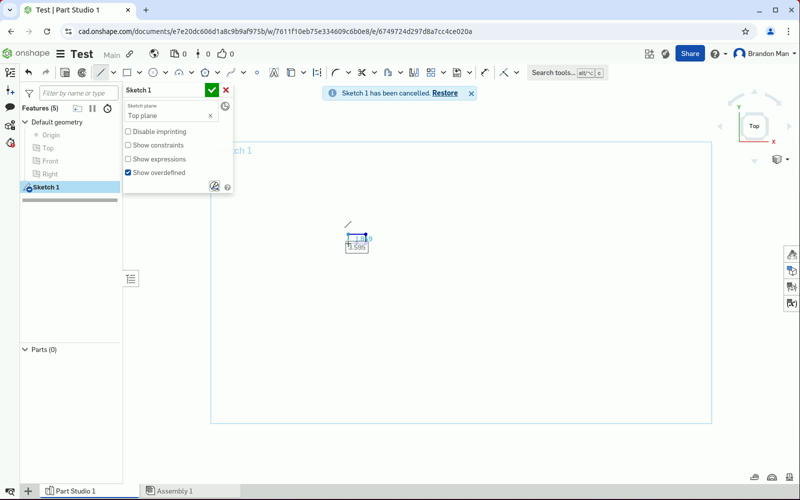
key(esc)
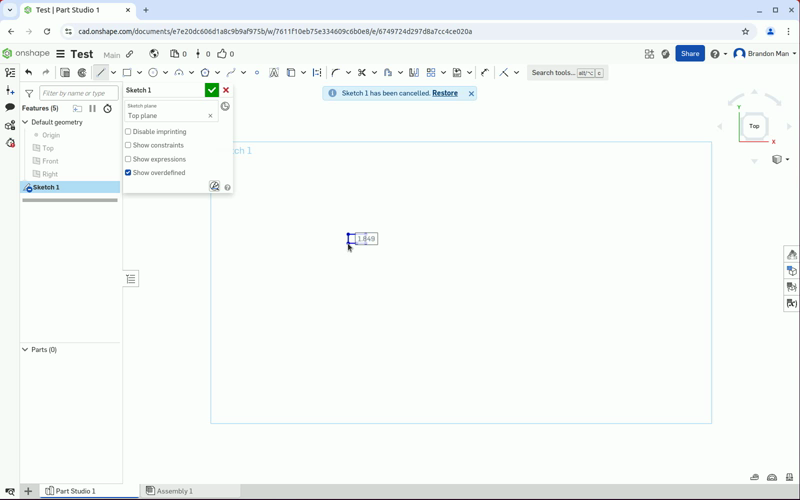
mouse_move(357, 240)
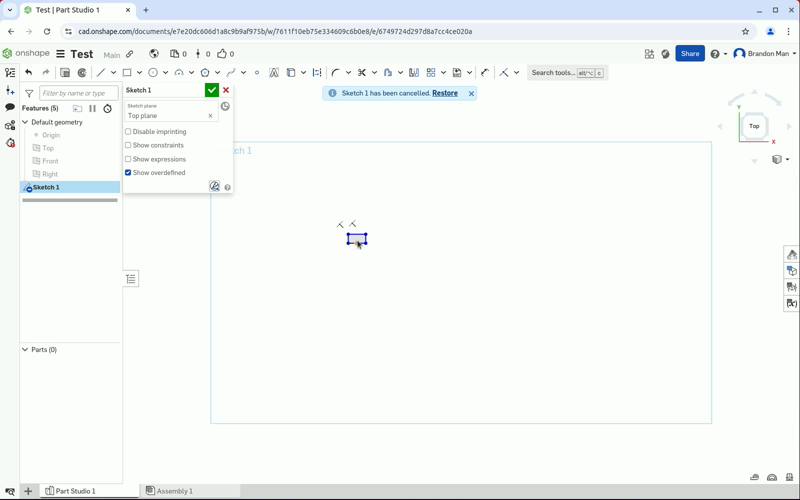
scroll(6)
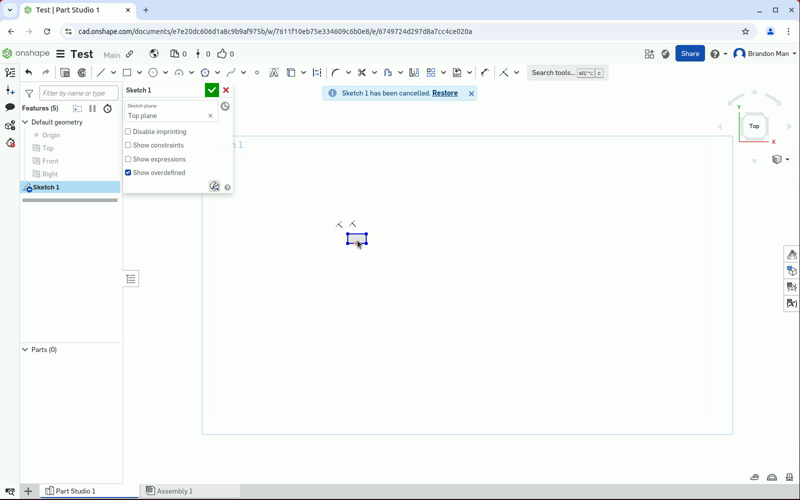
scroll(6)
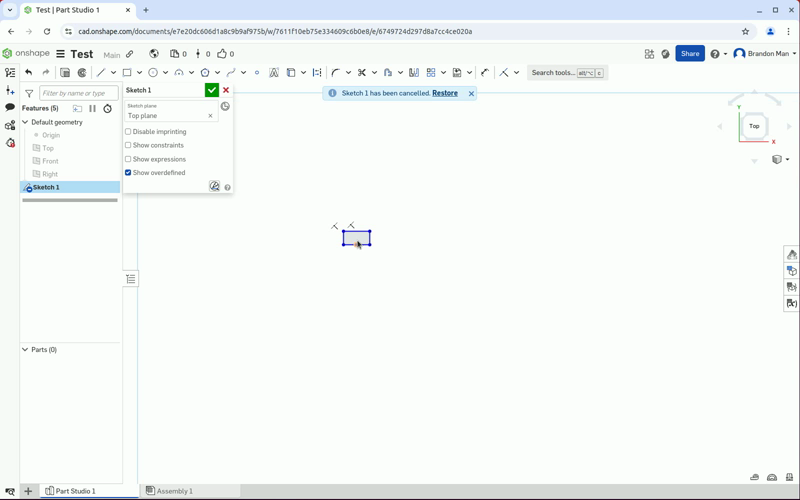
scroll(6)
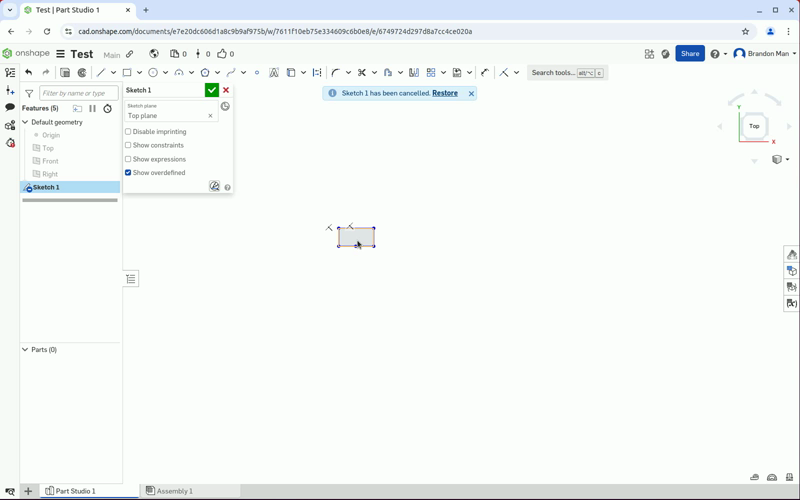
scroll(6)
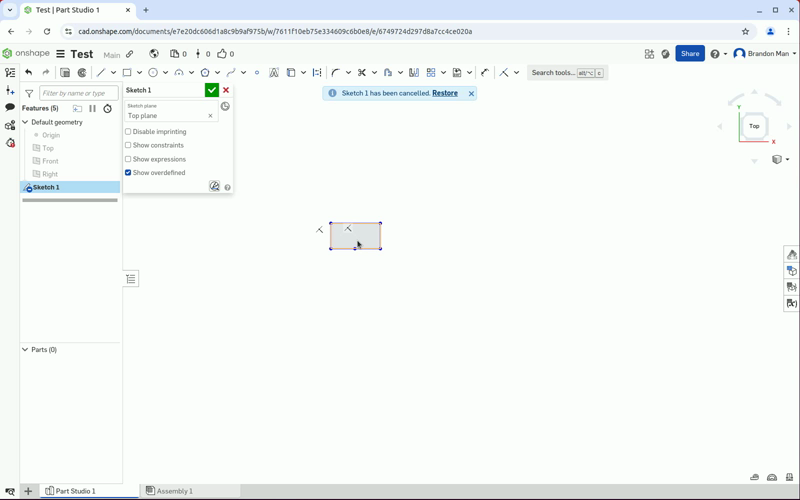
scroll(6)
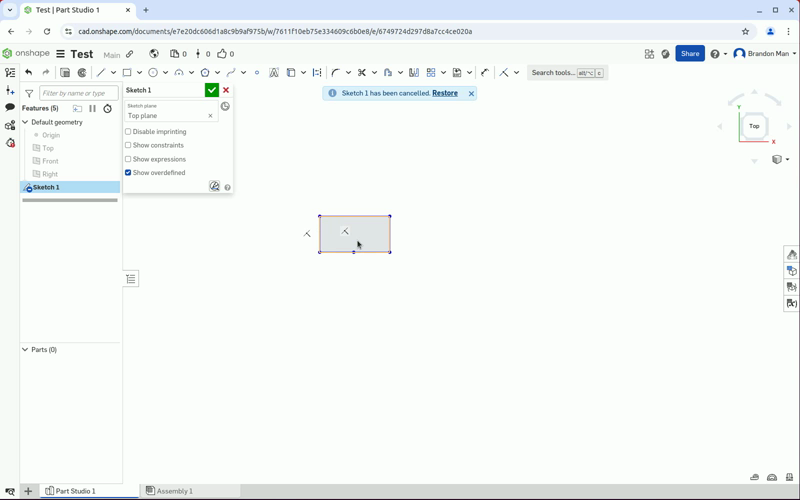
scroll(6)
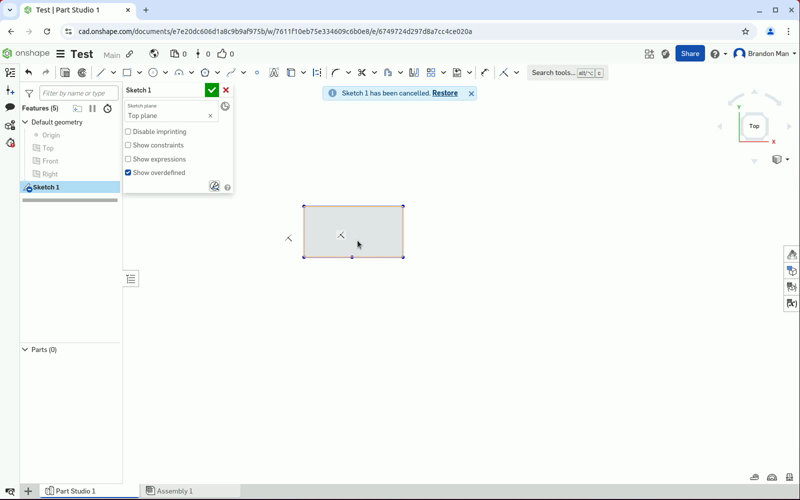
scroll(6)
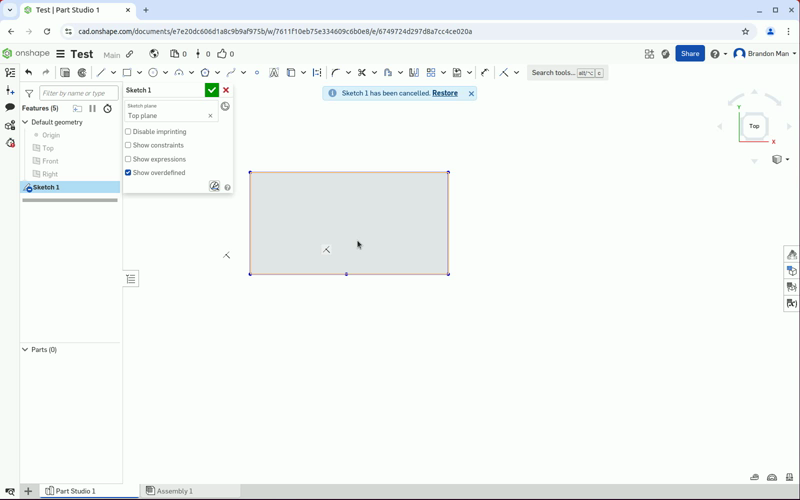
click(357, 240)
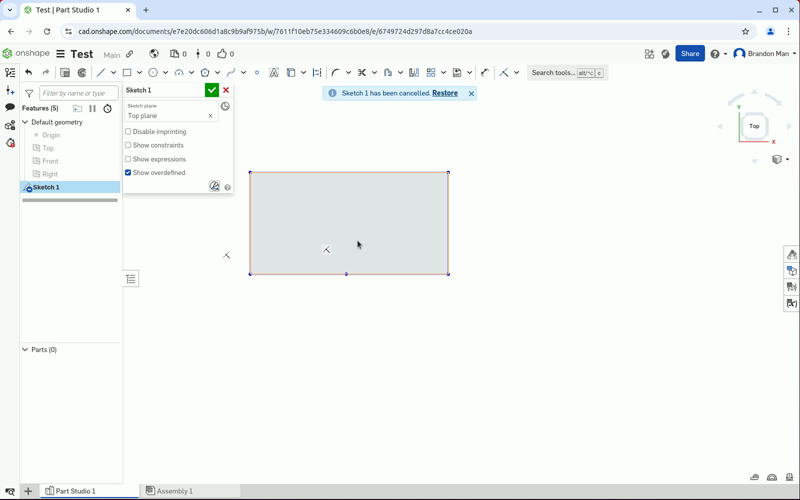
scroll(-6)
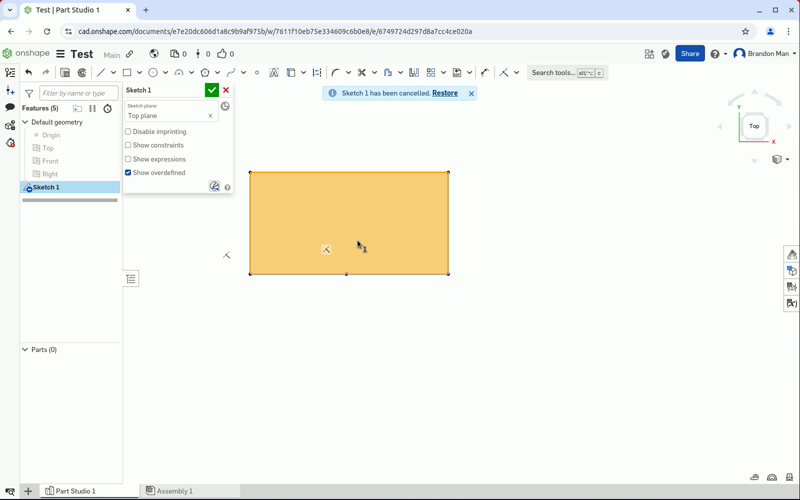
scroll(-6)
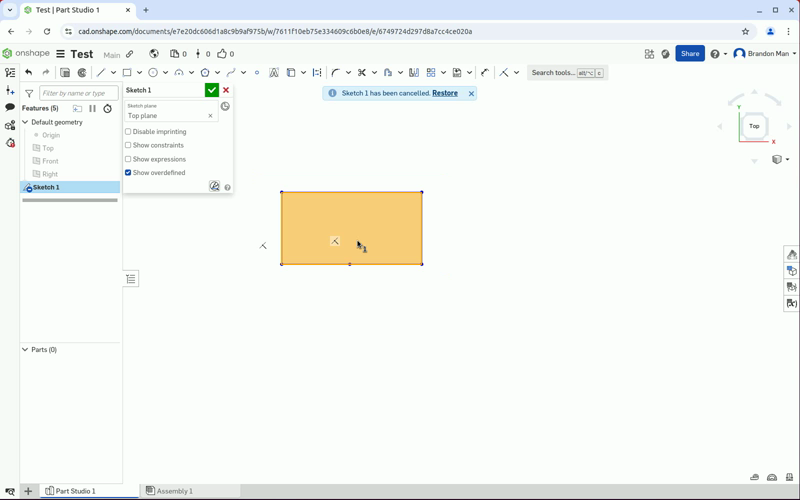
scroll(-6)
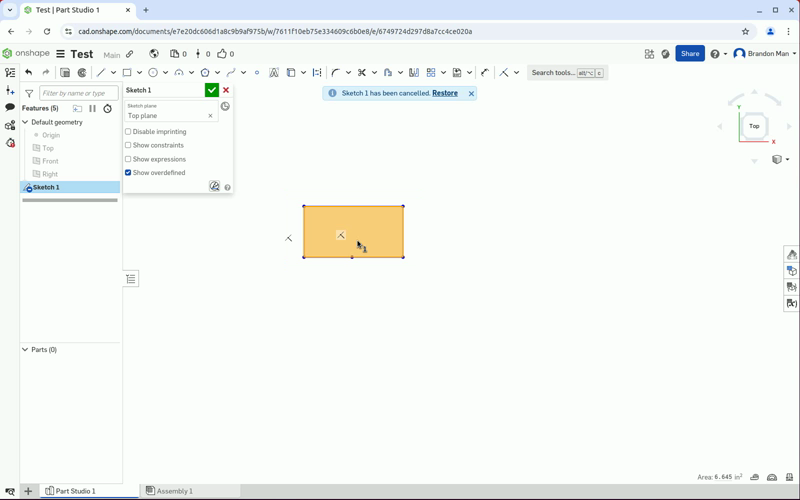
scroll(-6)
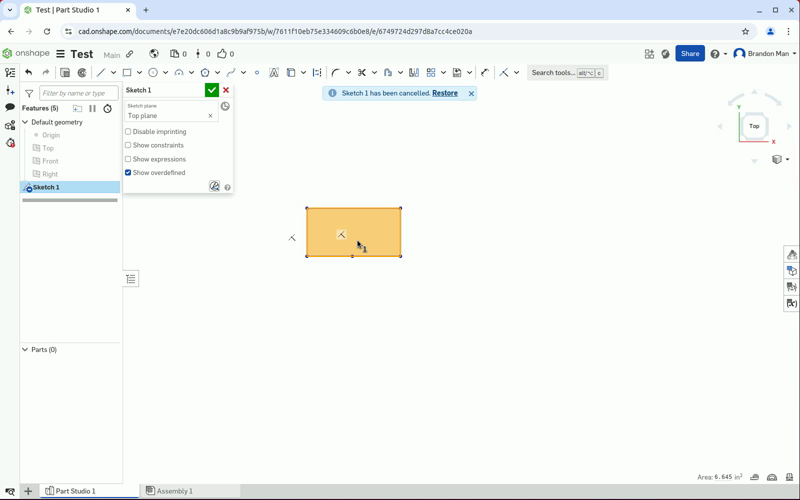
scroll(-6)
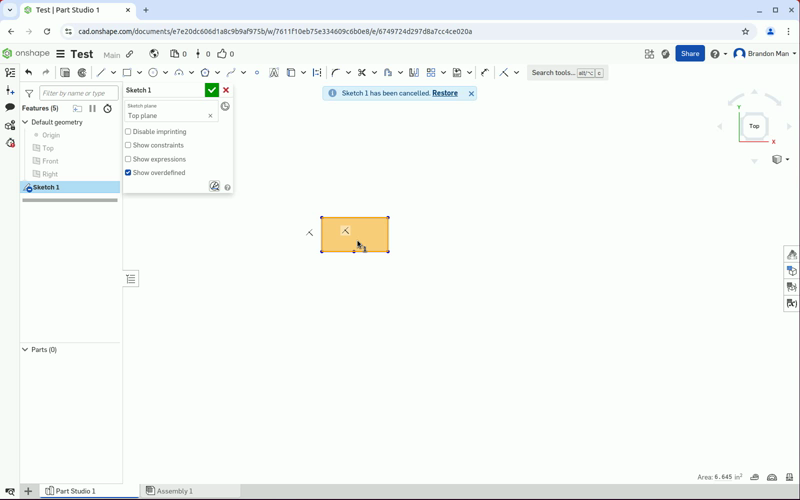
scroll(-6)
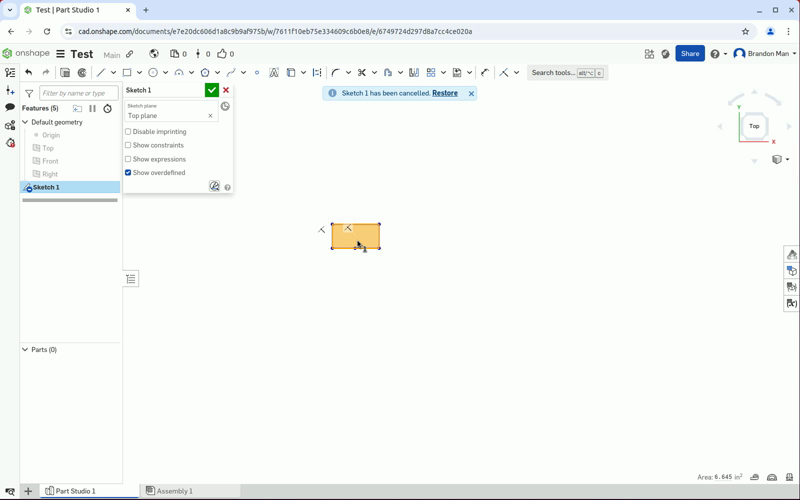
scroll(-6)
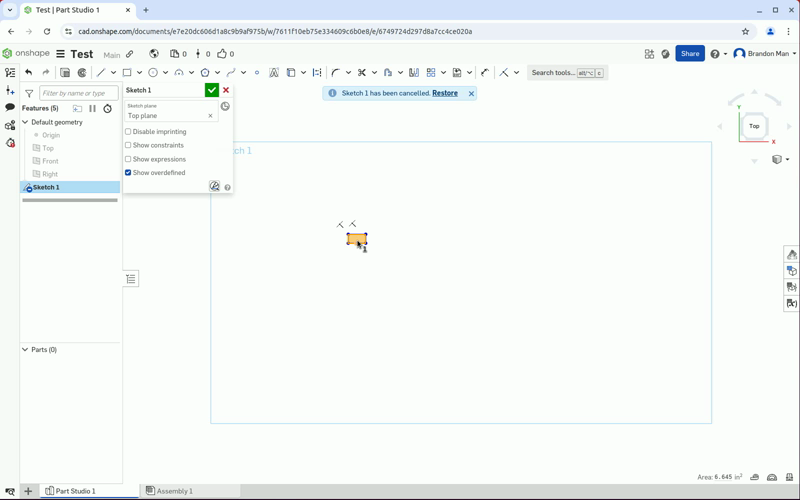
mouse_move(73, 352)
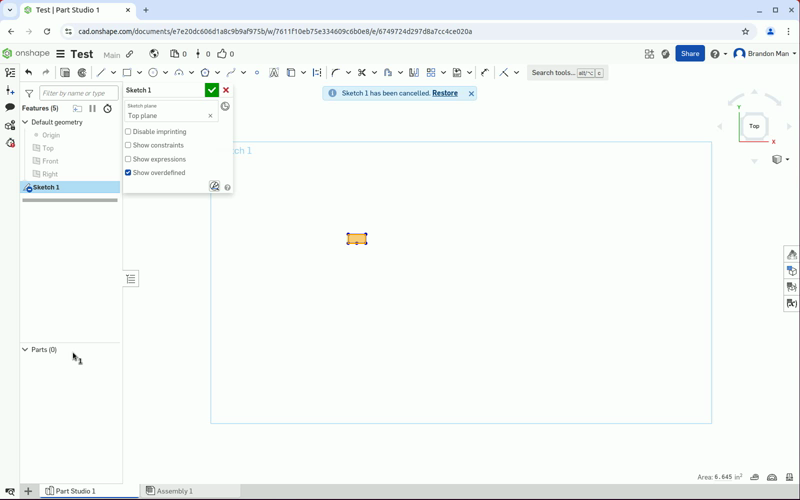
key(shift+y)
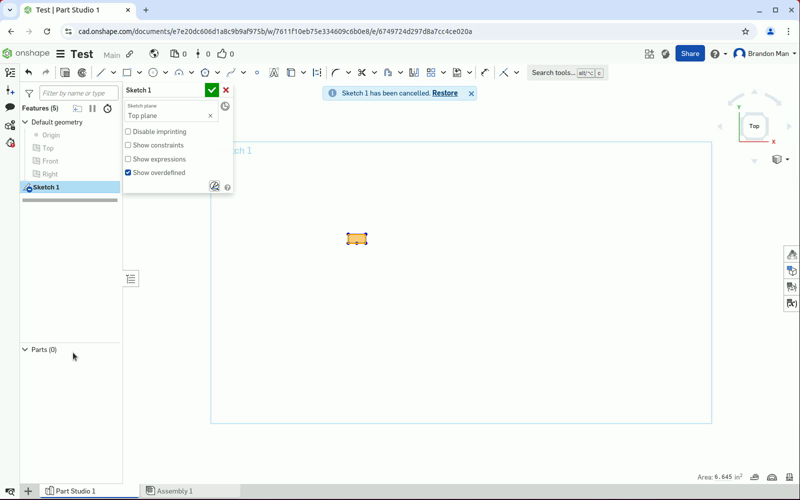
key(shift+e)
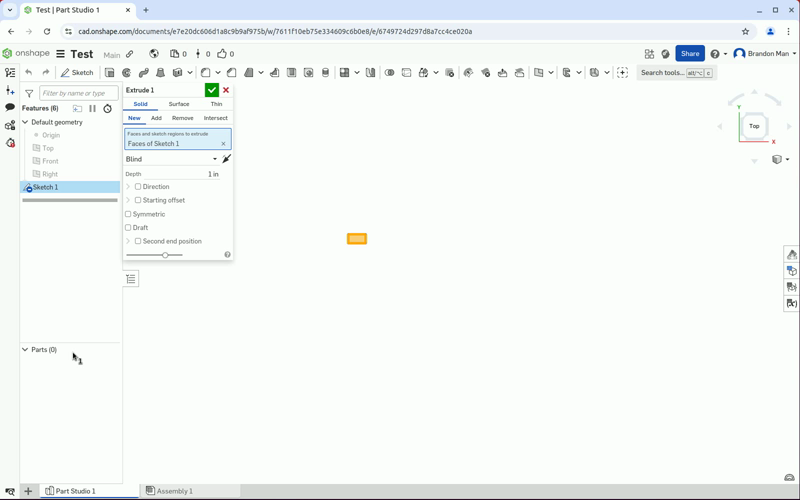
mouse_move(143, 106)
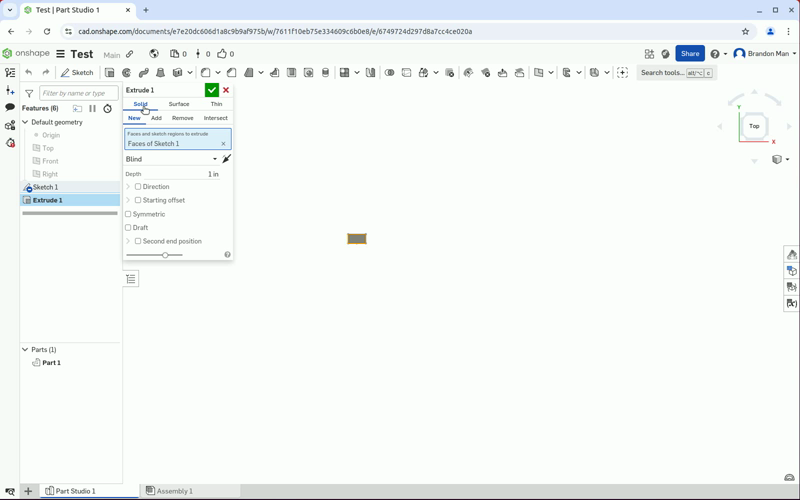
click(143, 106)
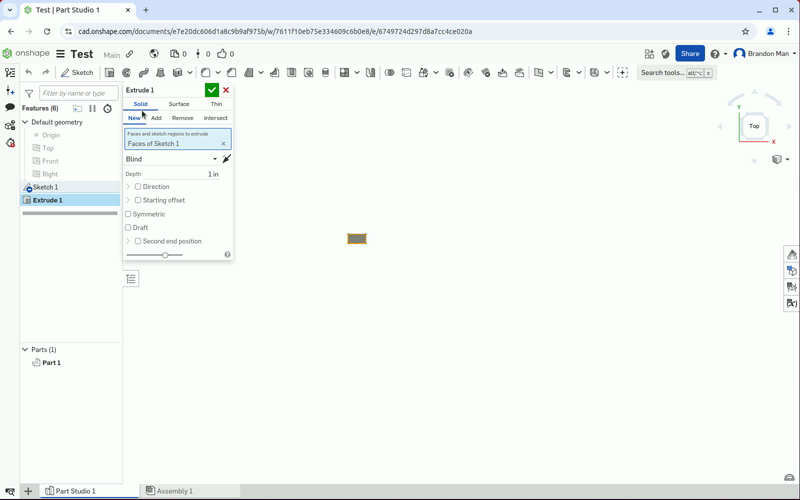
mouse_move(137, 120)
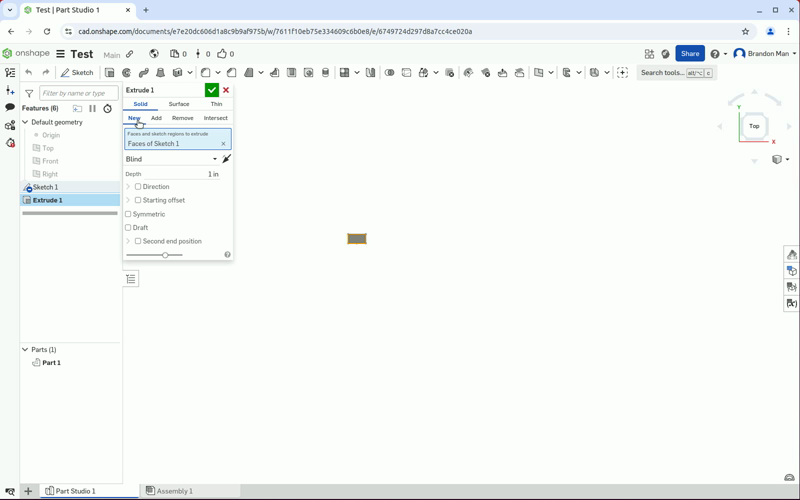
click(137, 120)
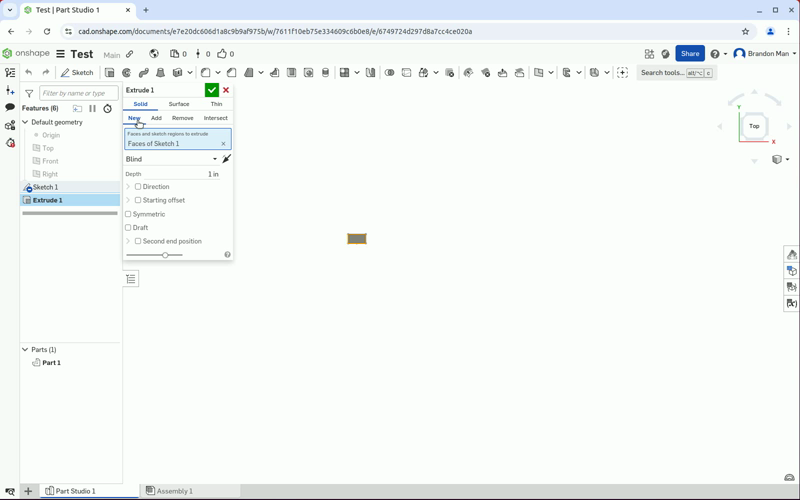
key(tab, 4)
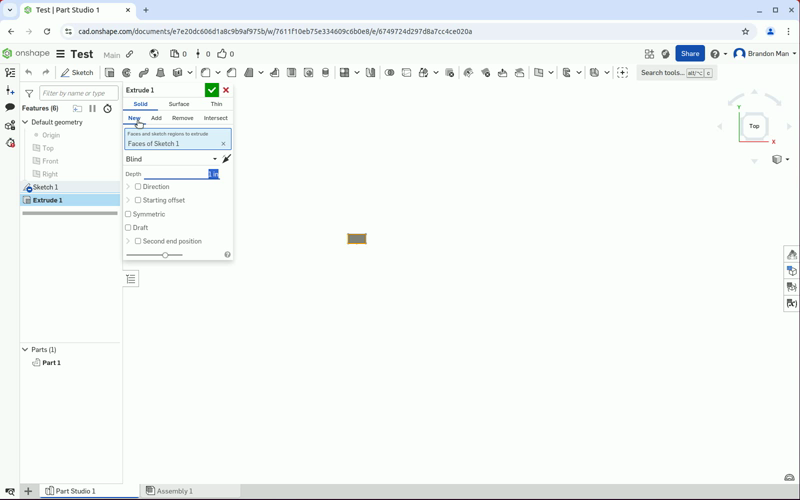
text(8.184)
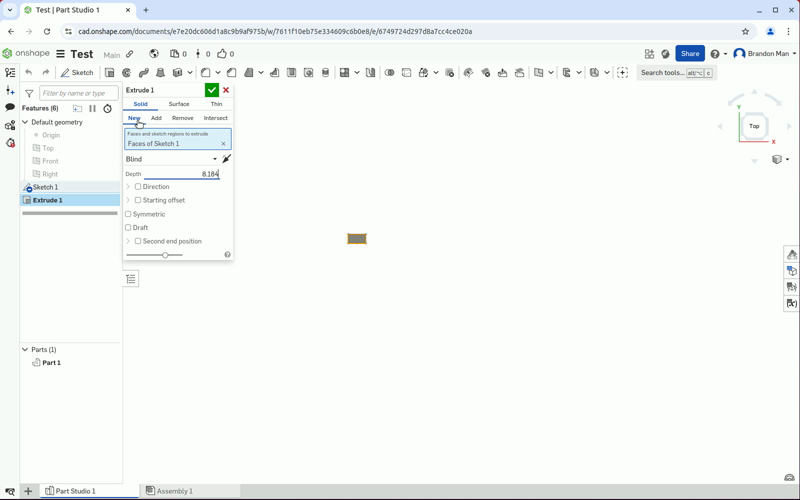
key(tab, 3)
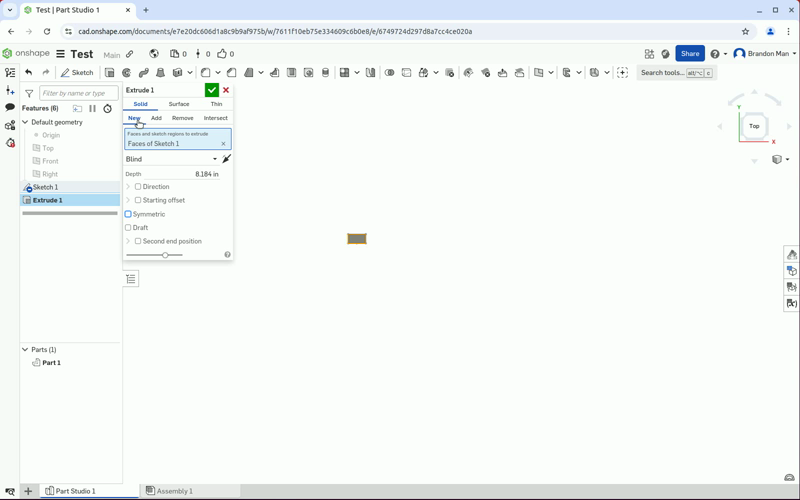
key(space)
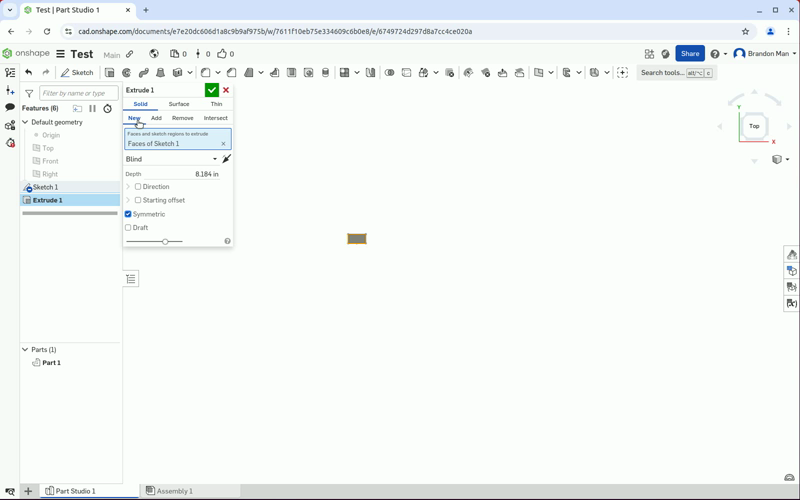
key(enter)
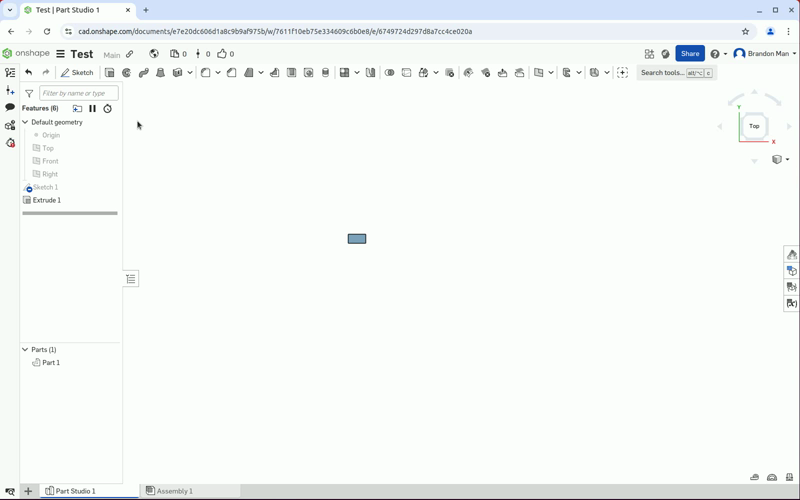
key(shift+h)
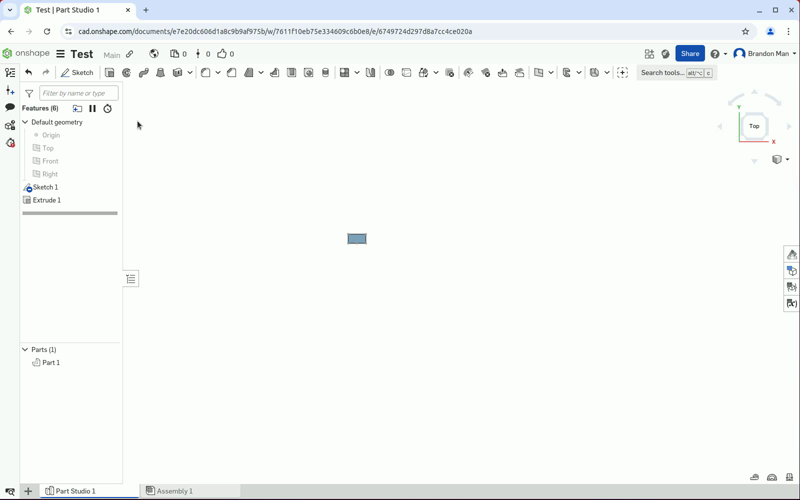
key(shift+h)
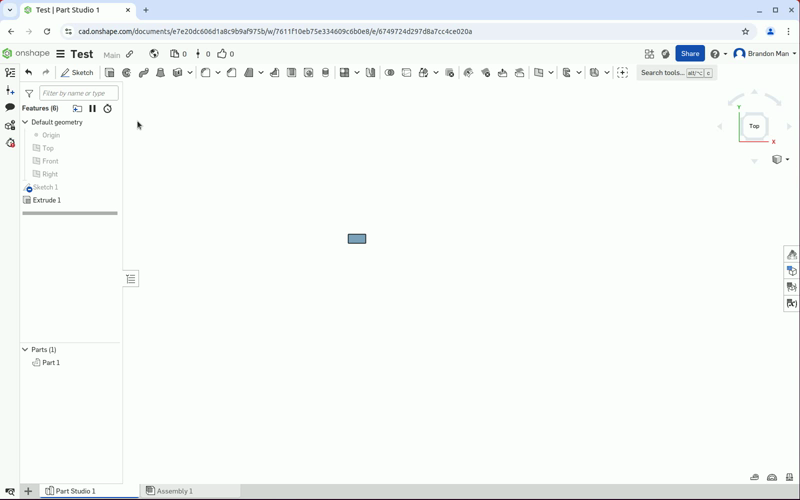
mouse_move(73, 189)
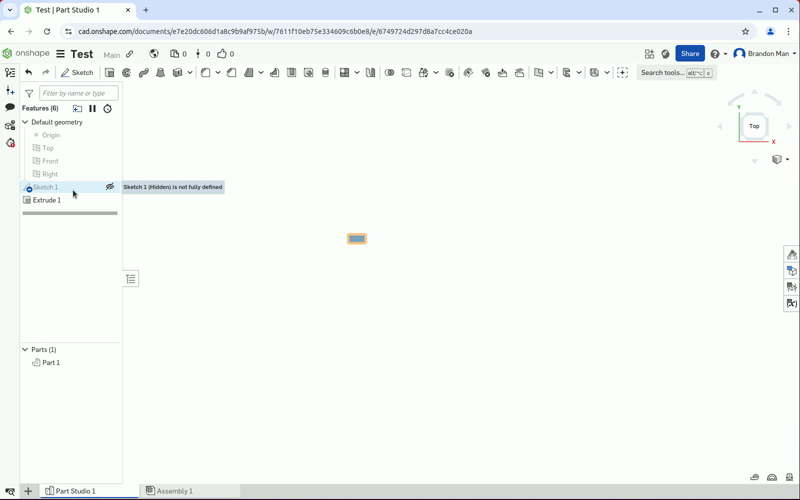
click(73, 189)
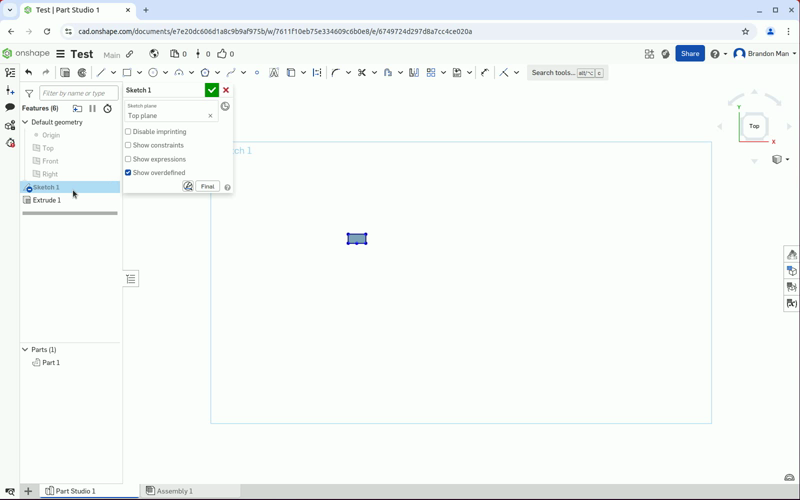
mouse_move(229, 92)
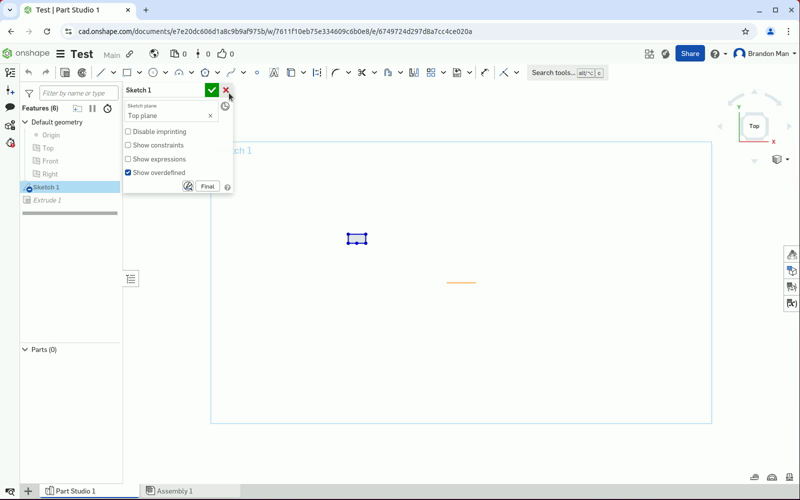
click(229, 92)
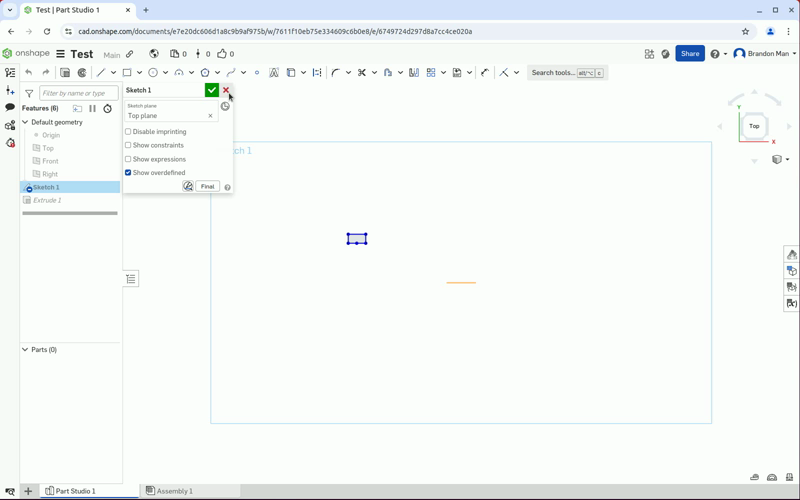
key(shift+s)
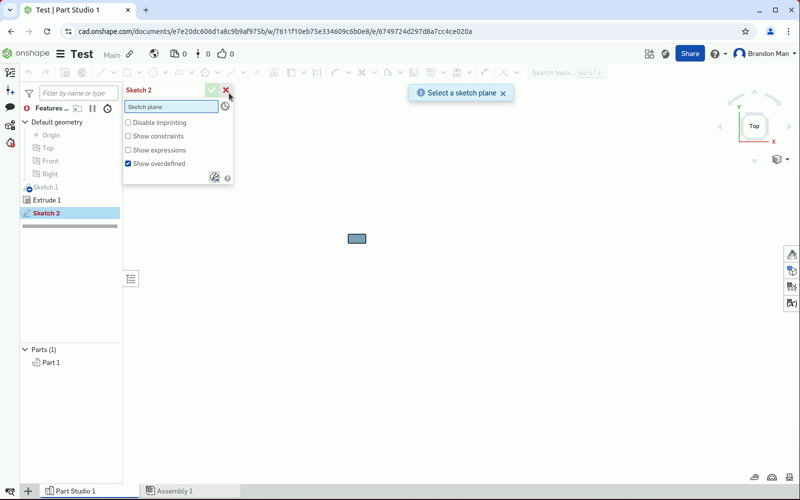
mouse_move(73, 150)
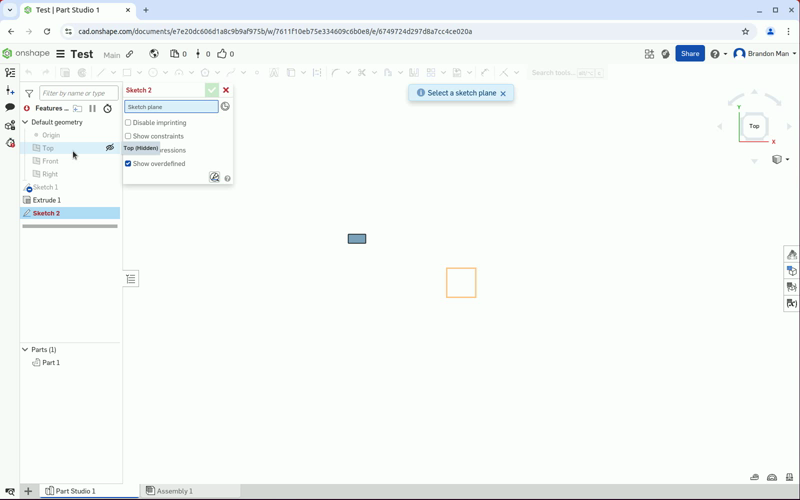
click(73, 150)
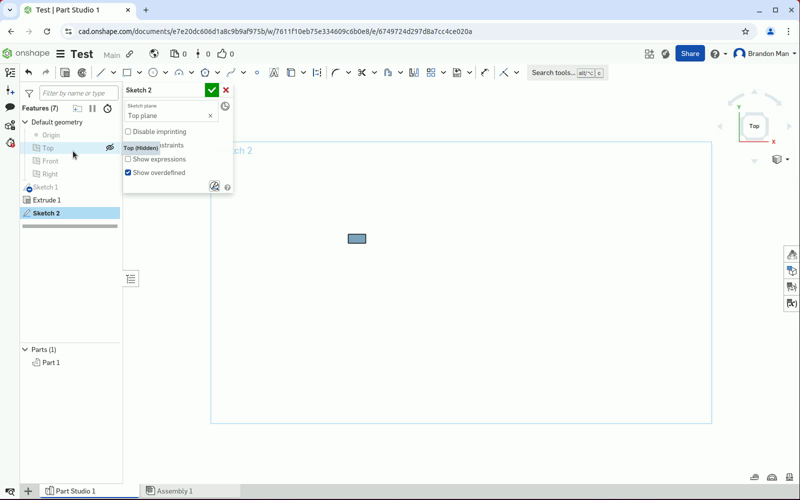
mouse_move(73, 352)
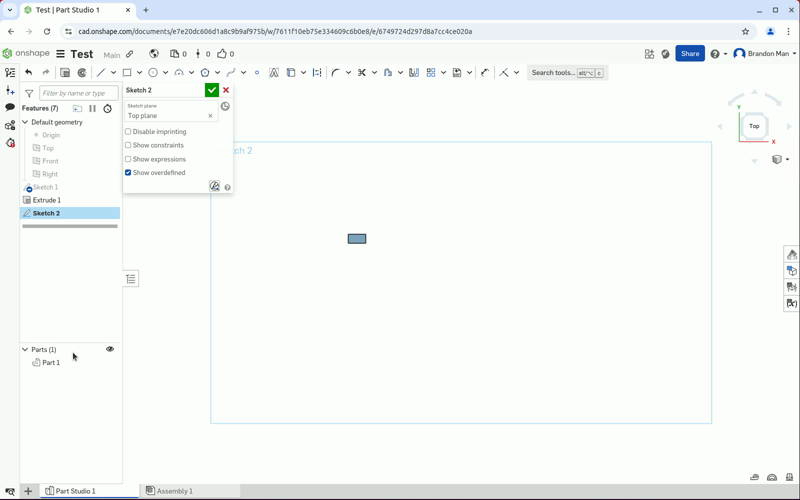
key(y)
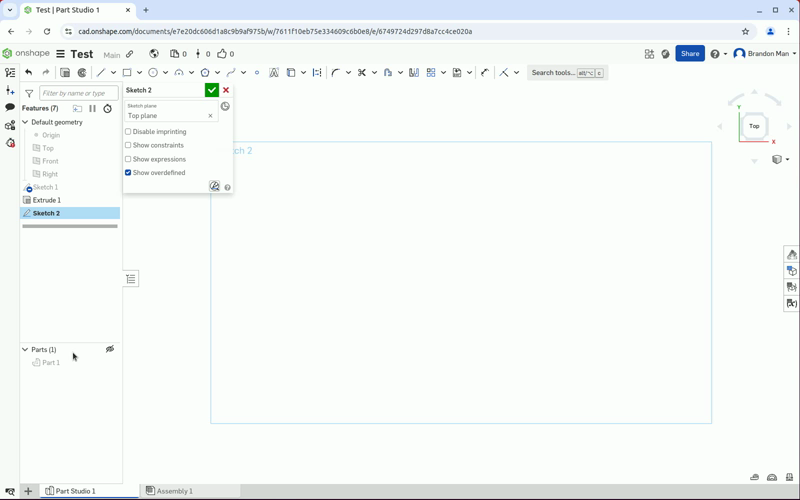
key(l)
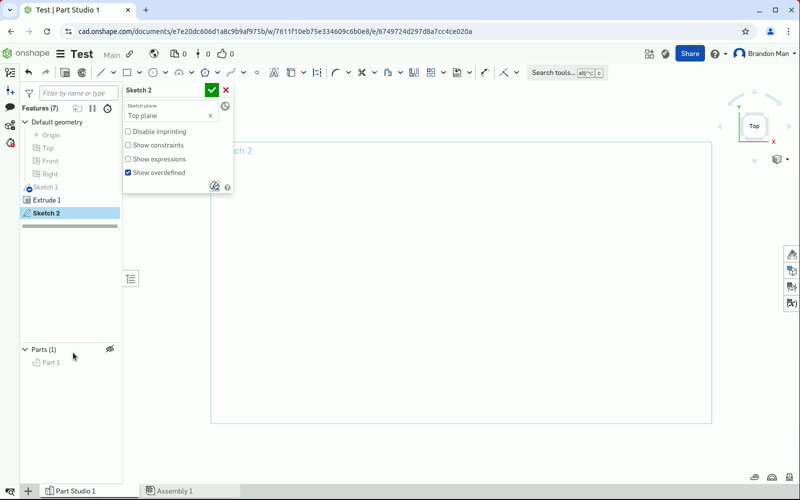
key_down(shift)
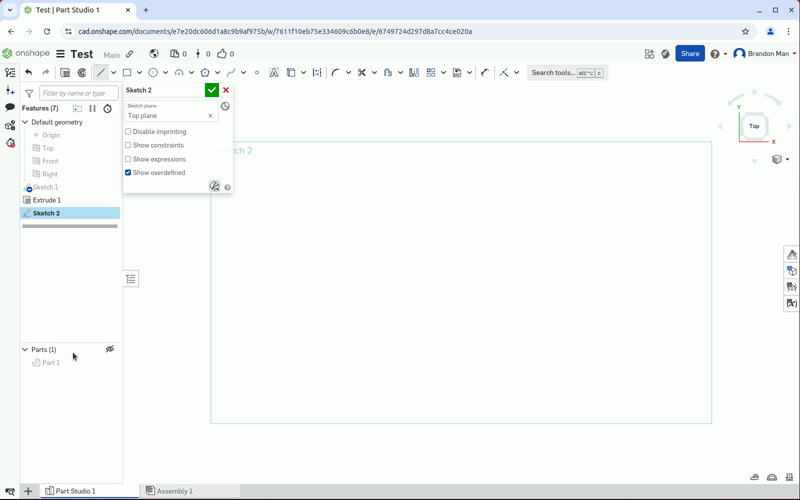
mouse_move(348, 282)
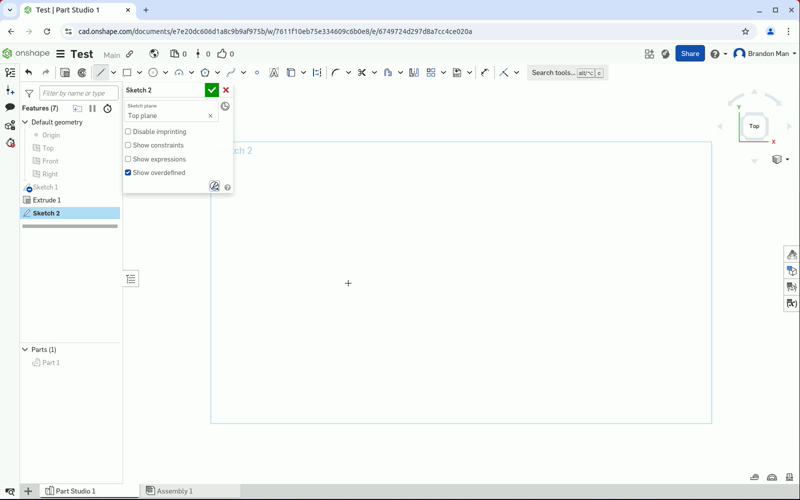
click(348, 282)
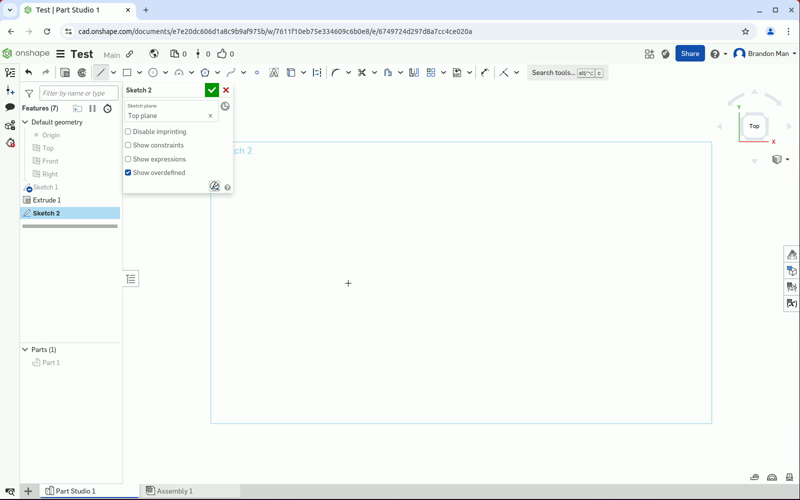
key_up(shift)
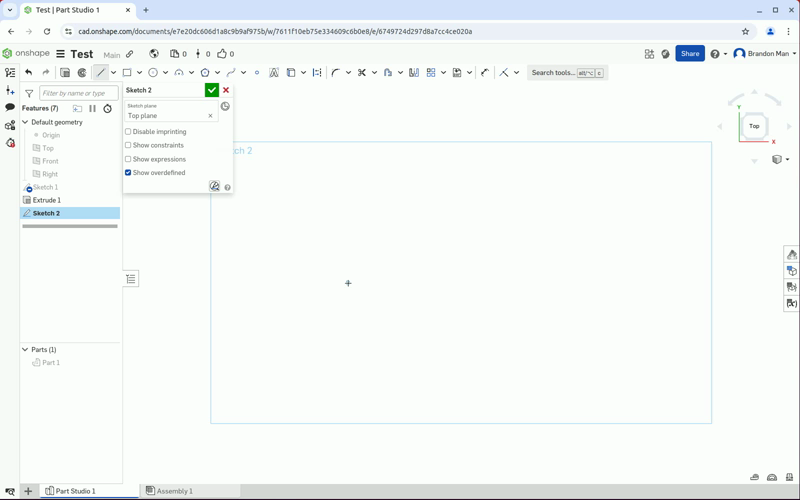
key_down(shift)
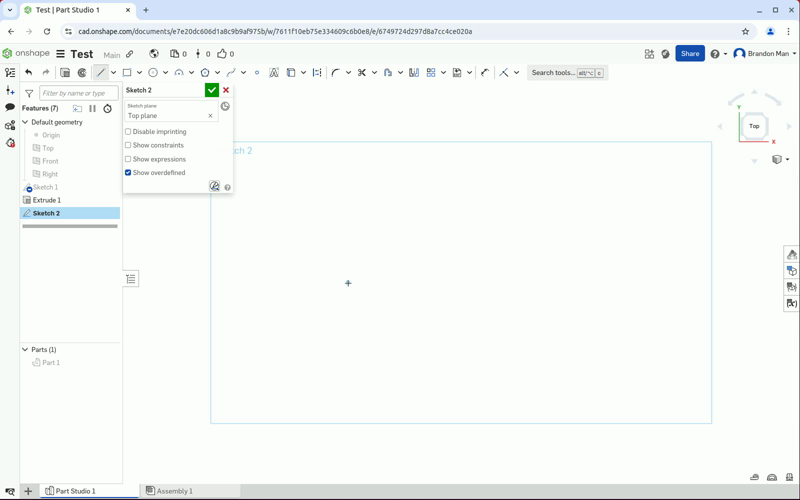
mouse_move(378, 282)
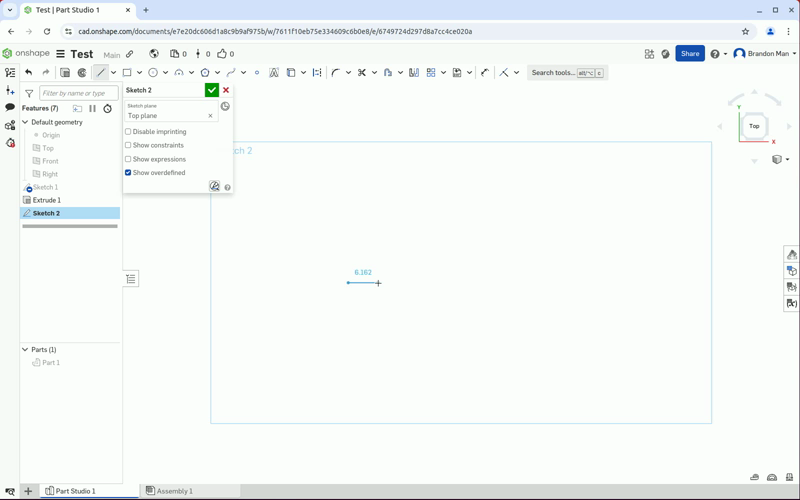
mouse_move(356, 282)
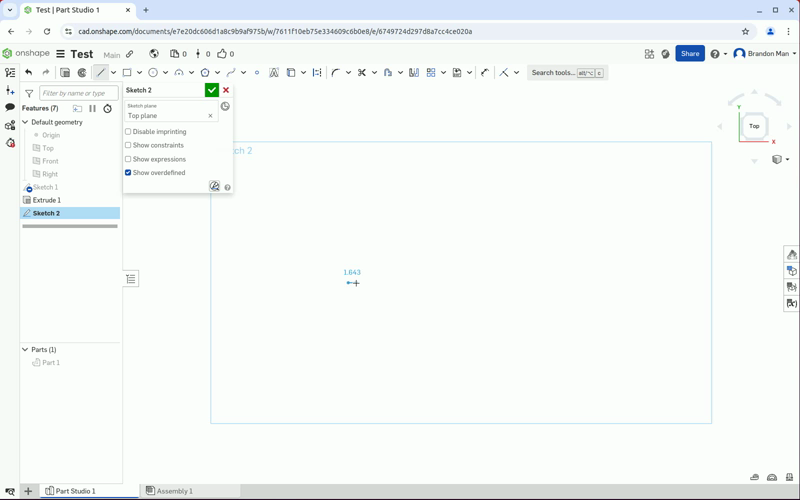
click(356, 282)
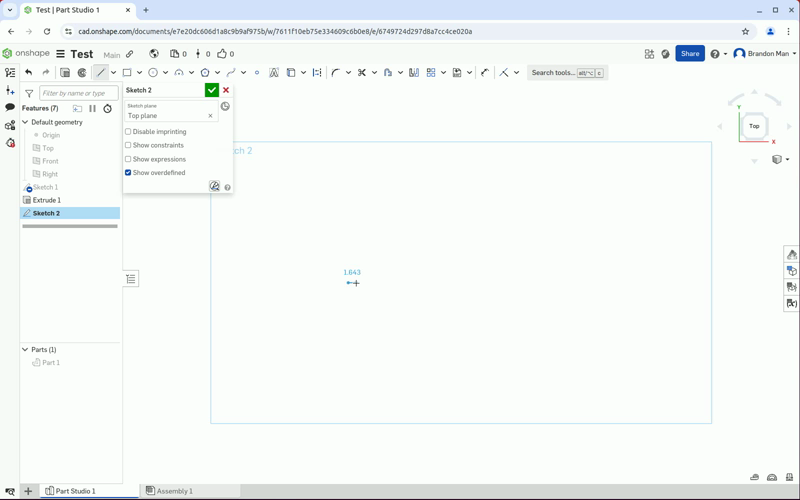
key_up(shift)
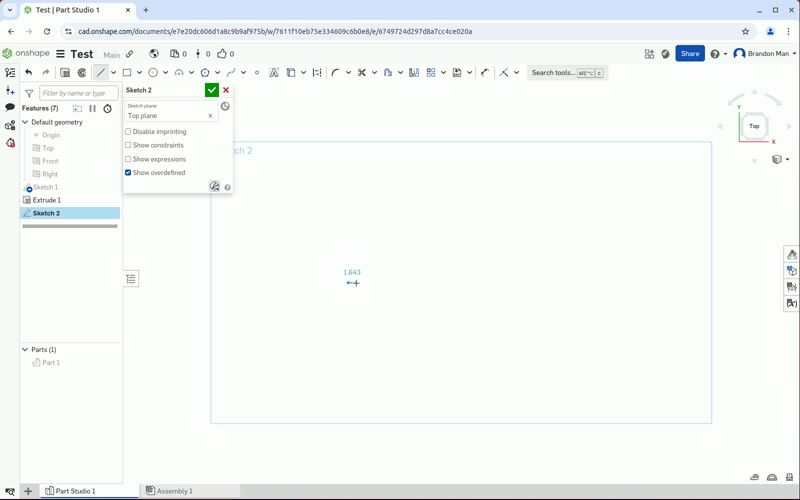
key_down(shift)
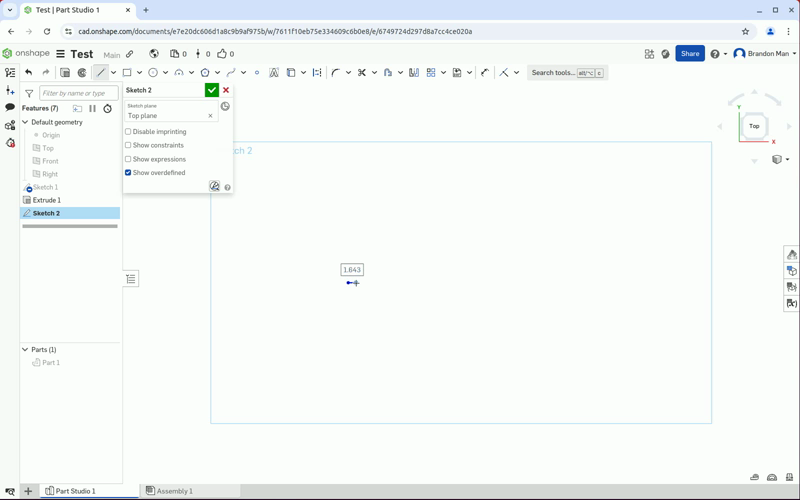
mouse_move(386, 282)
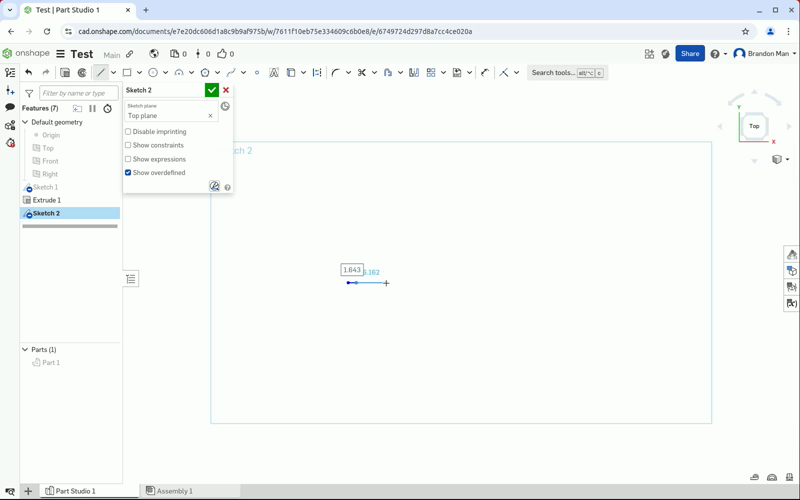
mouse_move(356, 274)
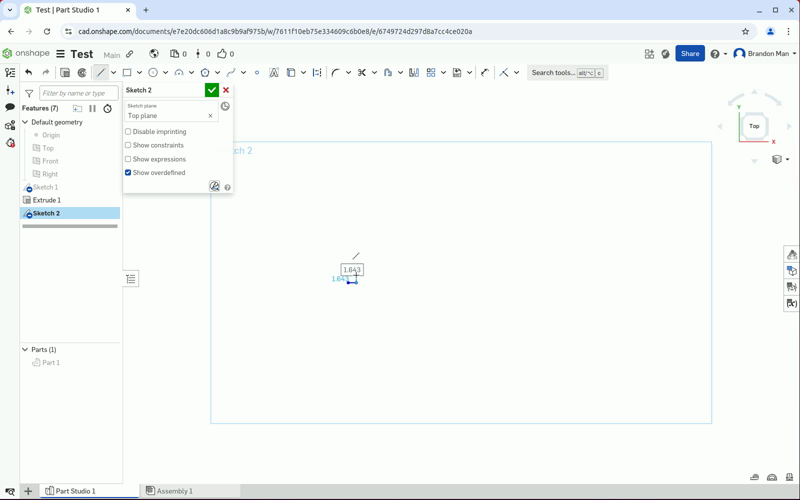
click(356, 274)
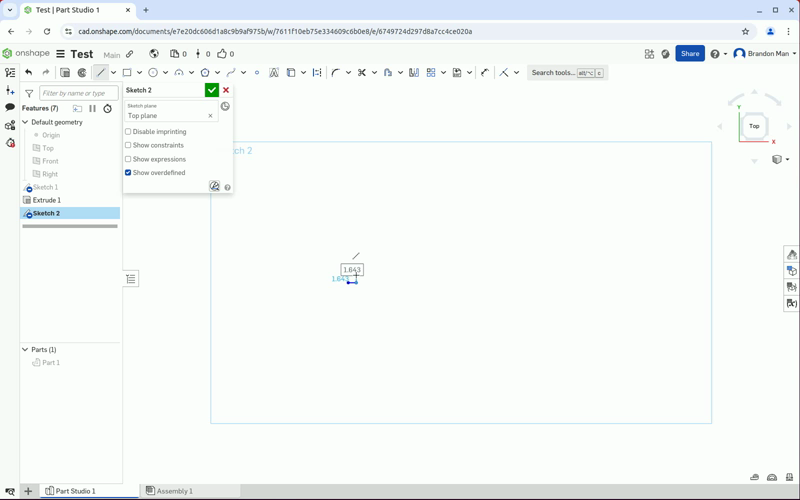
key_up(shift)
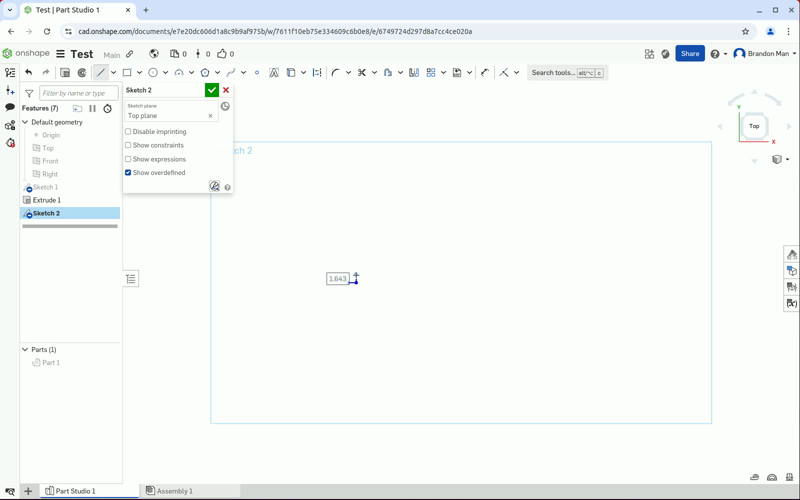
key_down(shift)
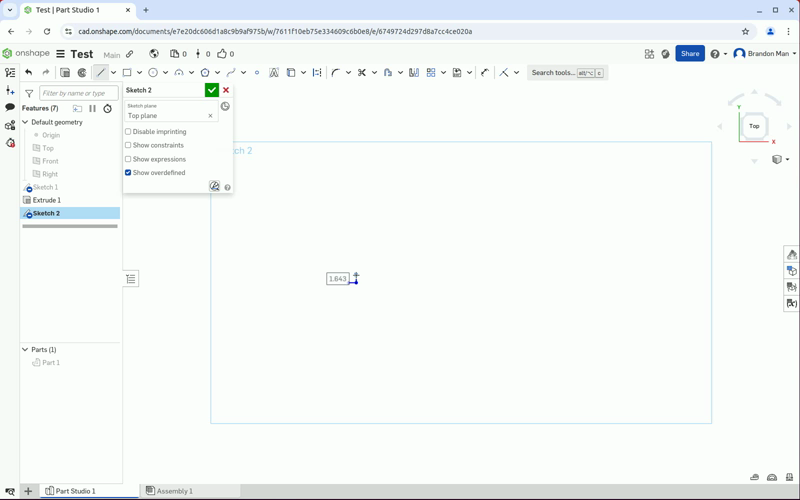
mouse_move(386, 274)
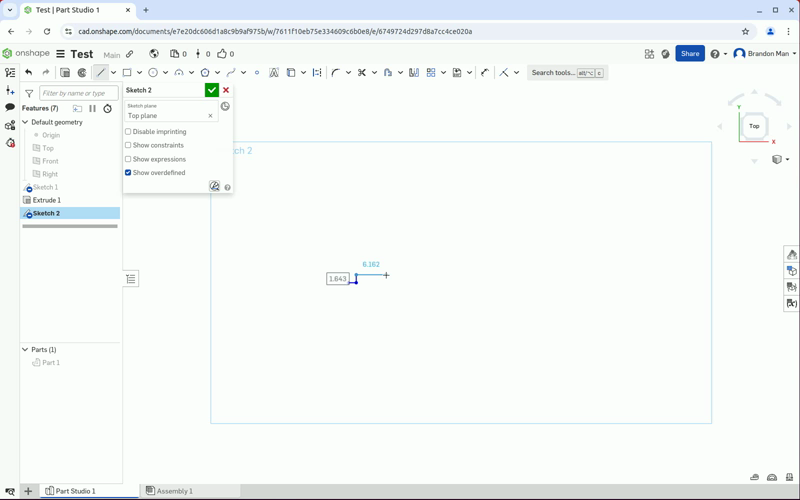
mouse_move(356, 242)
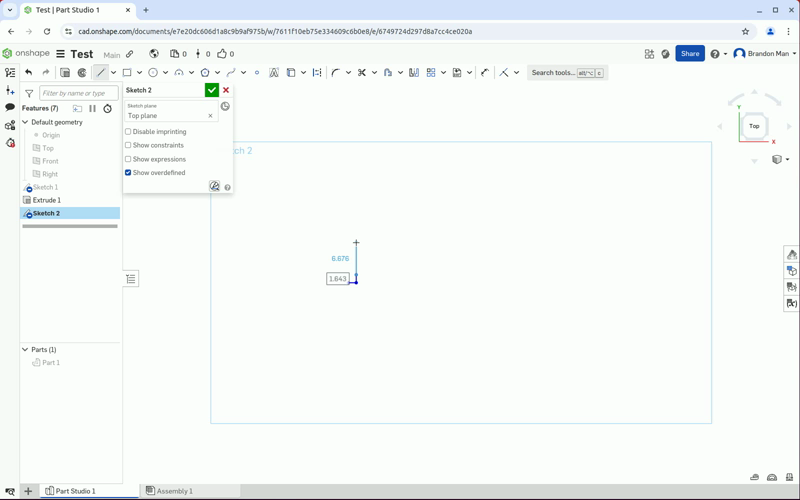
click(356, 242)
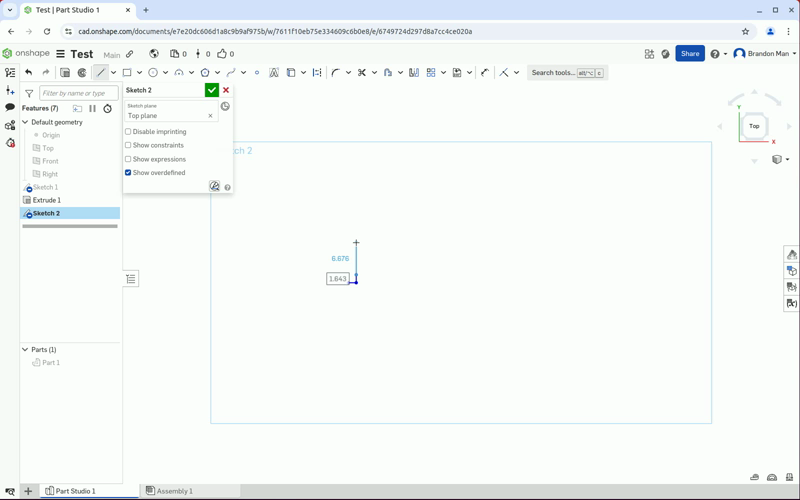
key_up(shift)
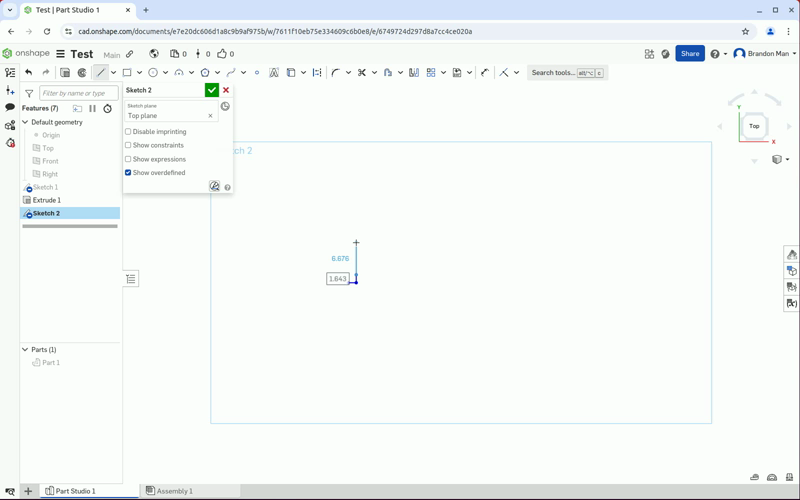
key_down(shift)
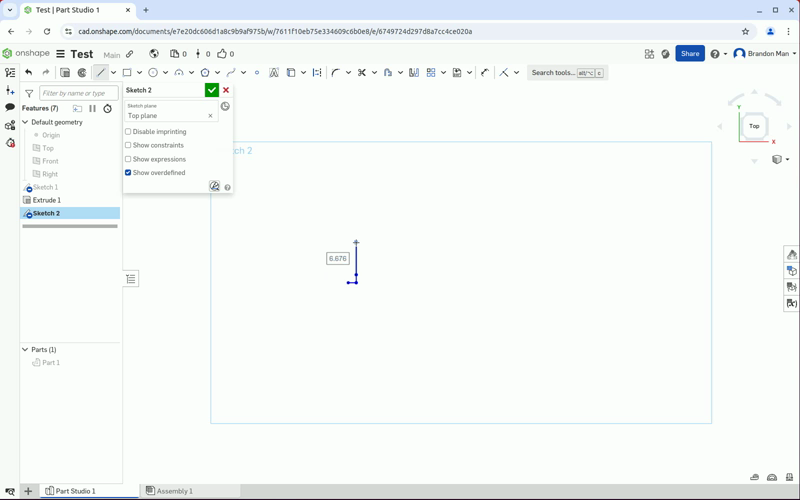
mouse_move(386, 242)
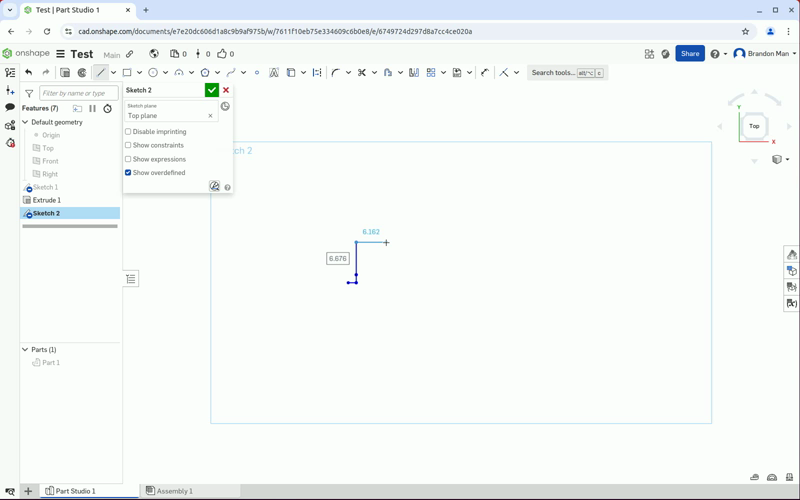
mouse_move(348, 242)
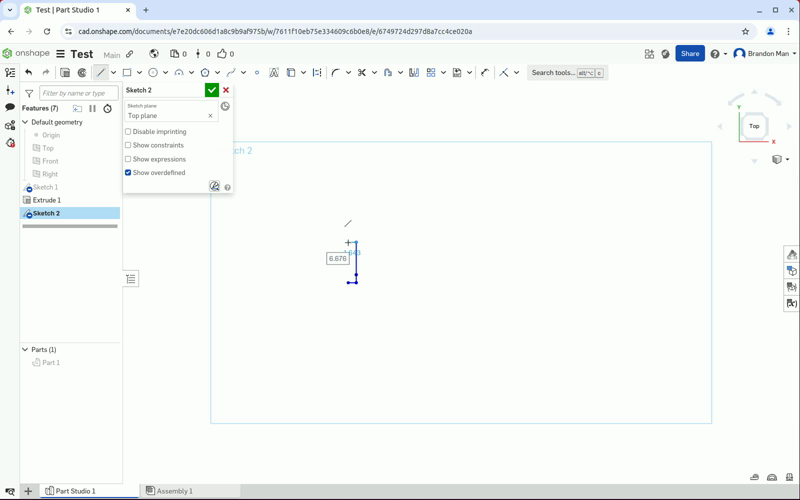
click(348, 242)
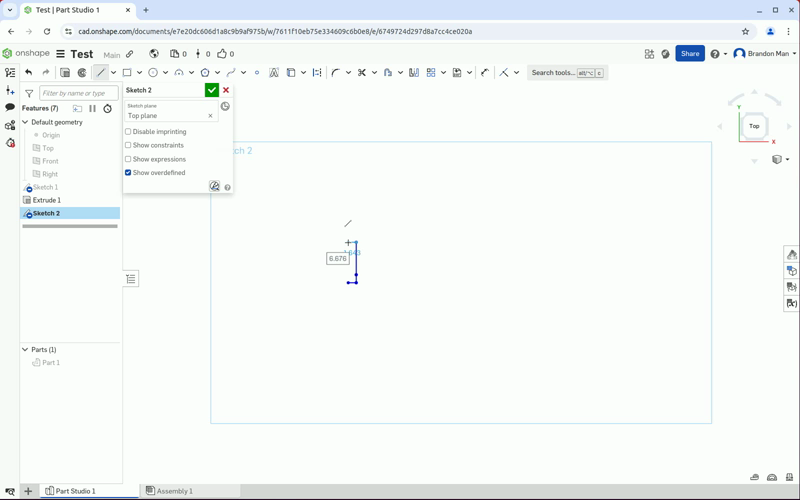
key_up(shift)
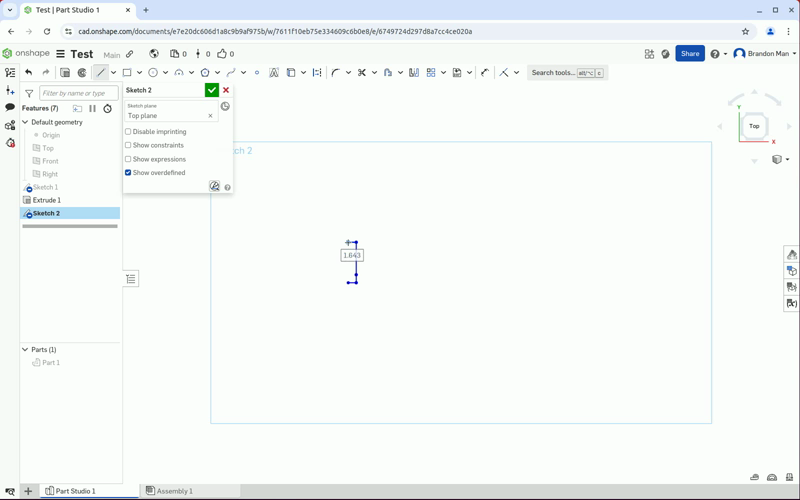
mouse_move(378, 242)
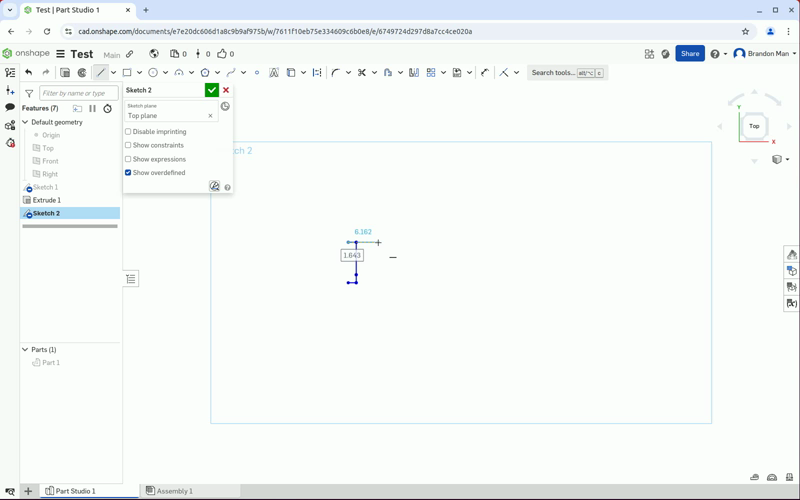
key_down(shift)
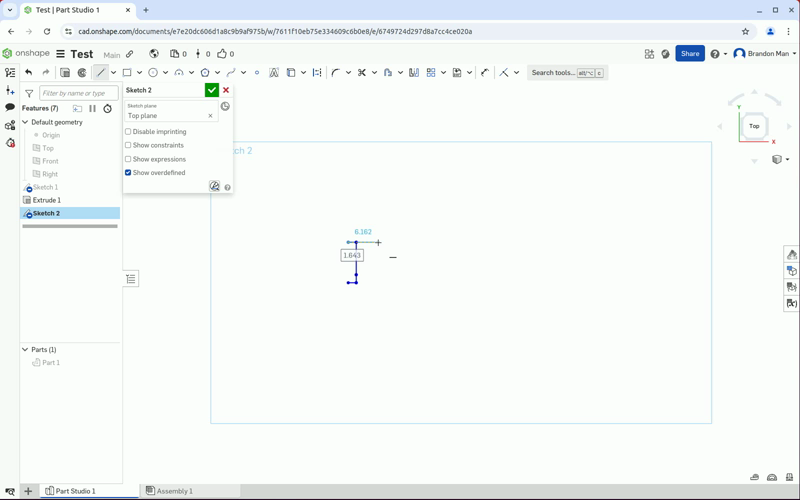
mouse_move(348, 282)
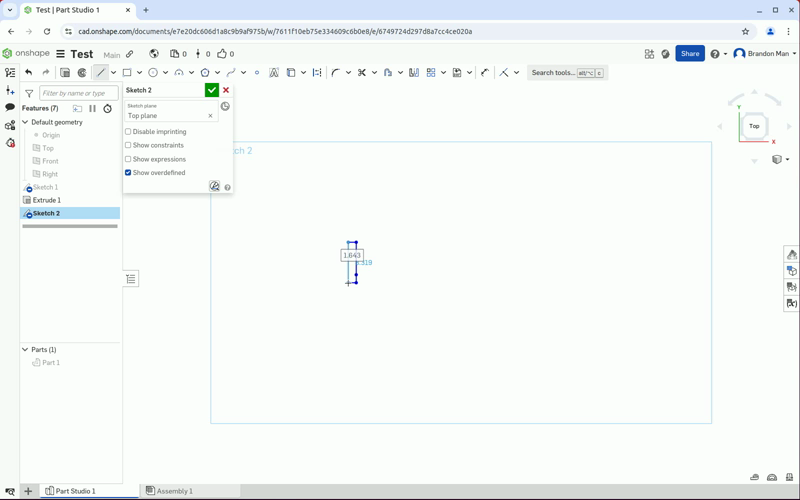
key_up(shift)
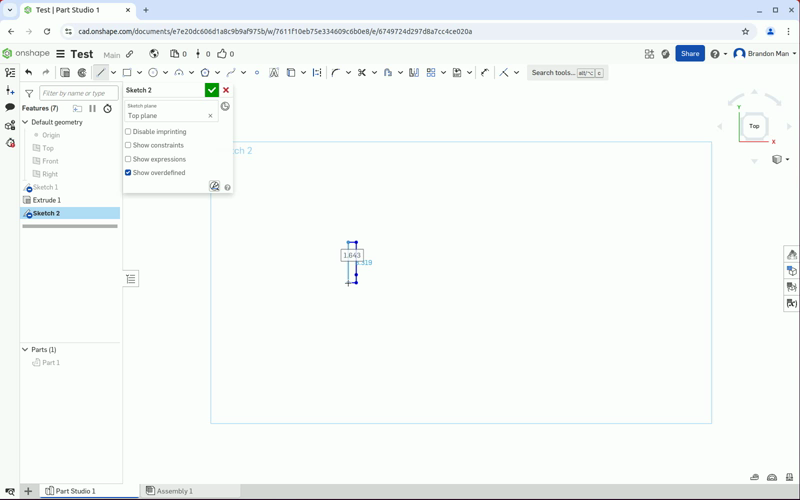
click(348, 282)
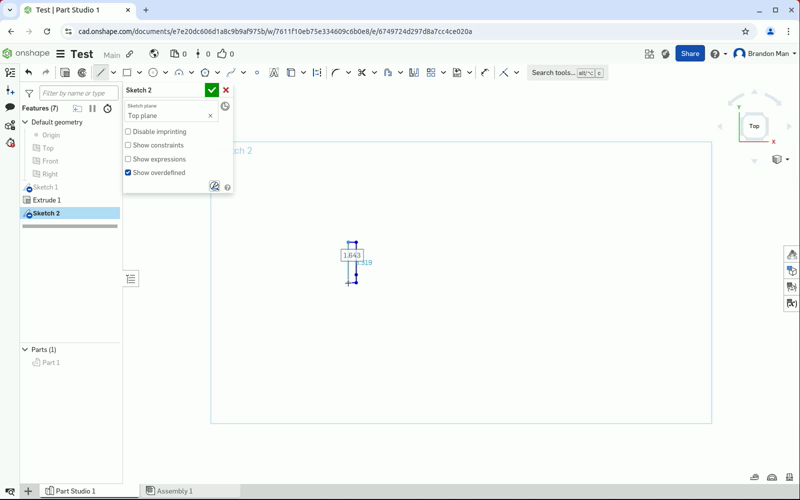
key(esc)
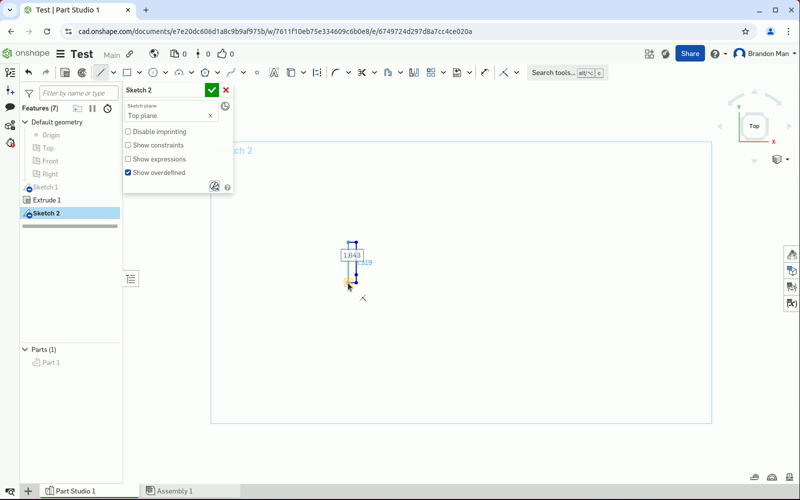
mouse_move(349, 247)
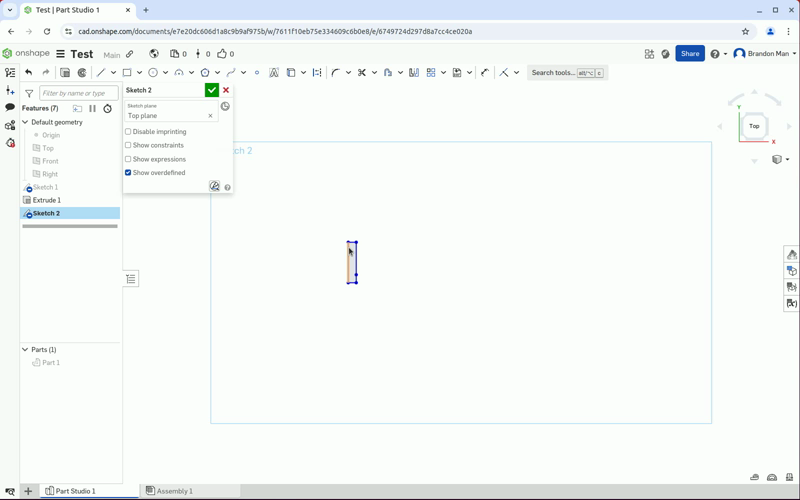
scroll(6)
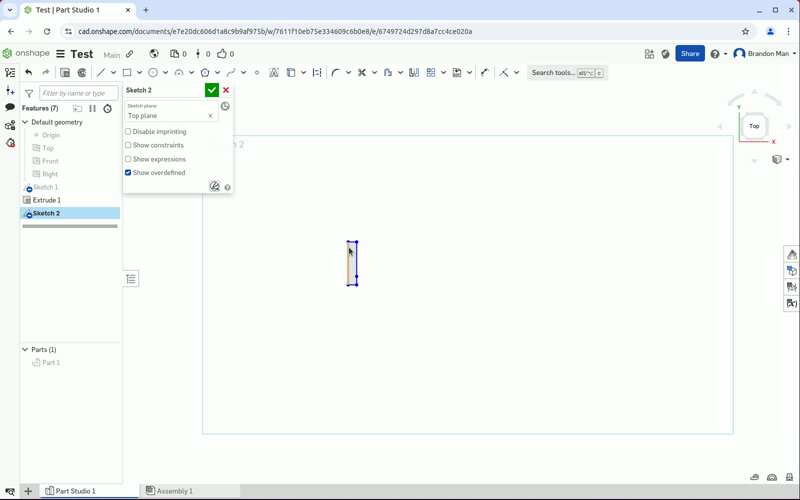
scroll(6)
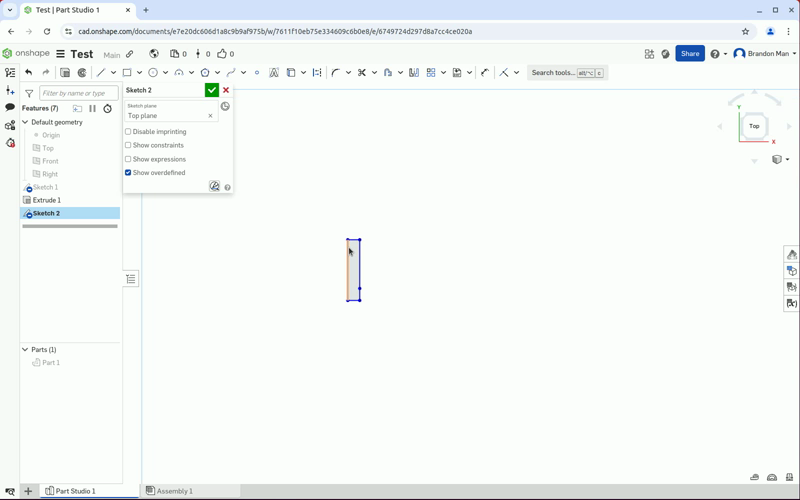
scroll(6)
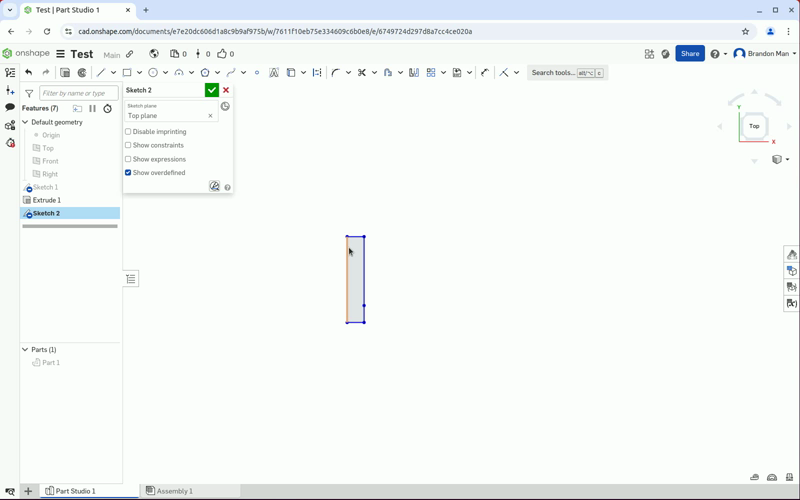
scroll(6)
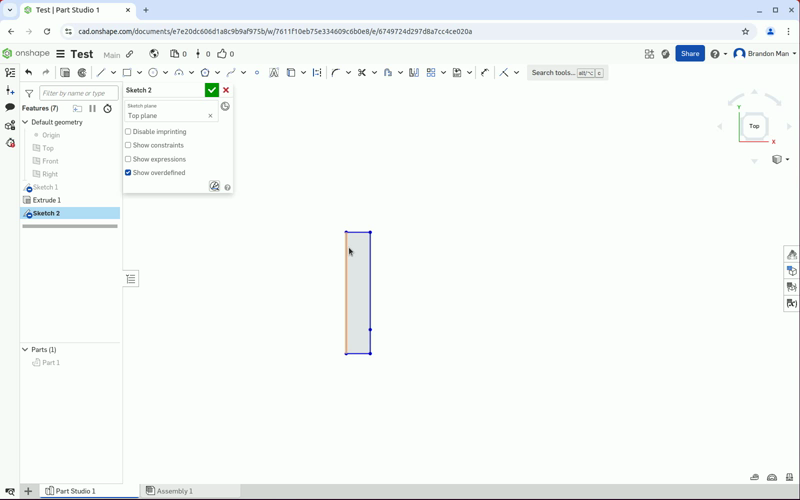
scroll(6)
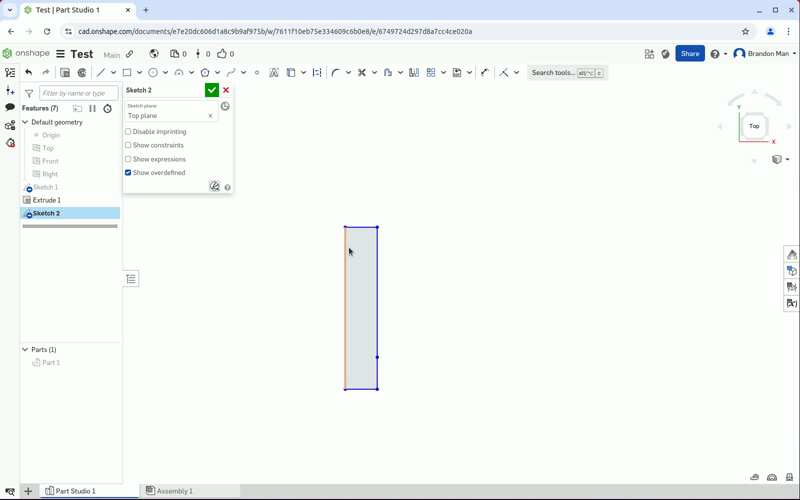
scroll(6)
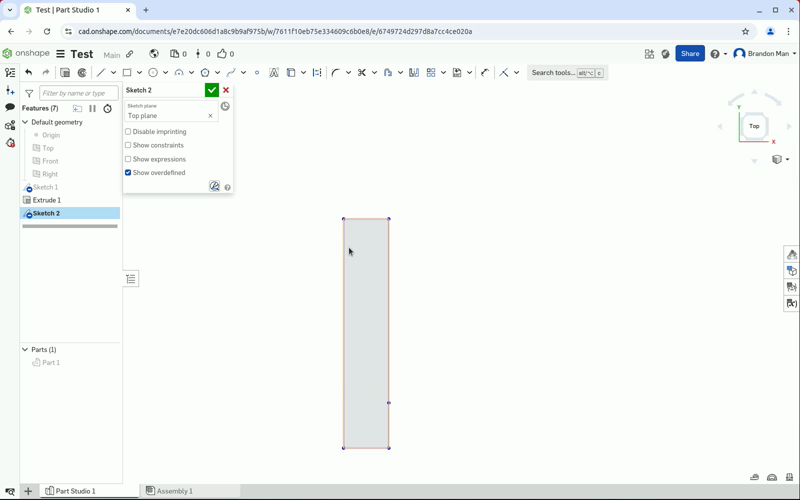
scroll(6)
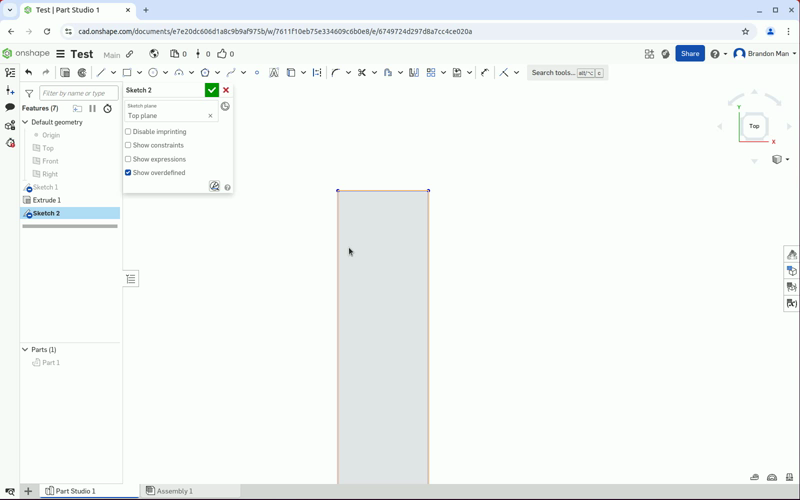
click(349, 247)
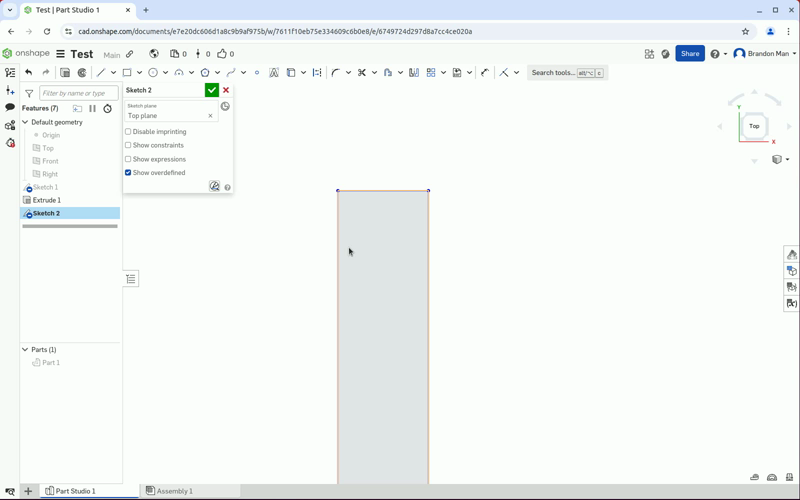
scroll(-6)
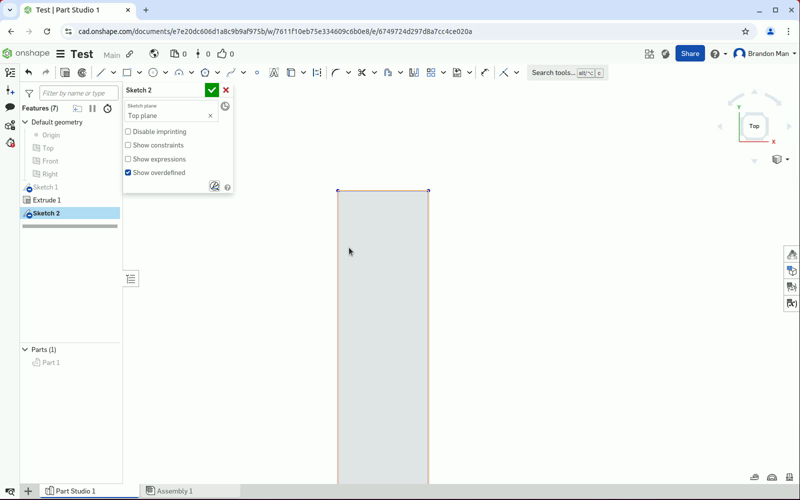
scroll(-6)
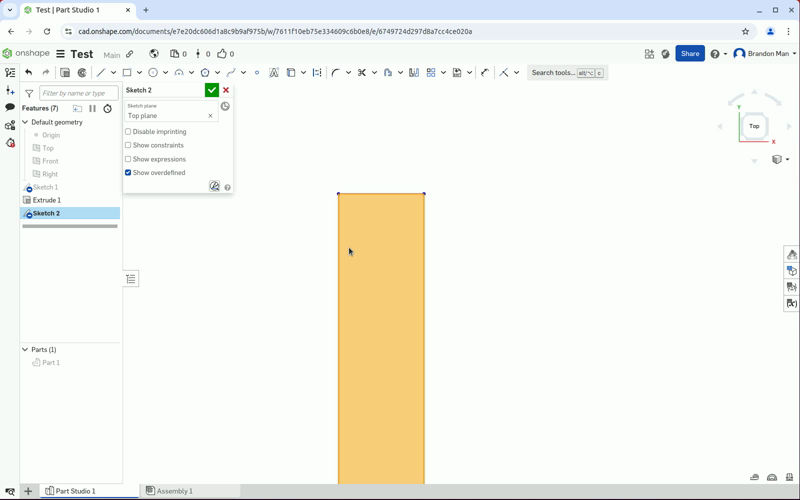
scroll(-6)
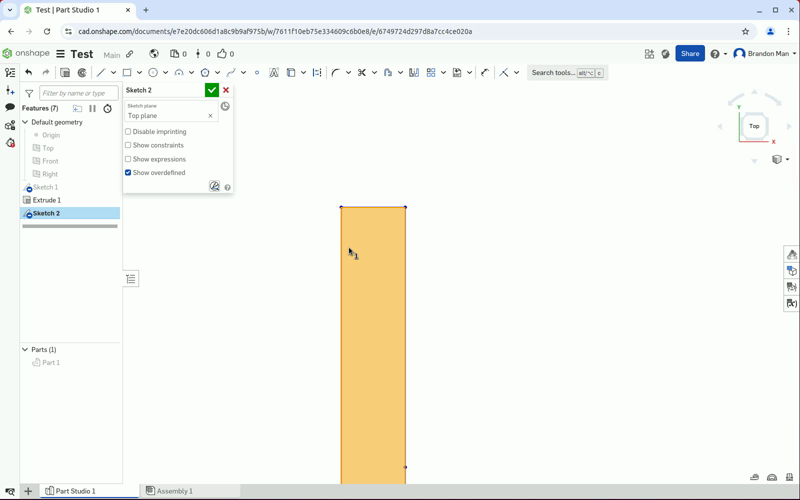
scroll(-6)
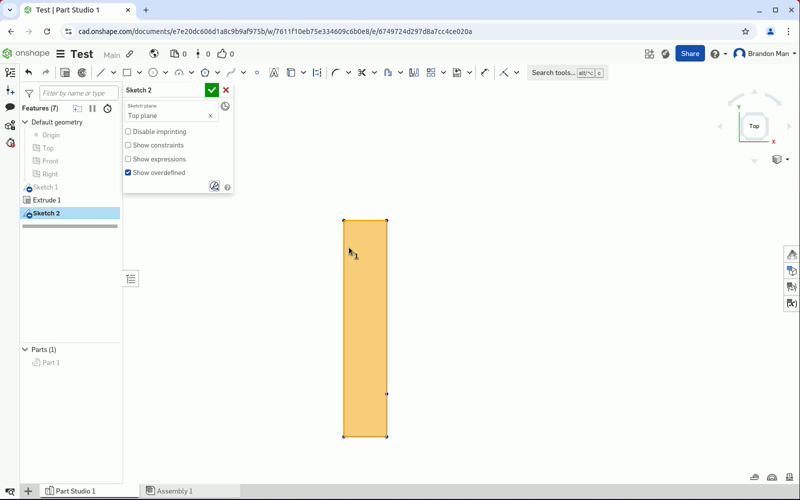
scroll(-6)
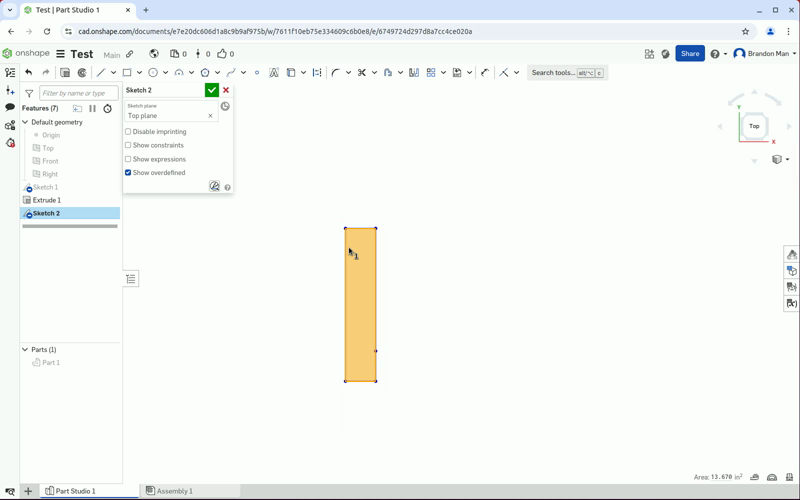
scroll(-6)
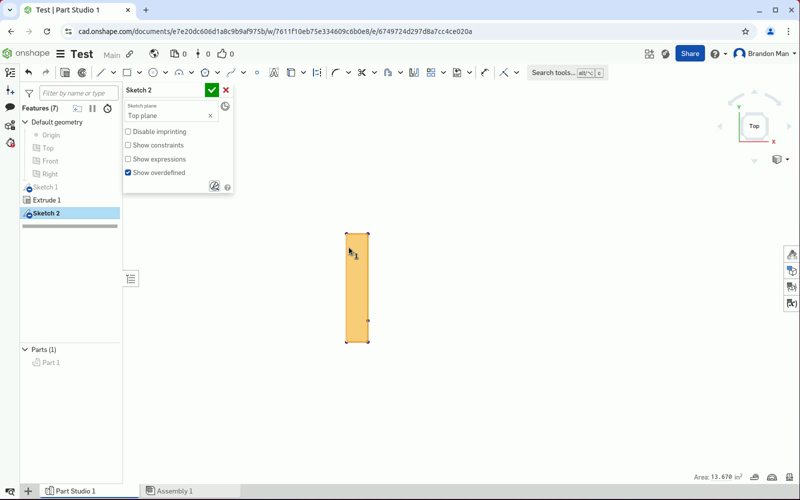
scroll(-6)
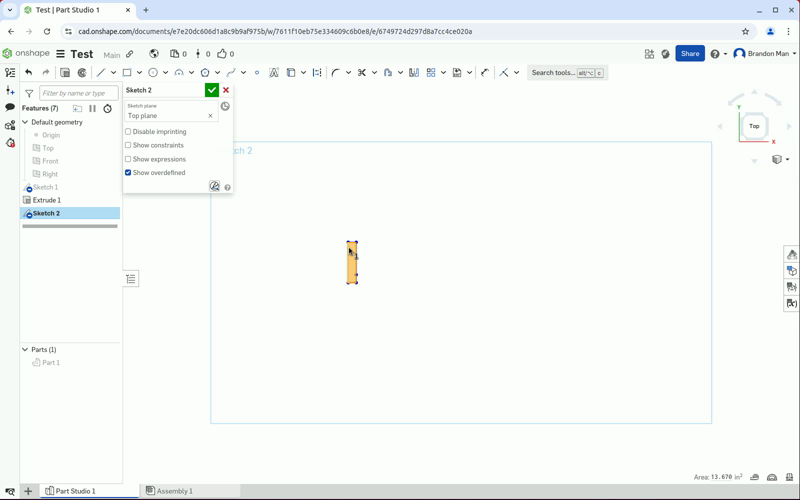
mouse_move(73, 352)
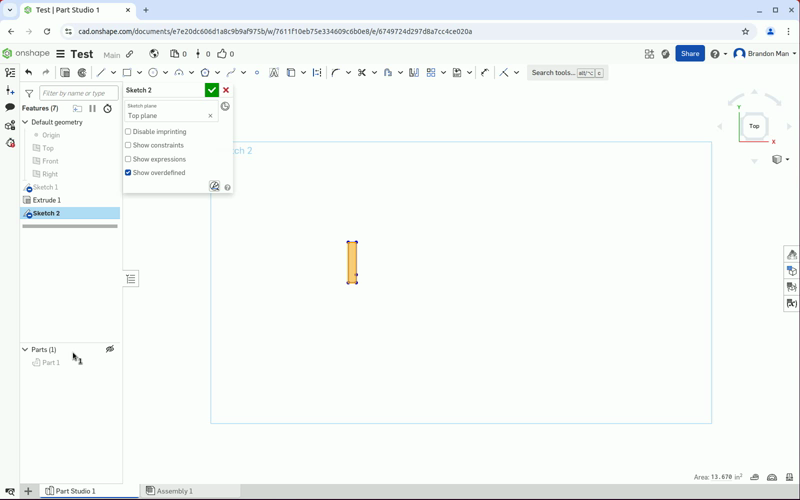
key(shift+y)
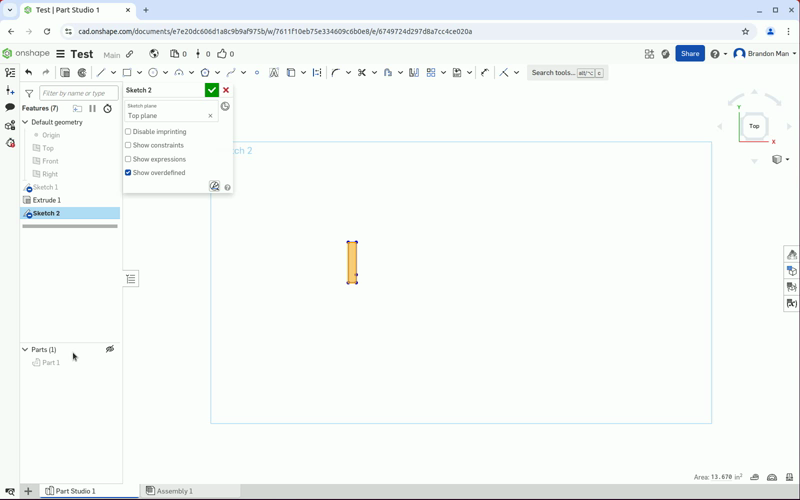
key(shift+e)
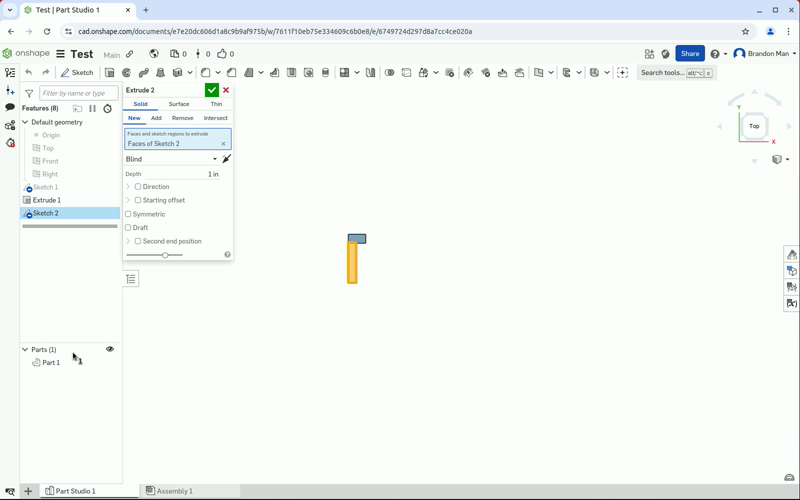
mouse_move(143, 106)
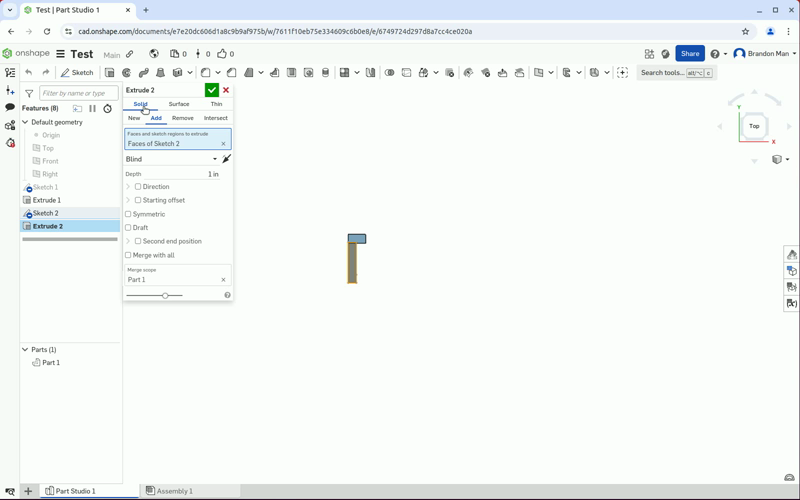
click(143, 106)
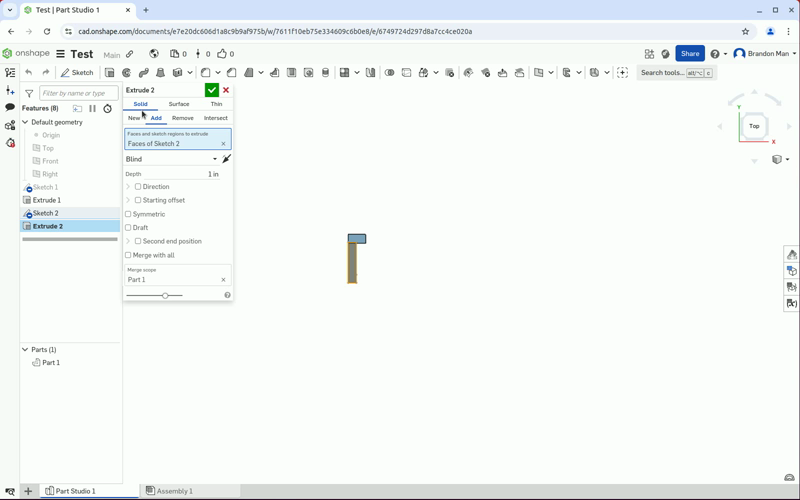
mouse_move(137, 120)
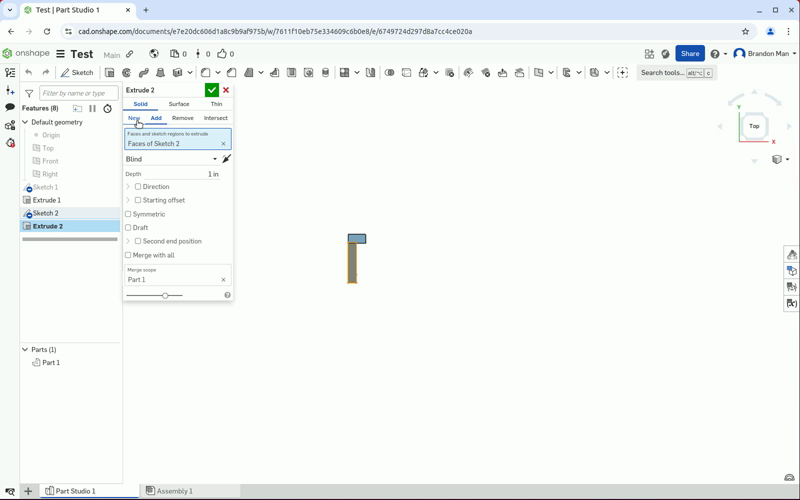
click(137, 120)
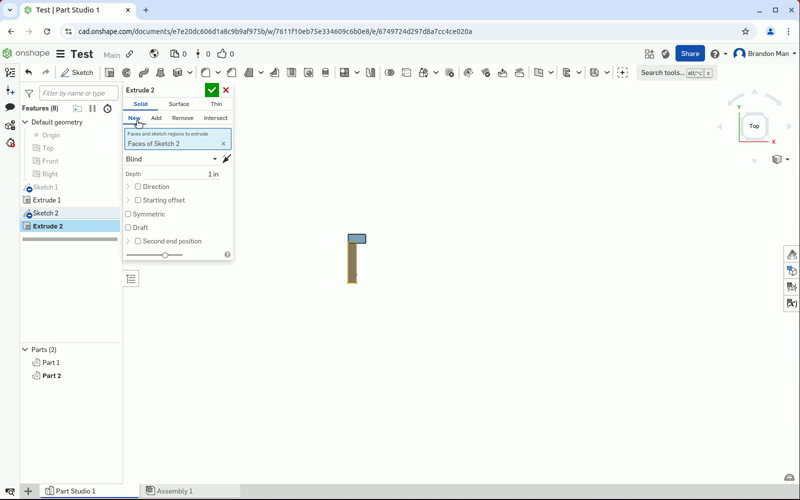
key(tab, 4)
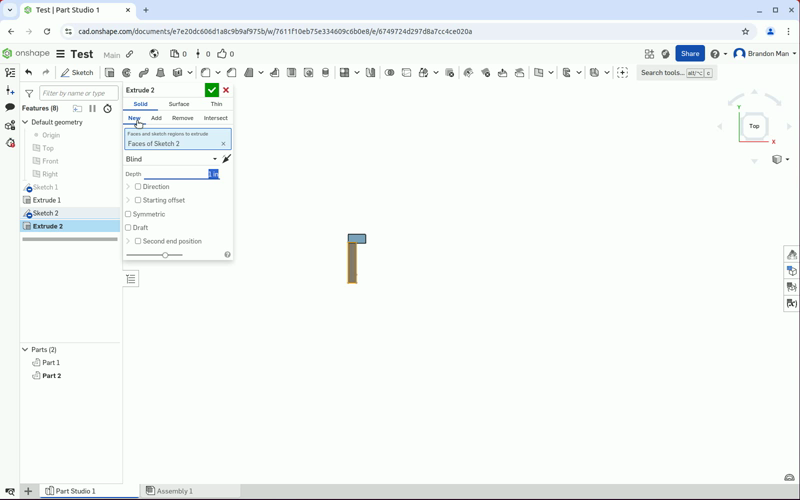
text(8.184)
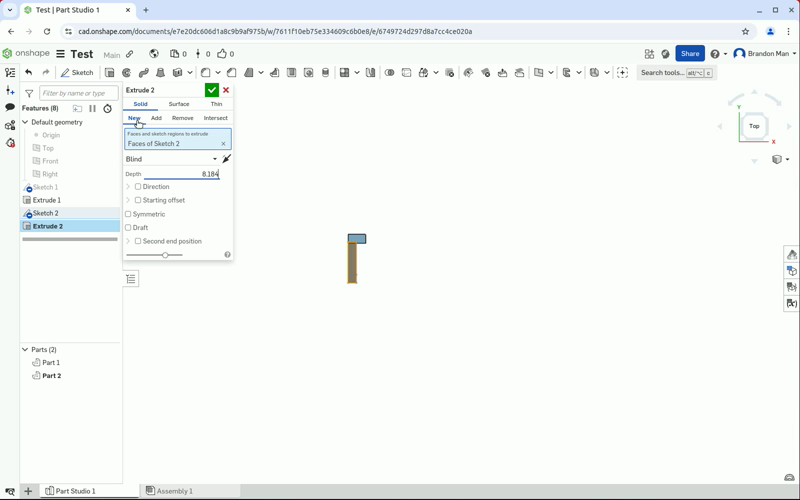
key(tab, 3)
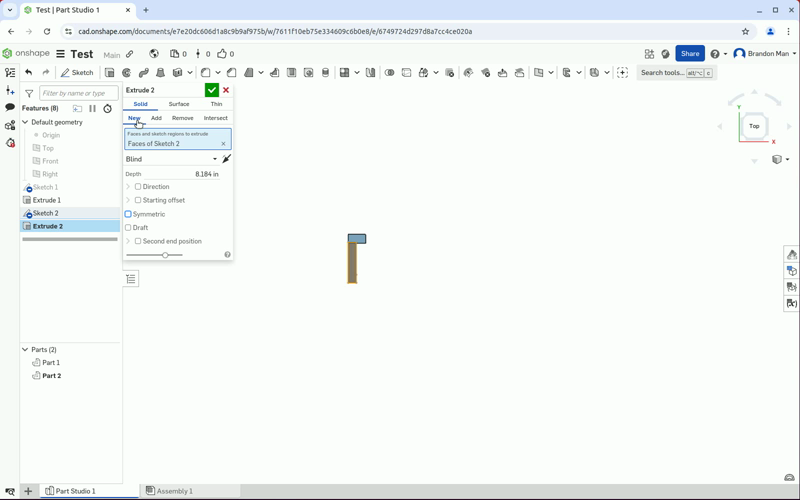
key(space)
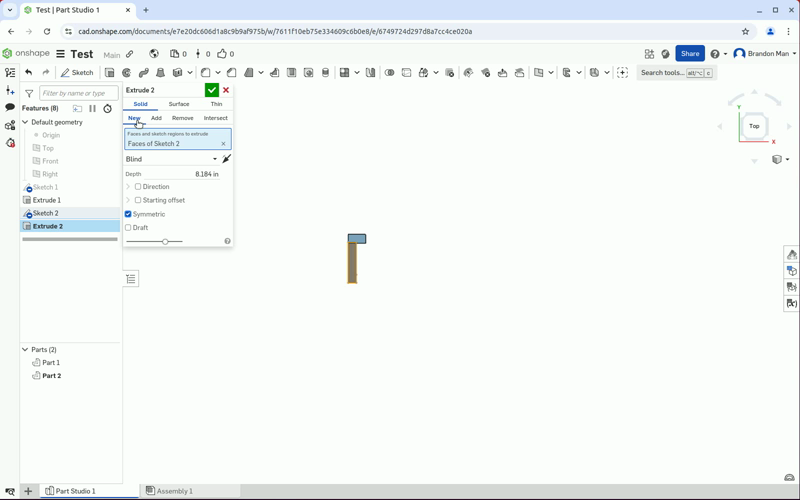
key(enter)
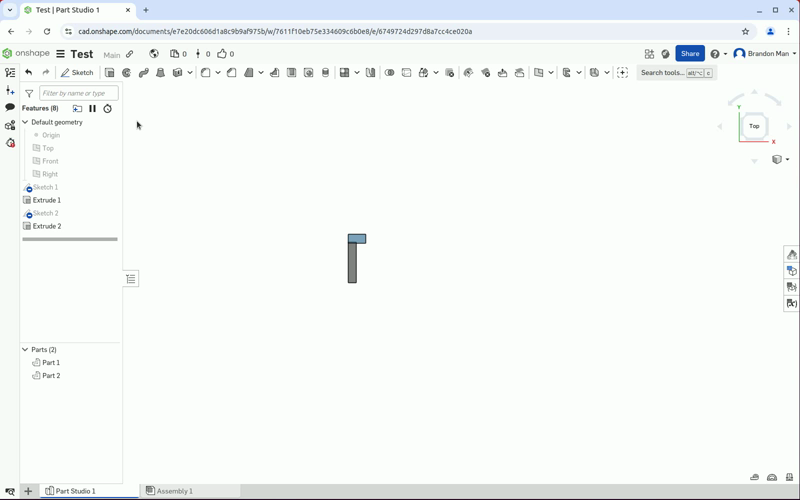
key(shift+h)
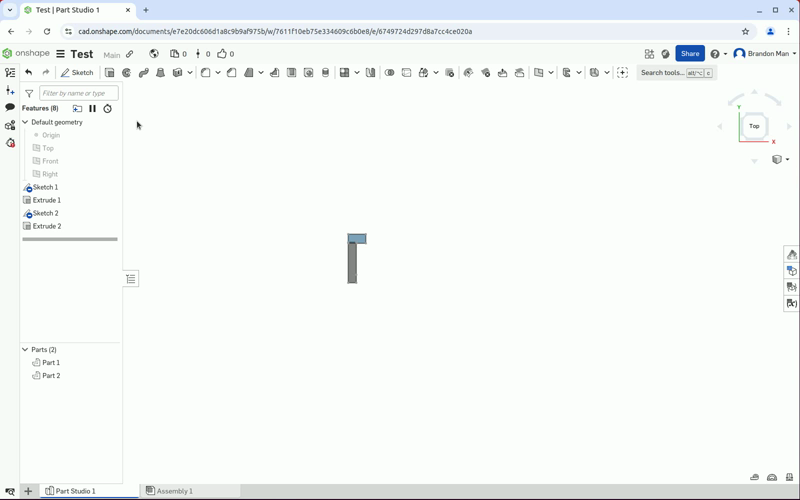
key(shift+h)
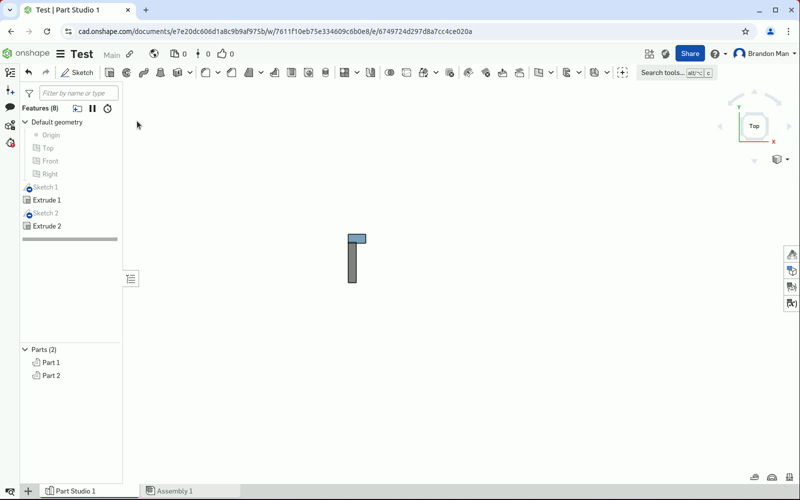
mouse_move(73, 189)
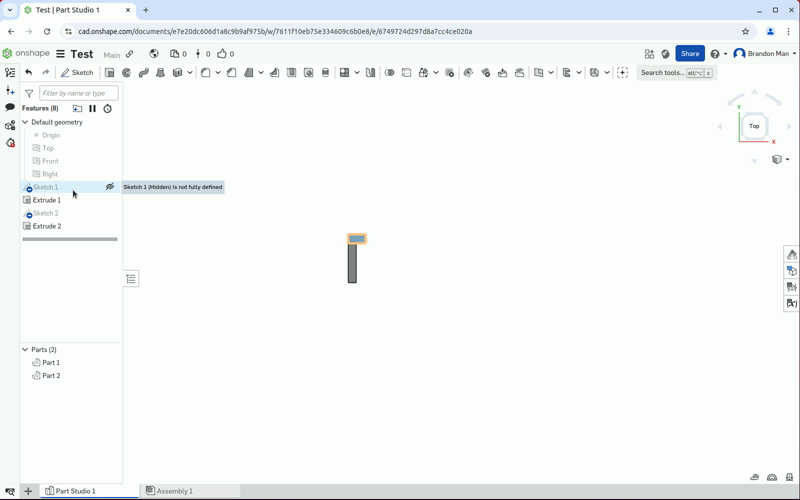
click(73, 189)
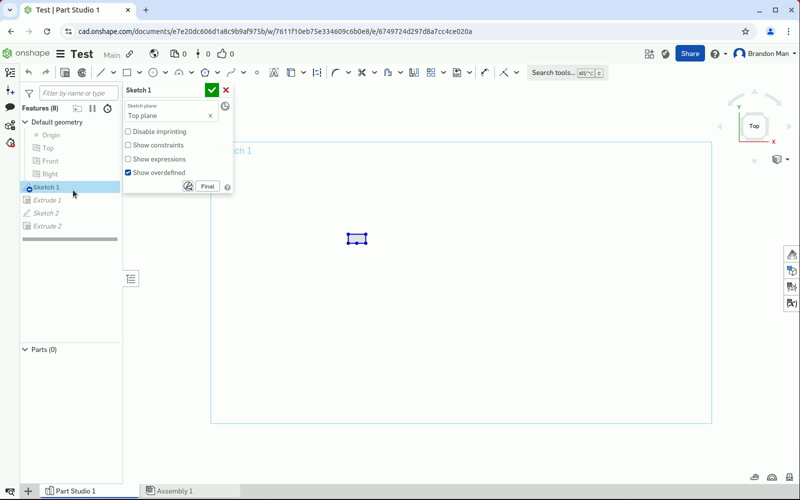
mouse_move(229, 92)
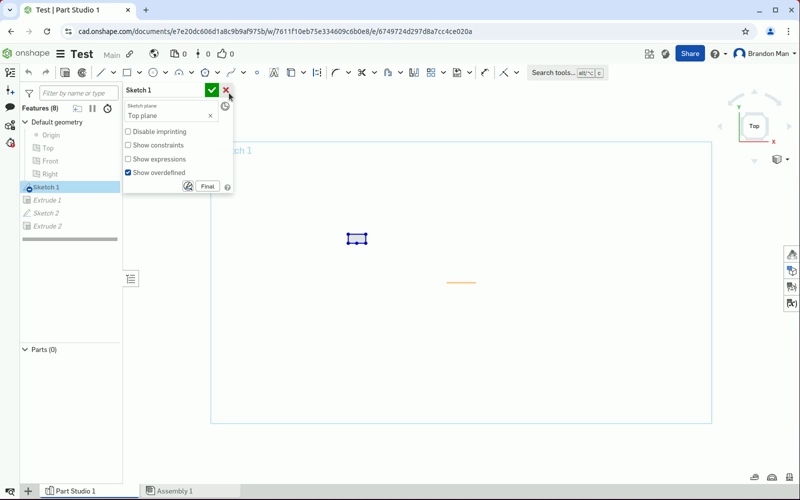
click(229, 92)
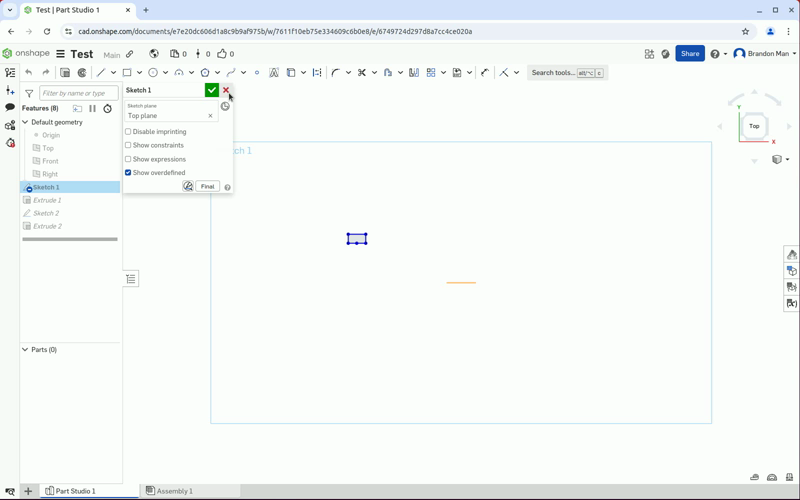
key(shift+s)
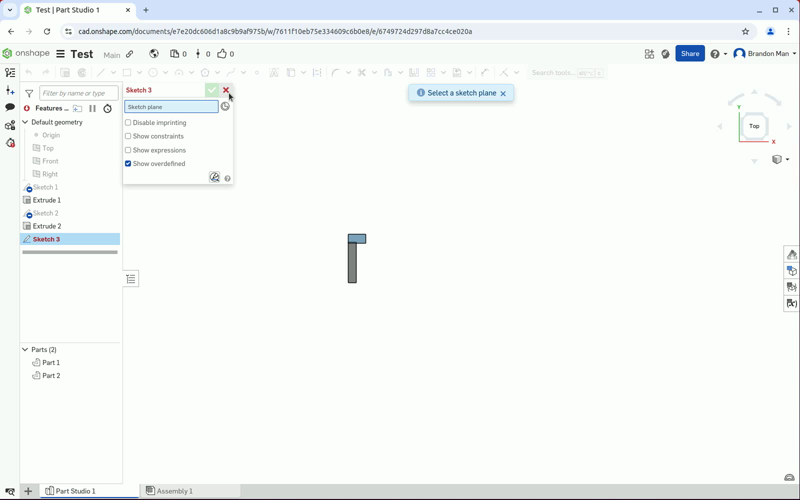
mouse_move(73, 150)
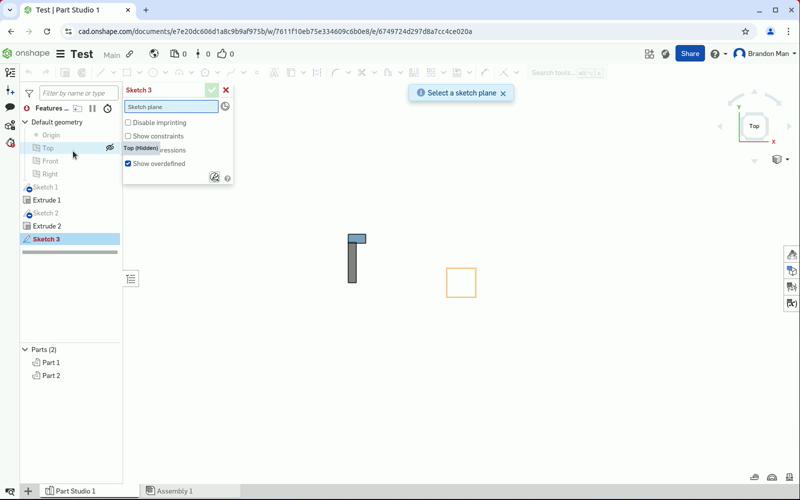
click(73, 150)
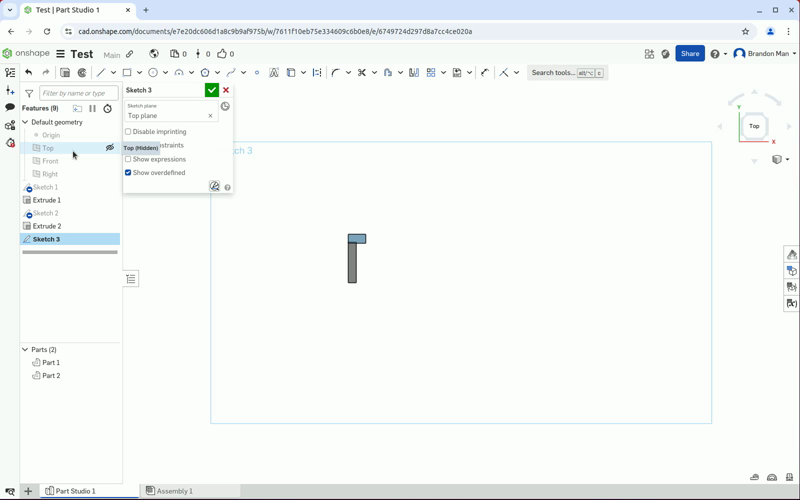
mouse_move(73, 352)
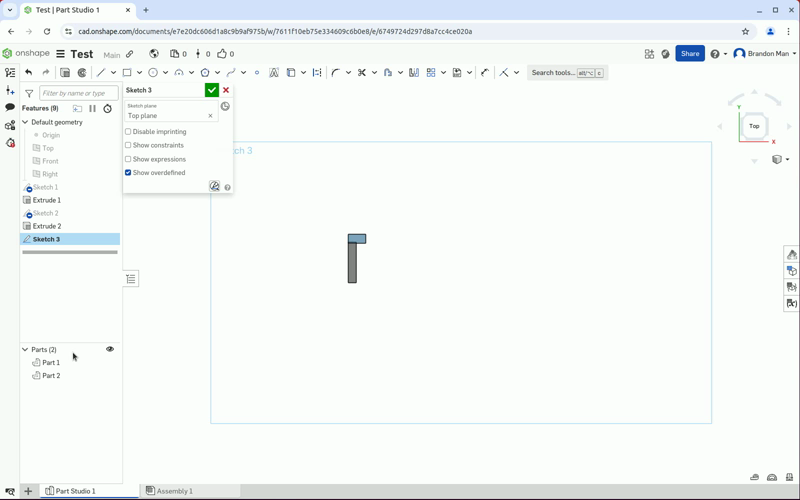
key(y)
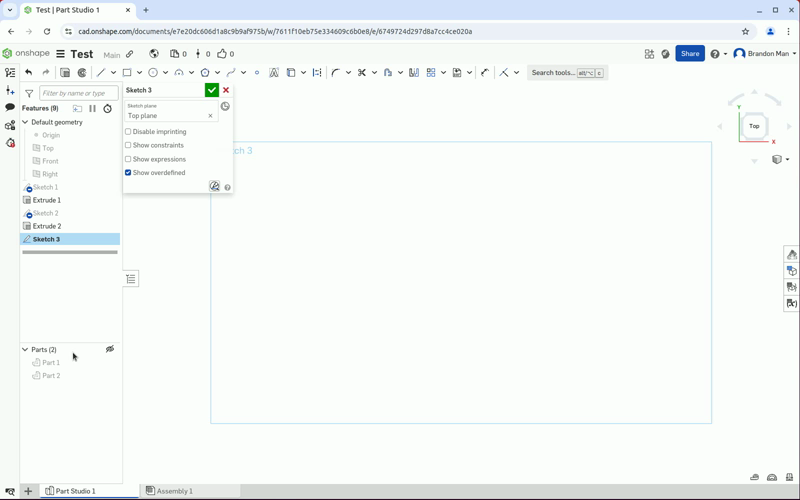
key(l)
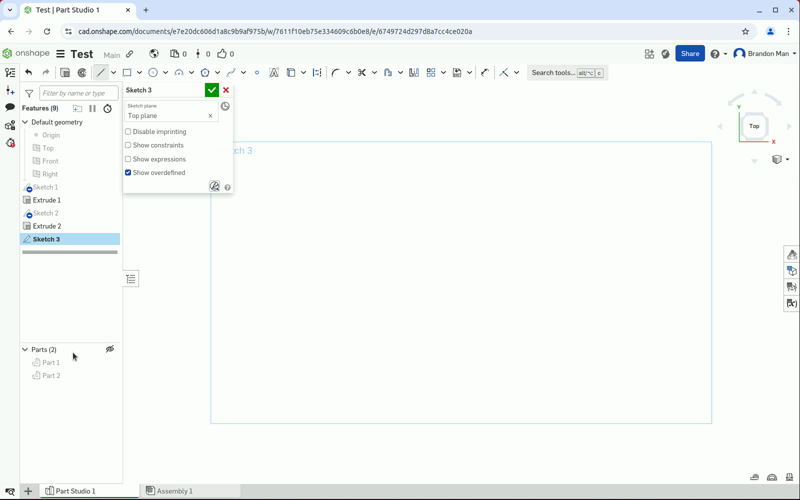
key_down(shift)
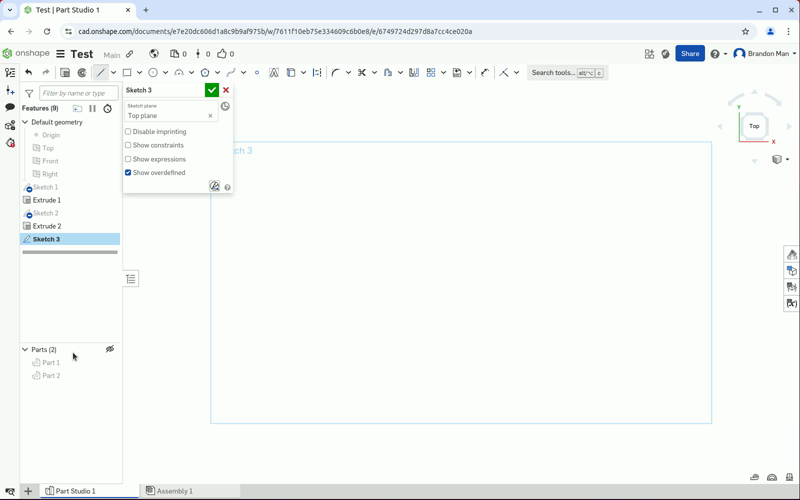
mouse_move(356, 282)
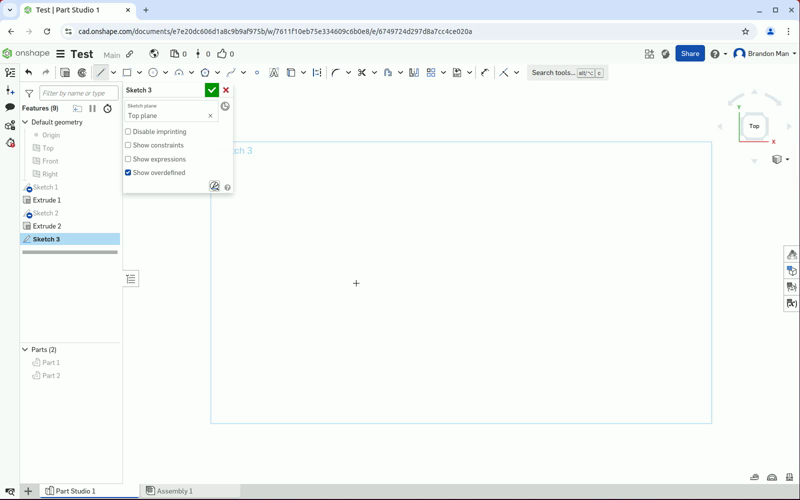
click(356, 282)
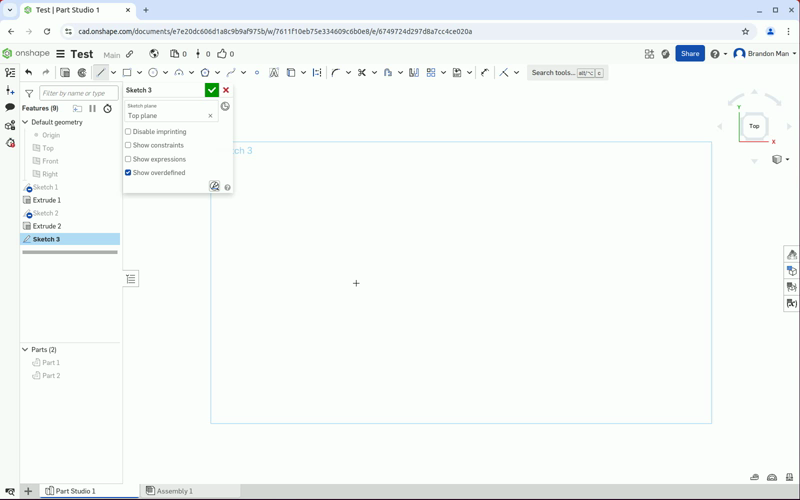
key_up(shift)
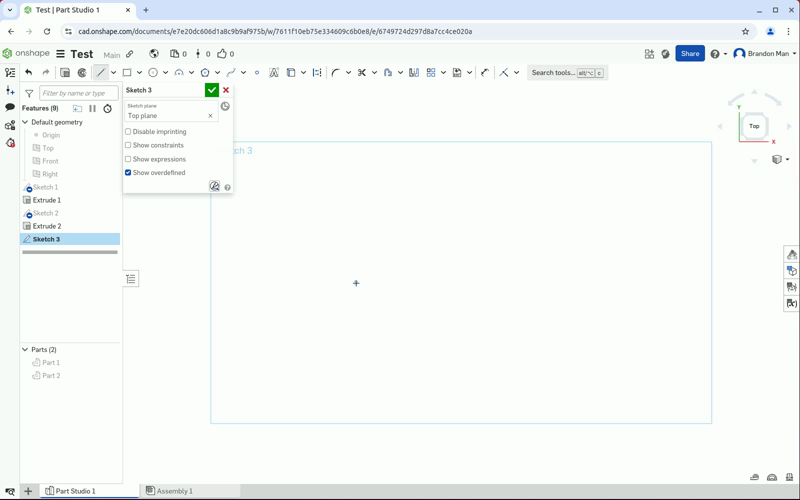
key_down(shift)
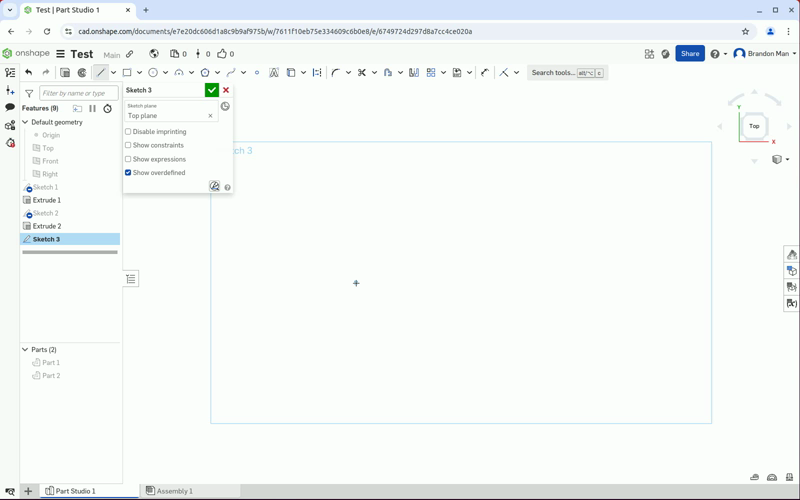
mouse_move(386, 282)
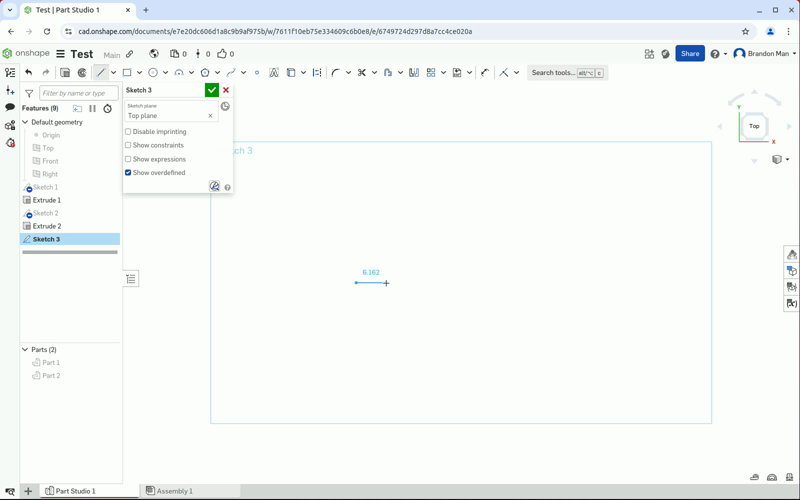
mouse_move(404, 282)
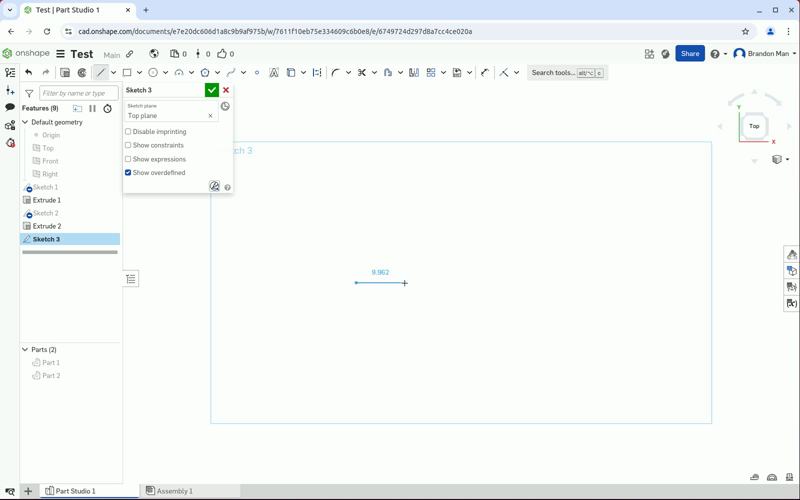
click(404, 282)
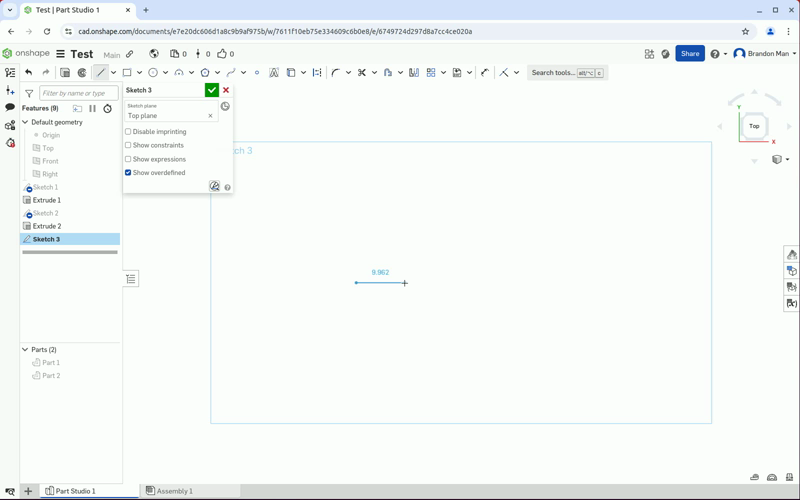
key_up(shift)
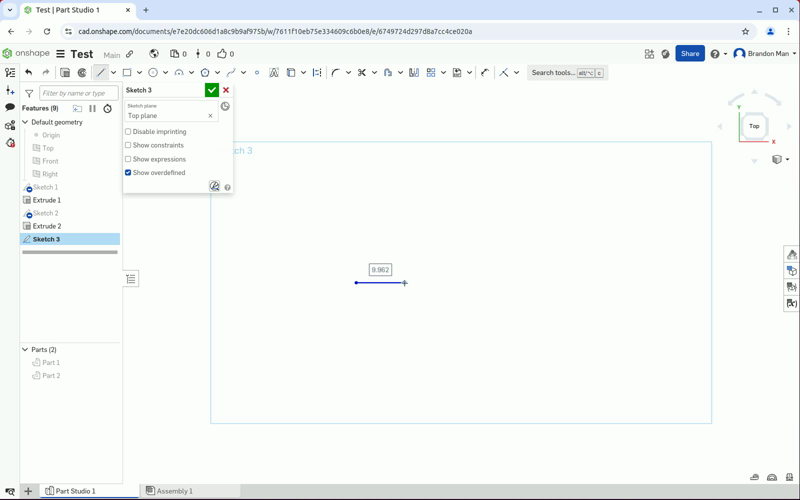
key_down(shift)
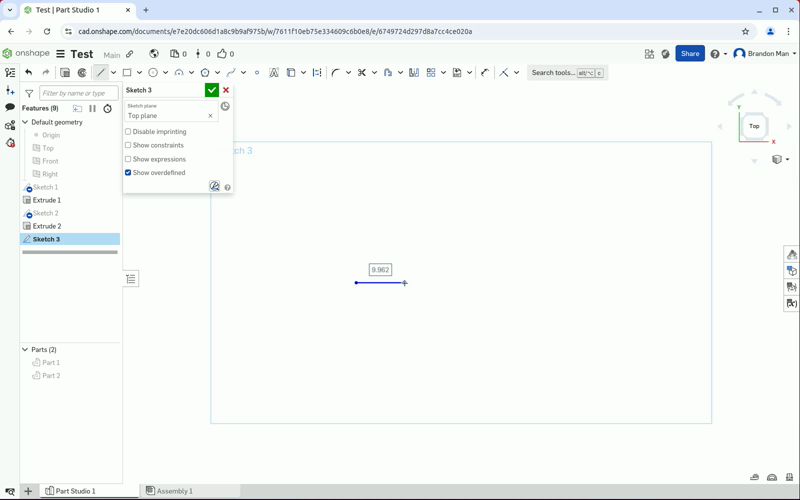
mouse_move(434, 282)
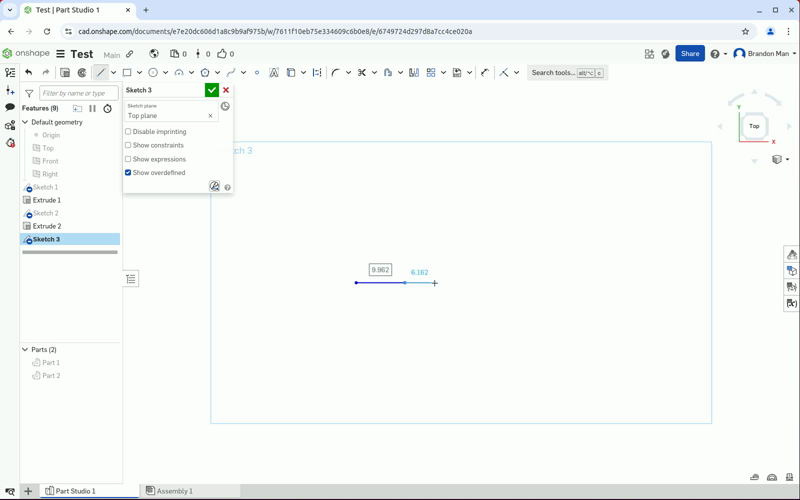
mouse_move(409, 282)
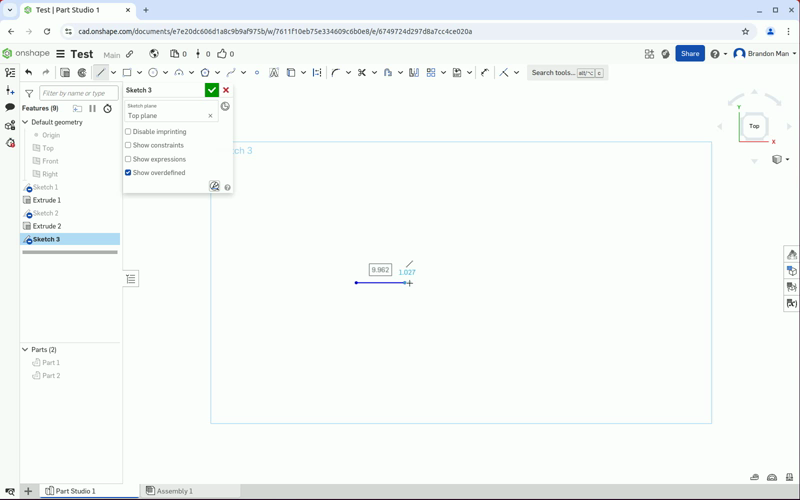
scroll(6)
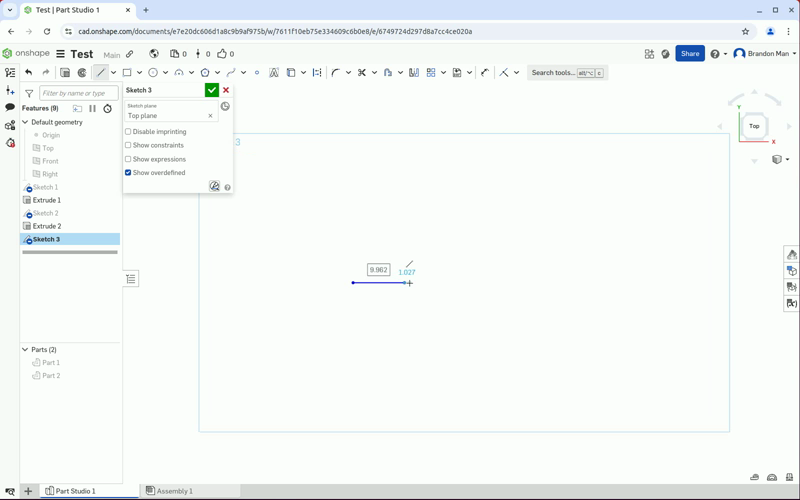
scroll(6)
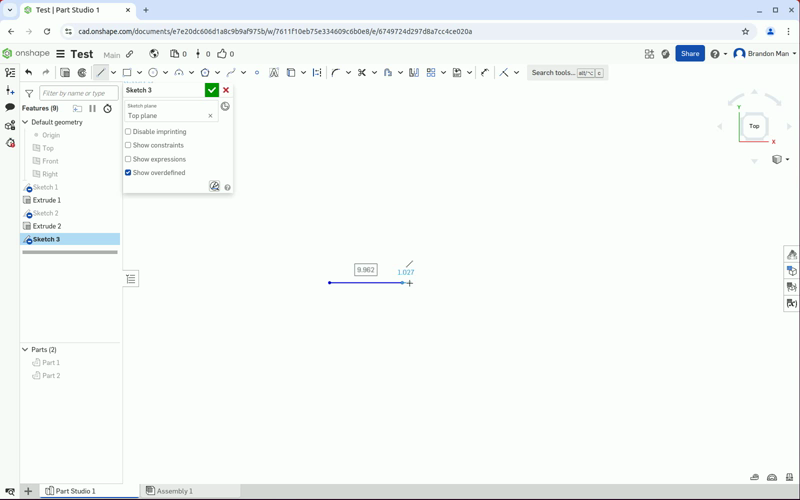
scroll(6)
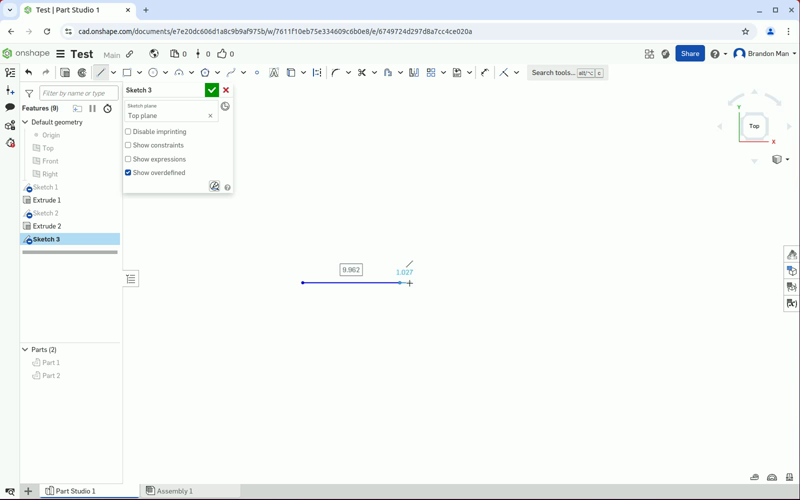
scroll(6)
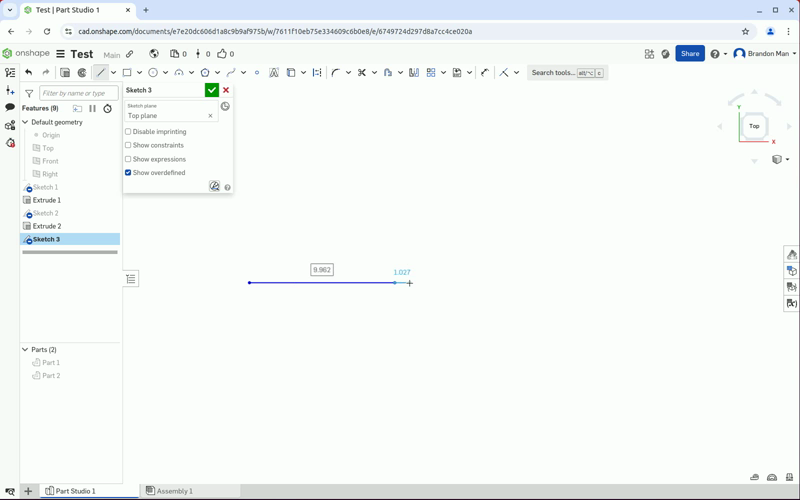
scroll(6)
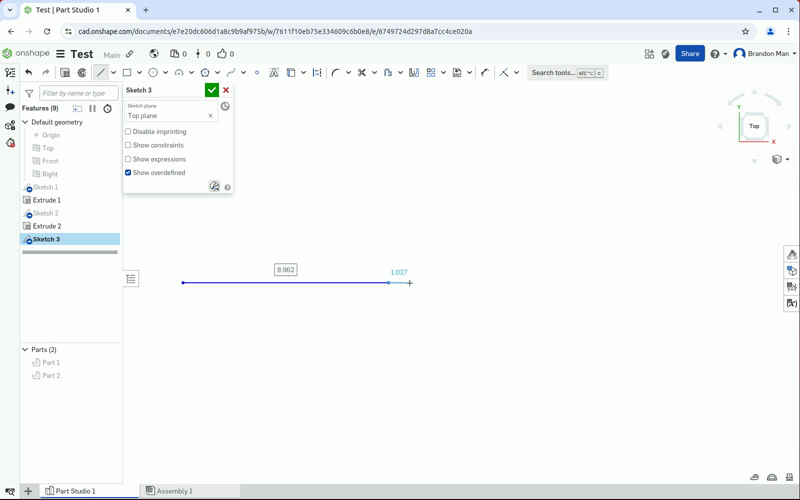
scroll(6)
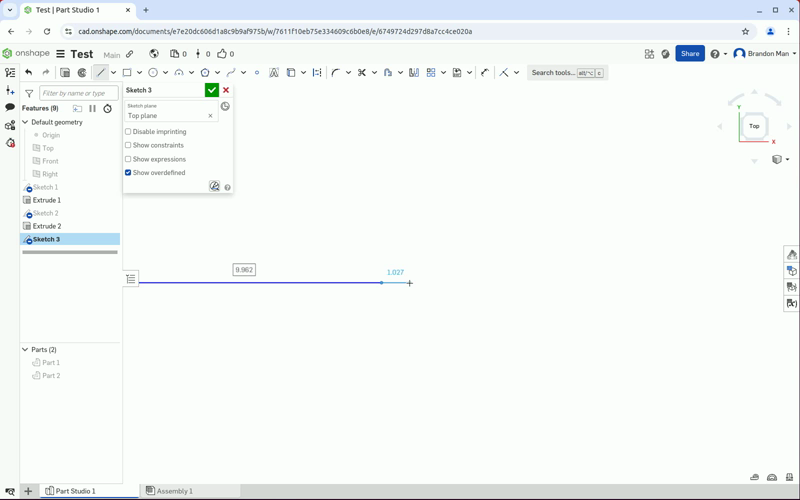
scroll(6)
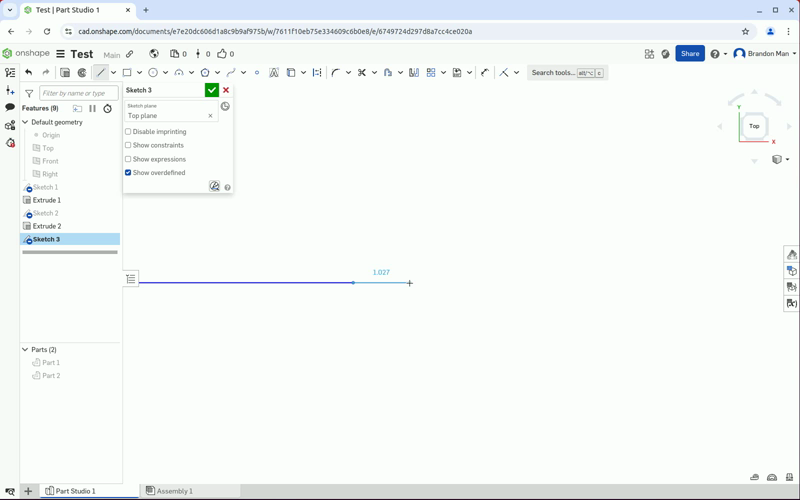
click(409, 282)
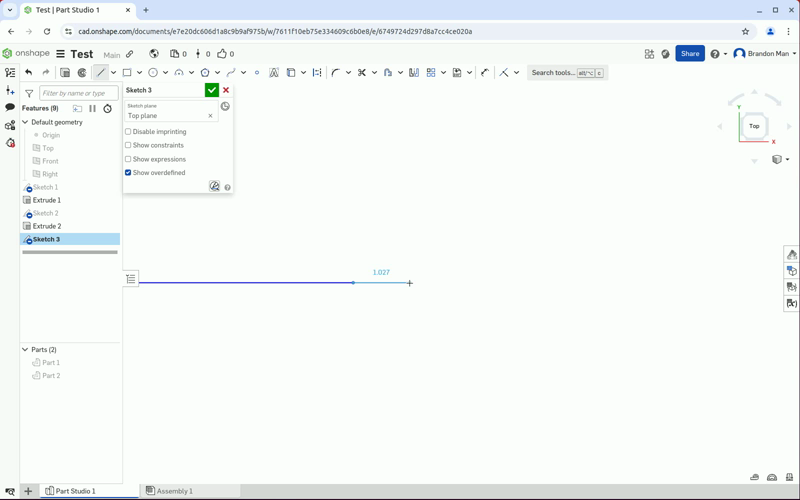
scroll(-6)
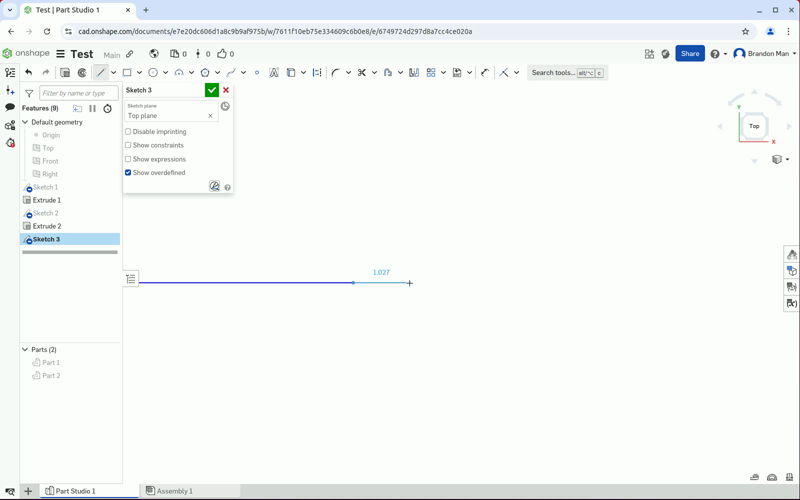
scroll(-6)
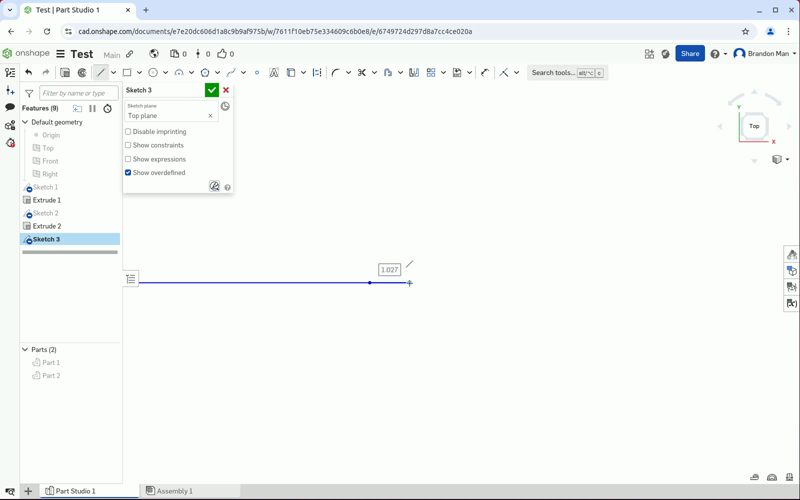
scroll(-6)
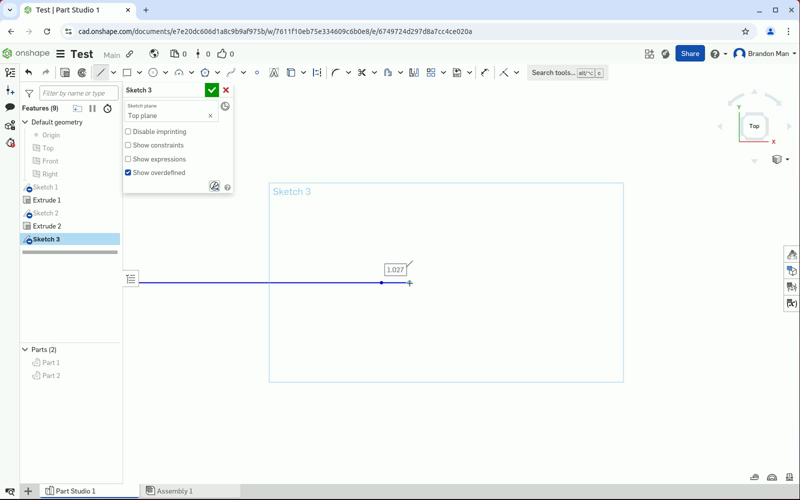
scroll(-6)
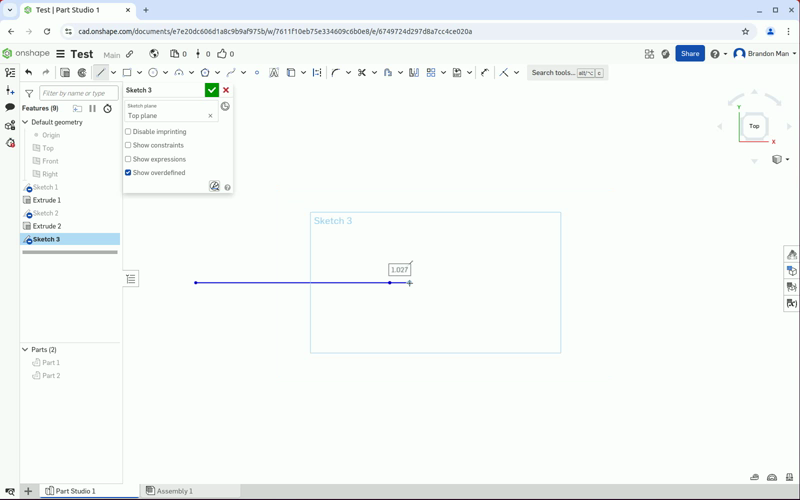
scroll(-6)
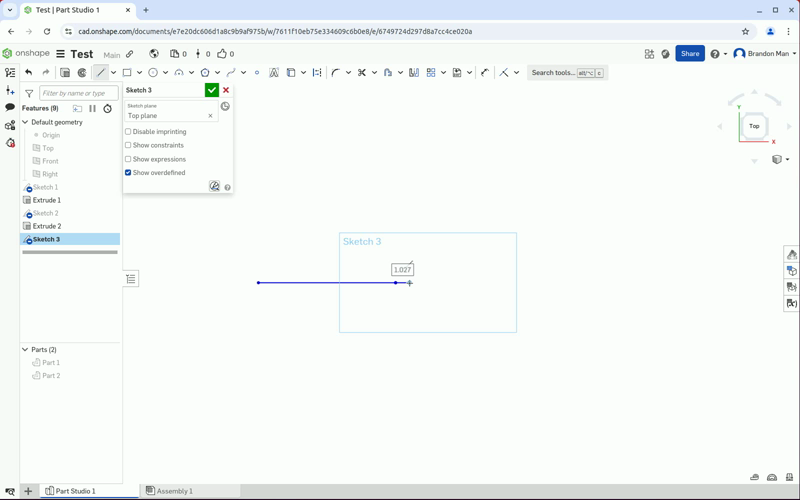
scroll(-6)
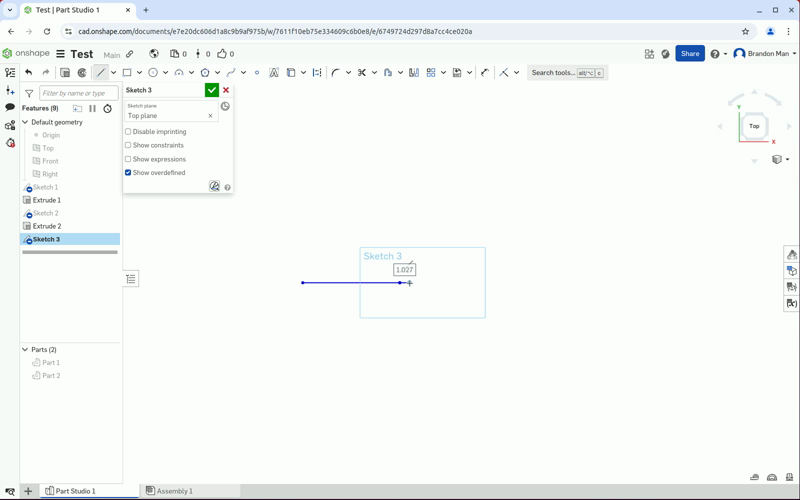
scroll(-6)
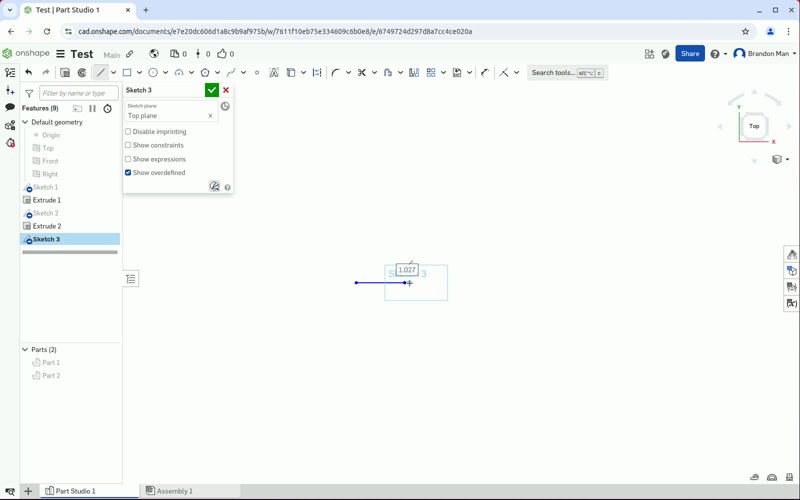
key_up(shift)
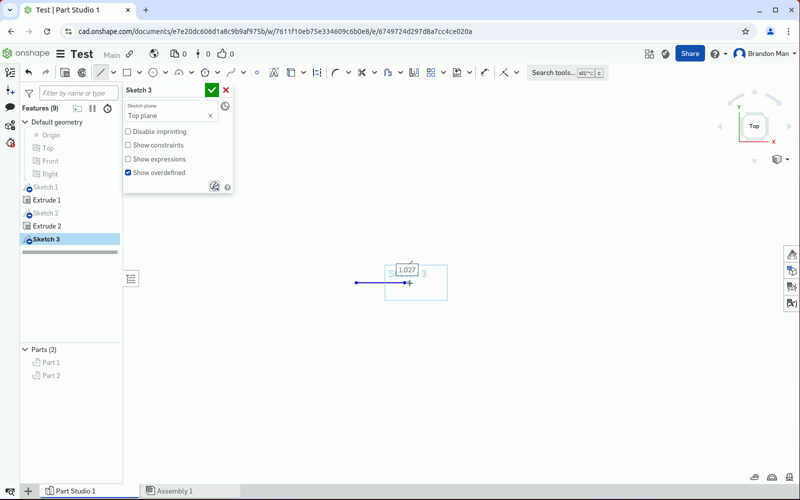
key_down(shift)
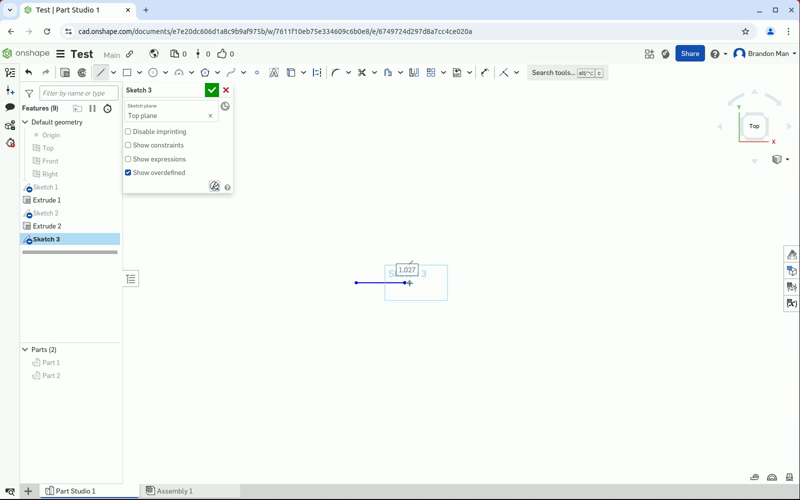
mouse_move(439, 282)
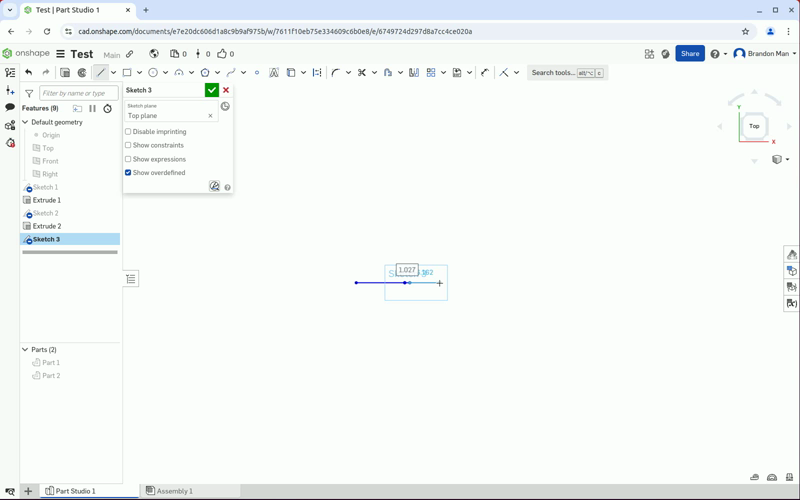
mouse_move(409, 274)
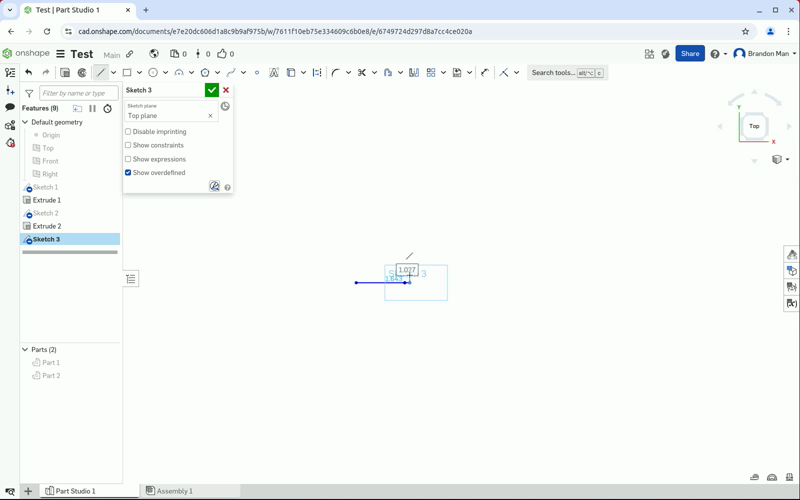
click(409, 274)
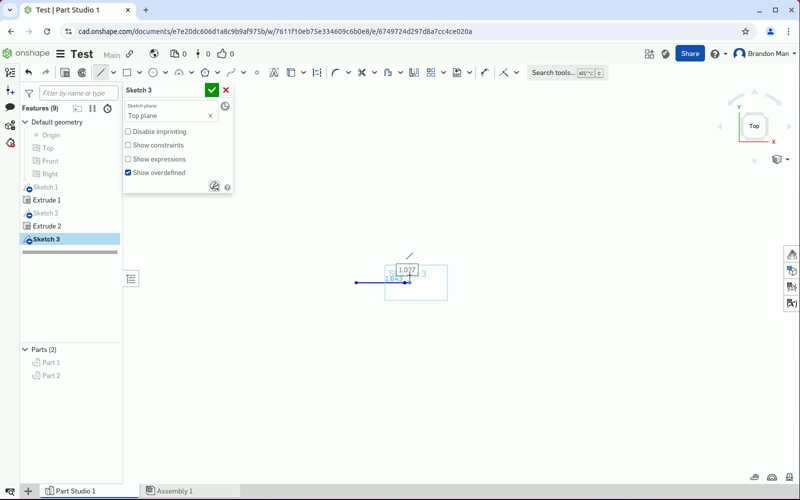
key_up(shift)
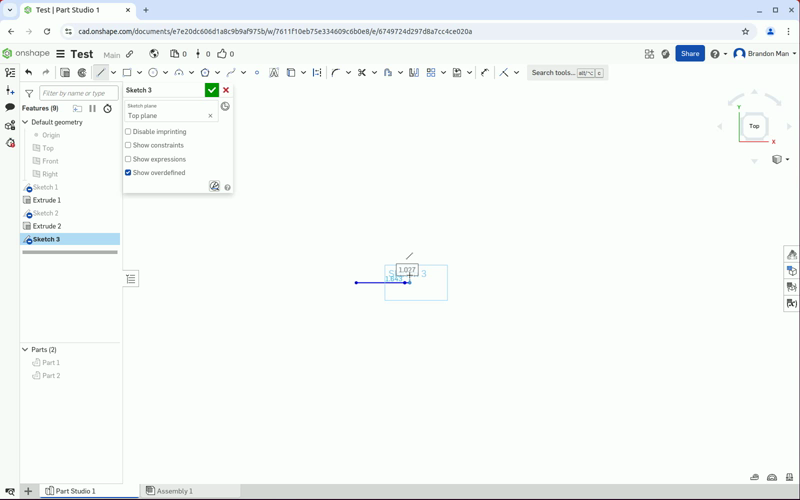
key_down(shift)
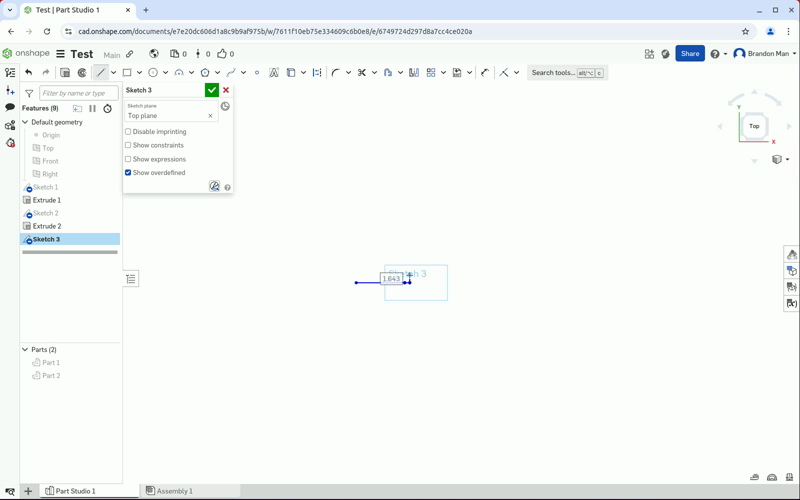
mouse_move(439, 274)
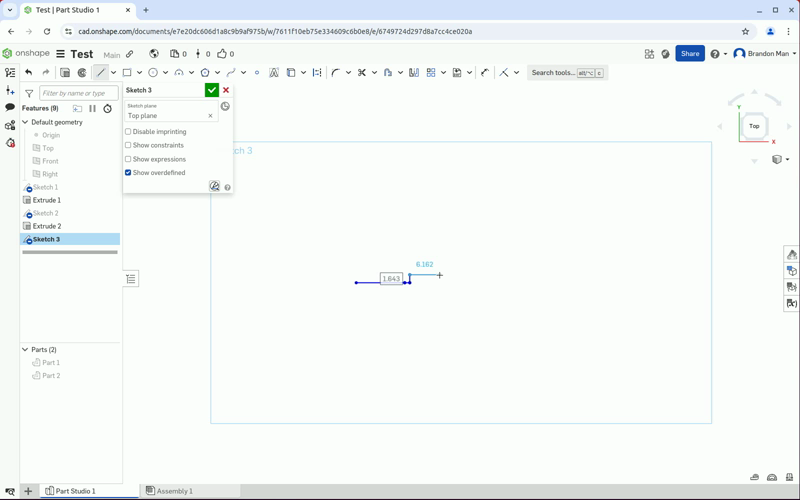
mouse_move(356, 274)
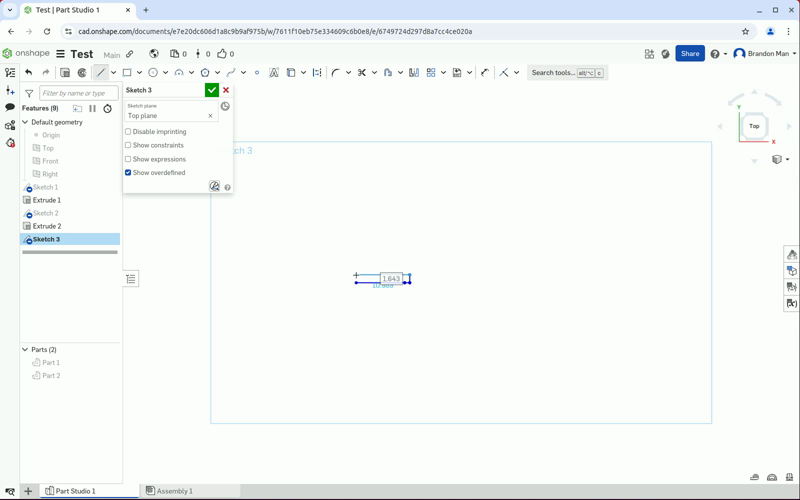
click(356, 274)
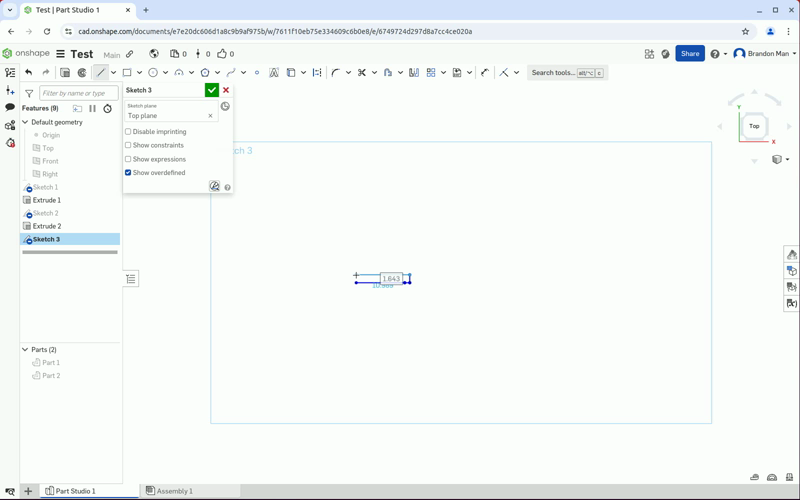
key_up(shift)
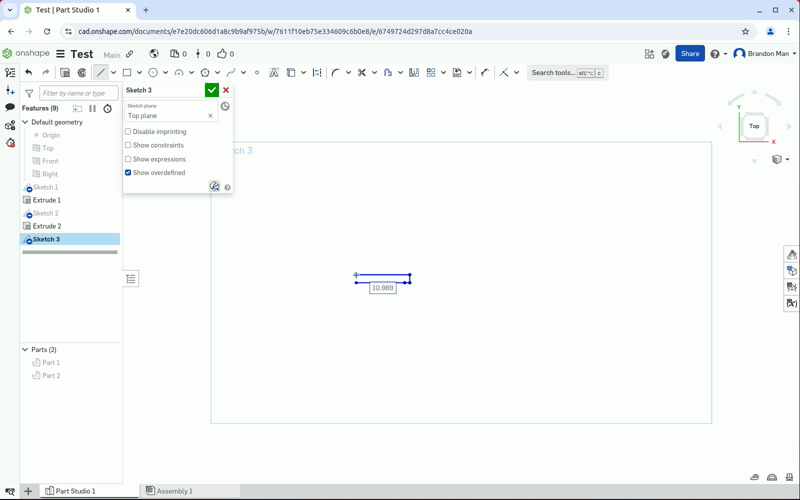
mouse_move(386, 274)
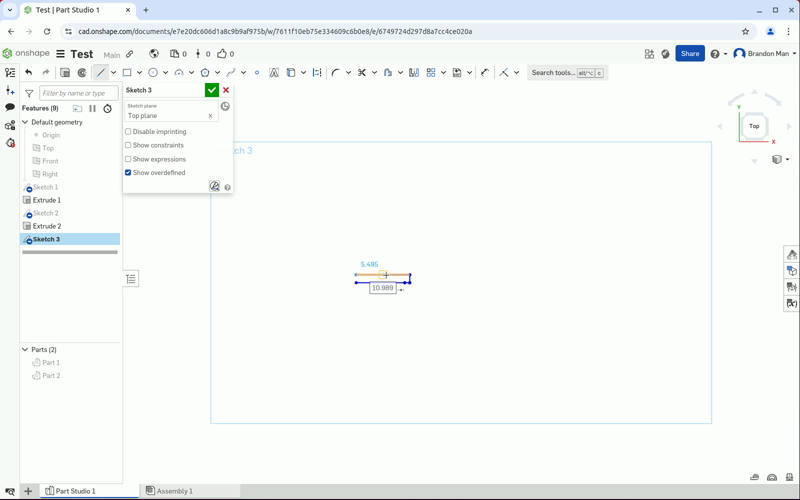
key_down(shift)
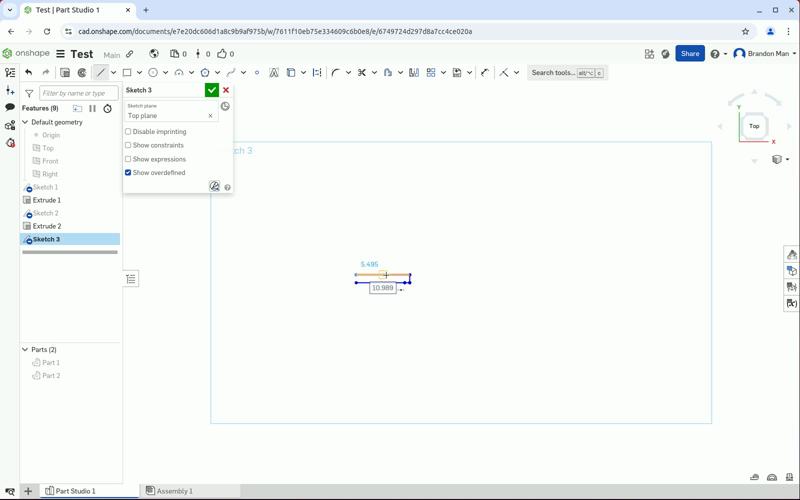
mouse_move(356, 282)
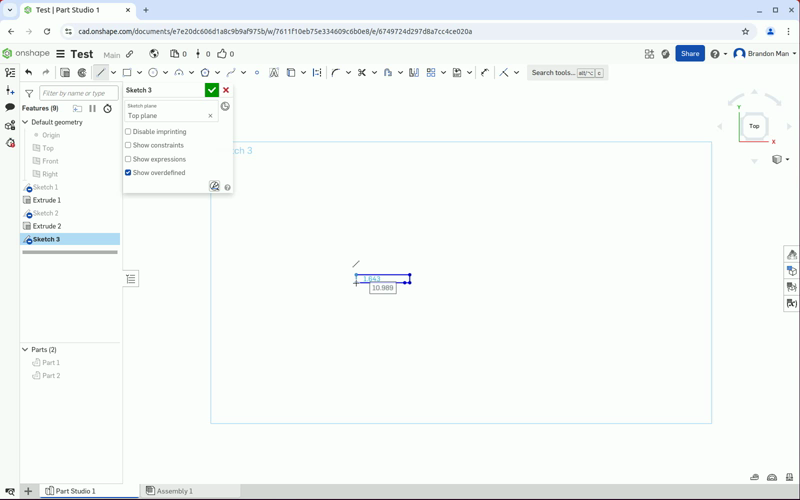
key_up(shift)
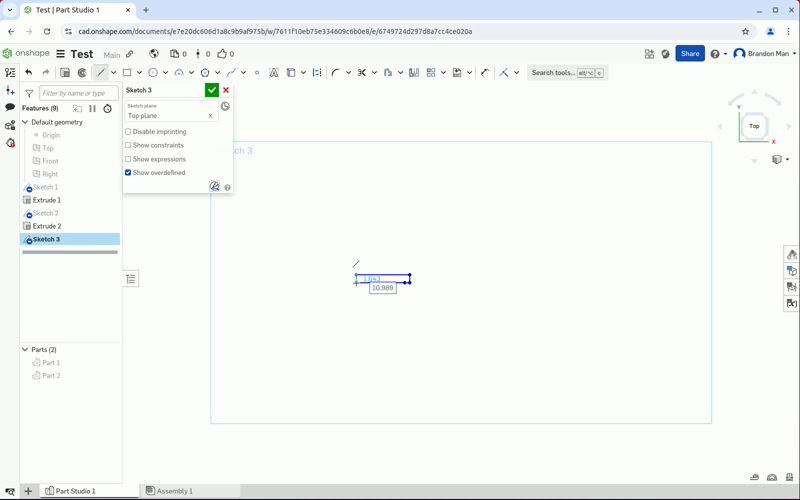
click(356, 282)
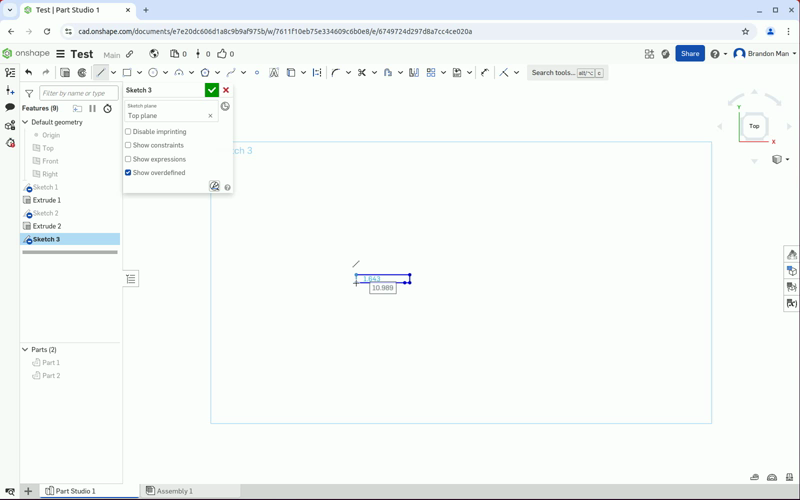
key(esc)
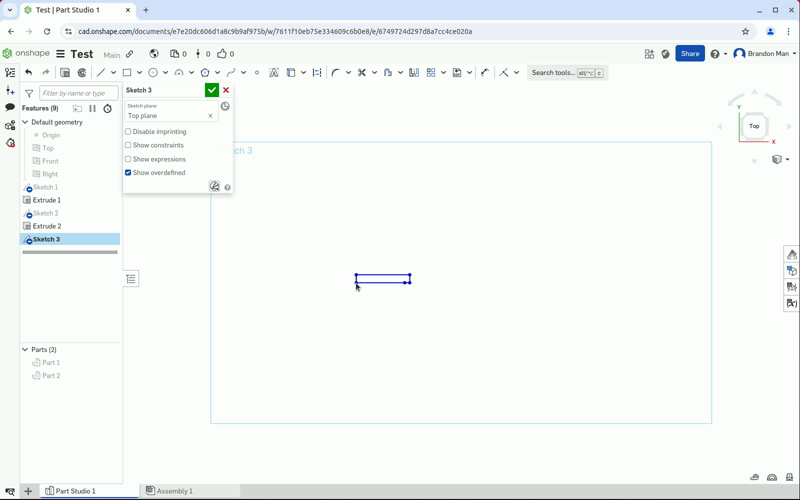
mouse_move(373, 277)
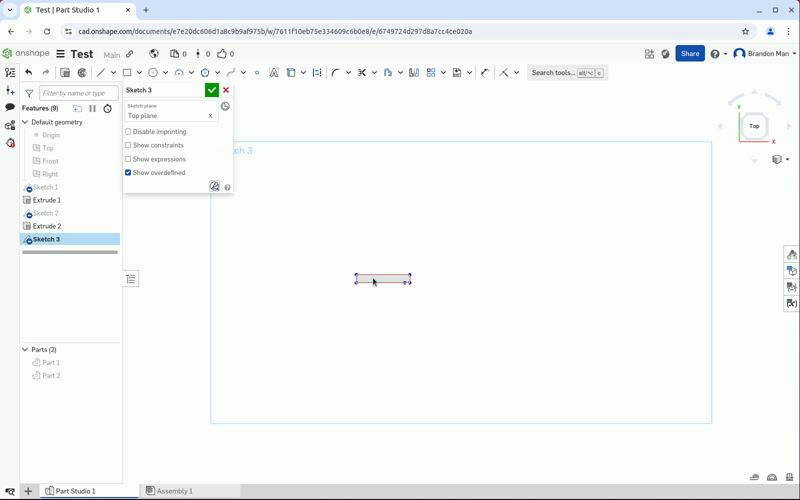
scroll(6)
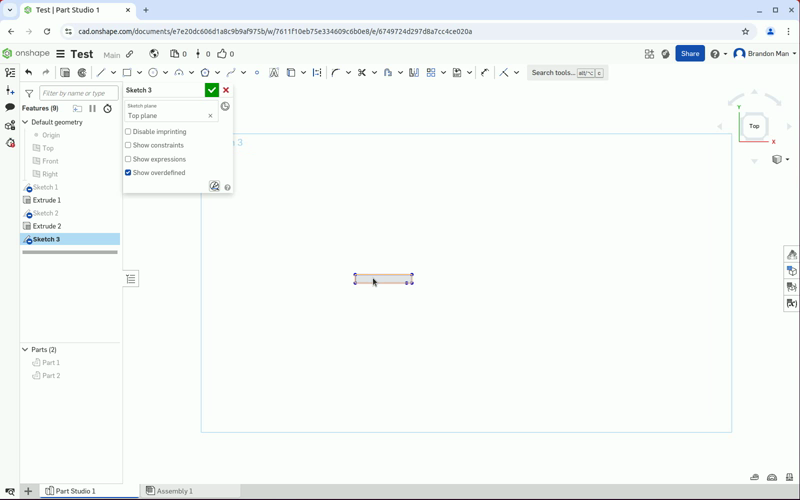
scroll(6)
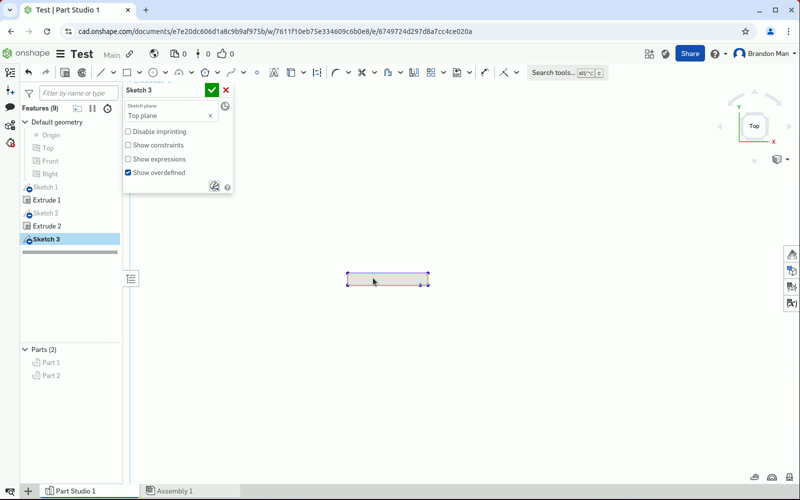
scroll(6)
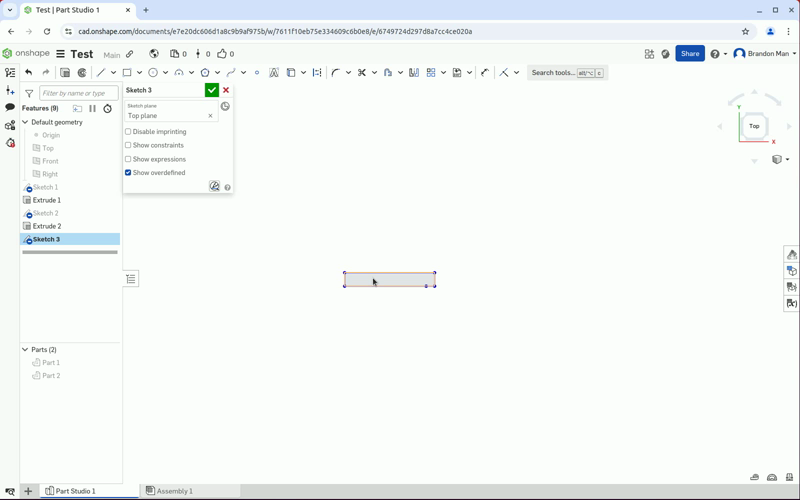
scroll(6)
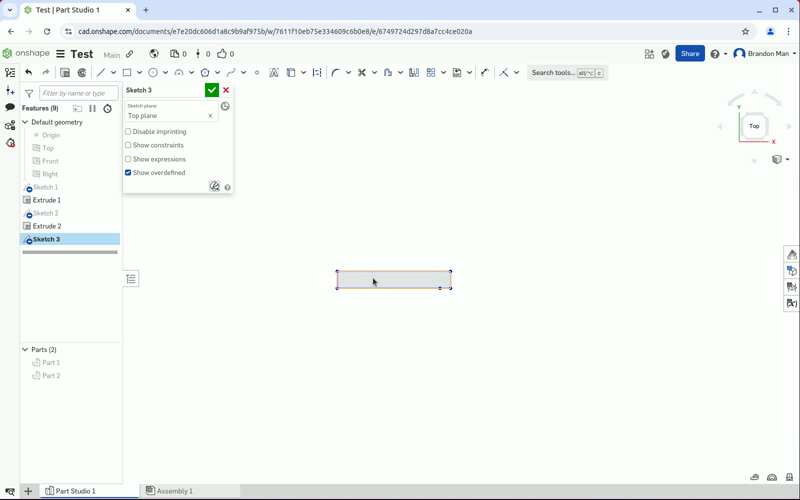
scroll(6)
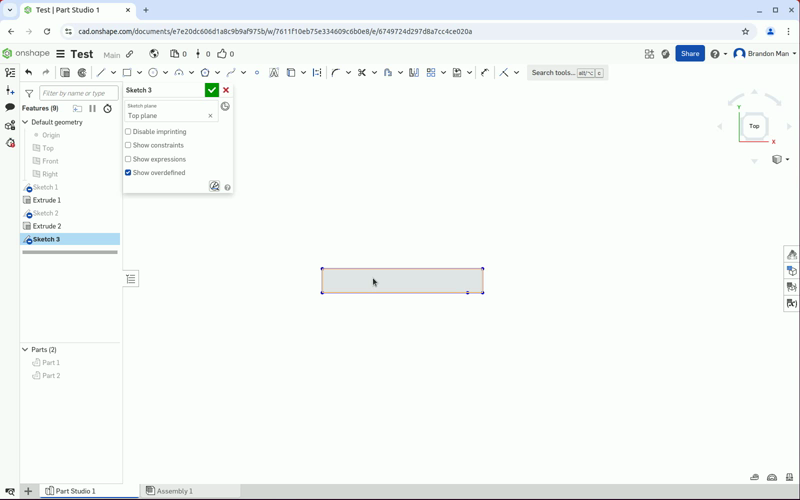
scroll(6)
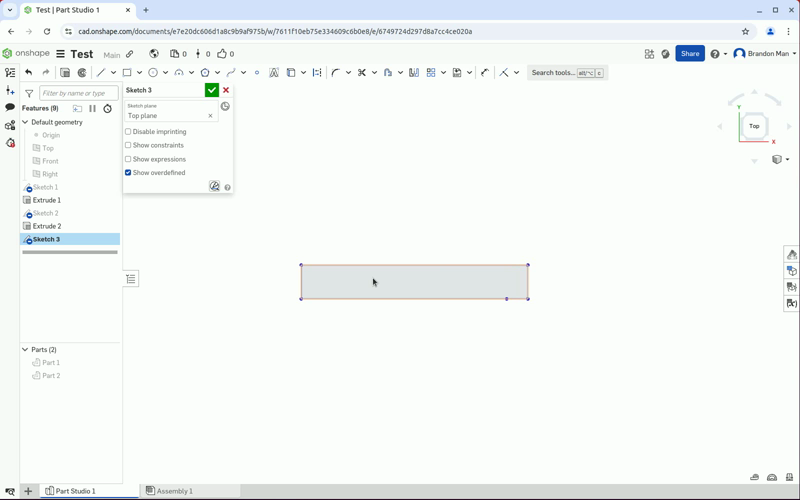
scroll(6)
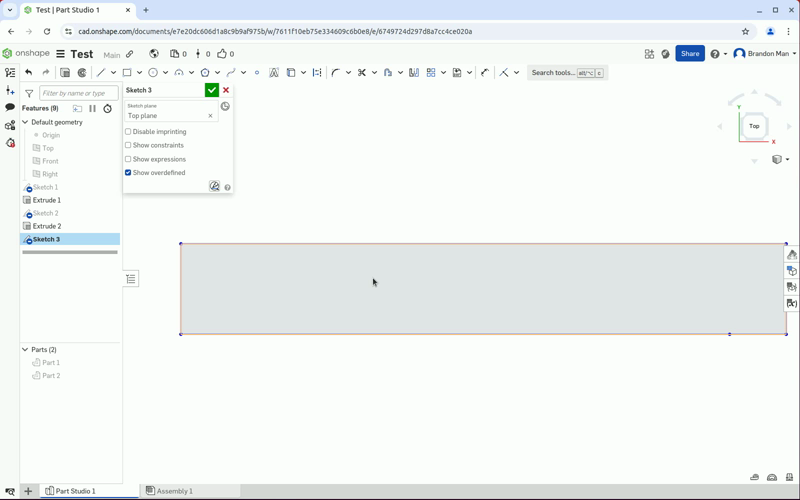
click(373, 277)
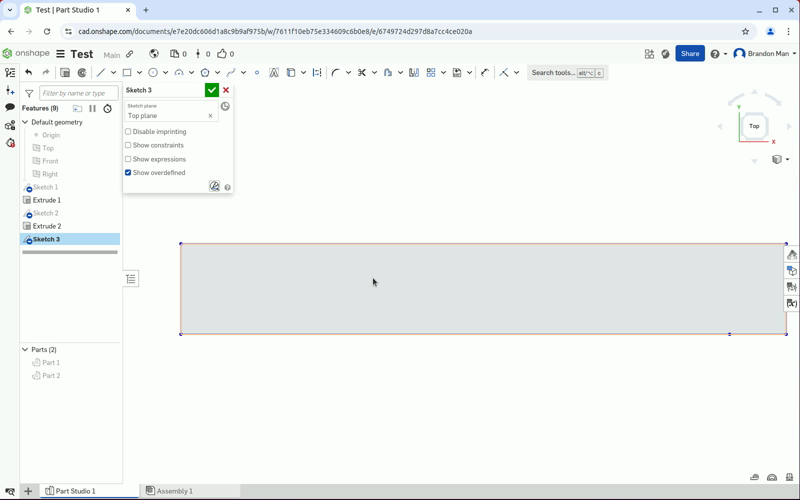
scroll(-6)
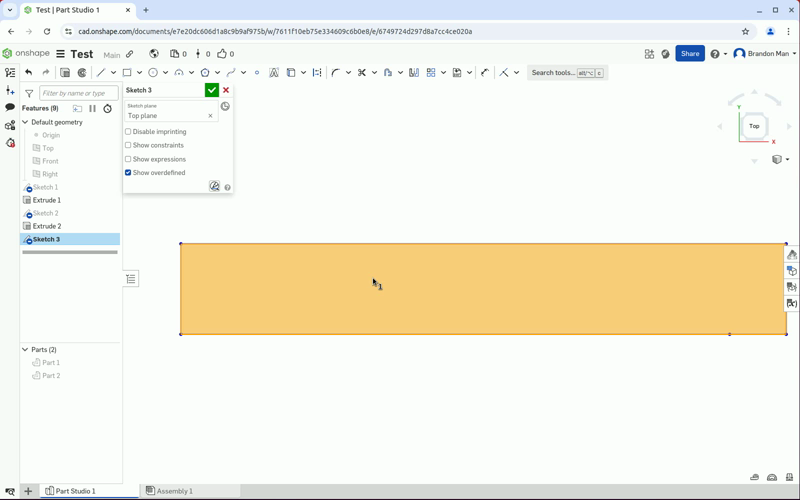
scroll(-6)
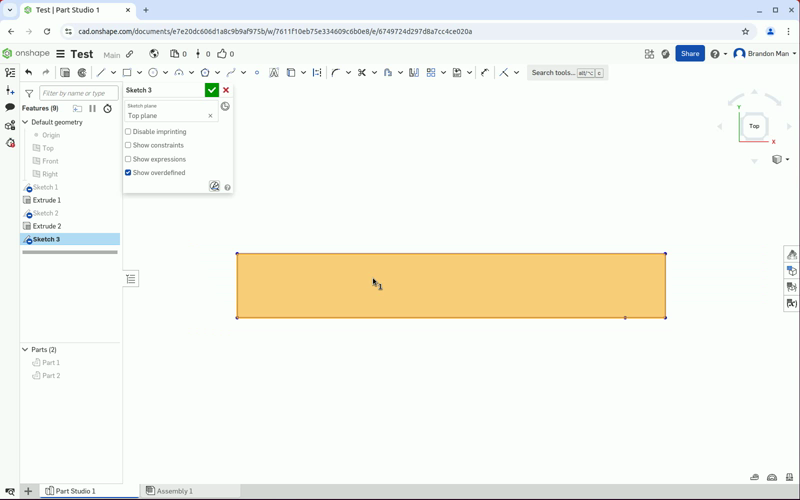
scroll(-6)
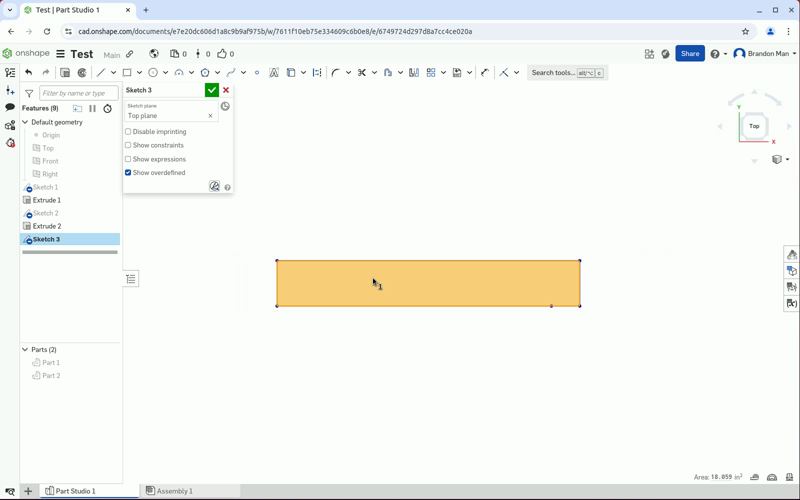
scroll(-6)
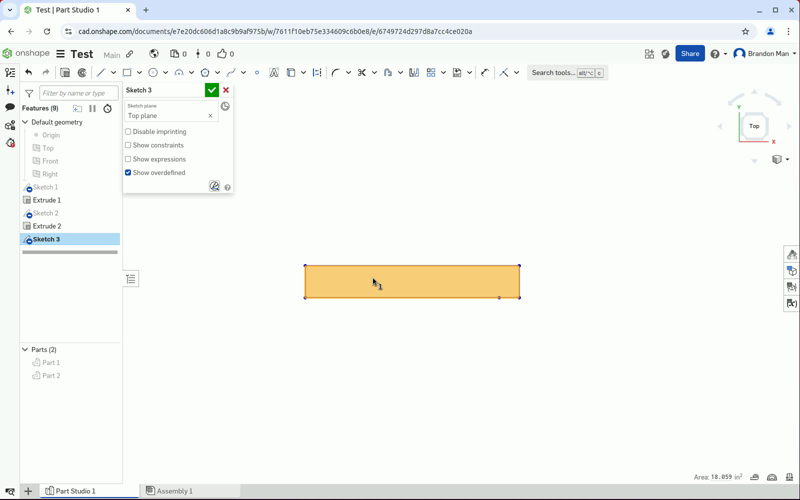
scroll(-6)
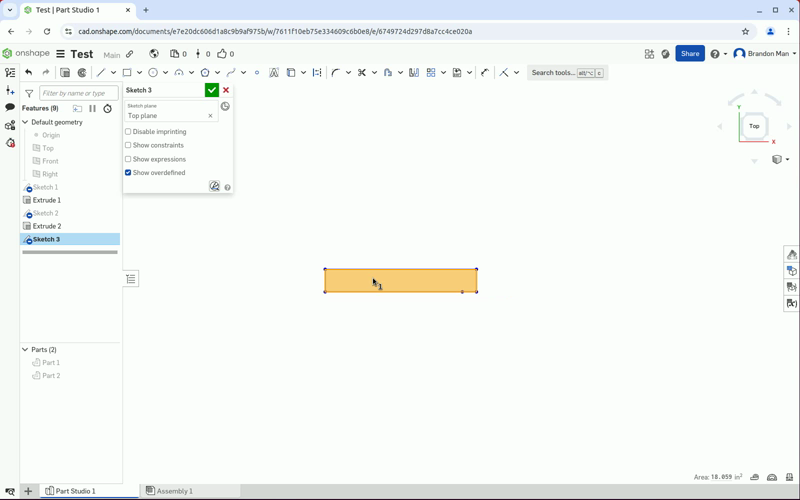
scroll(-6)
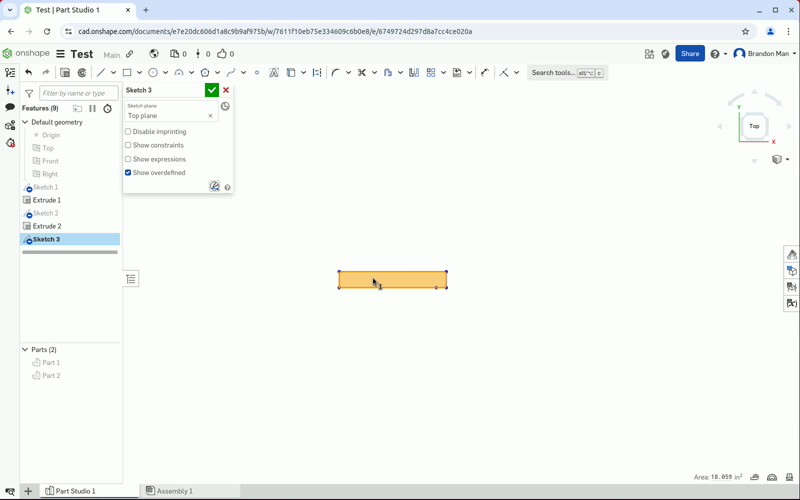
scroll(-6)
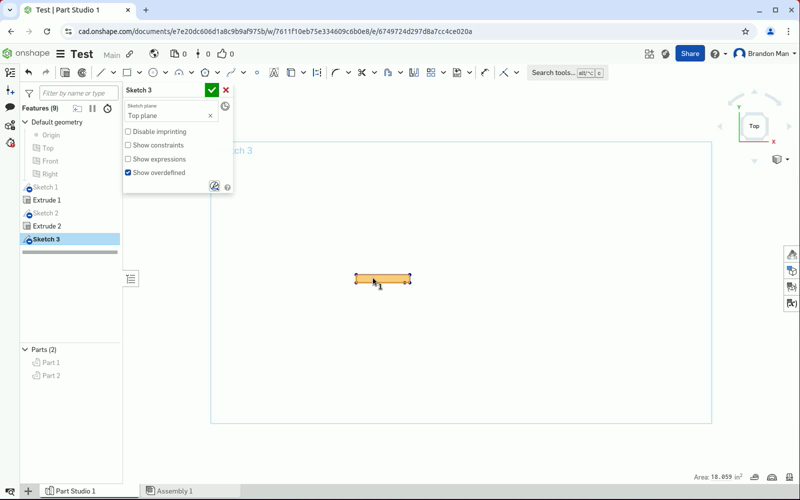
mouse_move(73, 352)
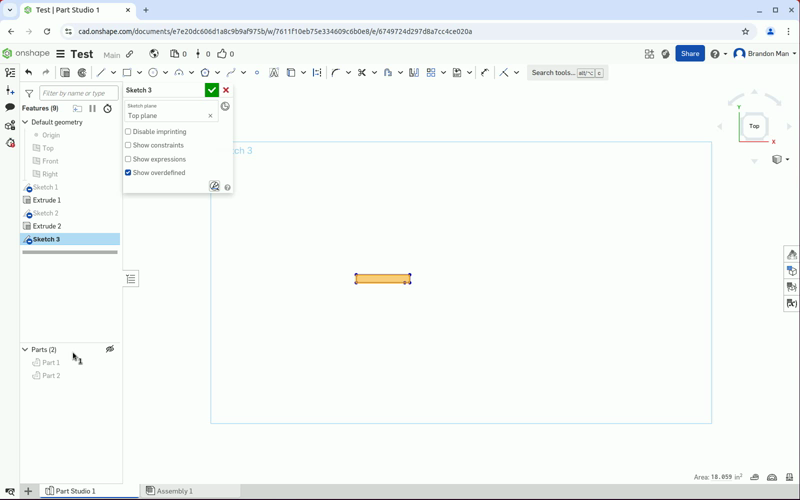
key(shift+y)
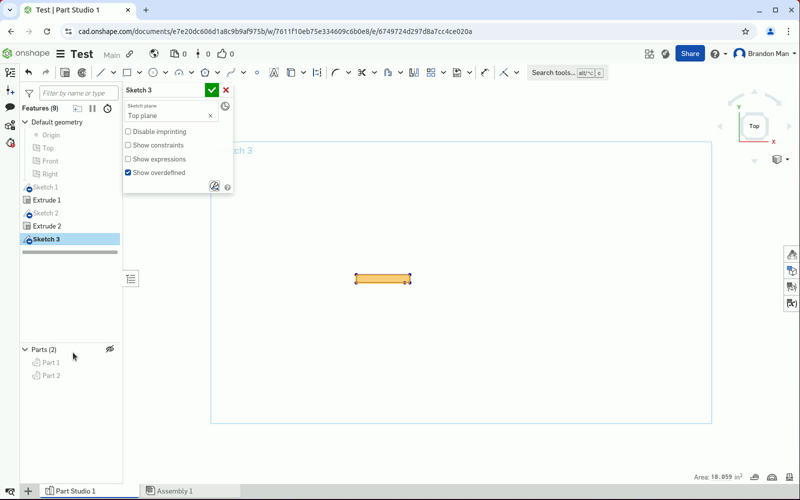
key(shift+e)
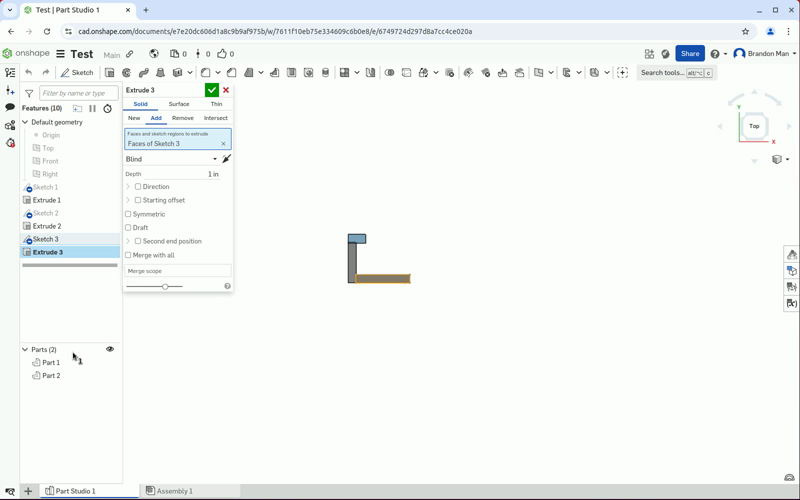
mouse_move(143, 106)
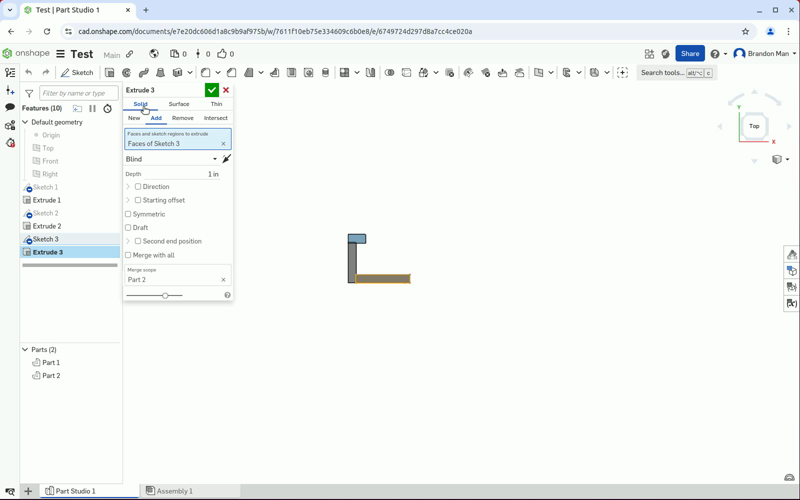
click(143, 106)
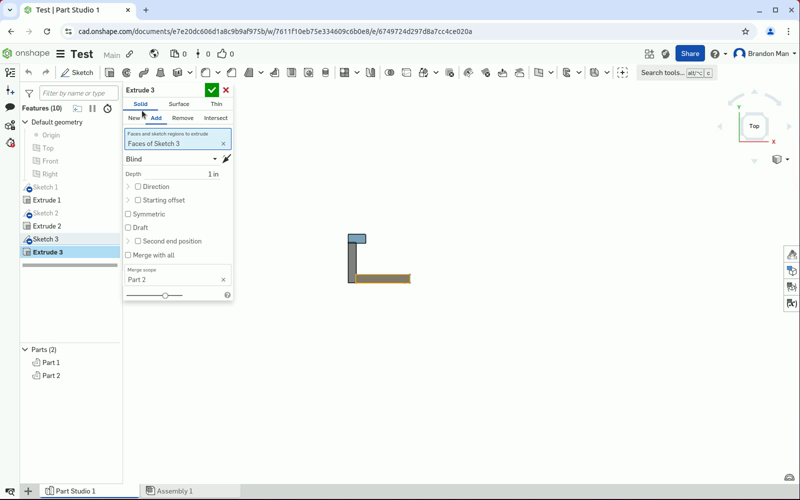
mouse_move(137, 120)
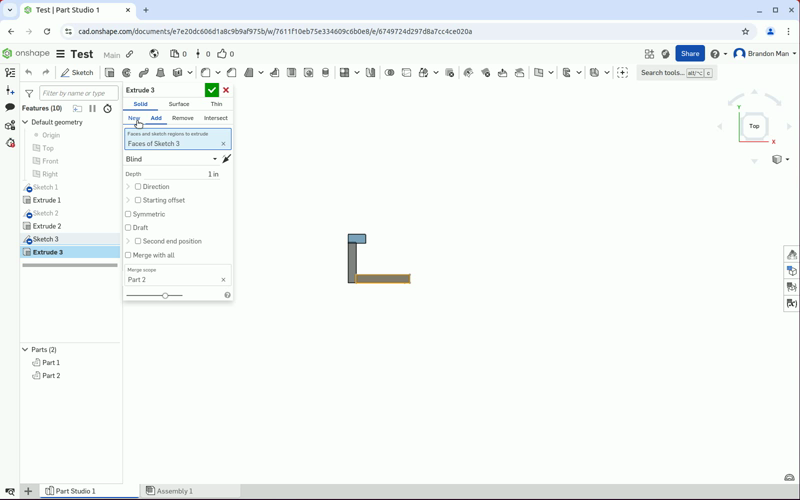
click(137, 120)
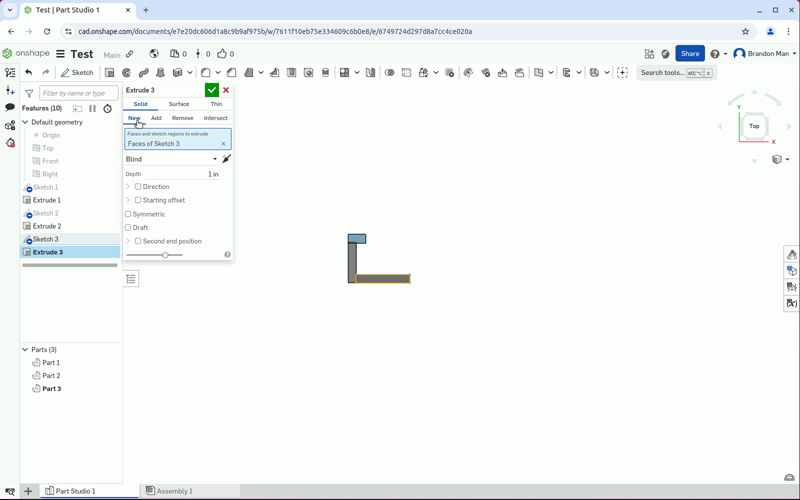
key(tab, 4)
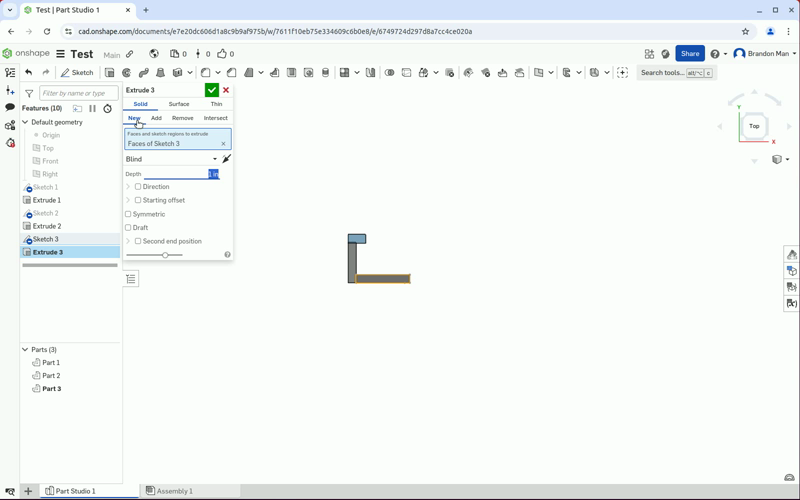
text(8.184)
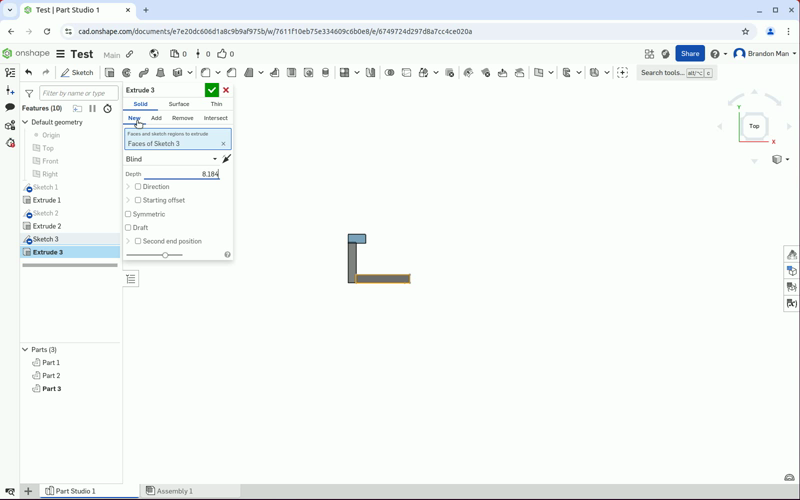
key(tab, 3)
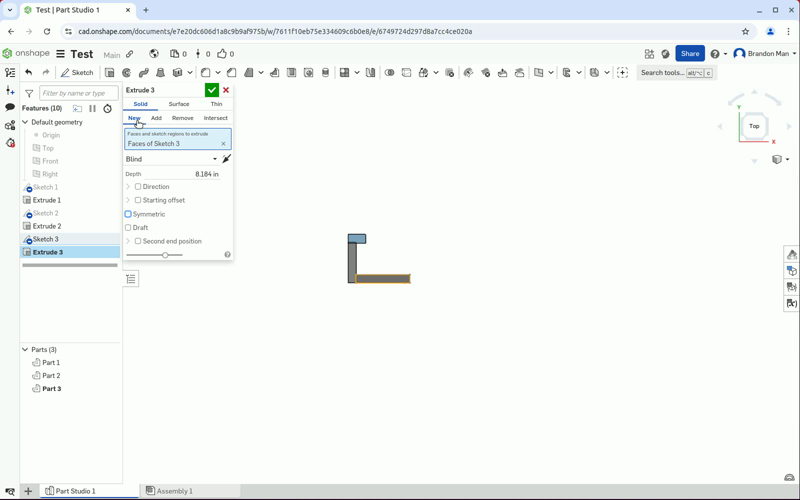
key(space)
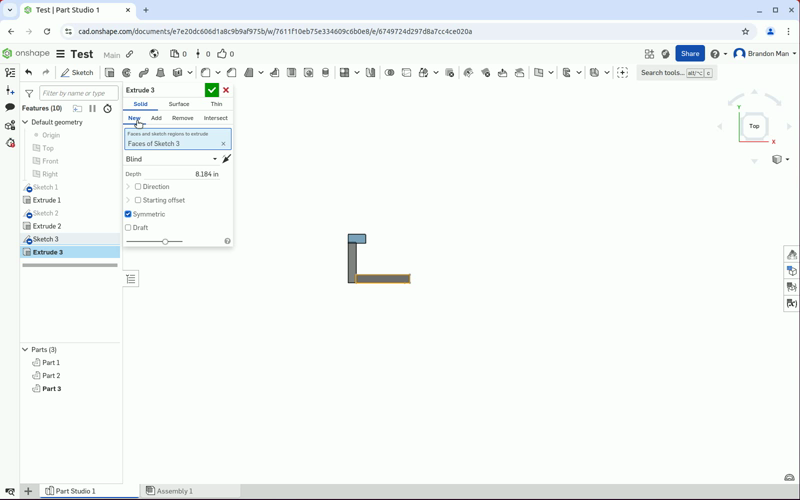
key(enter)
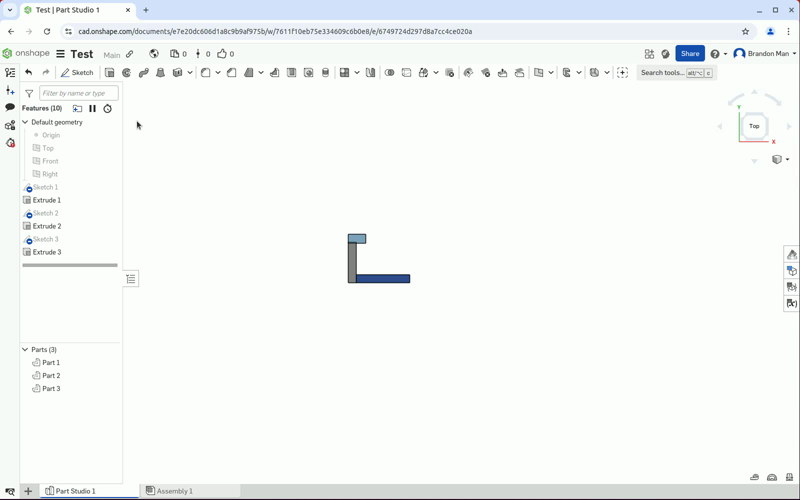
key(shift+h)
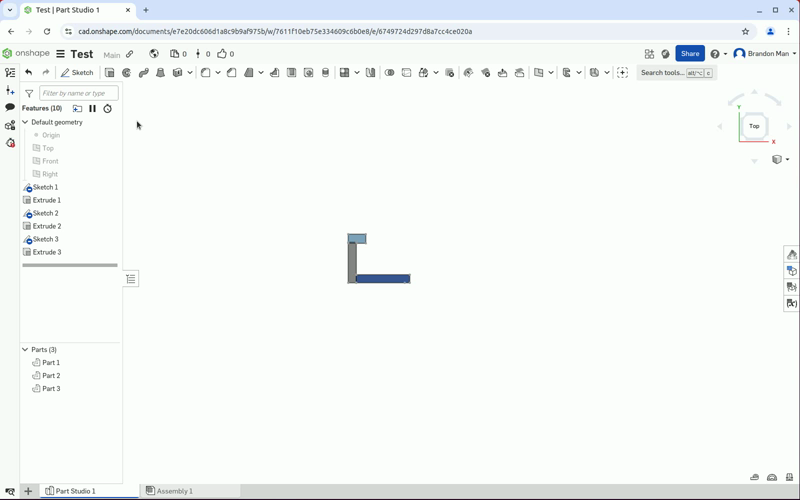
key(shift+h)
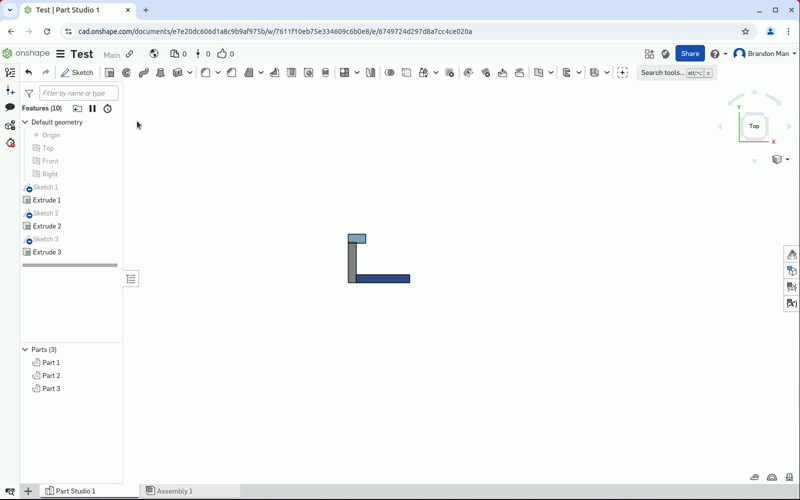
mouse_move(73, 189)
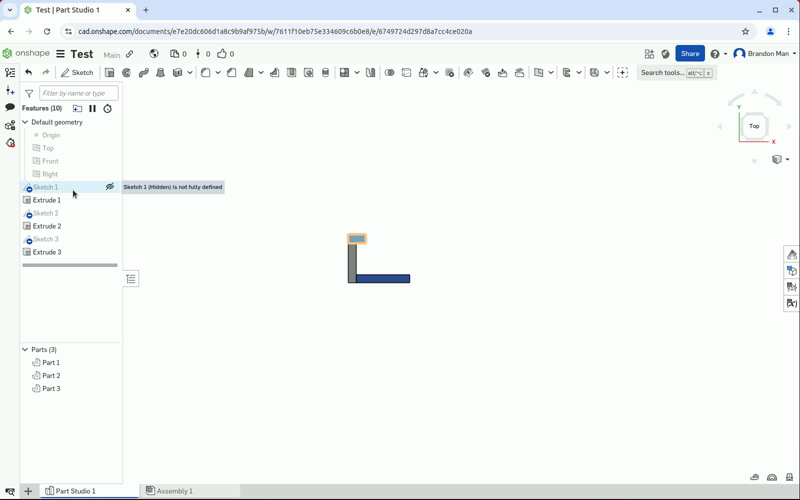
click(73, 189)
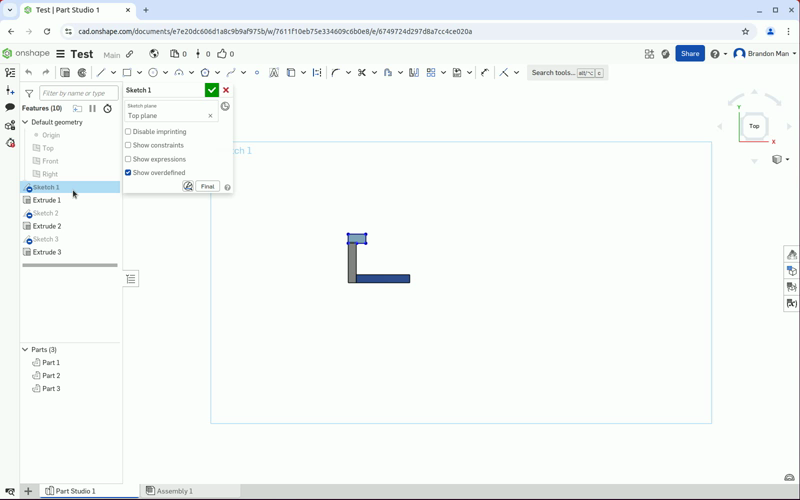
mouse_move(229, 92)
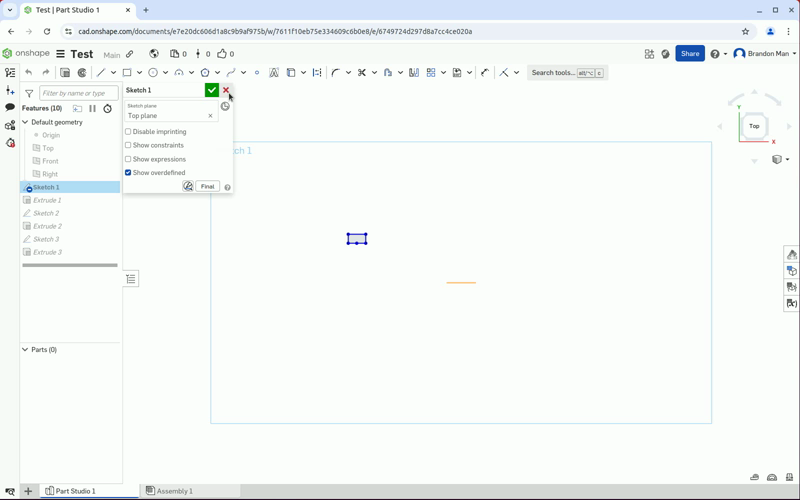
click(229, 92)
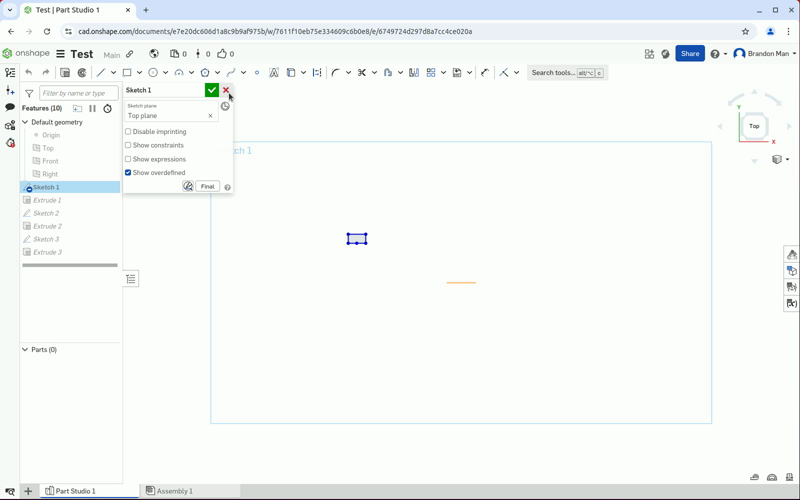
key(shift+s)
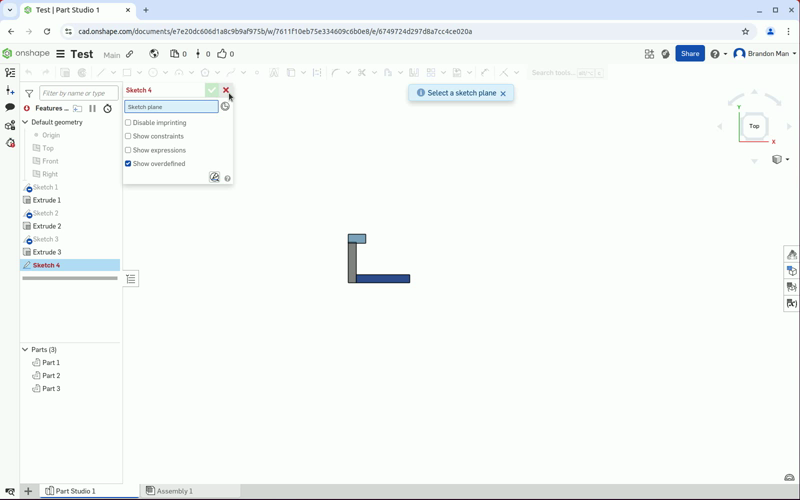
mouse_move(73, 150)
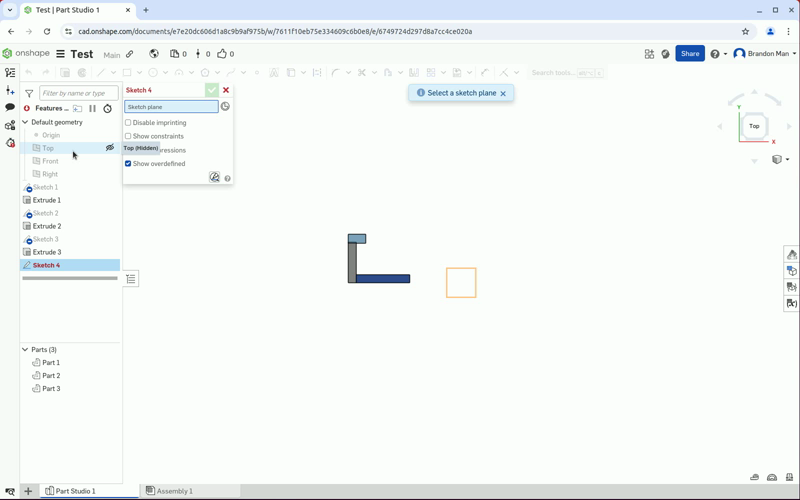
click(73, 150)
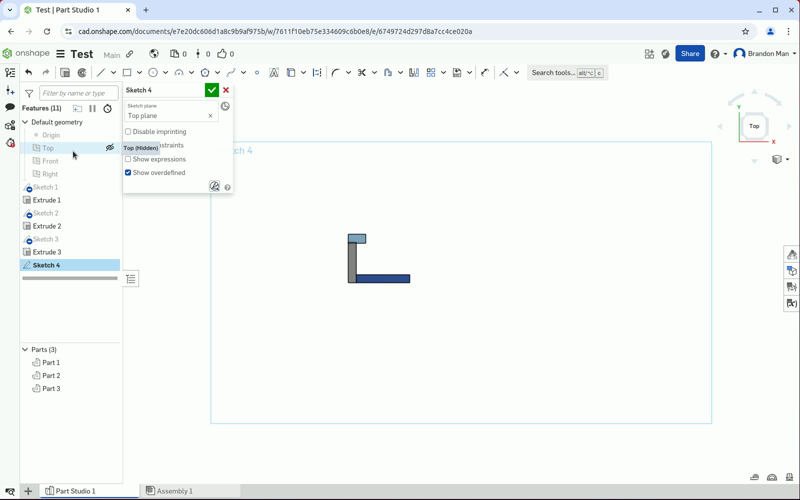
mouse_move(73, 352)
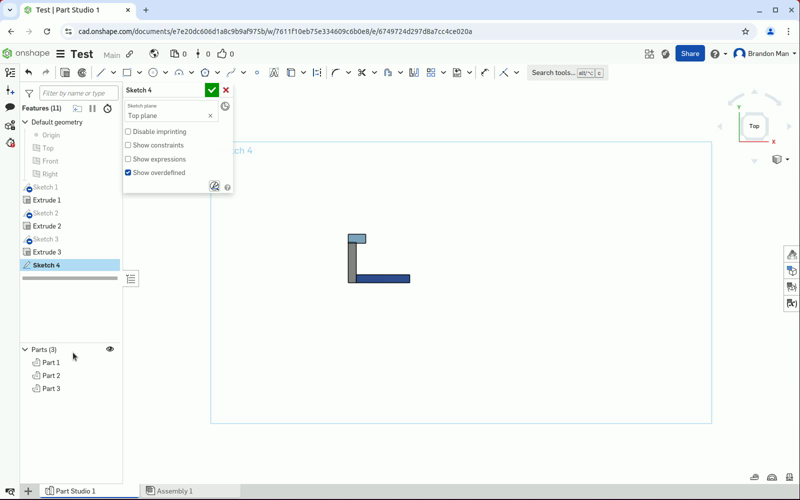
key(y)
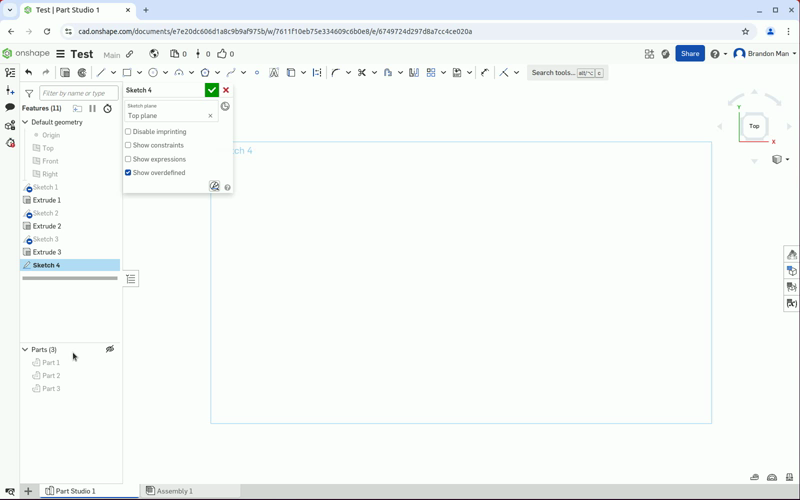
key(l)
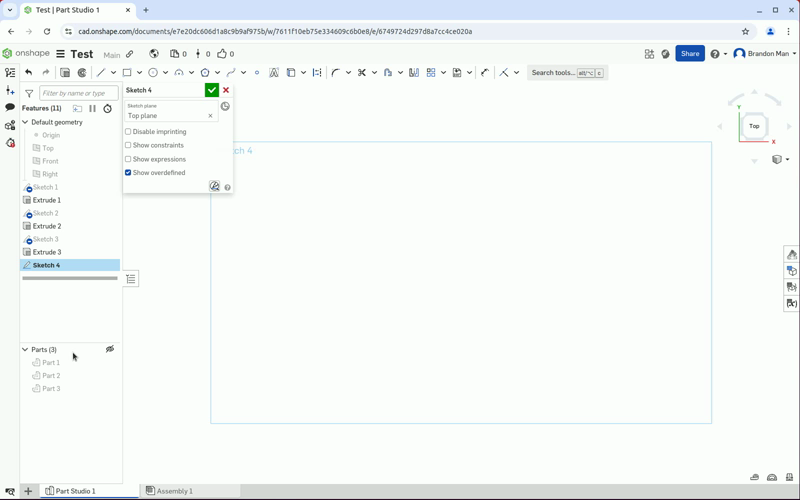
key_down(shift)
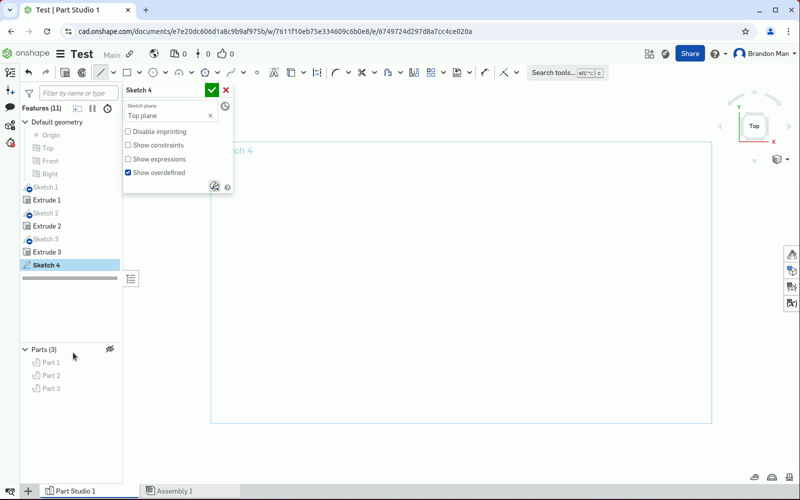
mouse_move(403, 292)
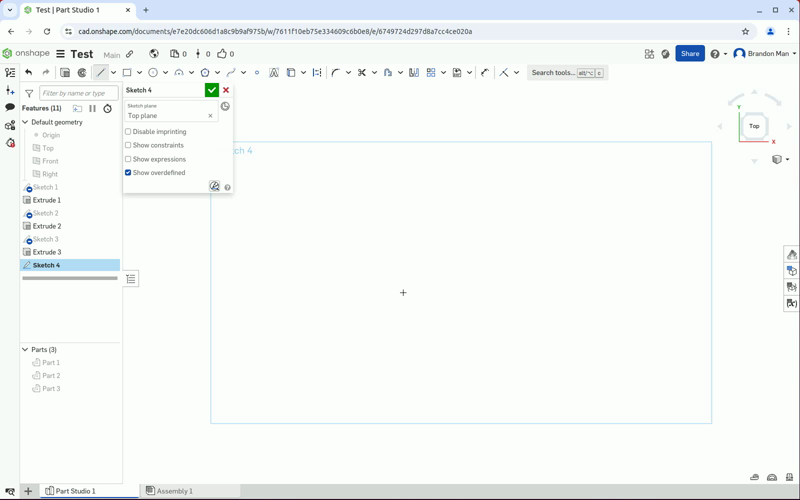
click(403, 292)
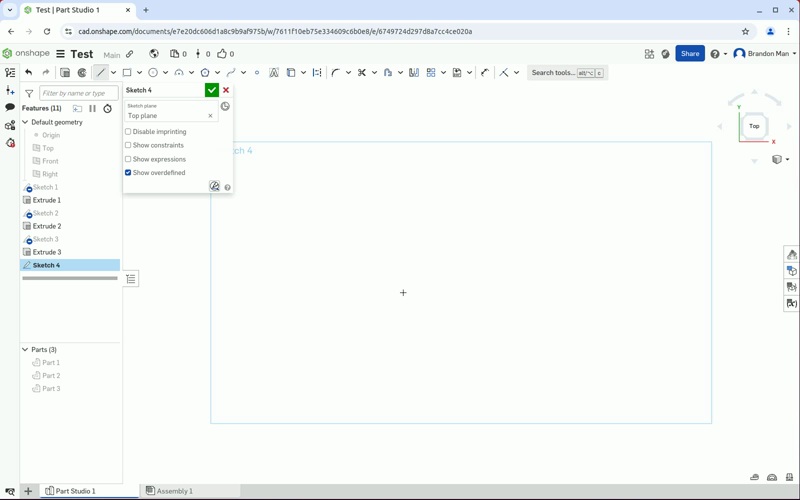
key_up(shift)
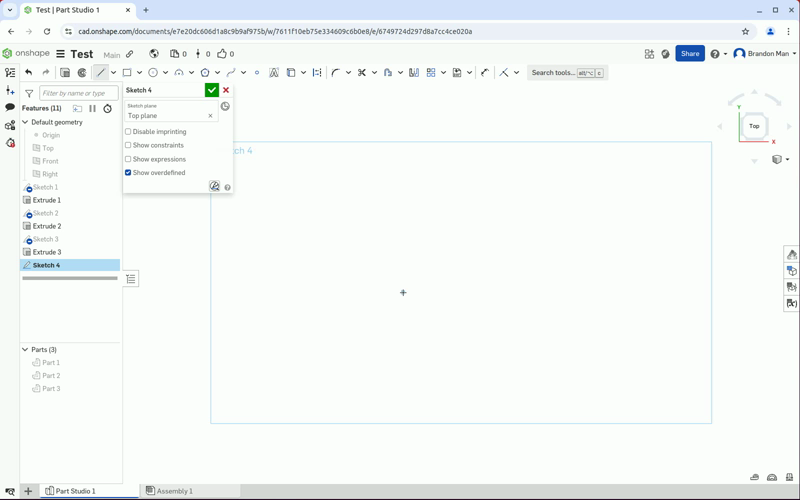
key_down(shift)
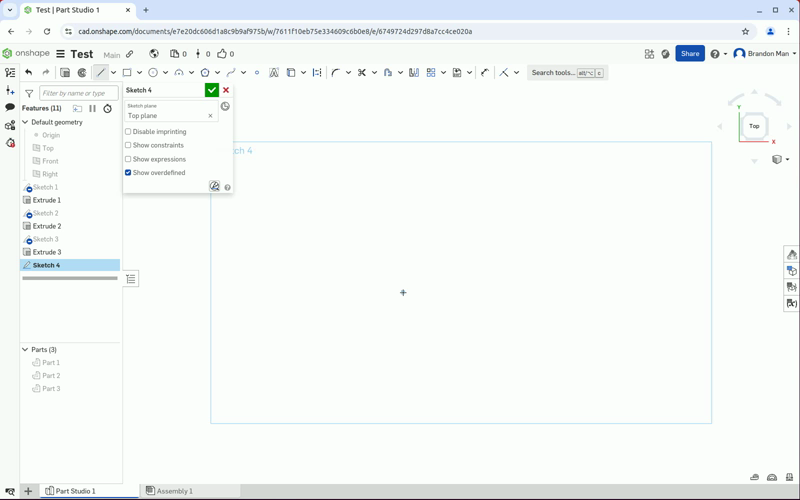
mouse_move(433, 292)
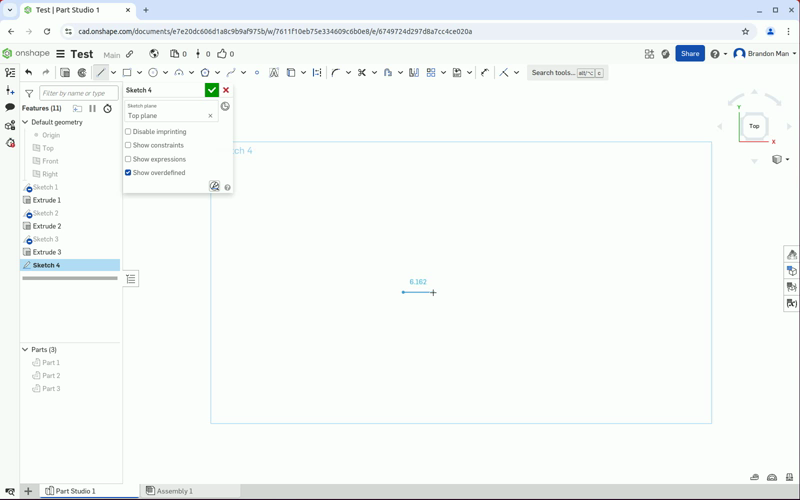
mouse_move(454, 292)
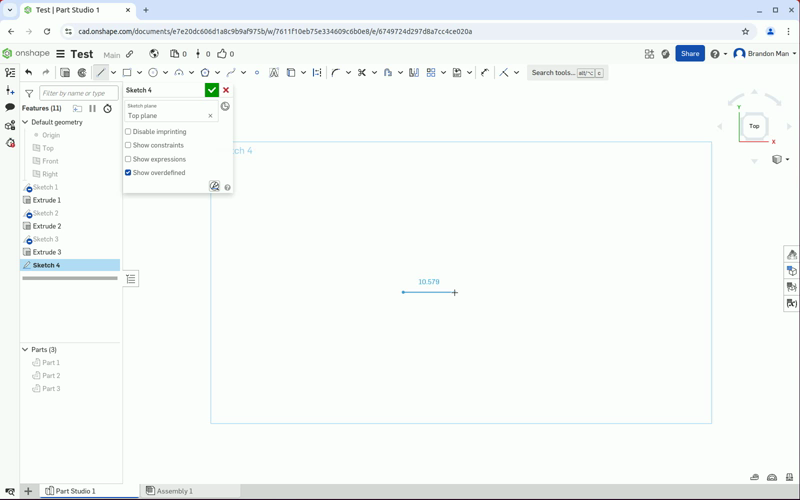
click(454, 292)
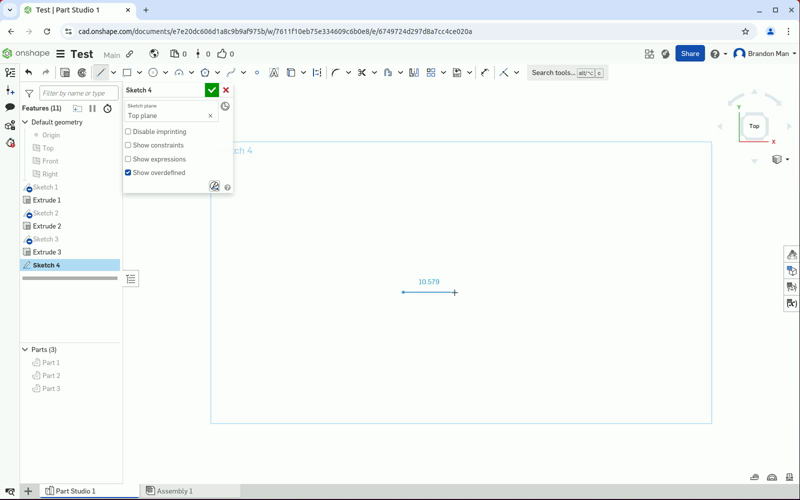
key_up(shift)
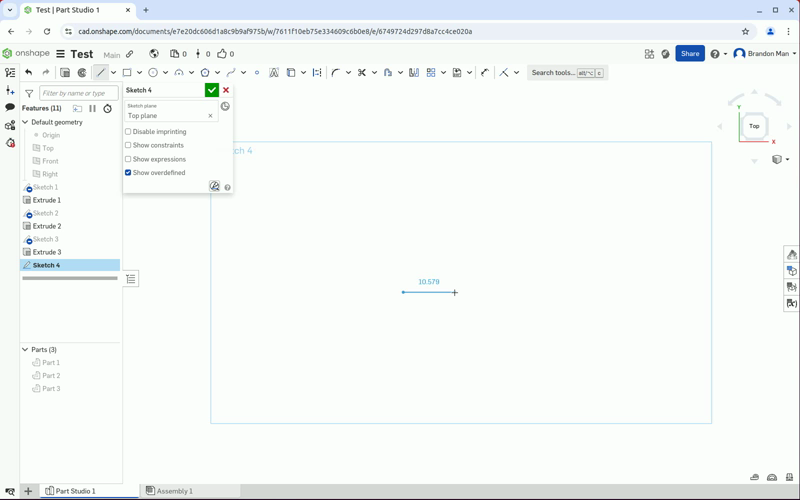
key_down(shift)
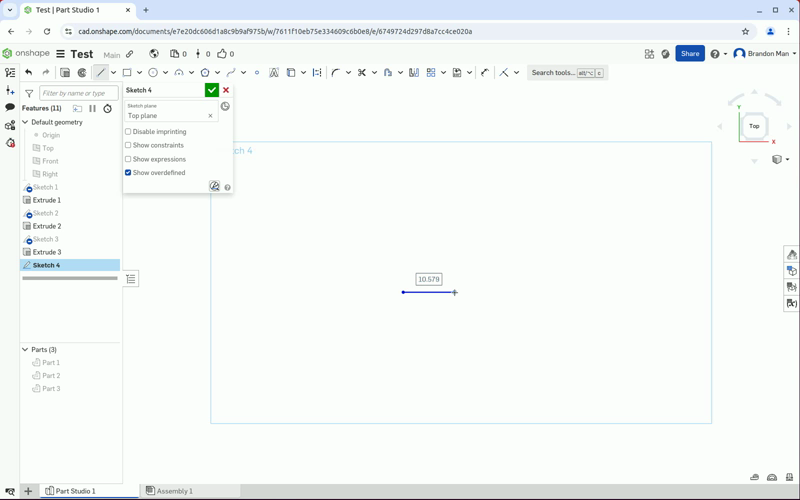
mouse_move(484, 292)
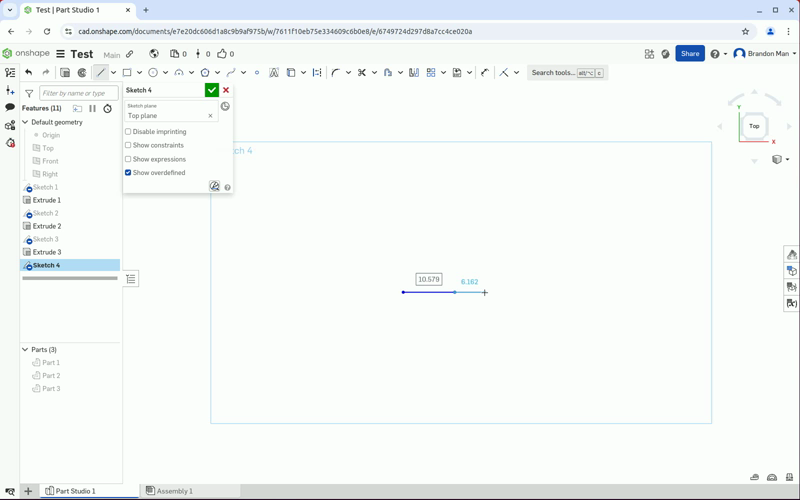
mouse_move(454, 282)
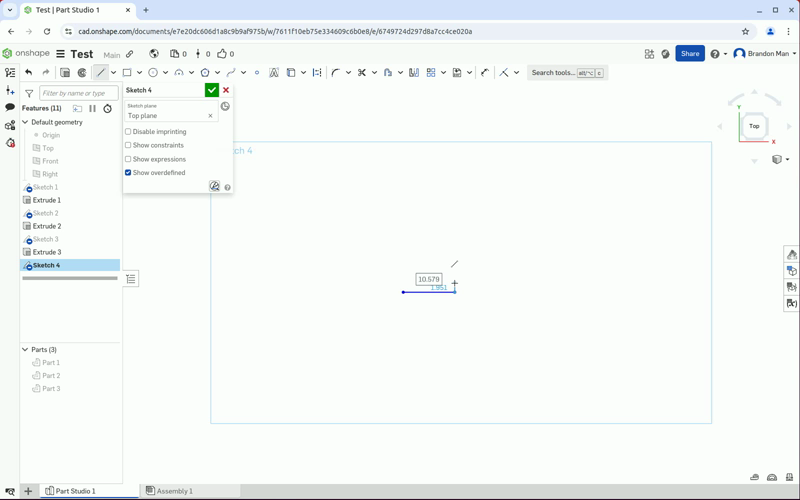
click(454, 282)
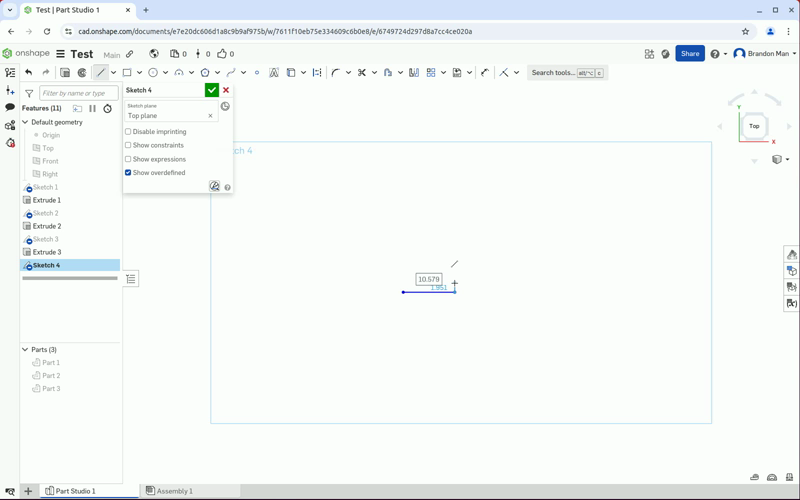
key_up(shift)
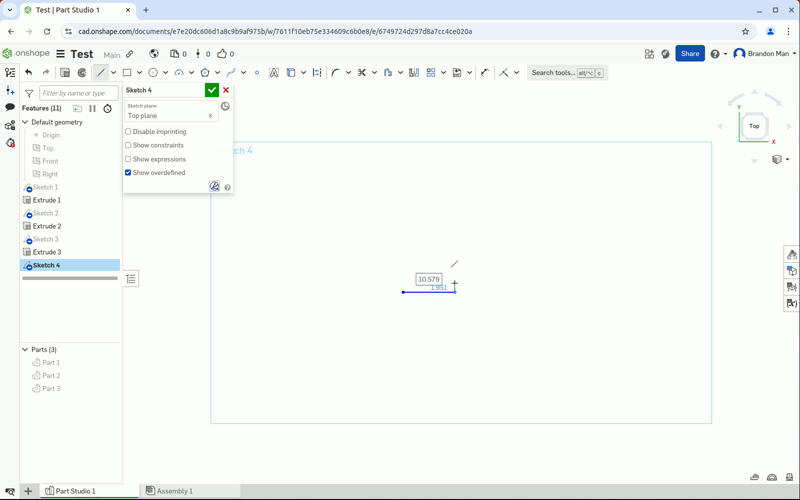
key_down(shift)
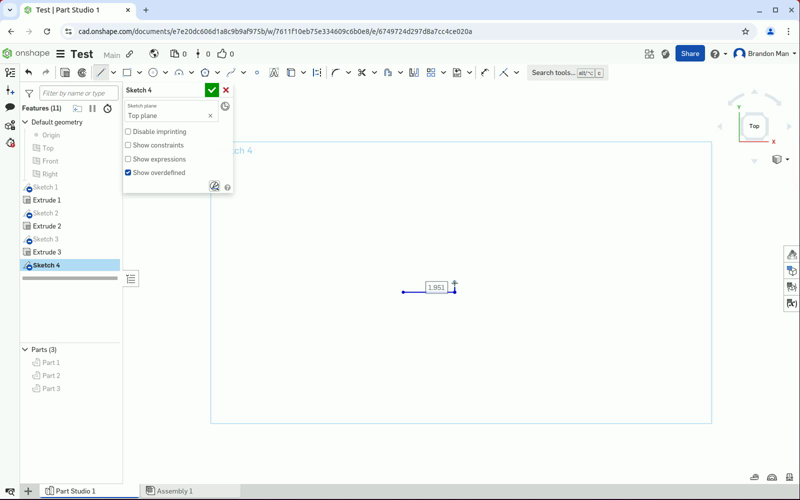
mouse_move(484, 282)
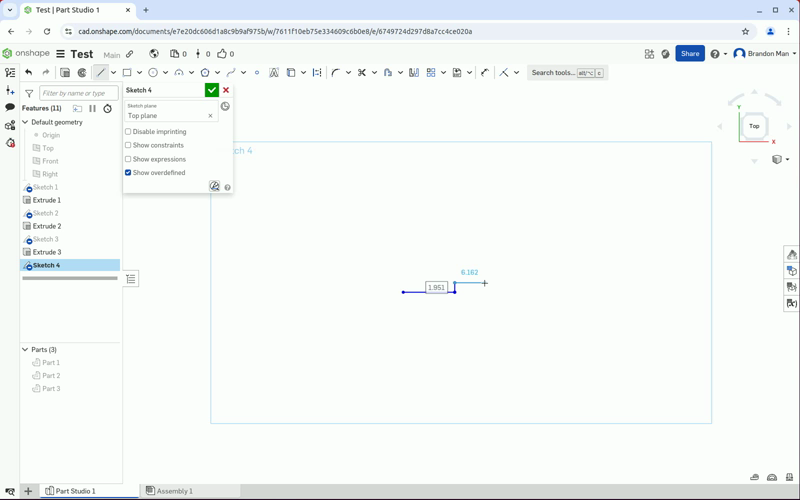
mouse_move(449, 282)
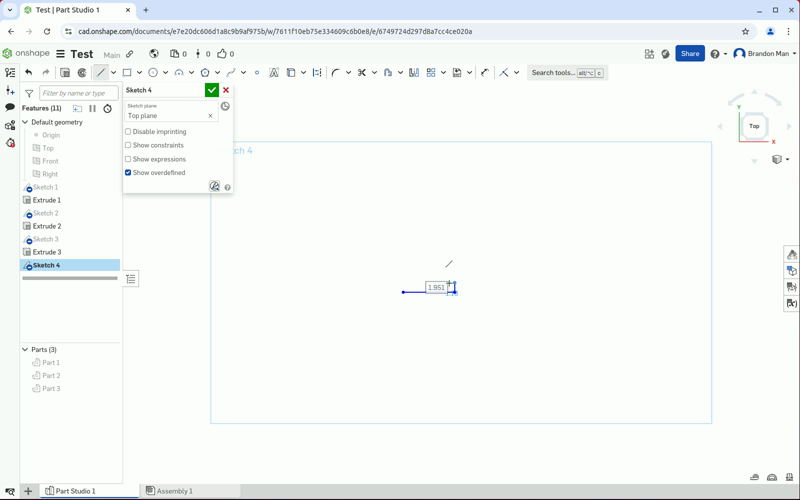
scroll(6)
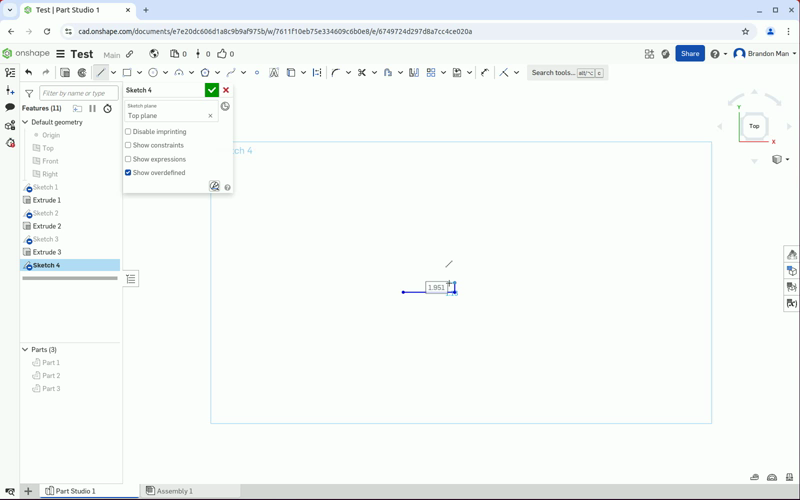
scroll(6)
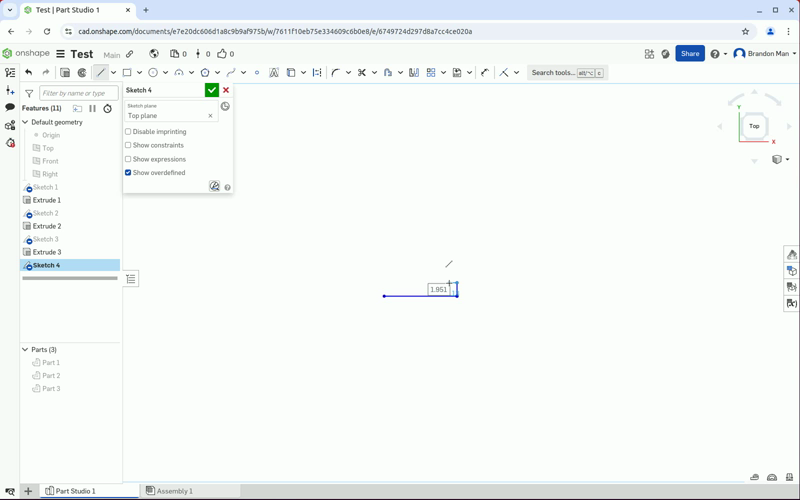
scroll(6)
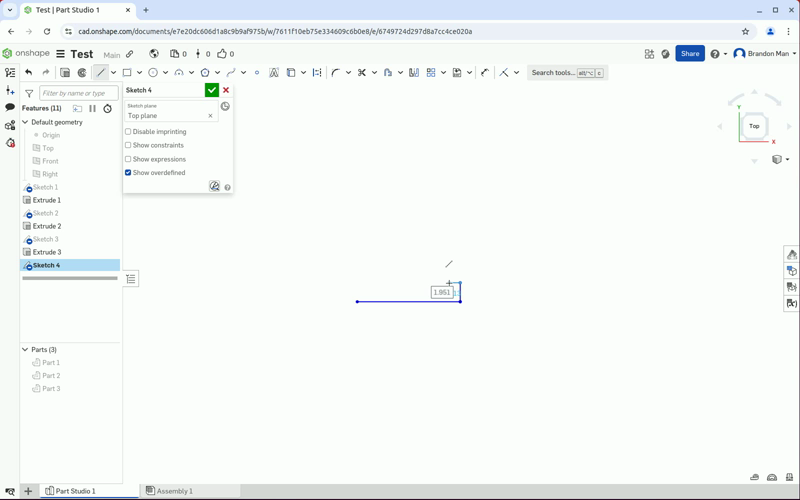
scroll(6)
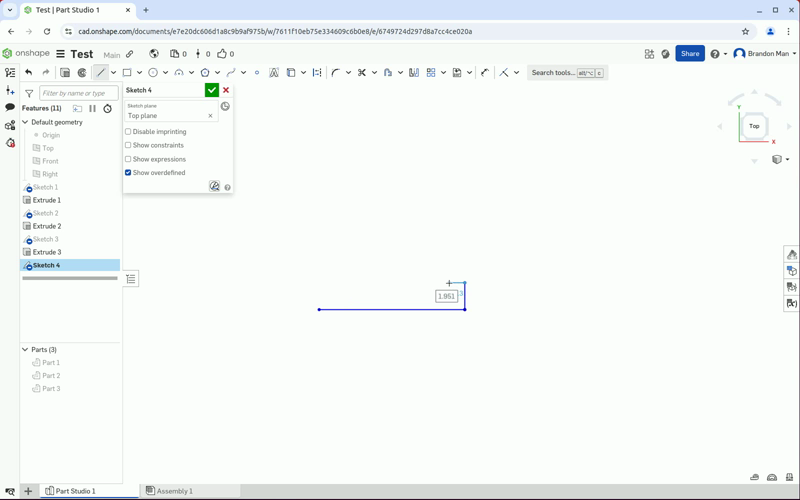
scroll(6)
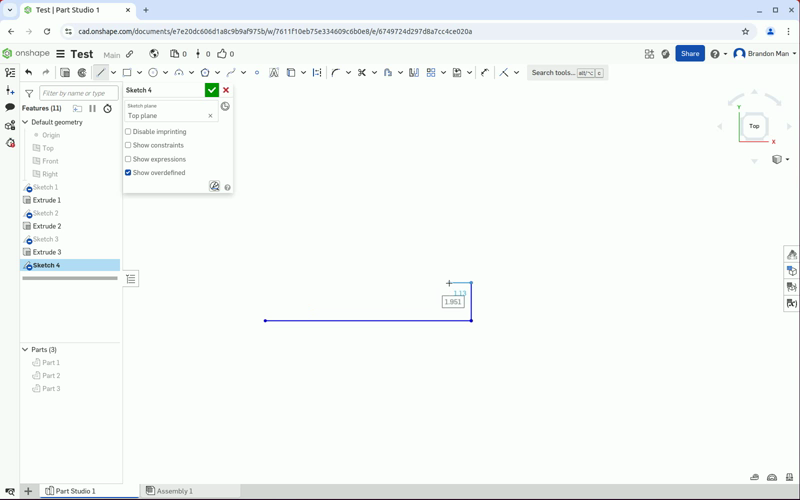
scroll(6)
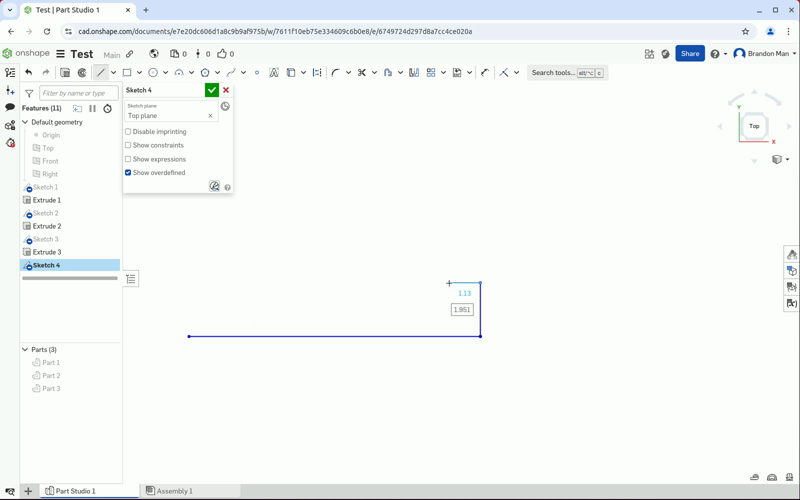
scroll(6)
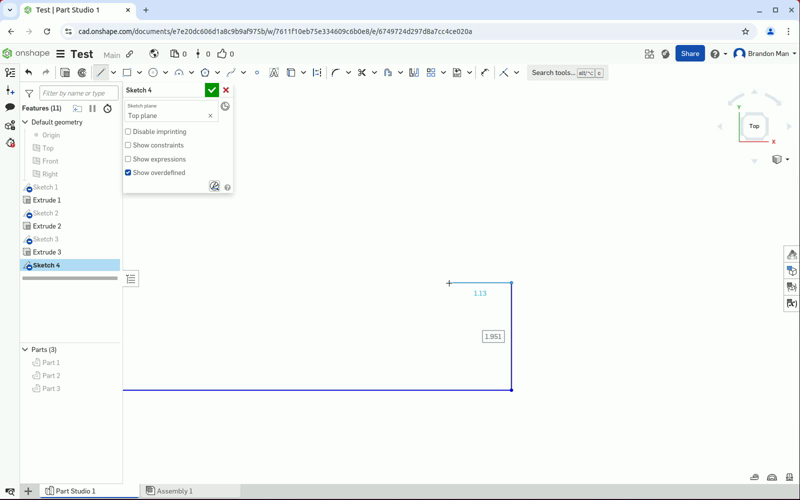
click(449, 282)
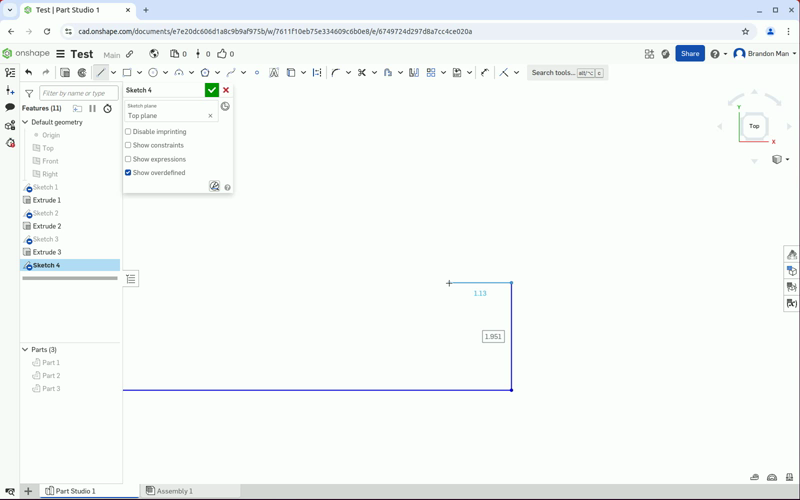
scroll(-6)
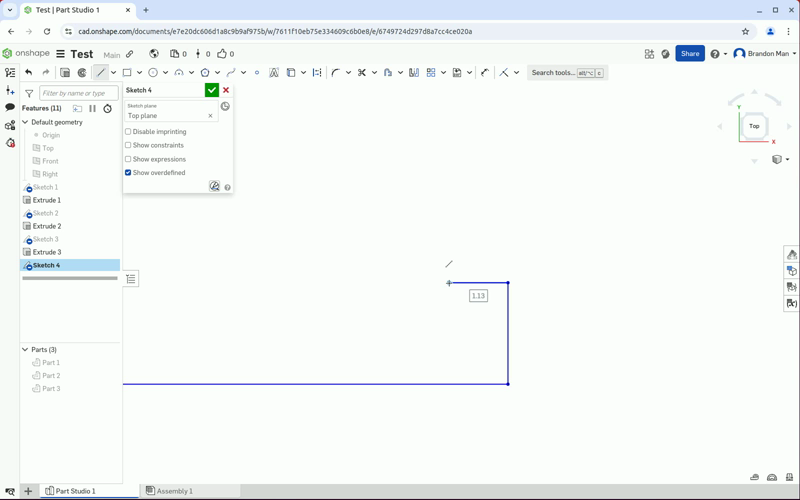
scroll(-6)
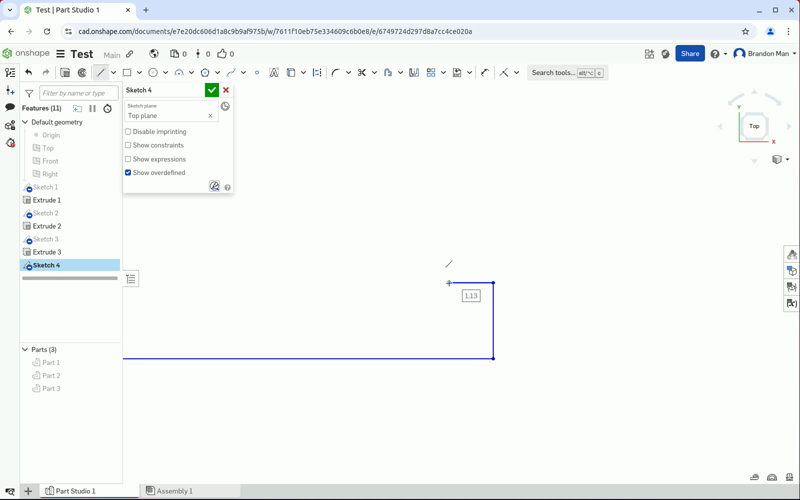
scroll(-6)
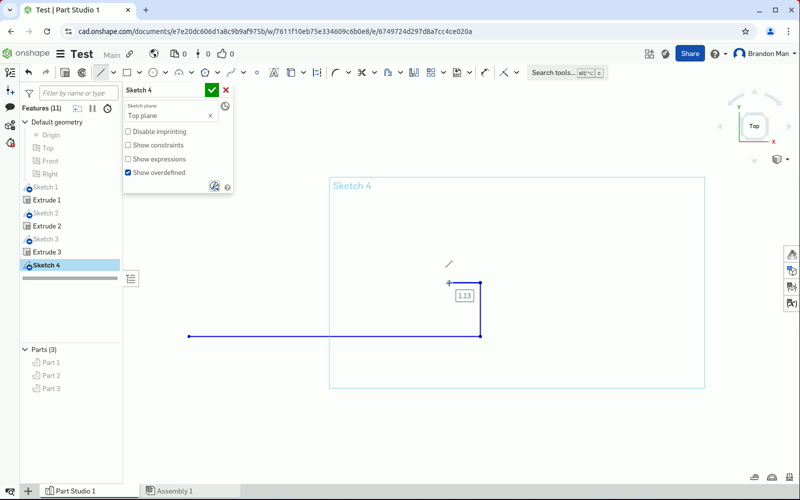
scroll(-6)
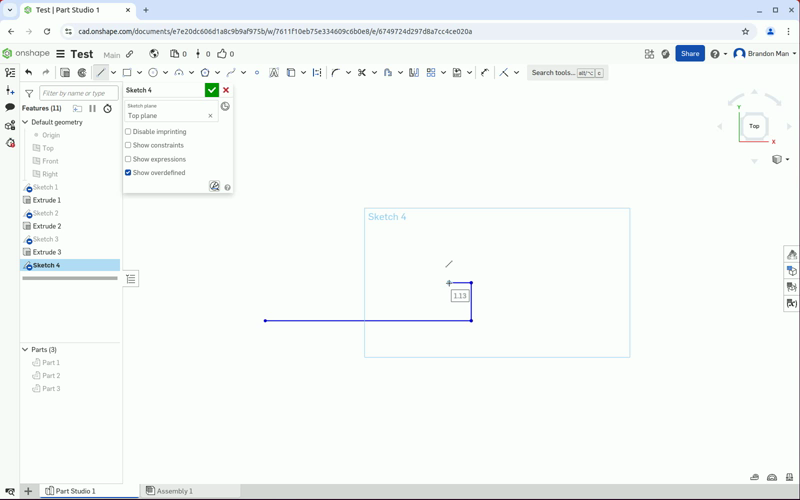
scroll(-6)
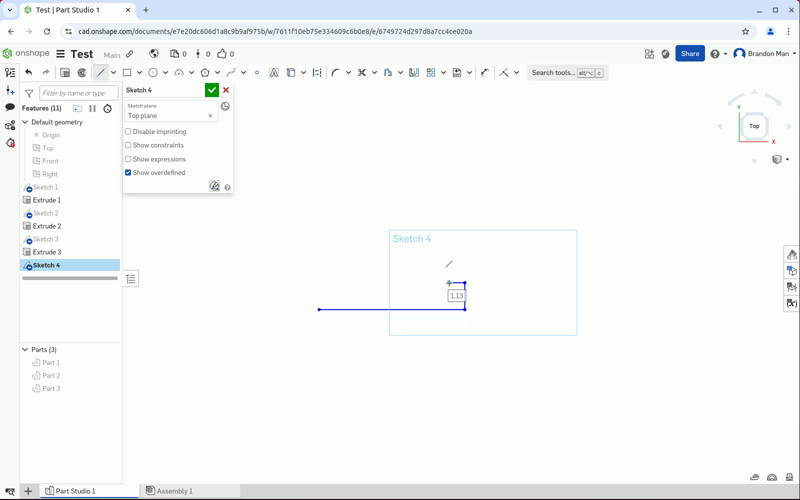
scroll(-6)
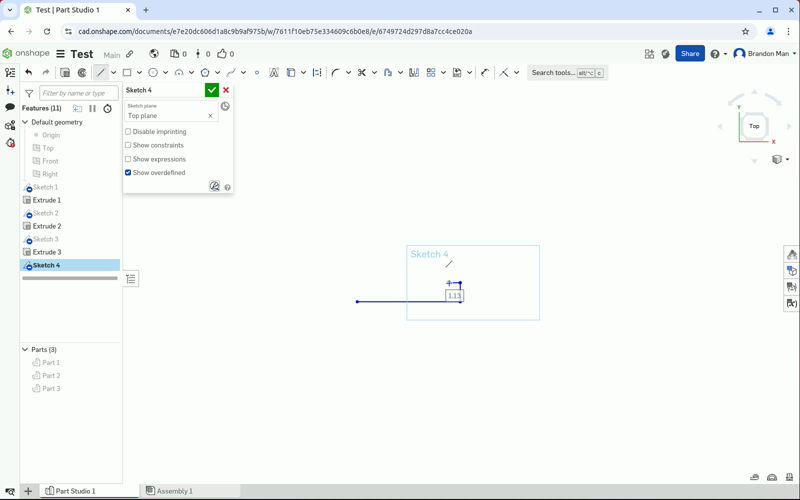
scroll(-6)
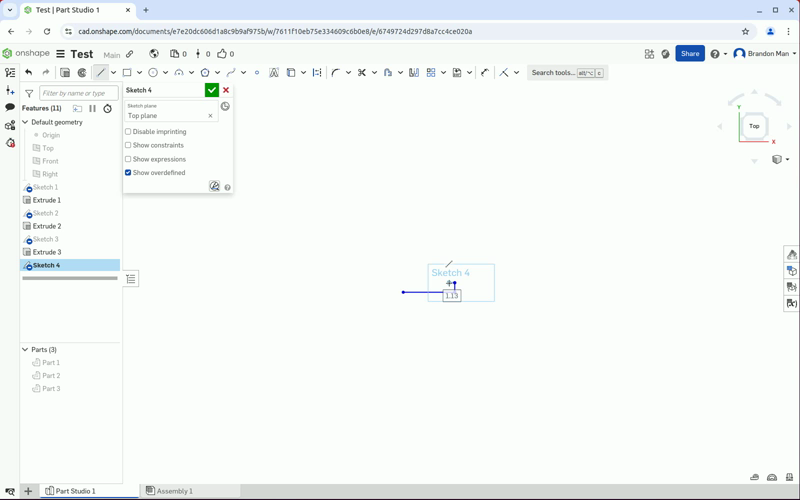
key_up(shift)
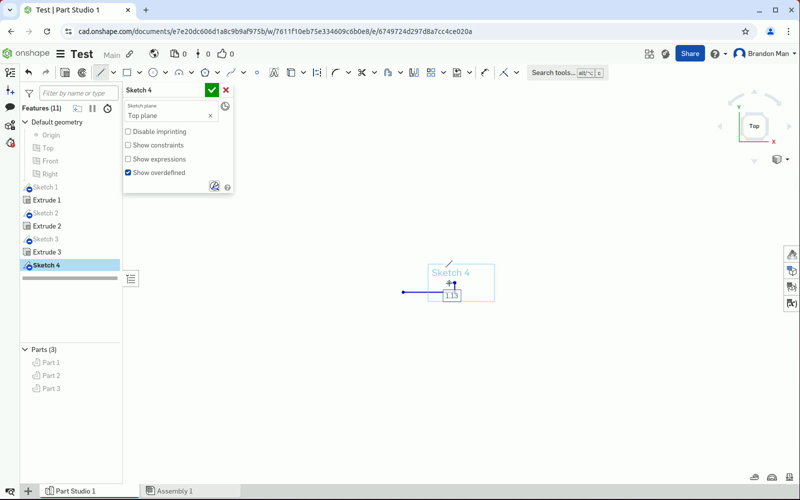
key_down(shift)
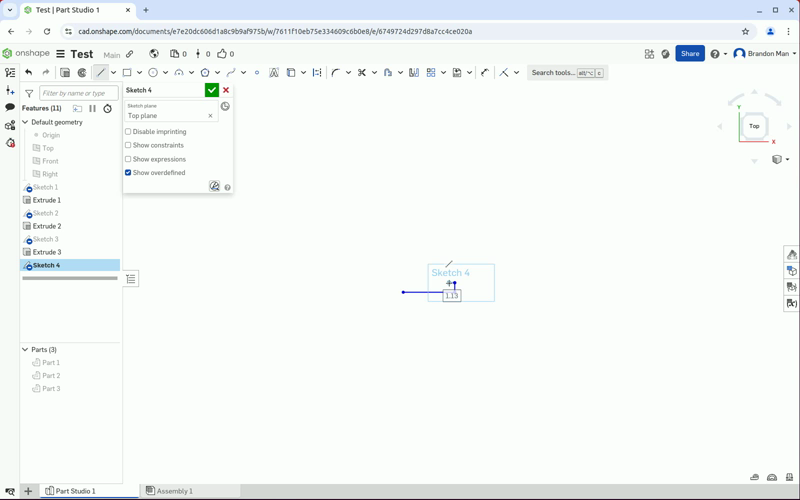
mouse_move(479, 282)
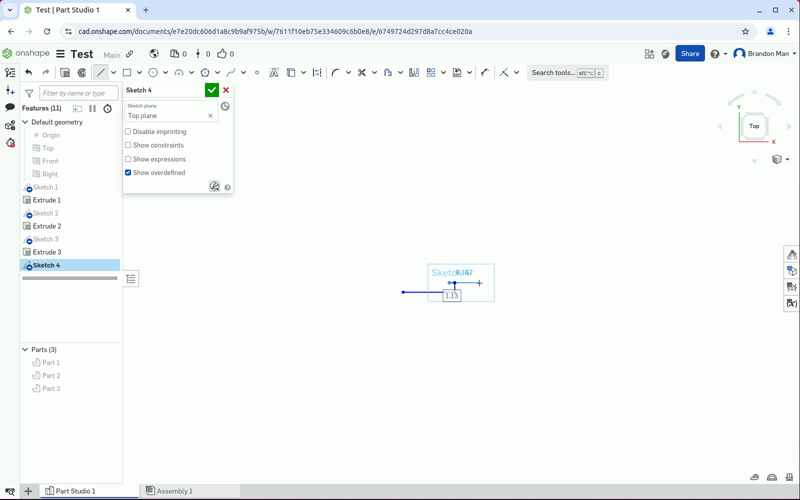
mouse_move(449, 287)
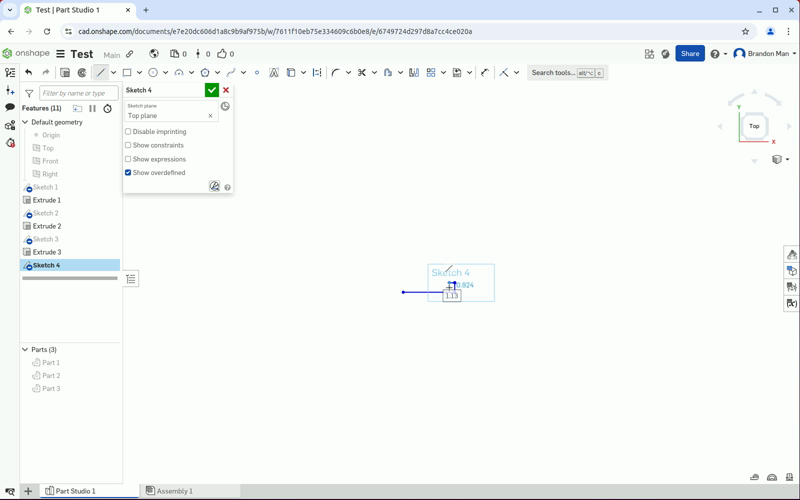
scroll(6)
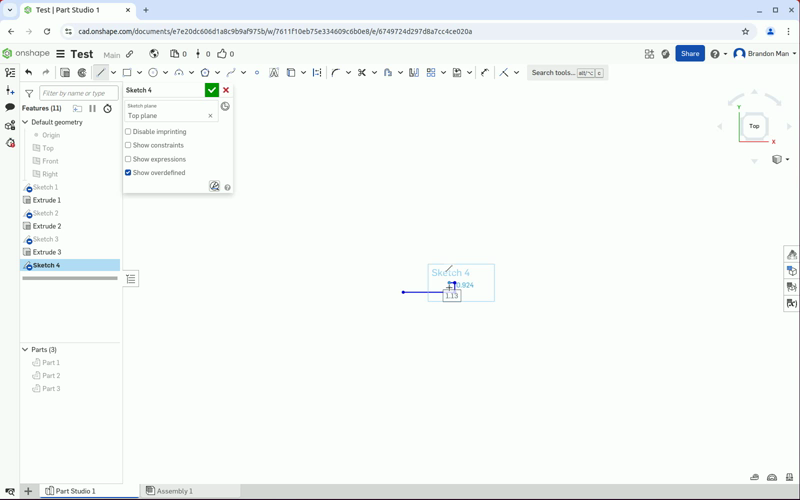
scroll(6)
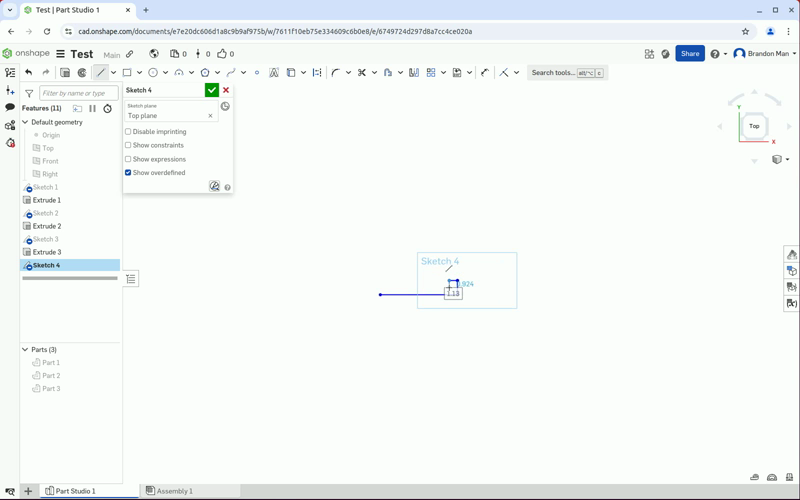
scroll(6)
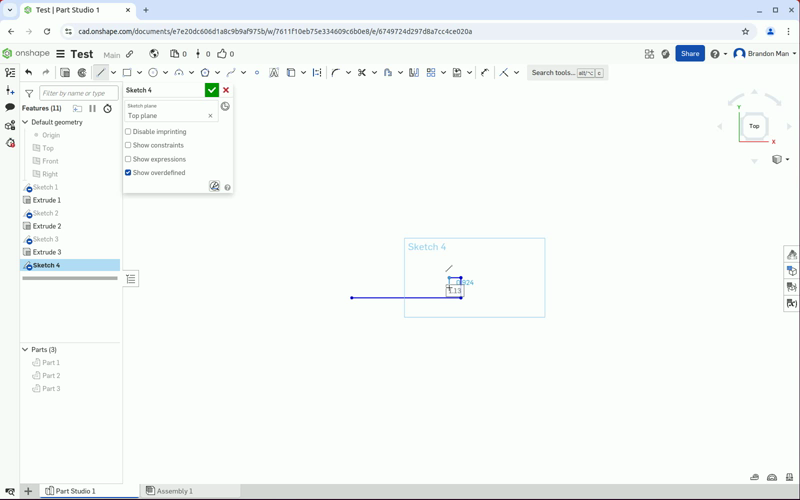
scroll(6)
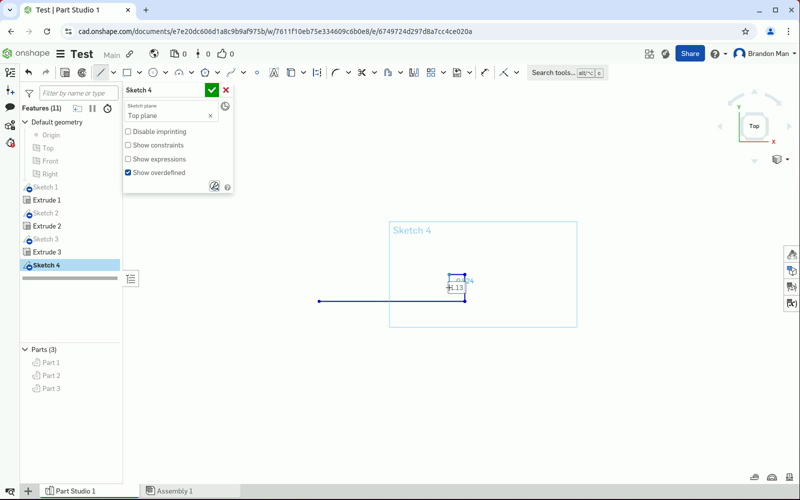
scroll(6)
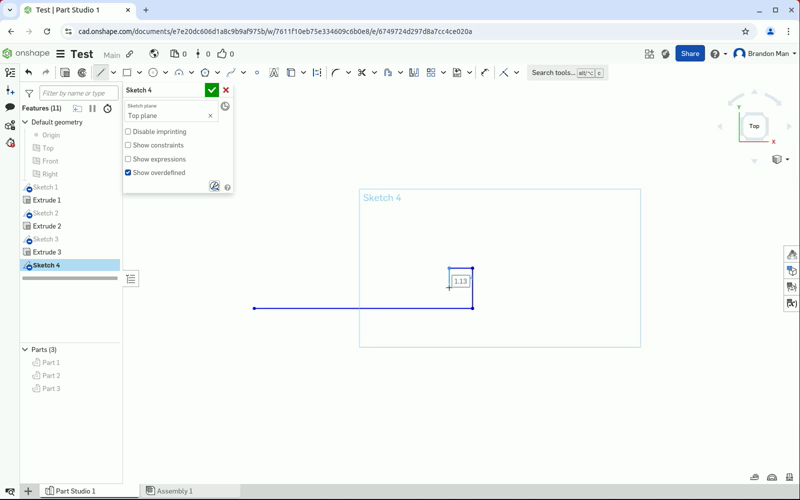
scroll(6)
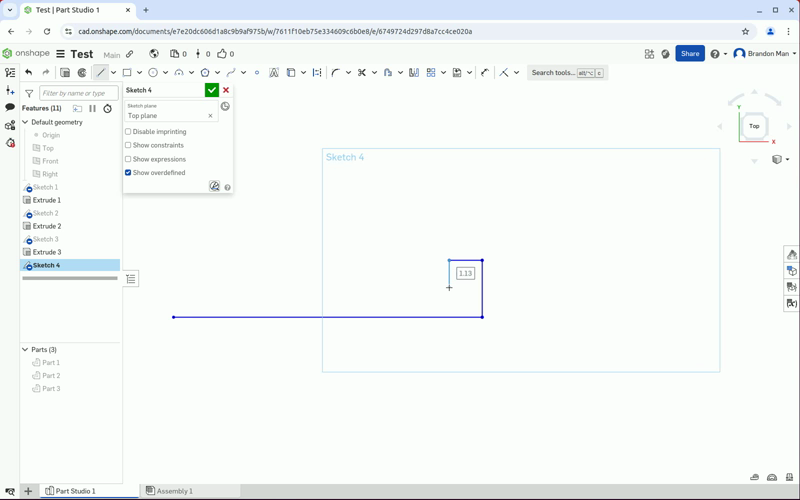
scroll(6)
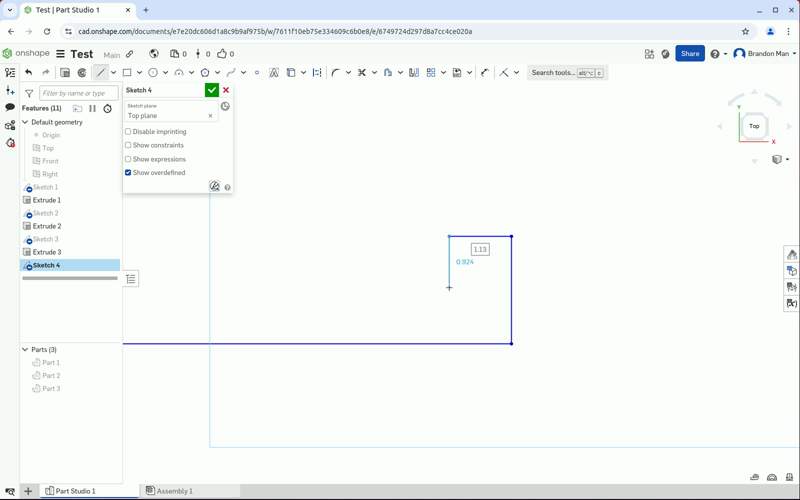
click(449, 287)
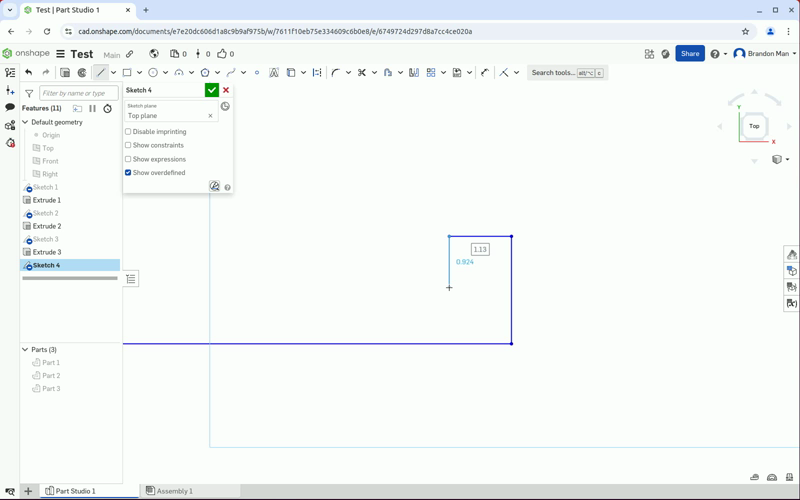
scroll(-6)
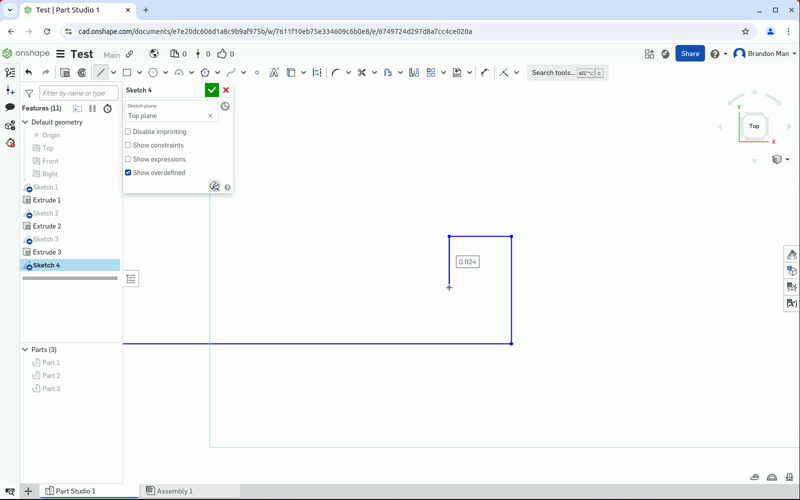
scroll(-6)
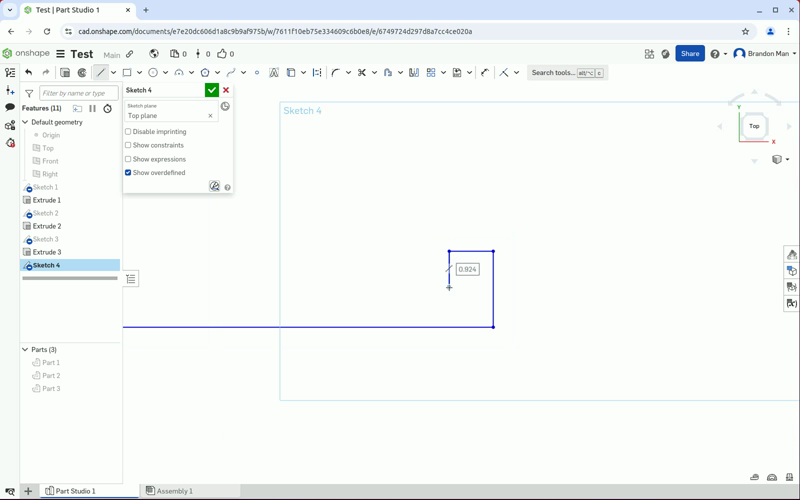
scroll(-6)
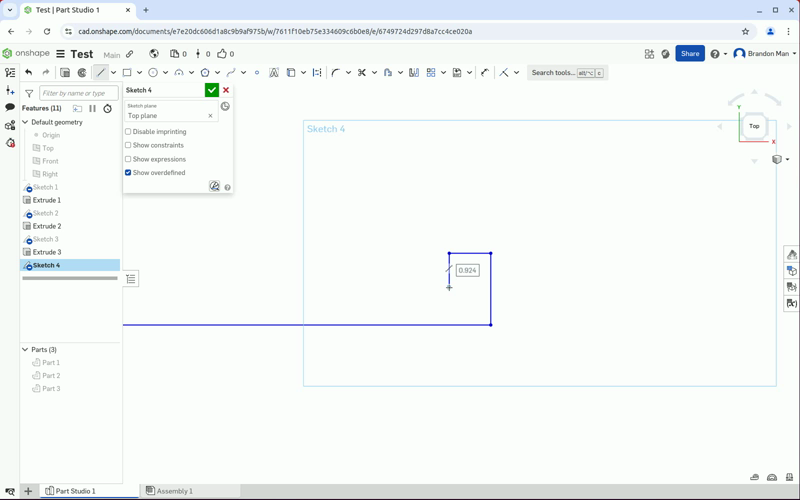
scroll(-6)
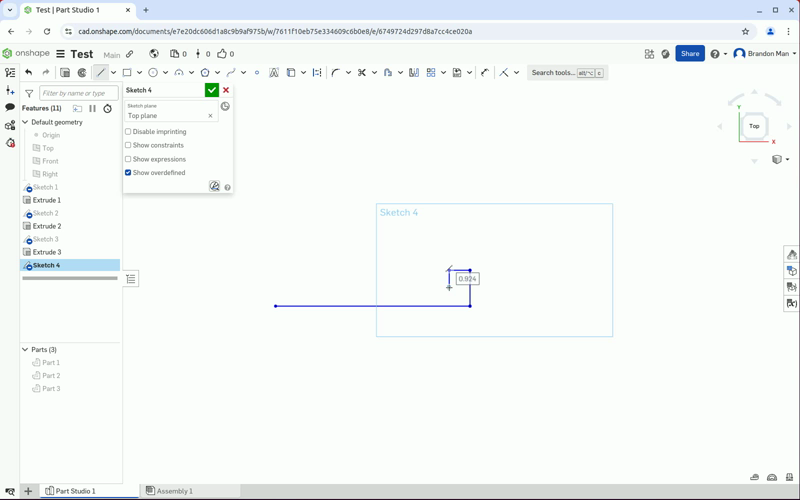
scroll(-6)
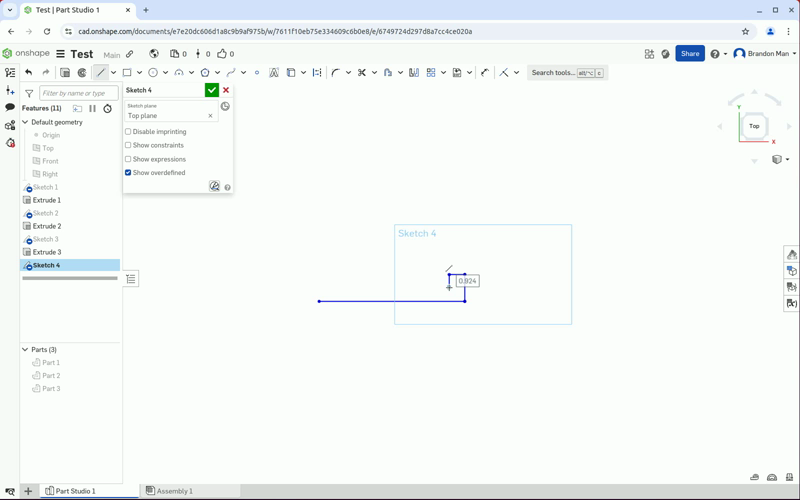
scroll(-6)
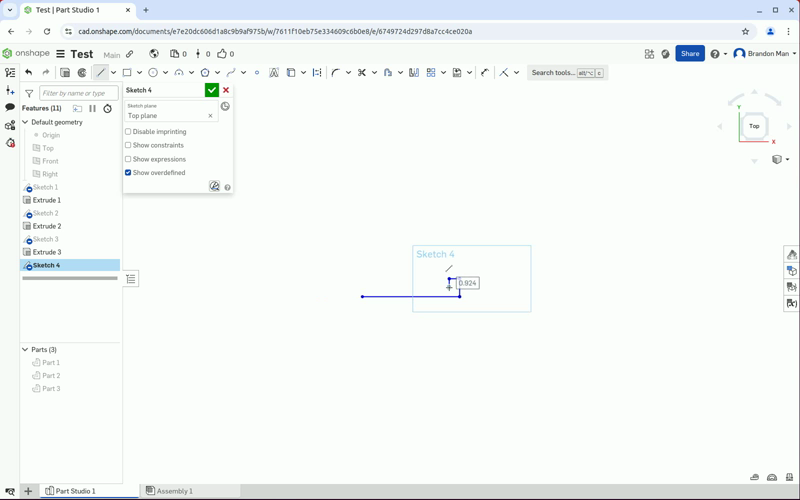
scroll(-6)
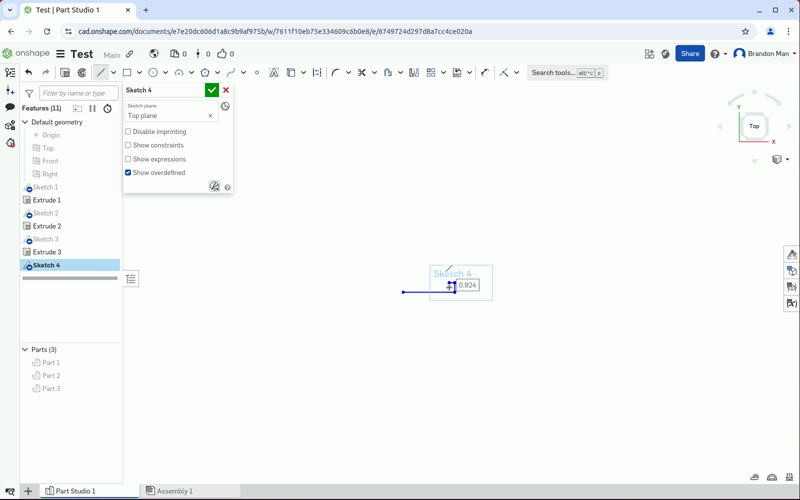
key_up(shift)
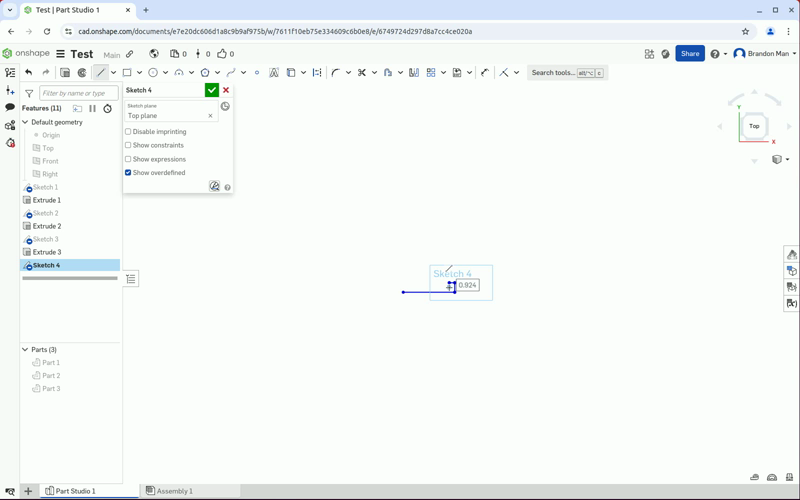
key_down(shift)
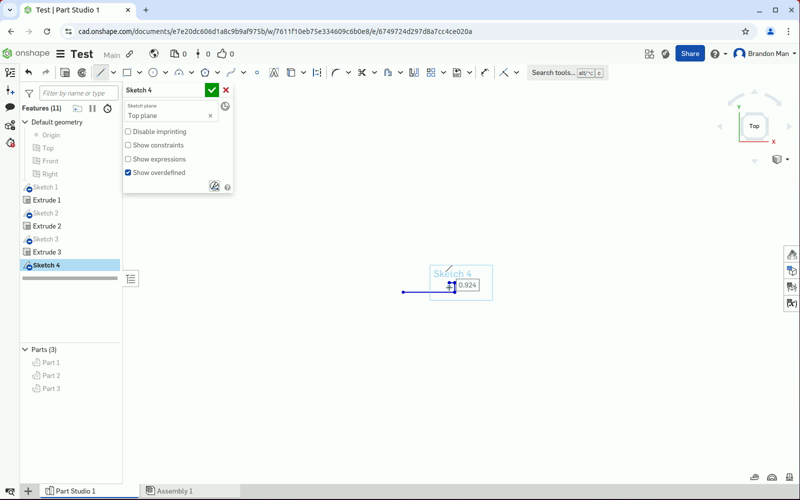
mouse_move(479, 287)
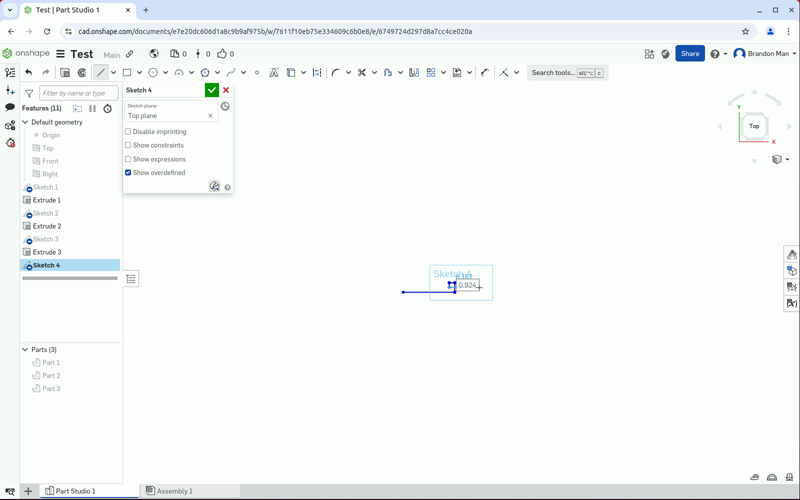
mouse_move(408, 287)
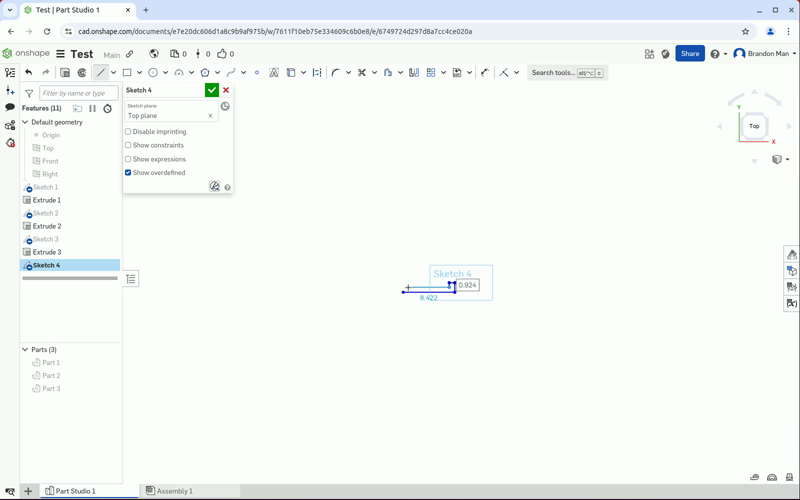
click(408, 287)
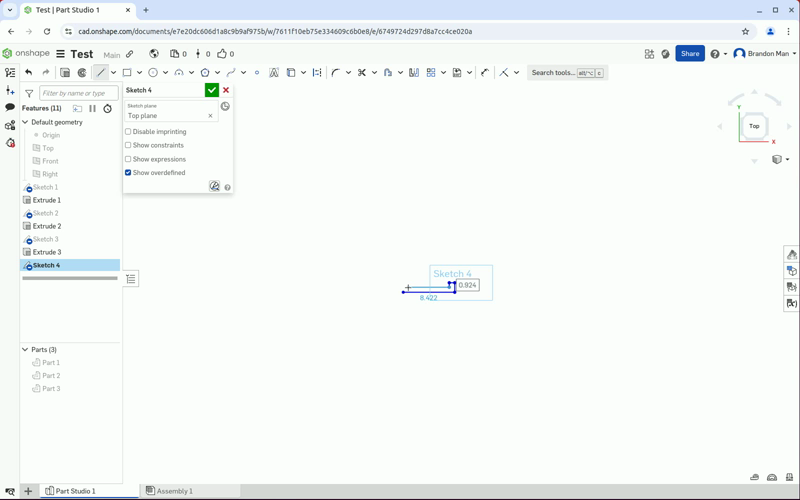
key_up(shift)
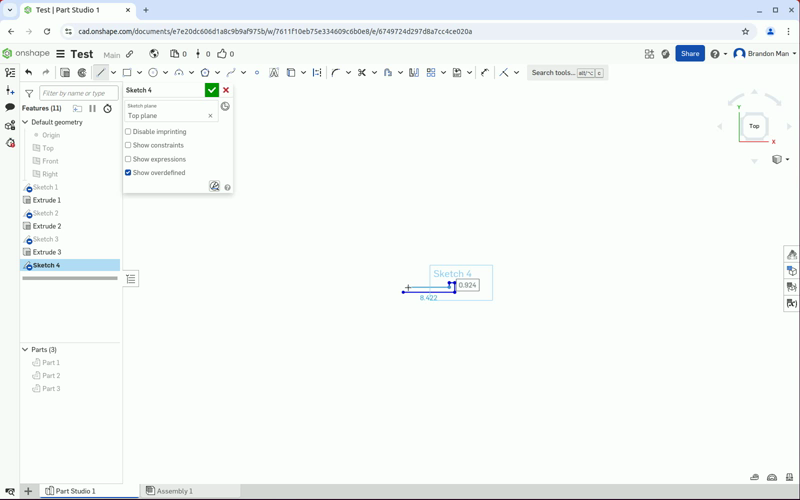
key_down(shift)
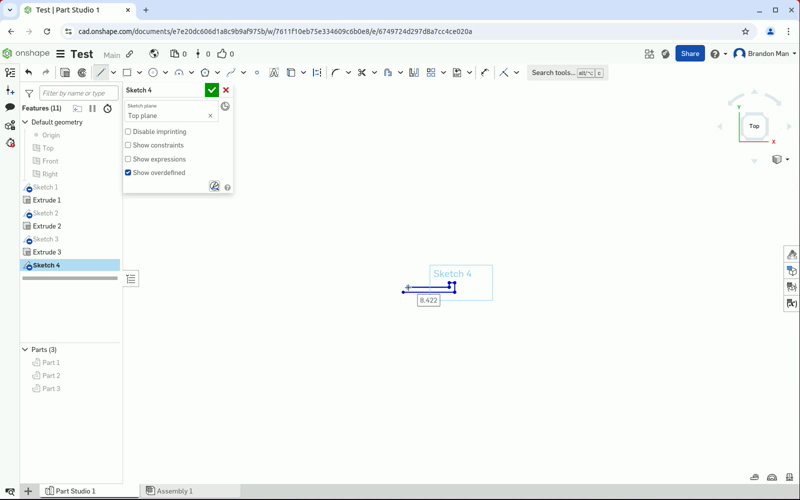
mouse_move(438, 287)
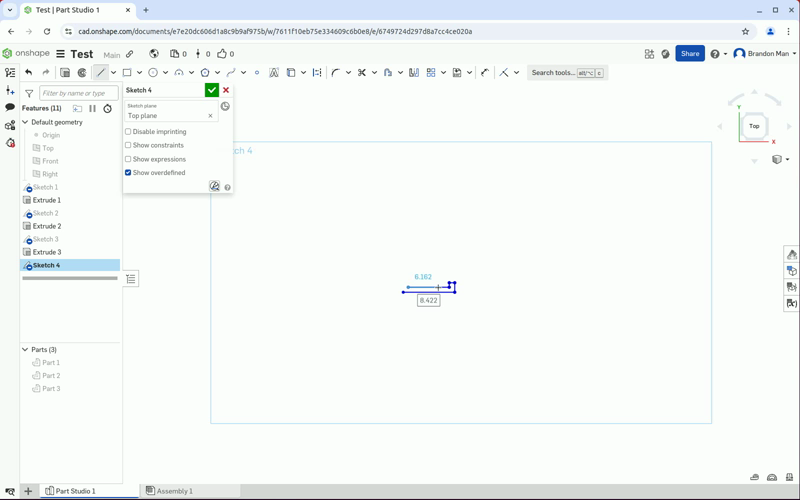
mouse_move(408, 282)
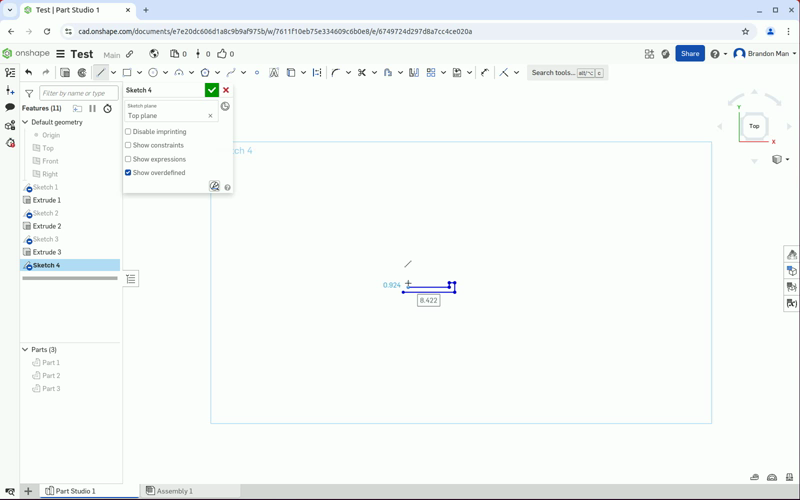
scroll(6)
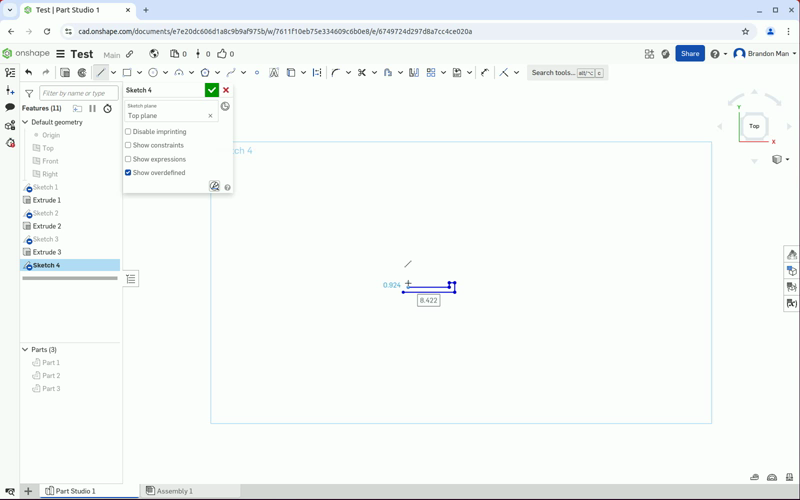
scroll(6)
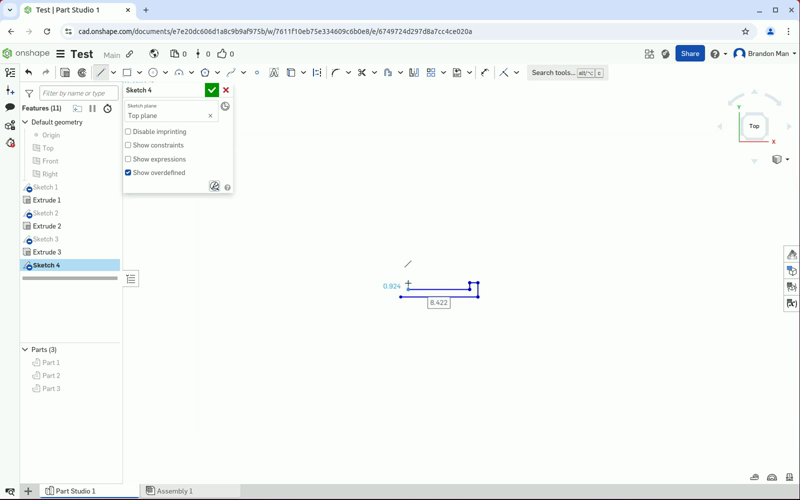
scroll(6)
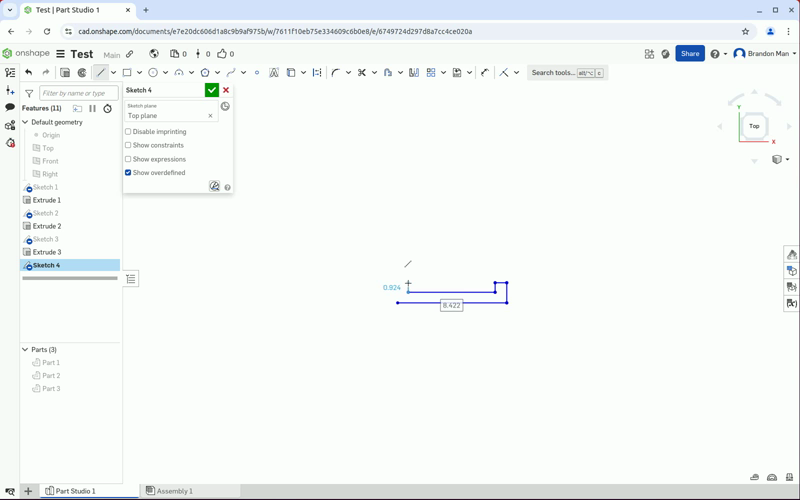
scroll(6)
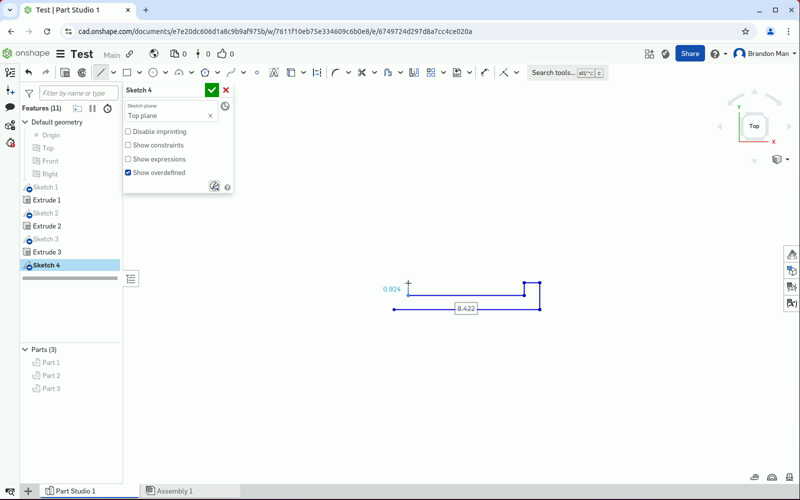
scroll(6)
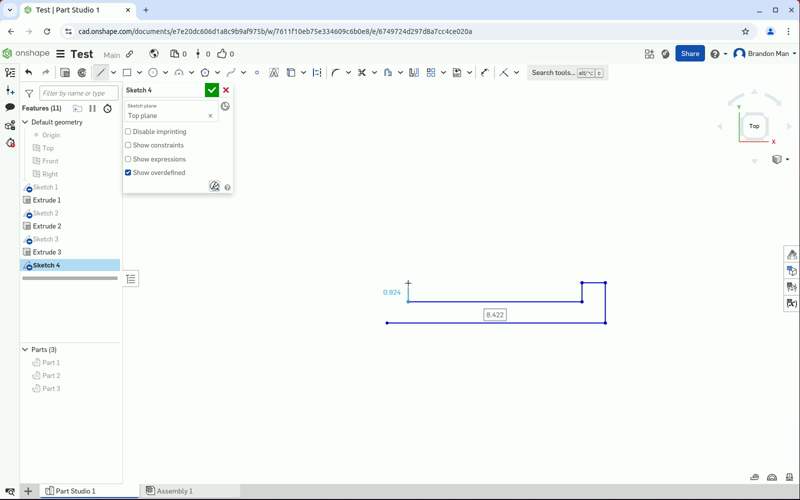
scroll(6)
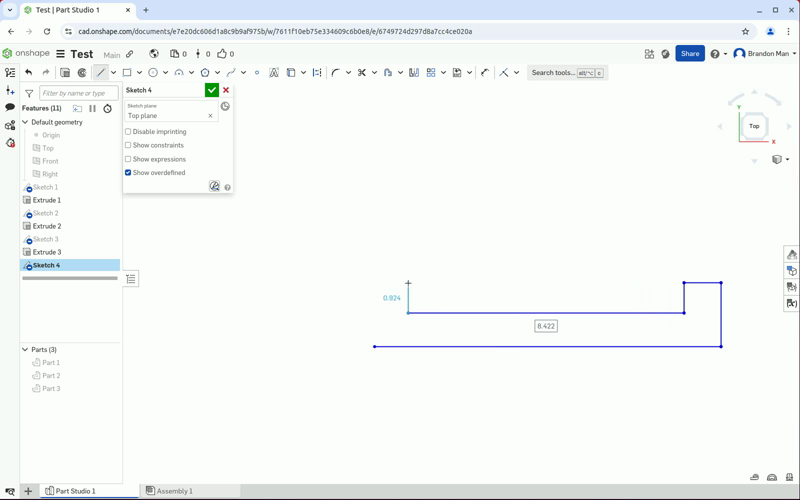
scroll(6)
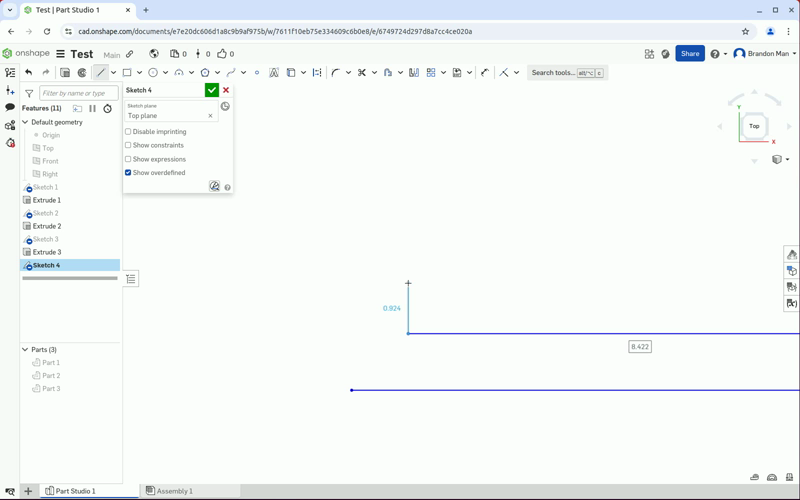
click(408, 282)
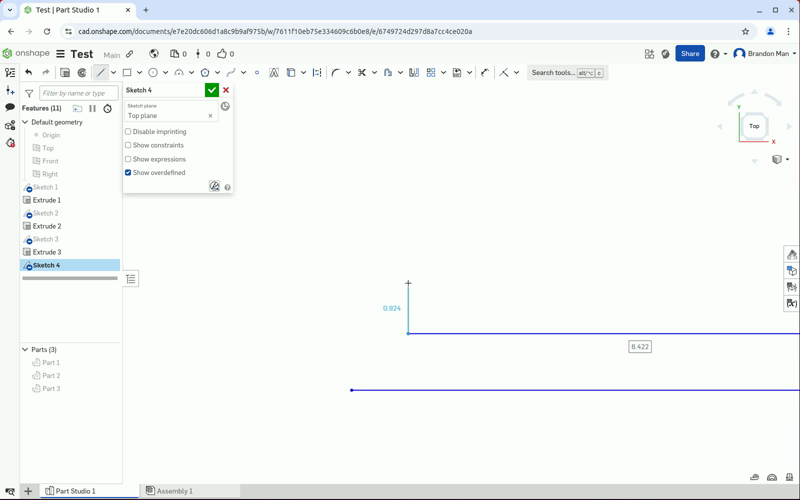
scroll(-6)
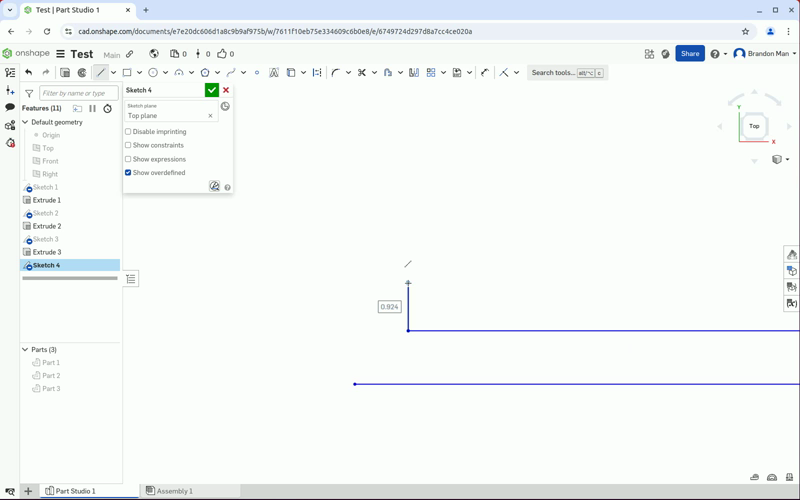
scroll(-6)
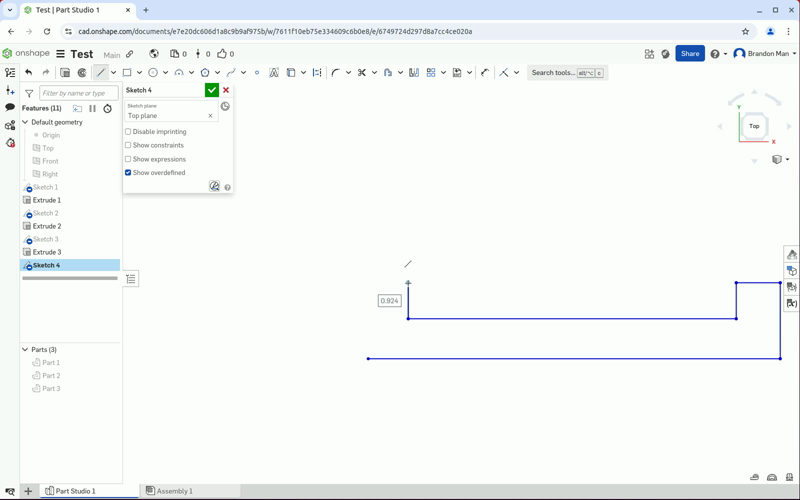
scroll(-6)
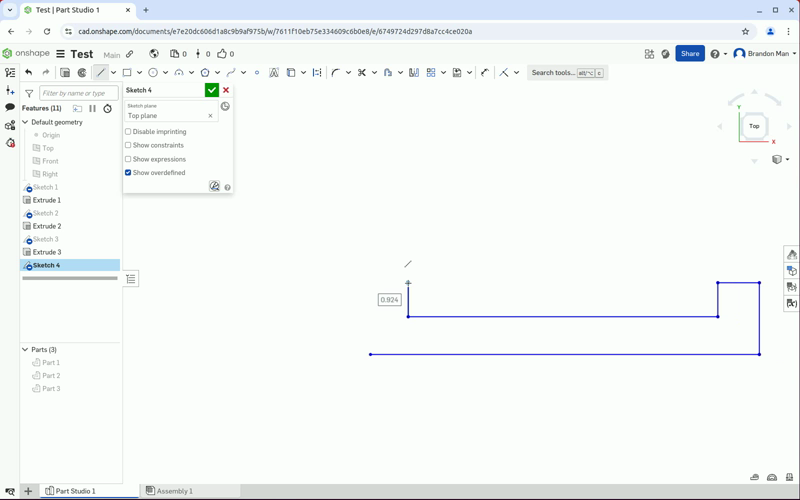
scroll(-6)
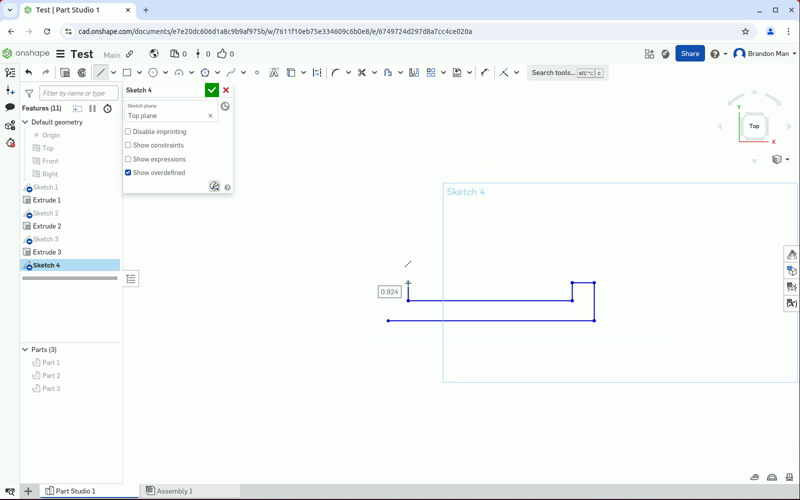
scroll(-6)
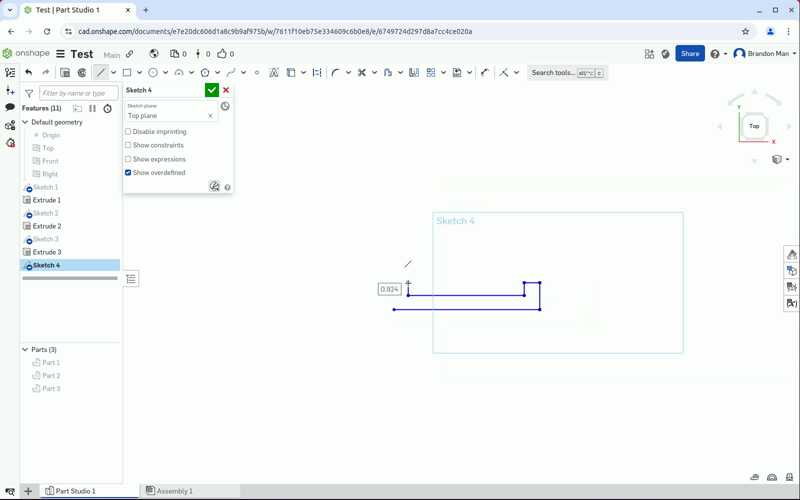
scroll(-6)
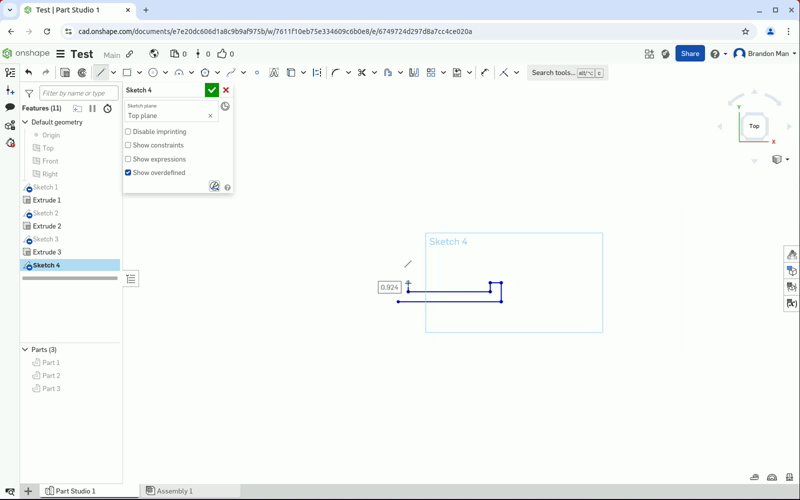
scroll(-6)
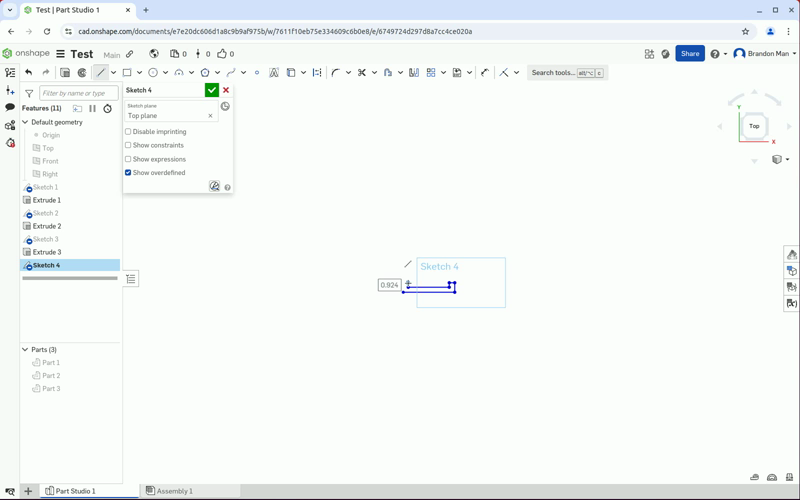
key_up(shift)
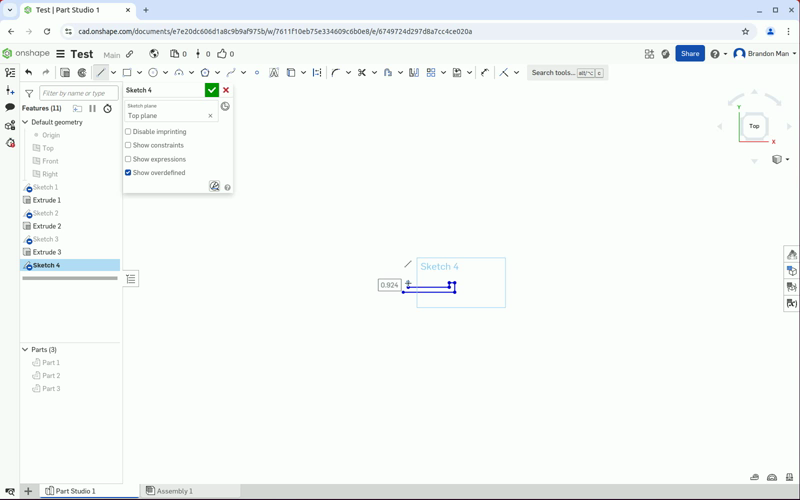
key_down(shift)
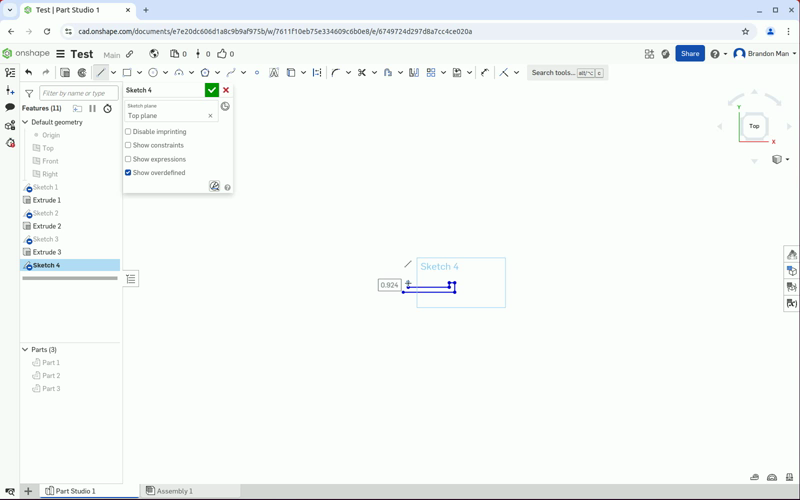
mouse_move(438, 282)
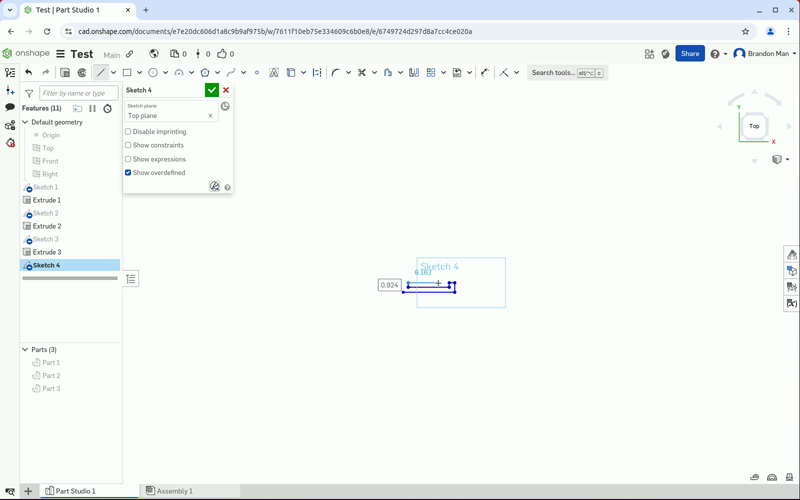
mouse_move(403, 282)
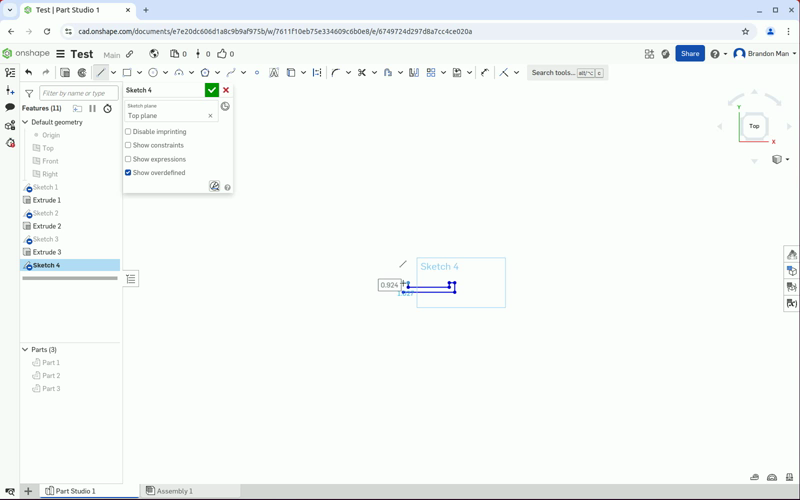
scroll(6)
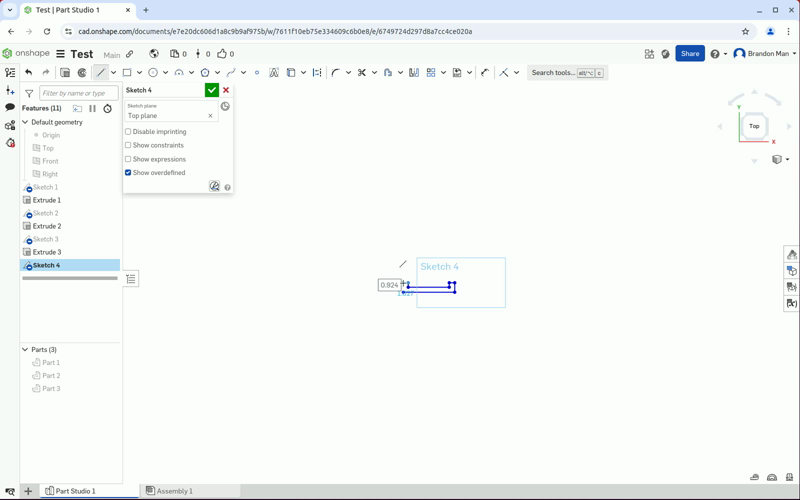
scroll(6)
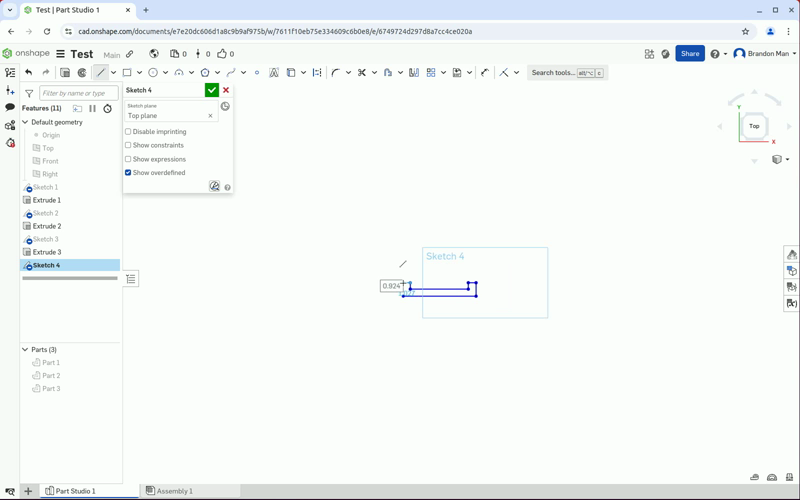
scroll(6)
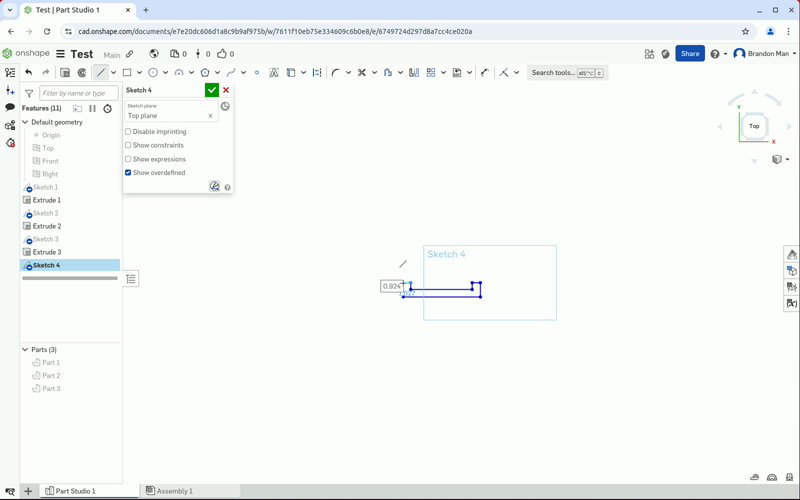
scroll(6)
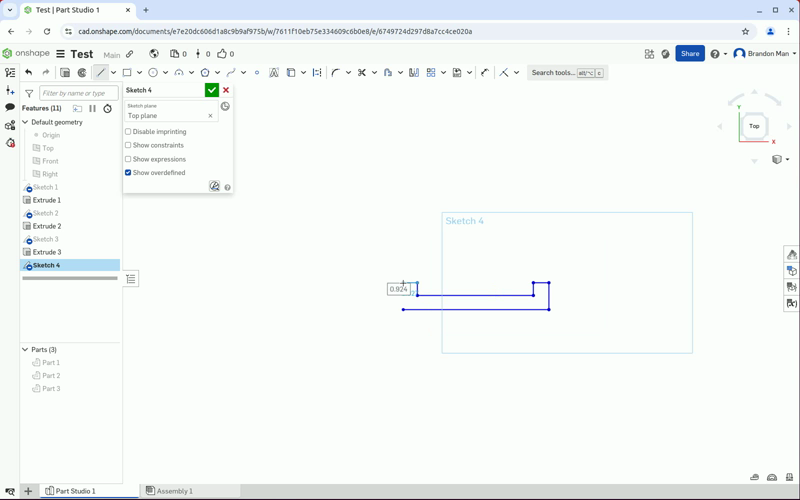
scroll(6)
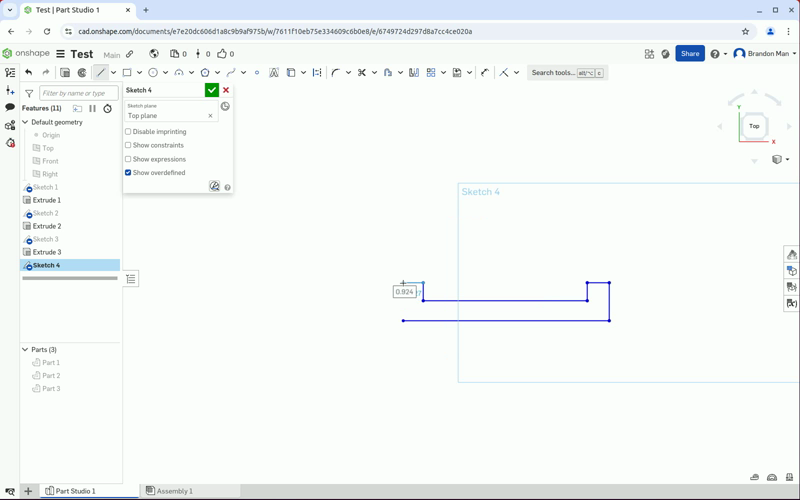
scroll(6)
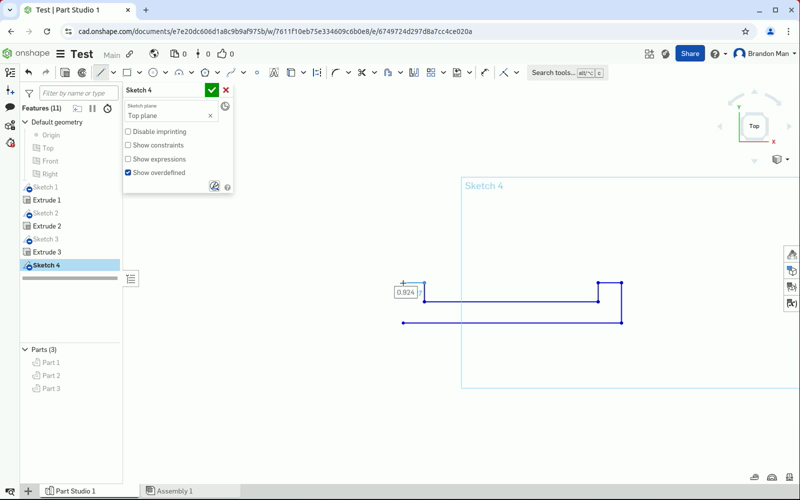
scroll(6)
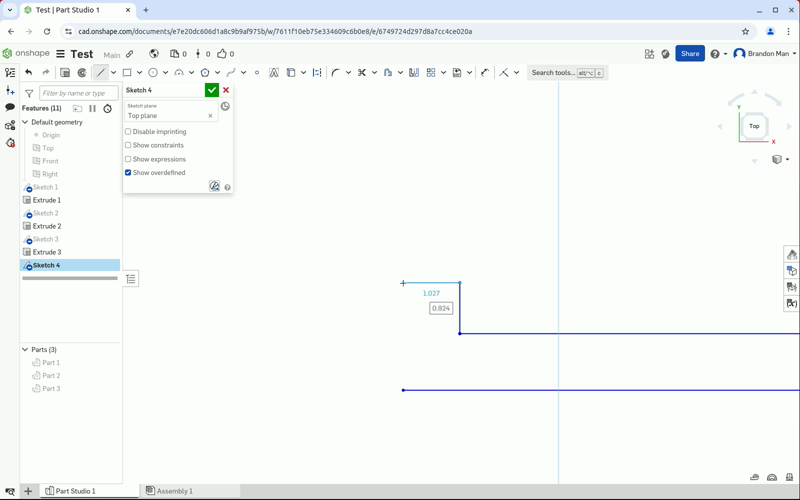
click(403, 282)
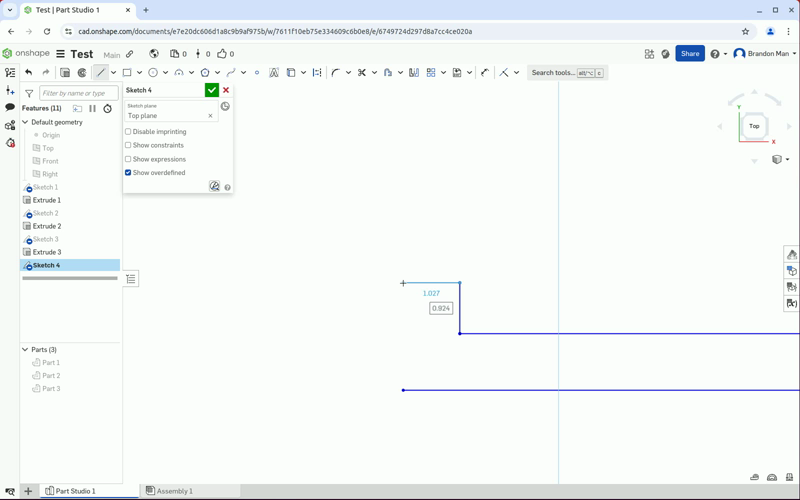
scroll(-6)
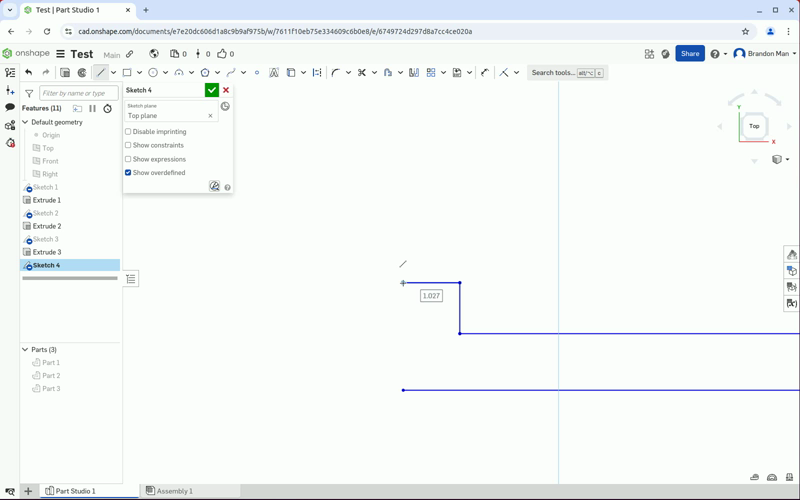
scroll(-6)
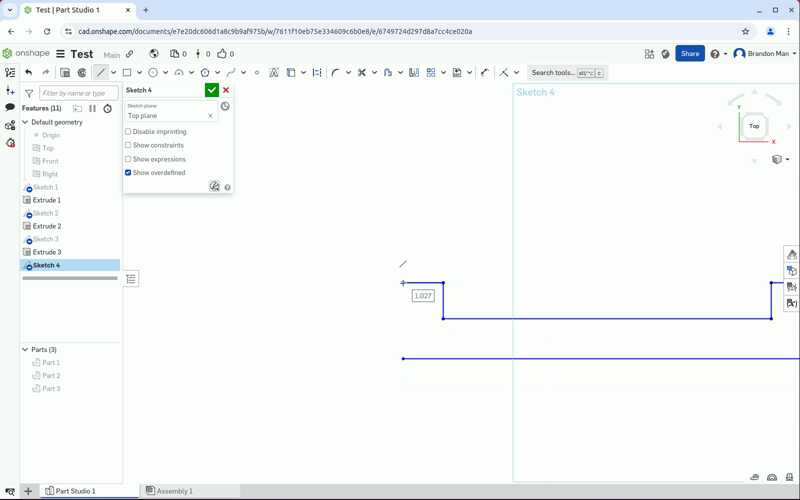
scroll(-6)
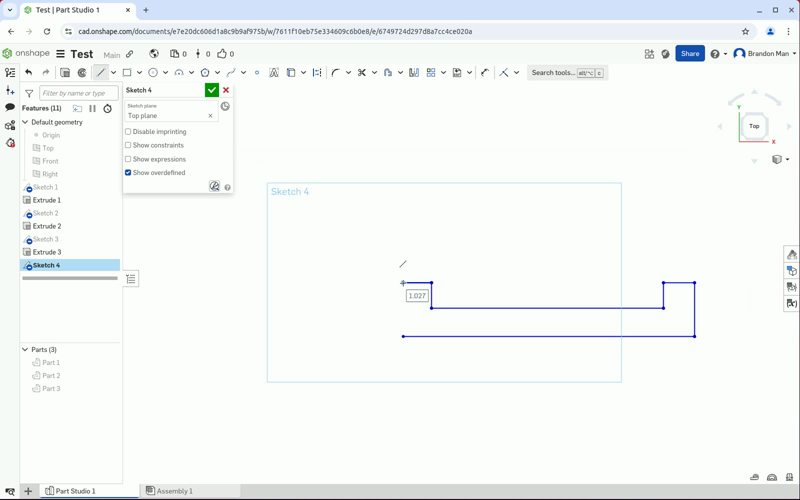
scroll(-6)
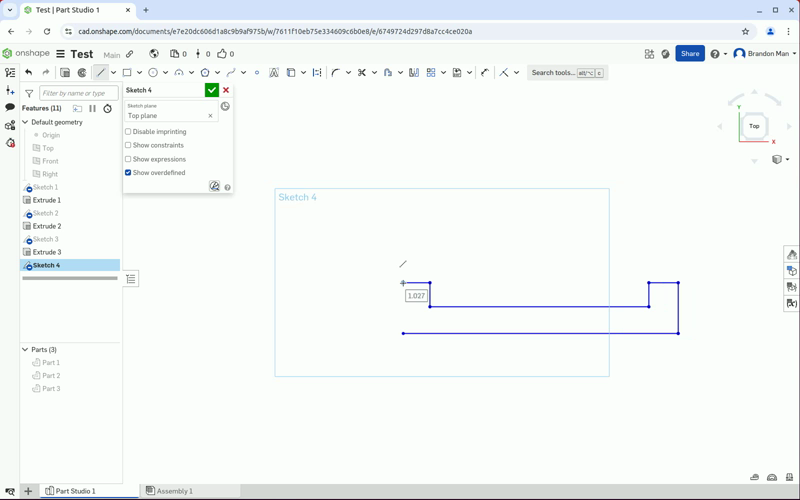
scroll(-6)
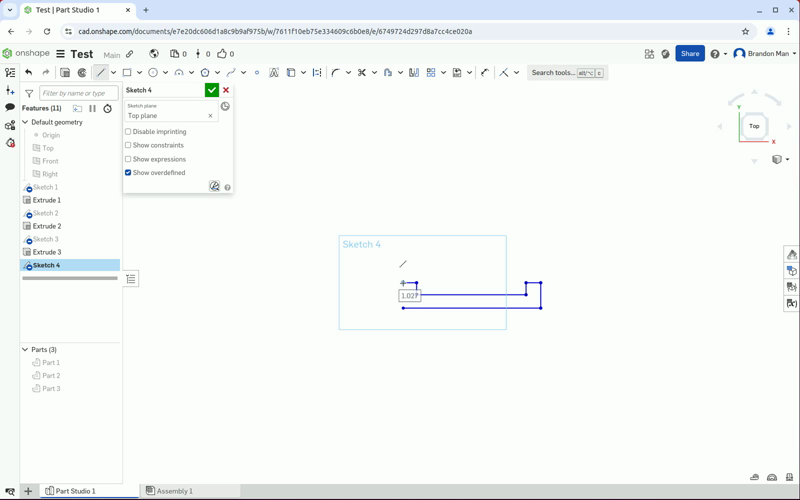
scroll(-6)
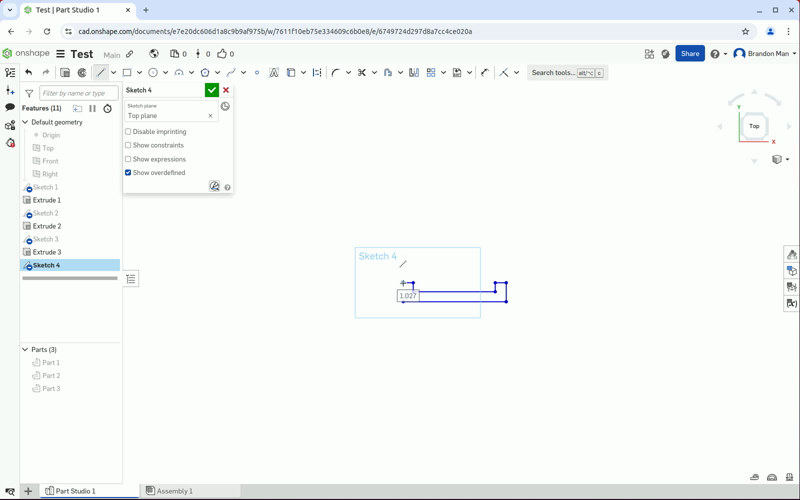
scroll(-6)
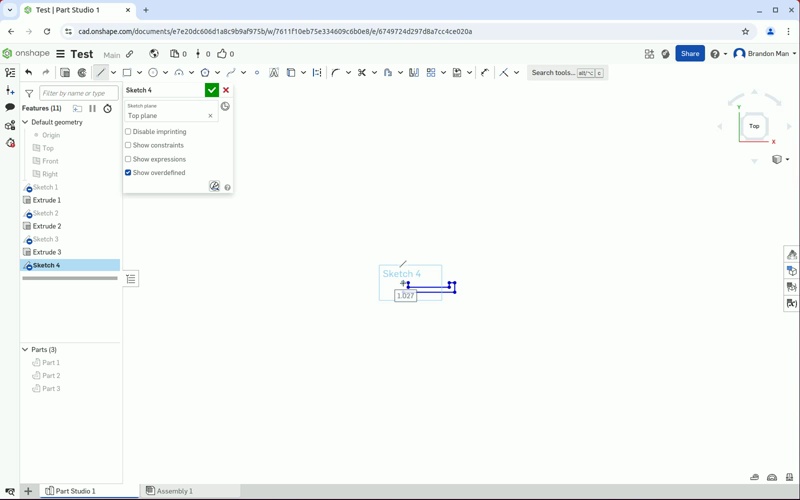
key_up(shift)
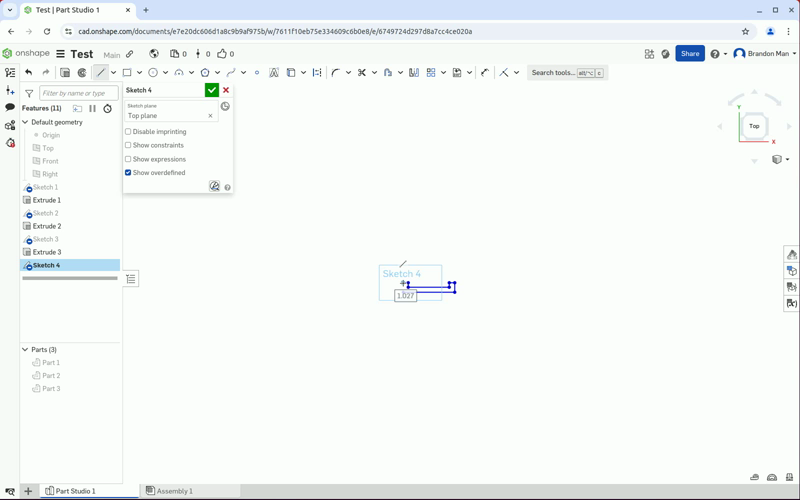
mouse_move(433, 282)
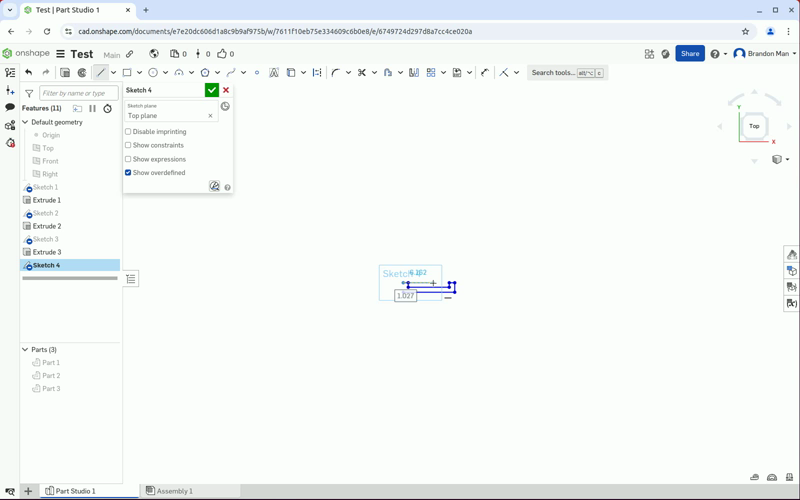
key_down(shift)
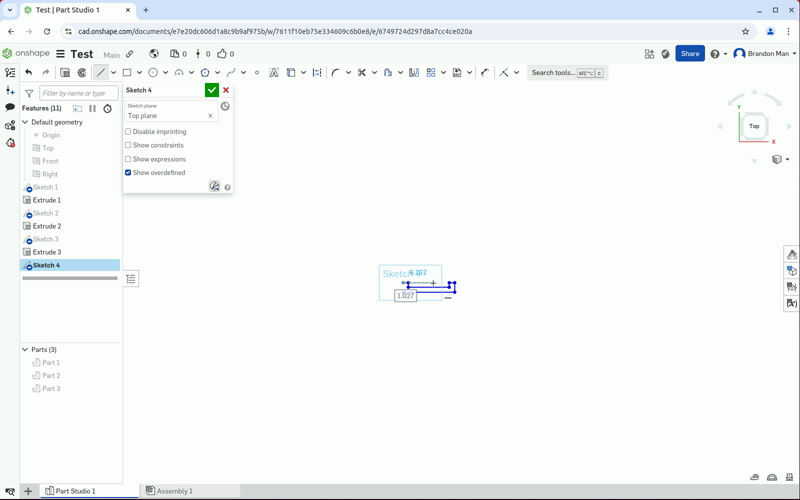
mouse_move(403, 292)
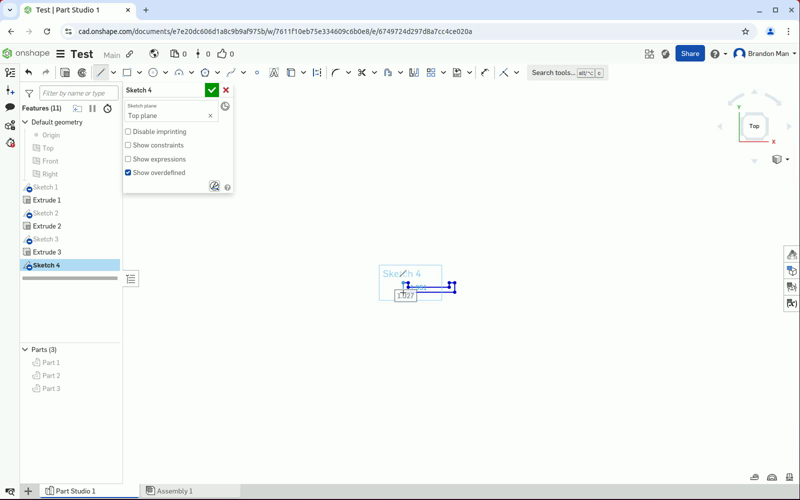
key_up(shift)
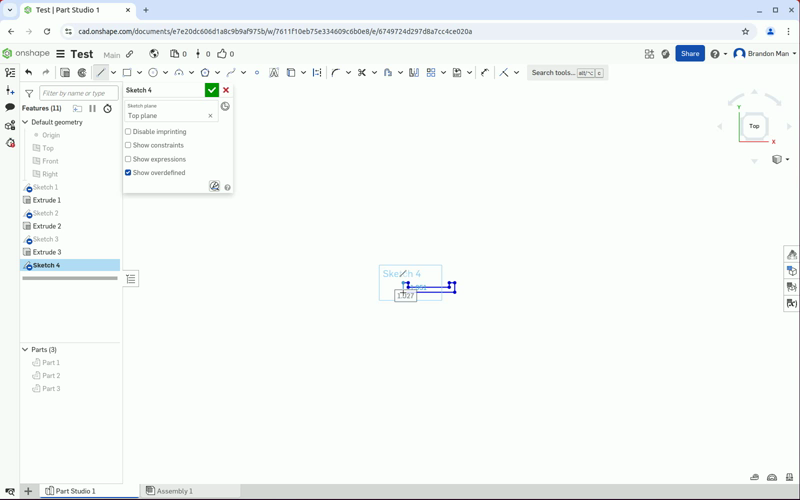
click(403, 292)
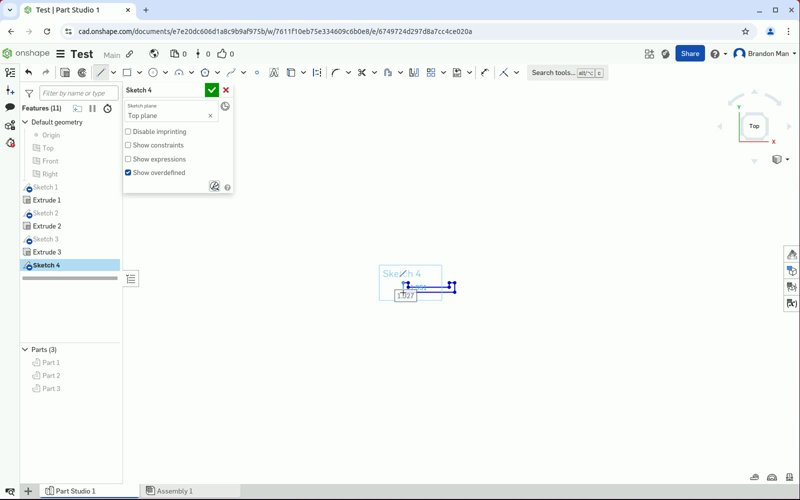
key(esc)
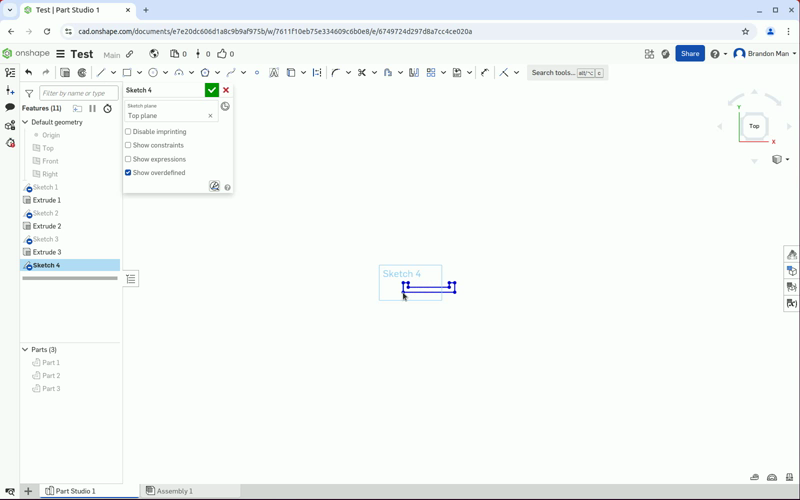
mouse_move(416, 289)
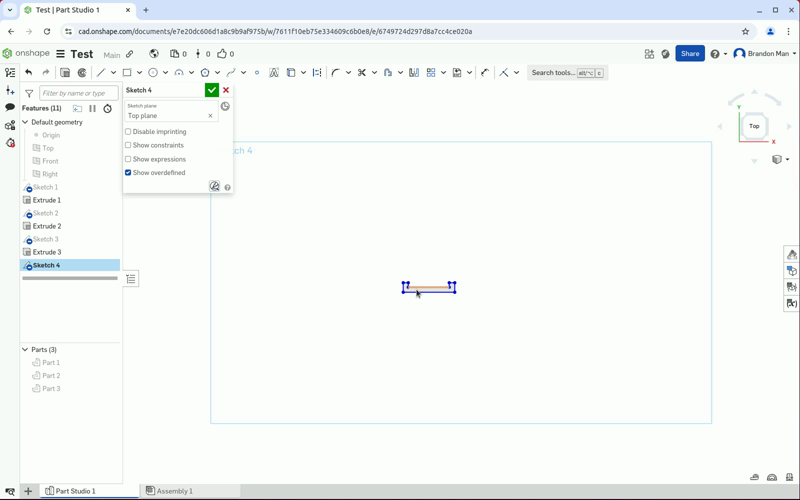
scroll(6)
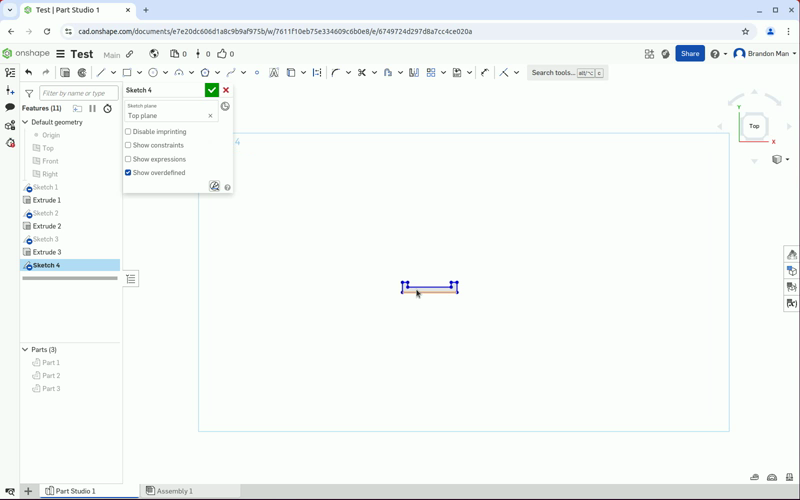
scroll(6)
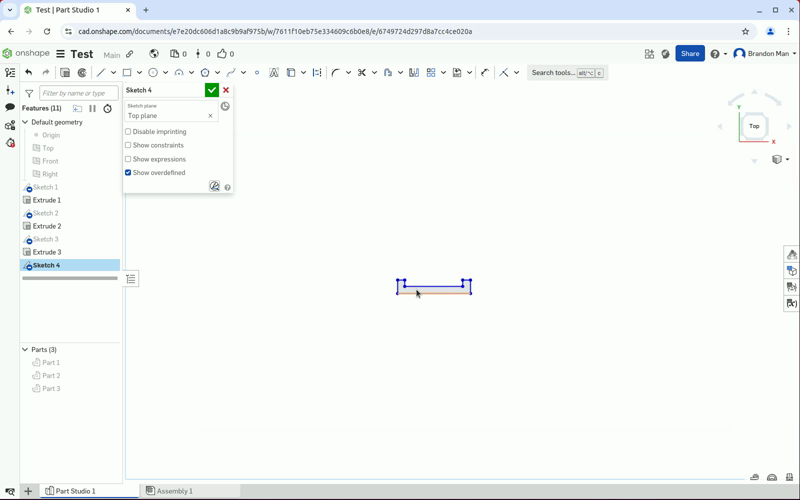
scroll(6)
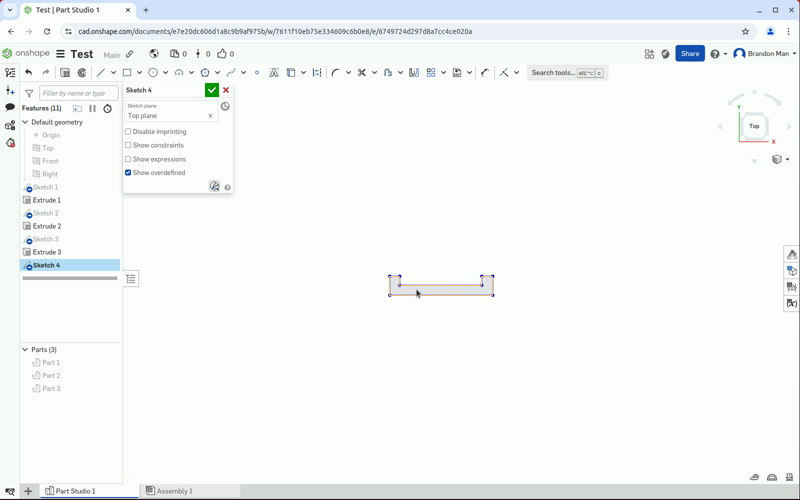
scroll(6)
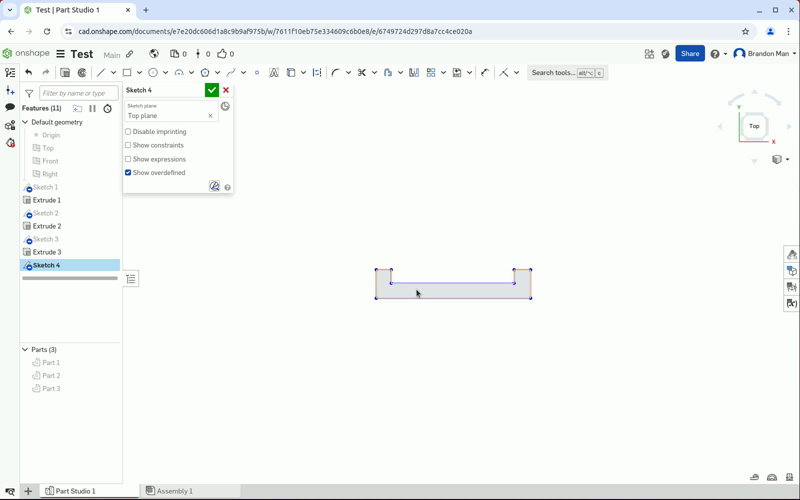
scroll(6)
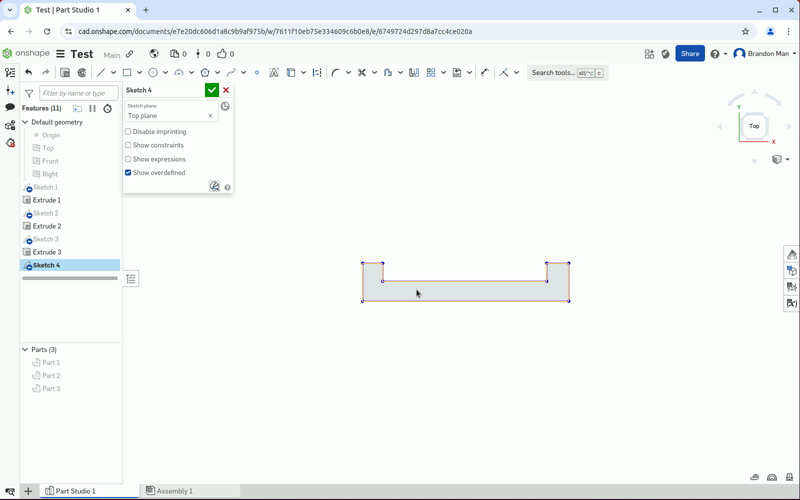
scroll(6)
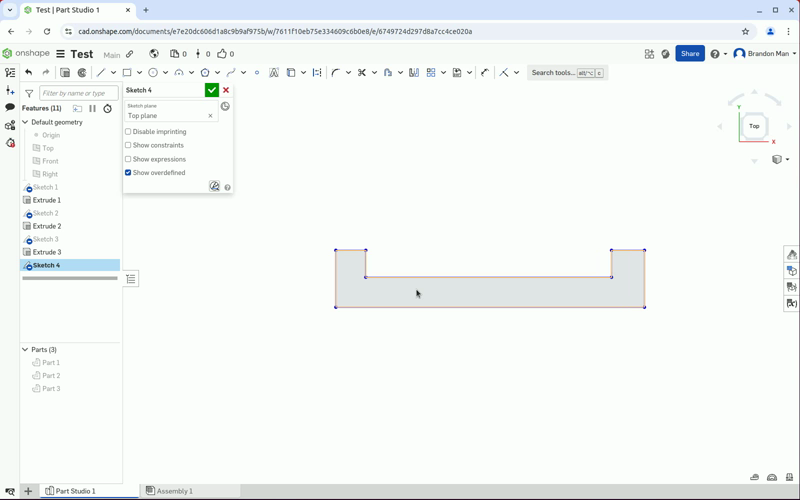
scroll(6)
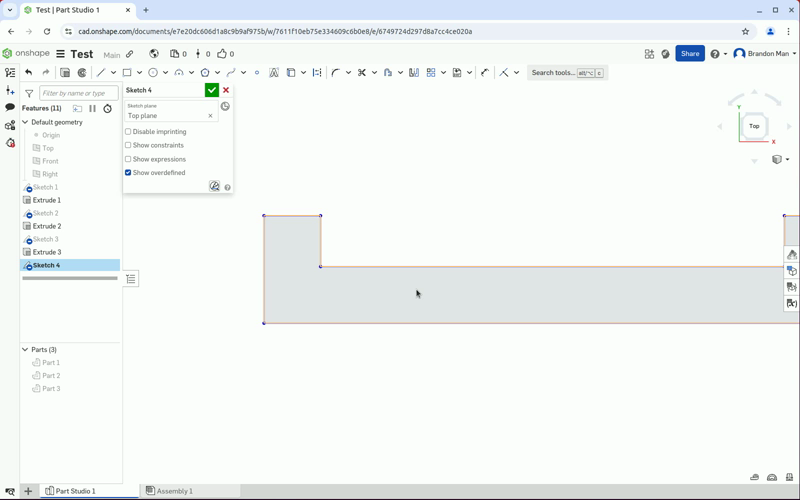
click(416, 289)
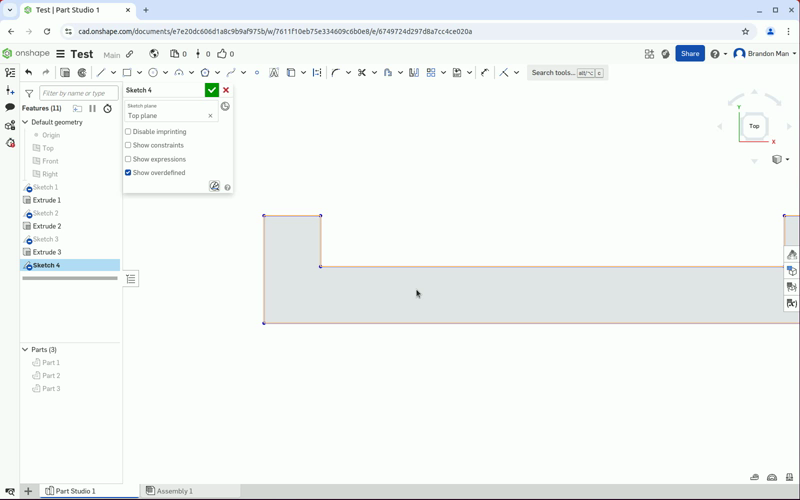
scroll(-6)
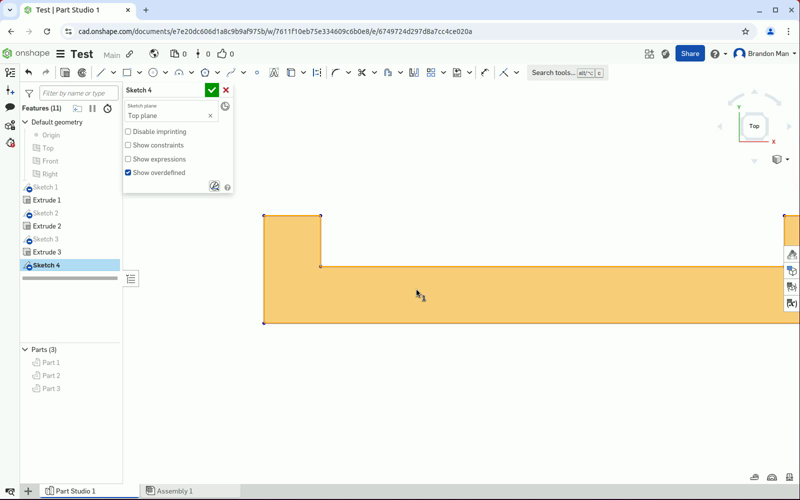
scroll(-6)
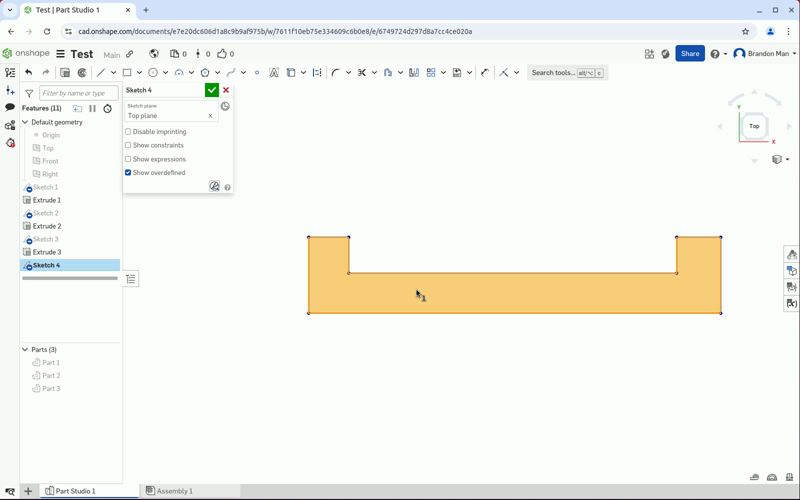
scroll(-6)
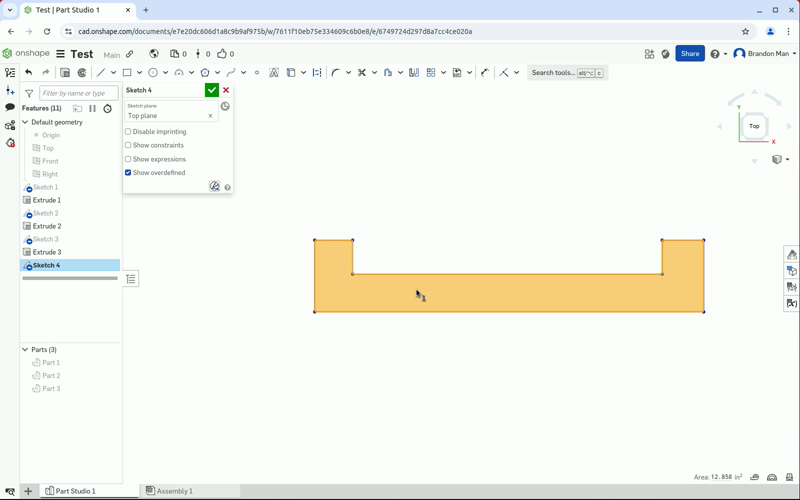
scroll(-6)
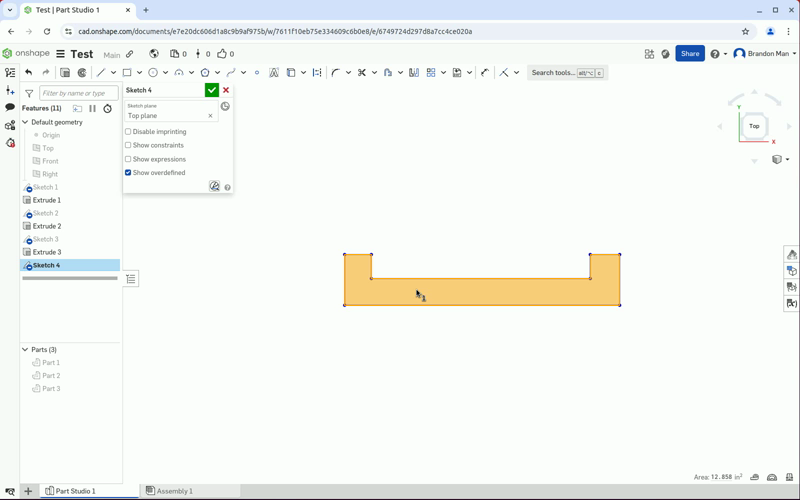
scroll(-6)
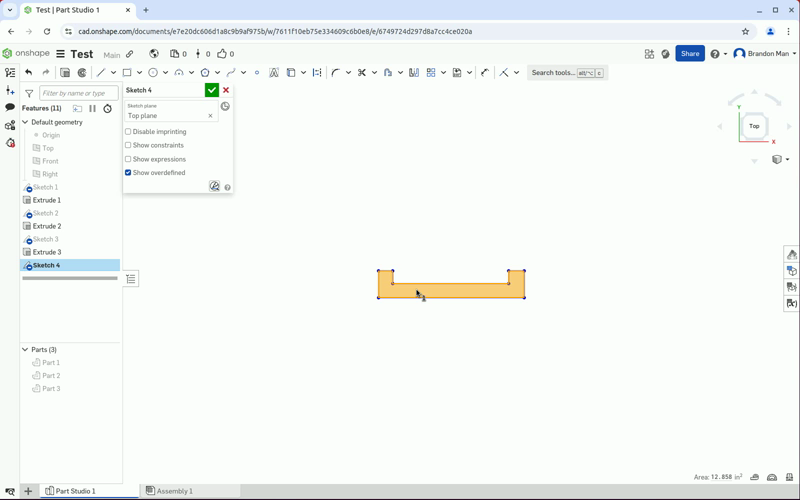
scroll(-6)
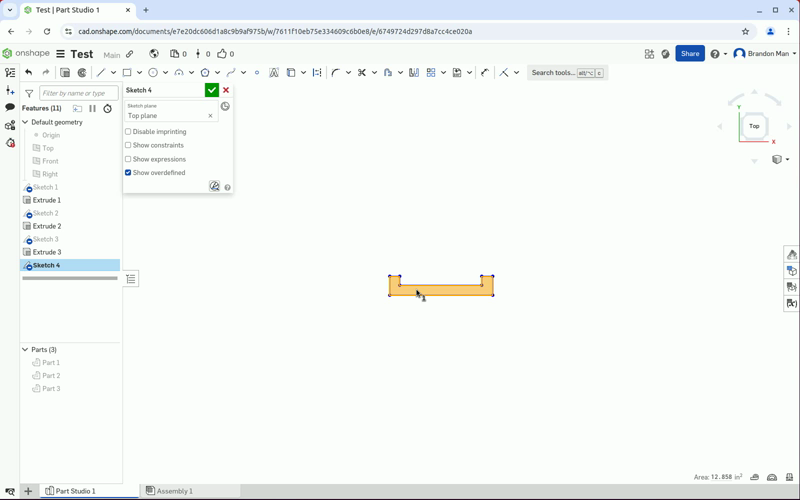
scroll(-6)
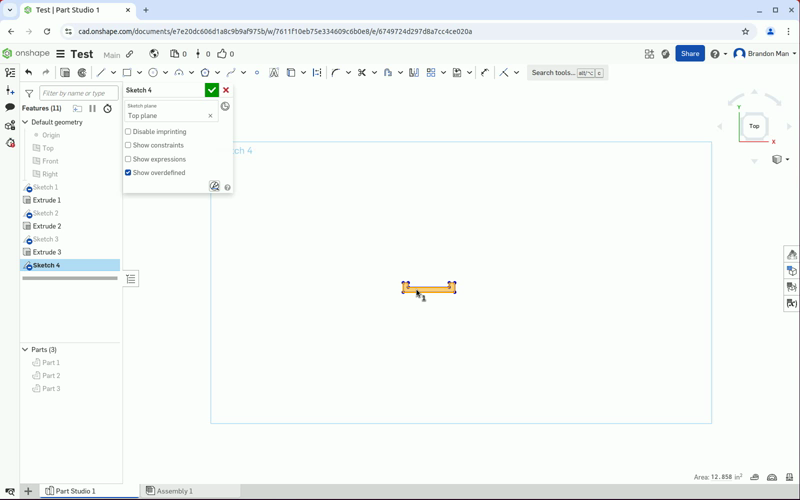
mouse_move(73, 352)
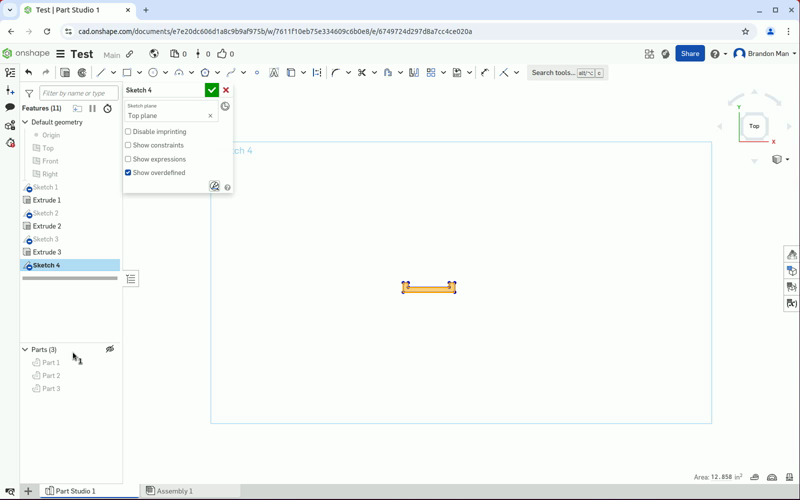
key(shift+y)
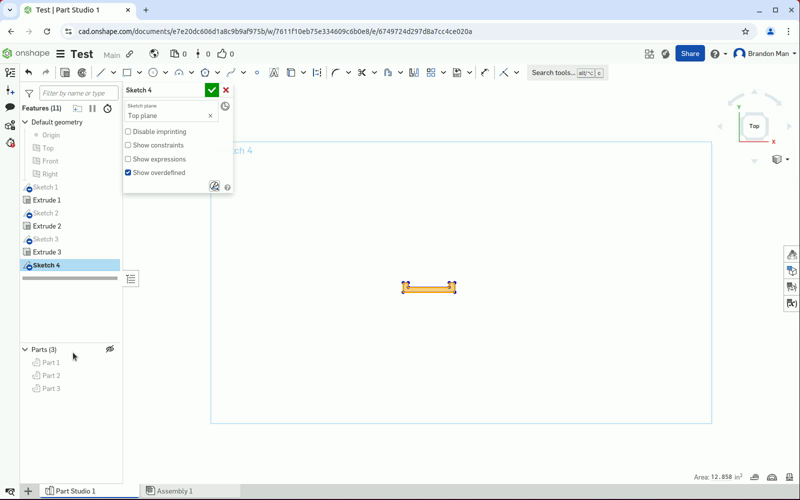
key(shift+e)
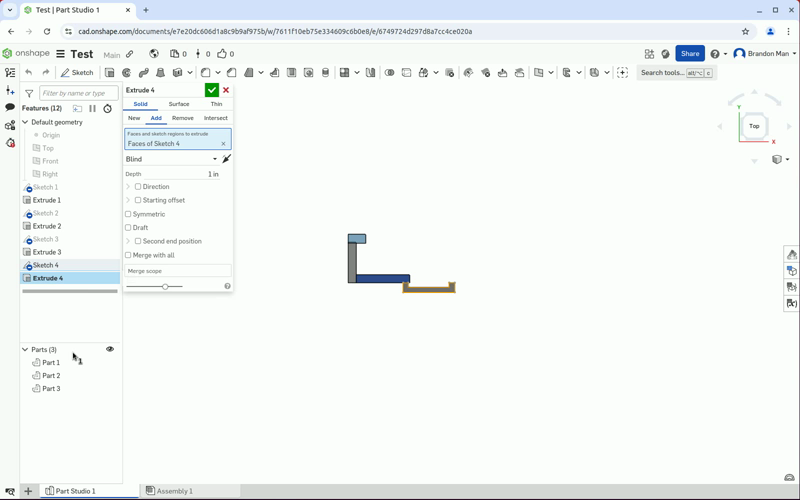
mouse_move(143, 106)
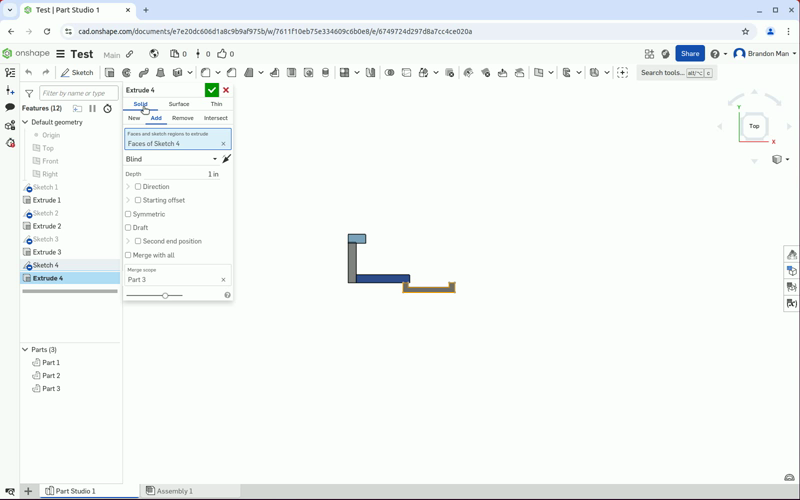
click(143, 106)
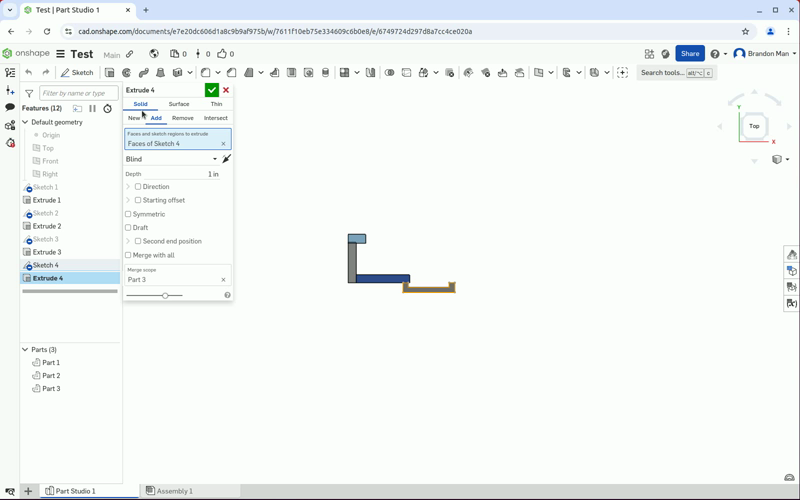
mouse_move(137, 120)
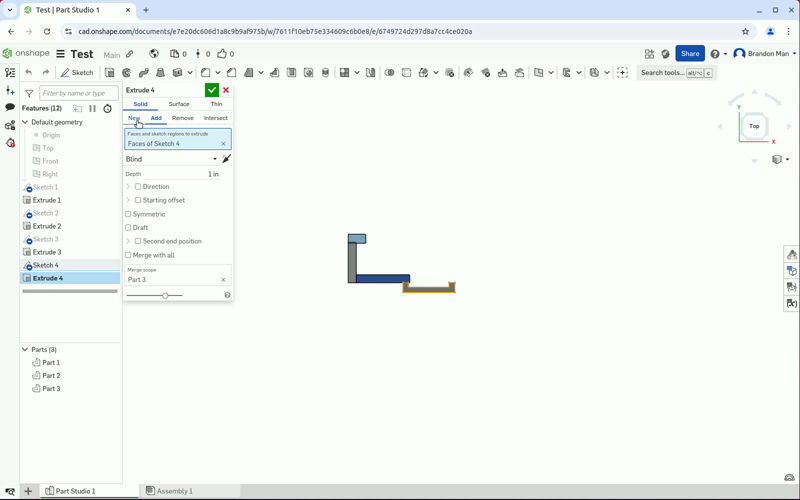
click(137, 120)
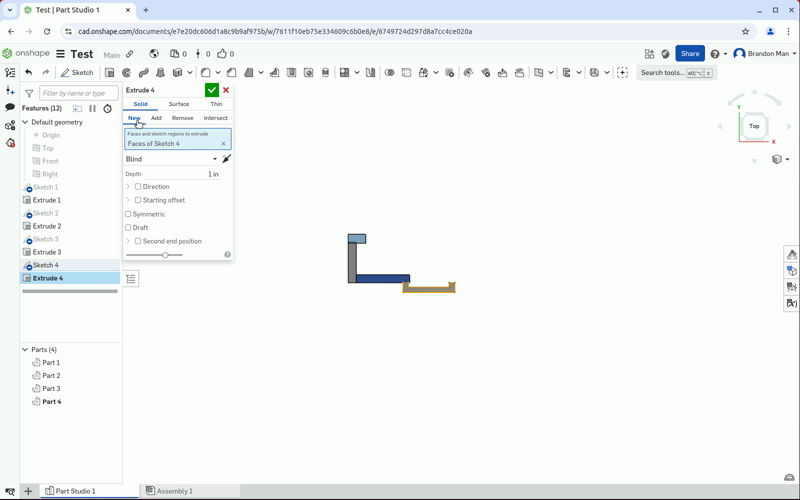
key(tab, 4)
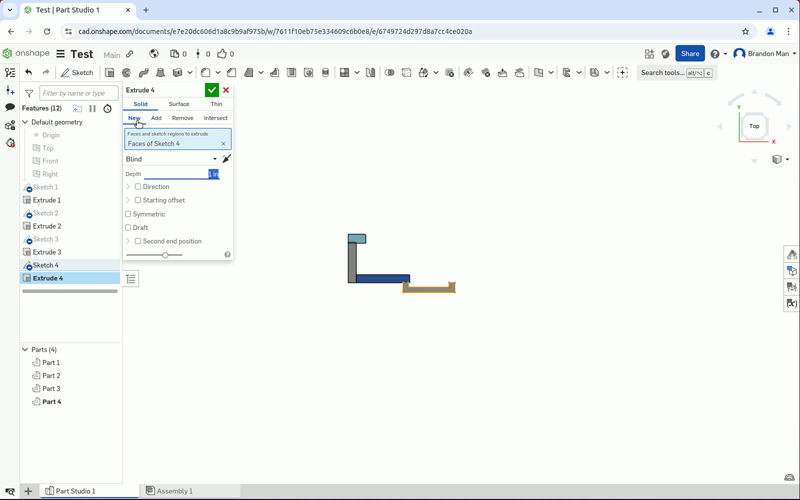
text(8.184)
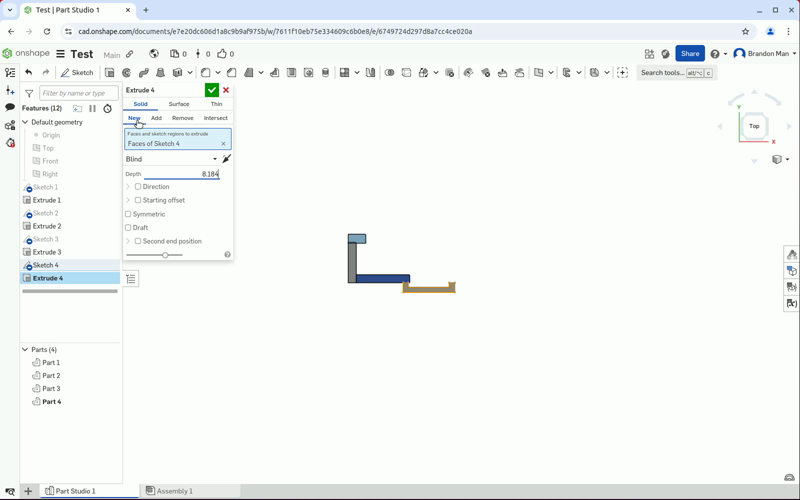
key(tab, 3)
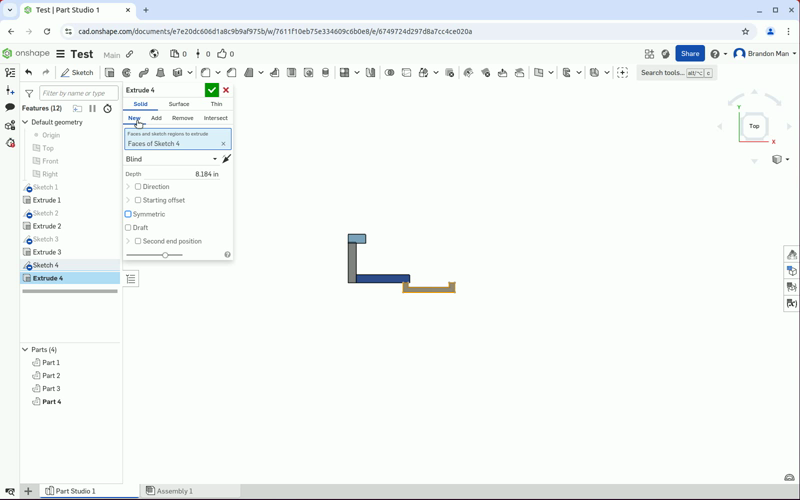
key(space)
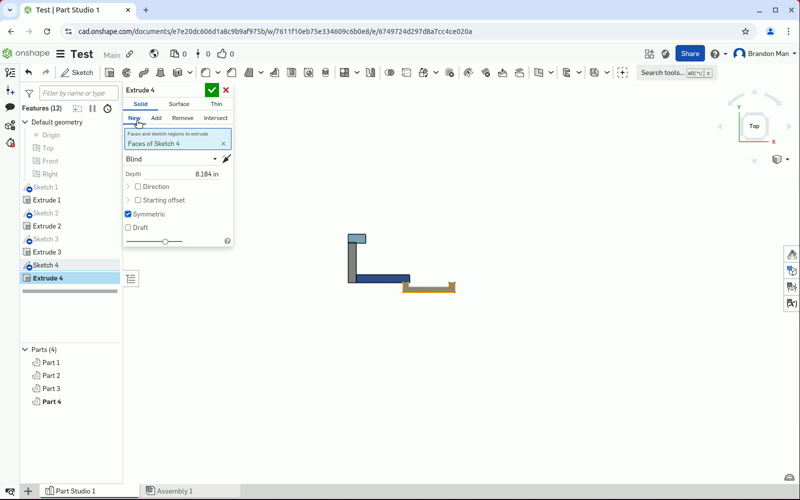
key(enter)
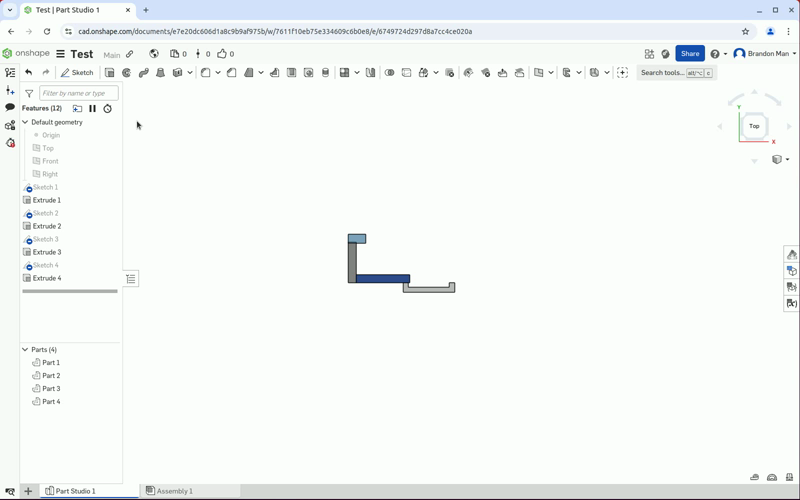
key(shift+h)
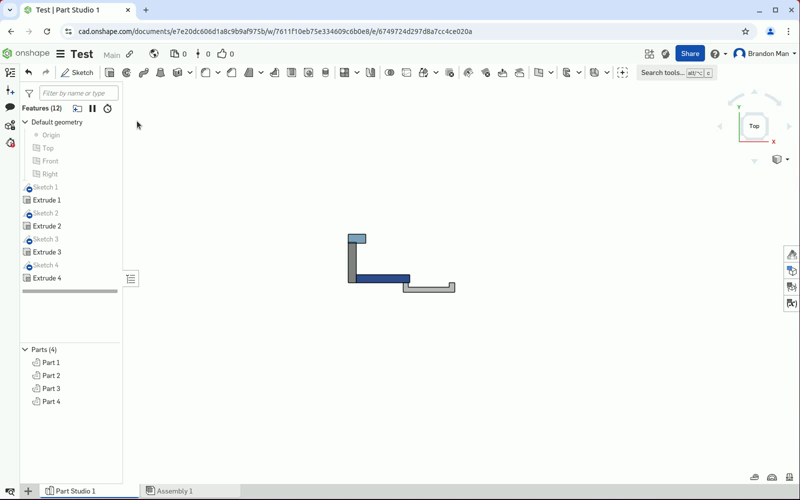
key(shift+h)
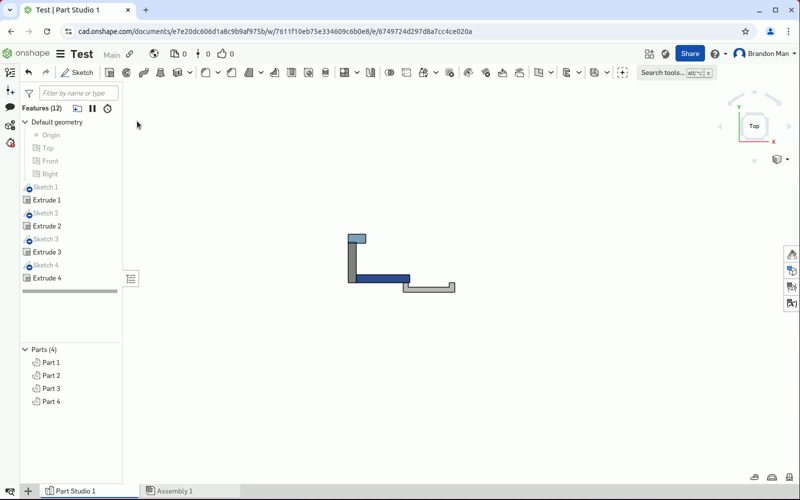
mouse_move(73, 189)
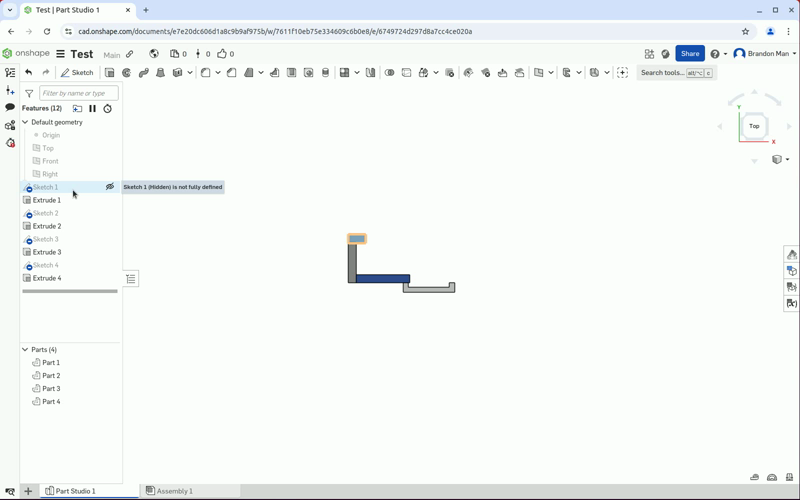
click(73, 189)
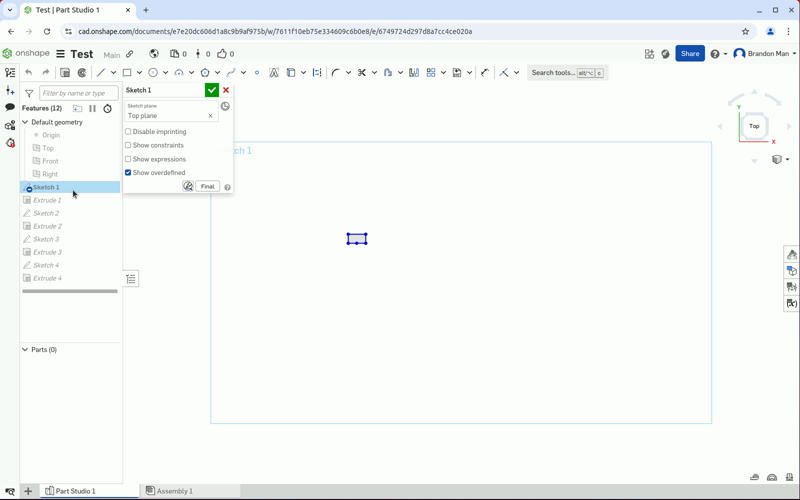
mouse_move(229, 92)
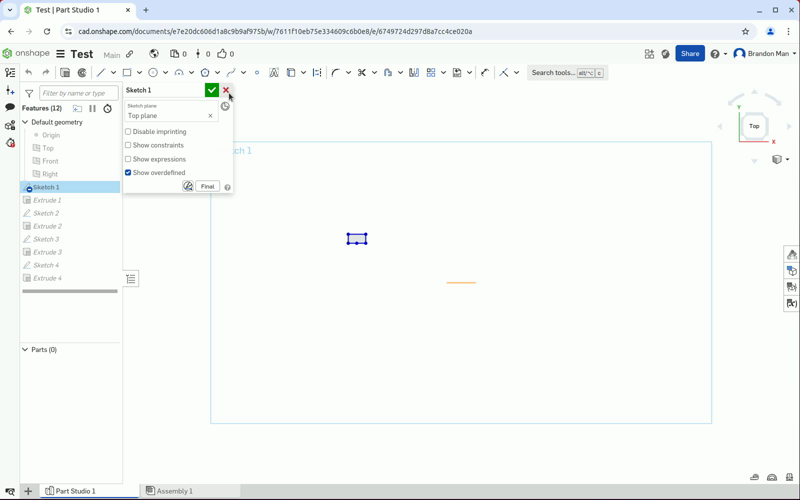
click(229, 92)
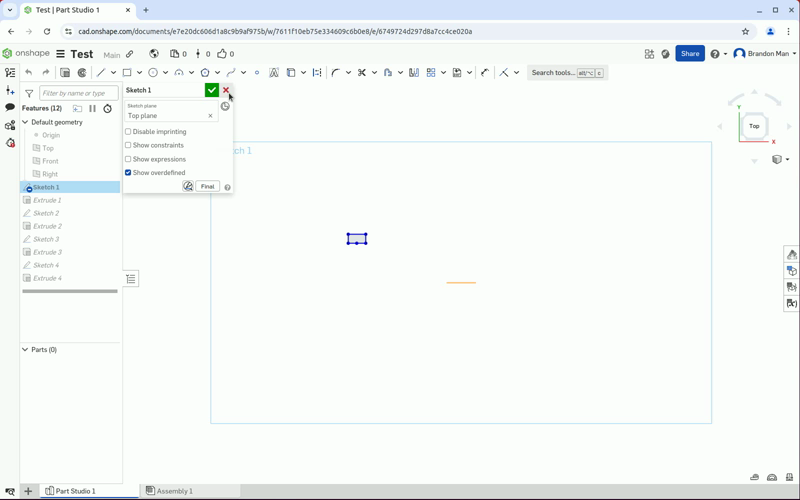
key(shift+s)
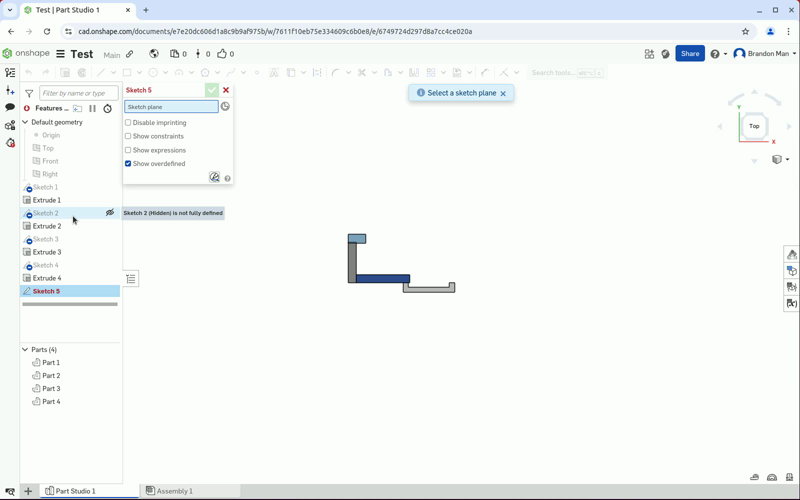
scroll(3)
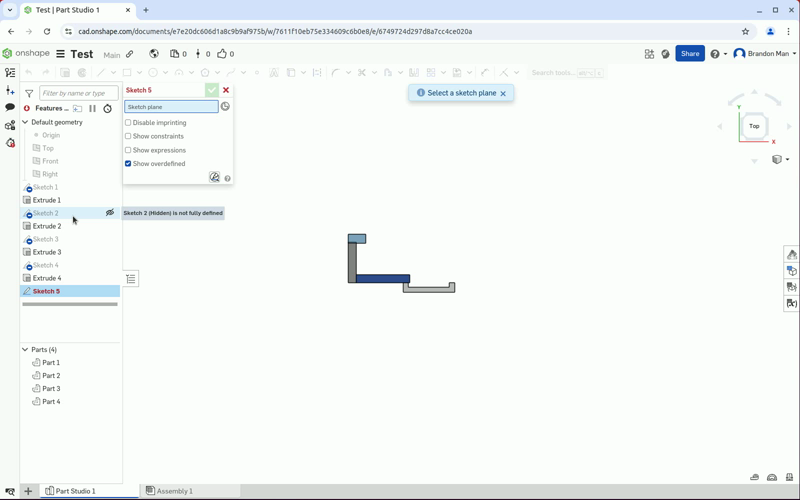
mouse_move(73, 150)
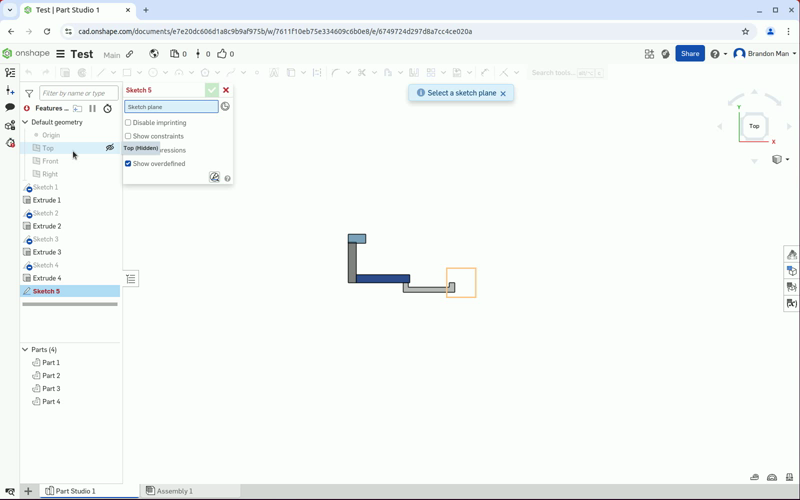
click(73, 150)
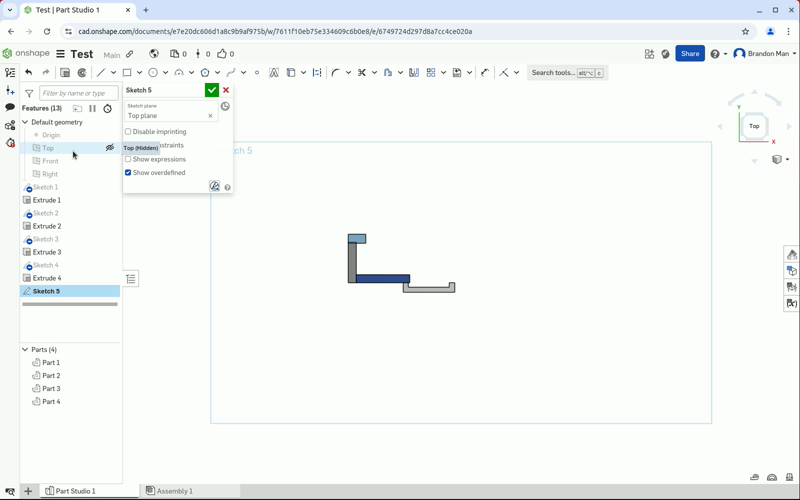
mouse_move(73, 352)
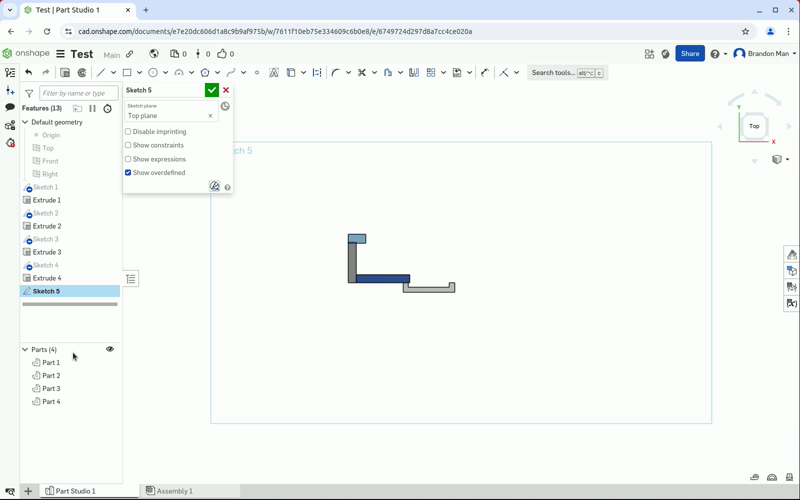
key(y)
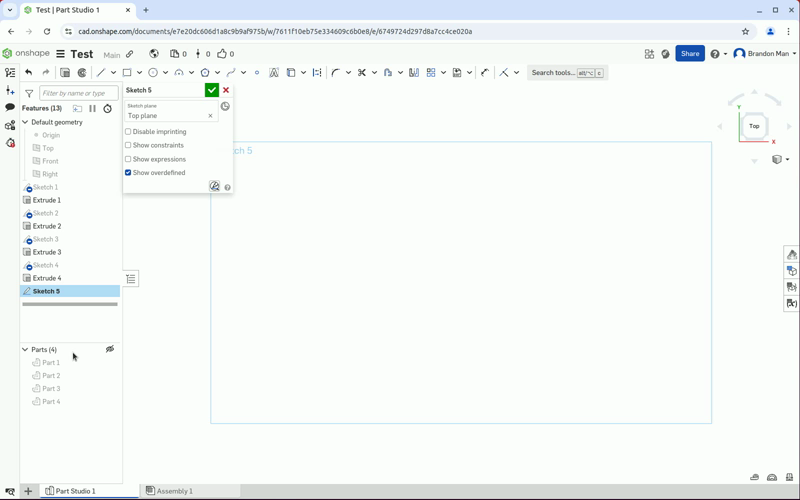
key(l)
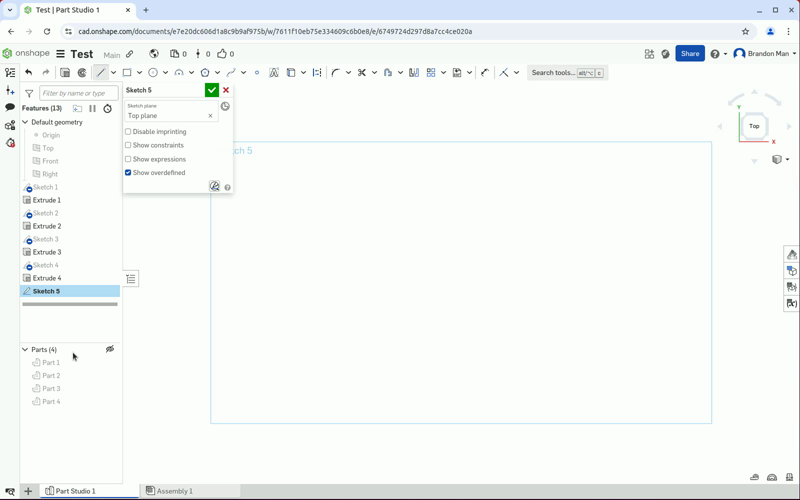
key_down(shift)
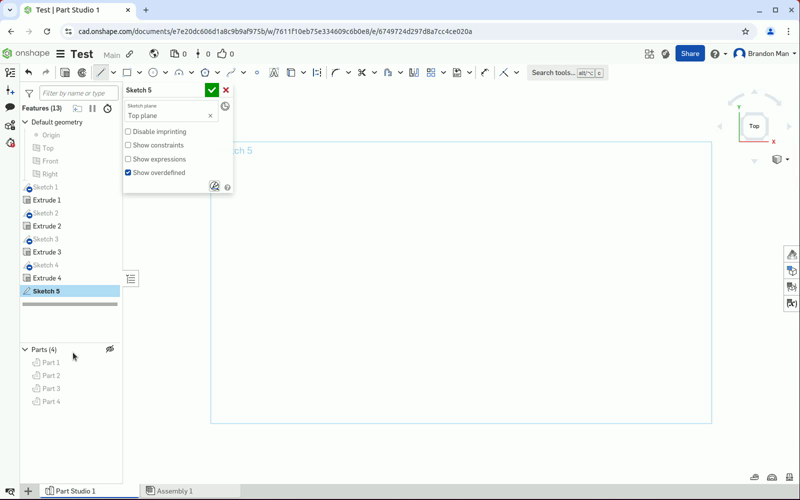
mouse_move(449, 282)
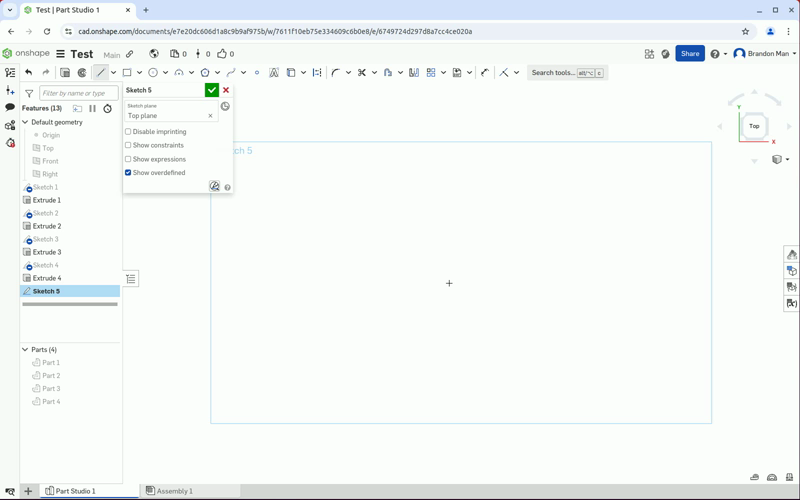
click(449, 282)
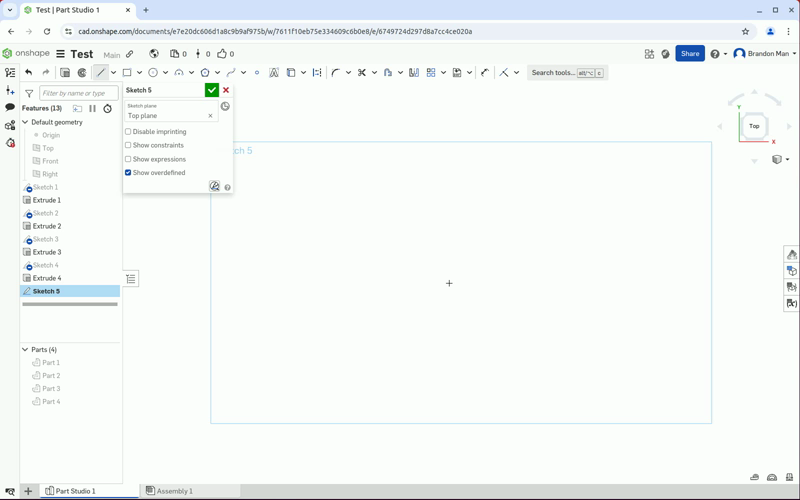
key_up(shift)
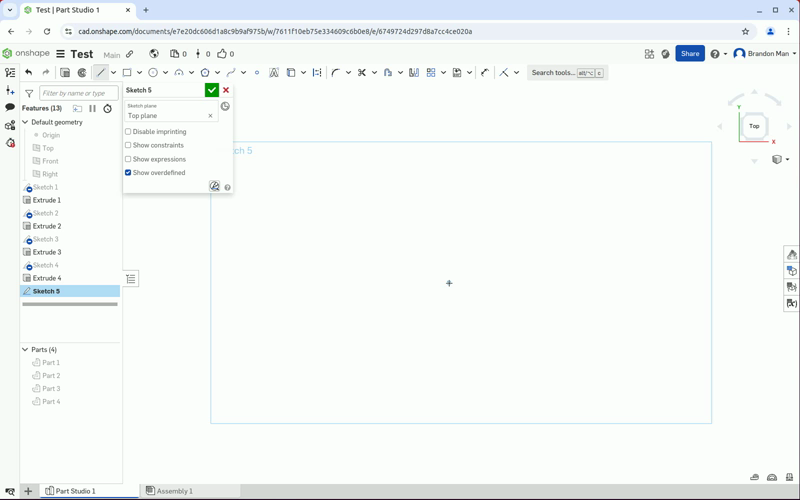
key_down(shift)
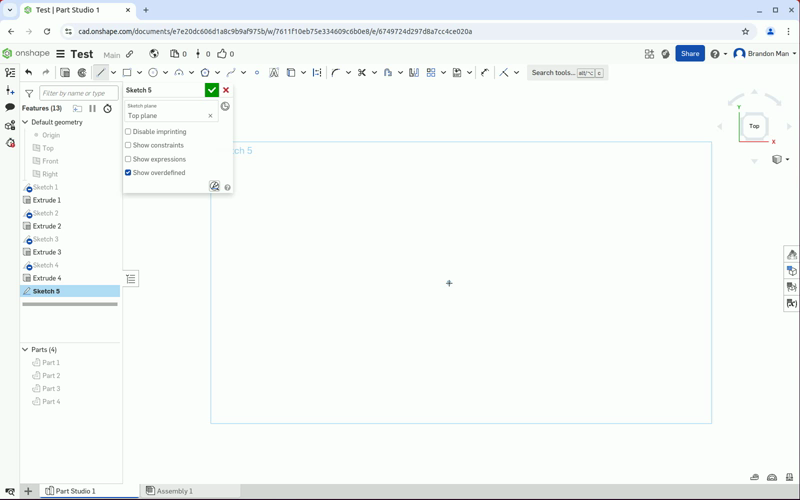
mouse_move(479, 282)
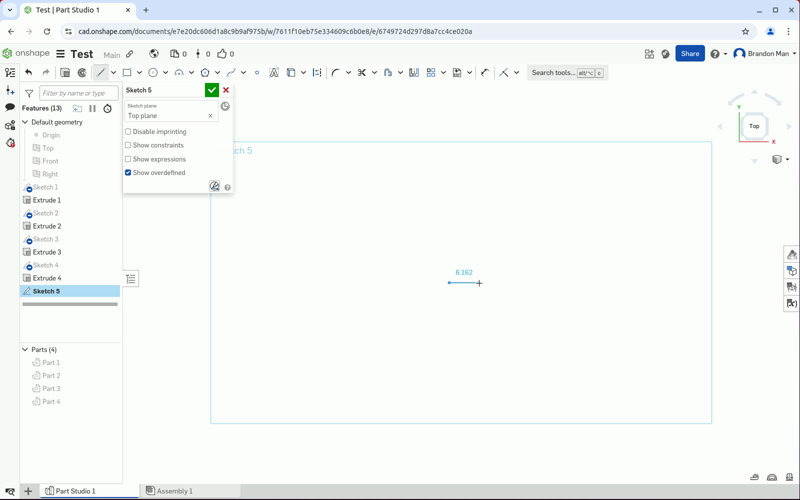
mouse_move(454, 282)
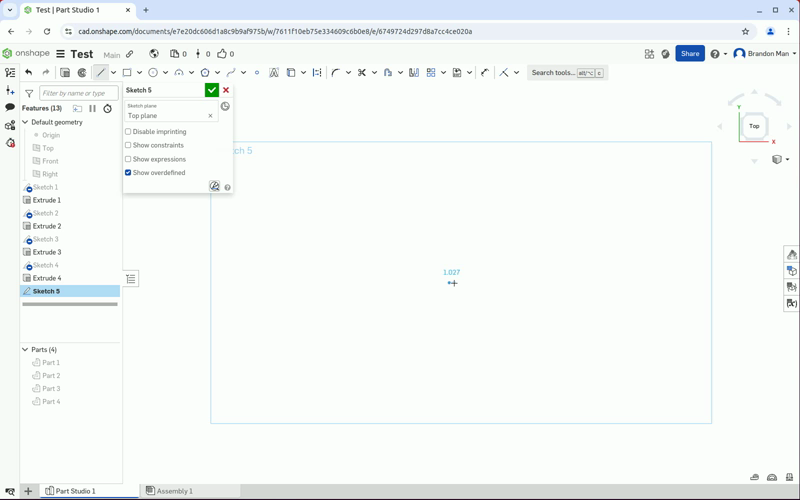
scroll(6)
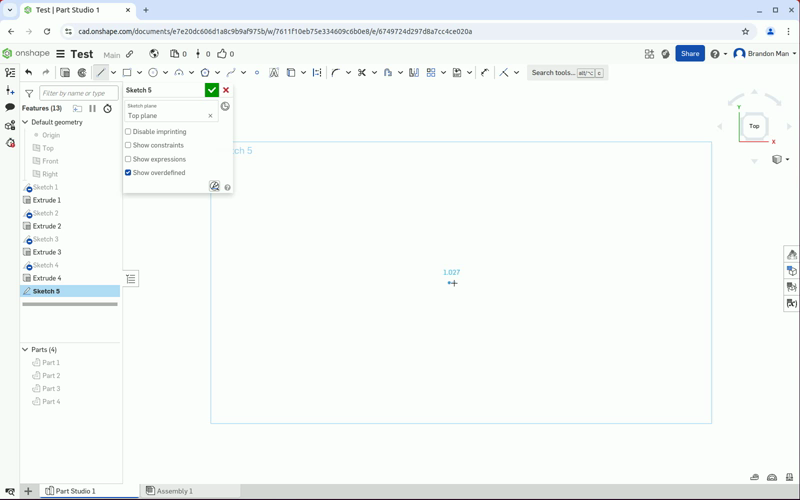
scroll(6)
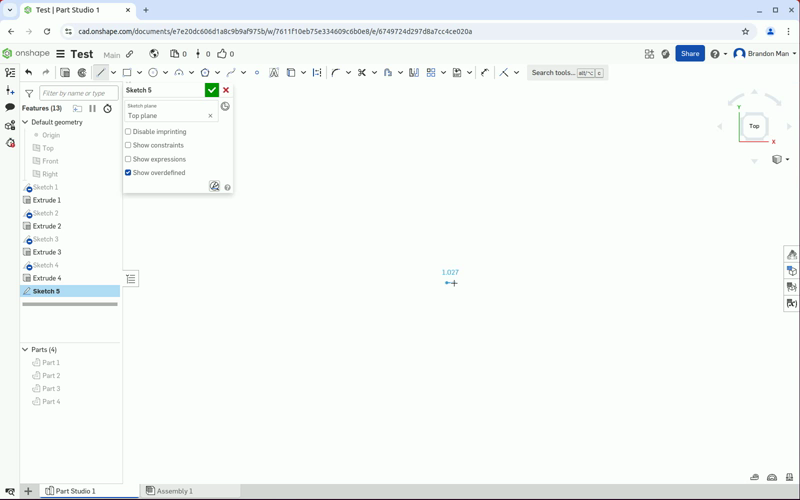
scroll(6)
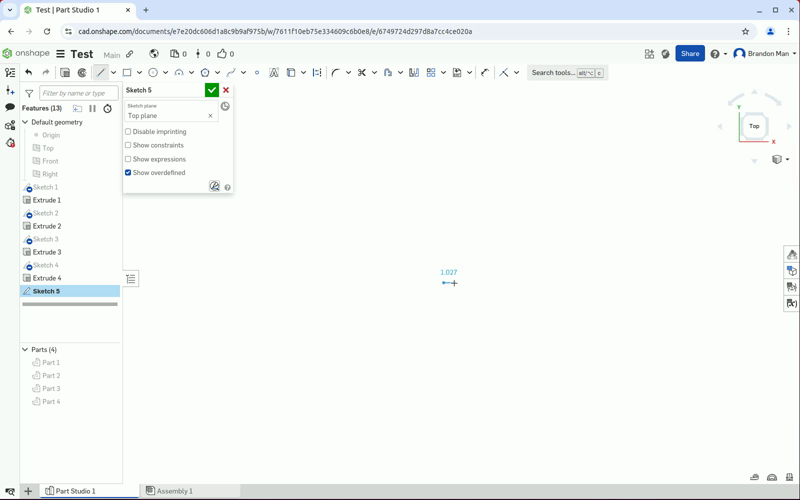
scroll(6)
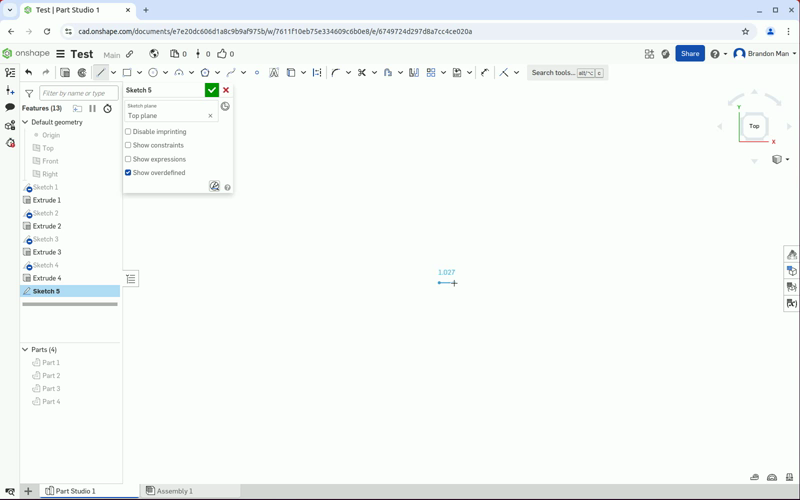
scroll(6)
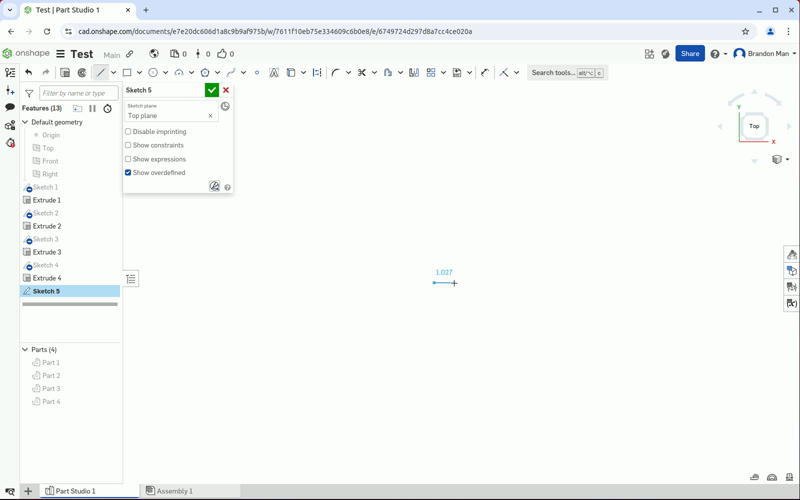
scroll(6)
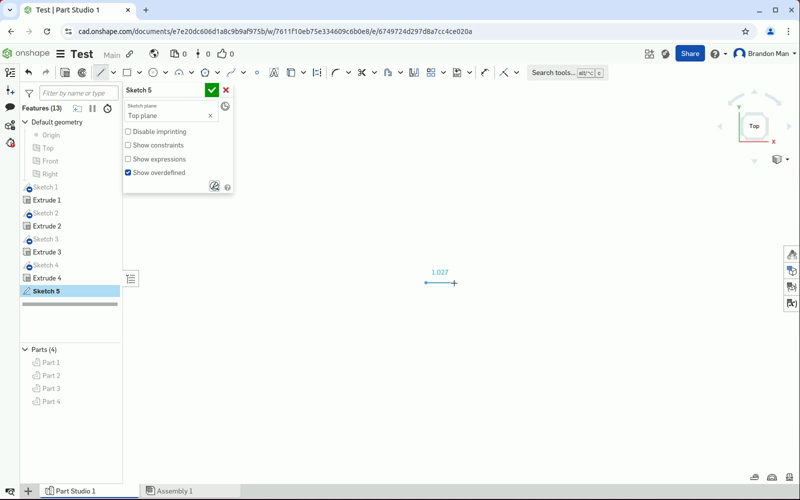
scroll(6)
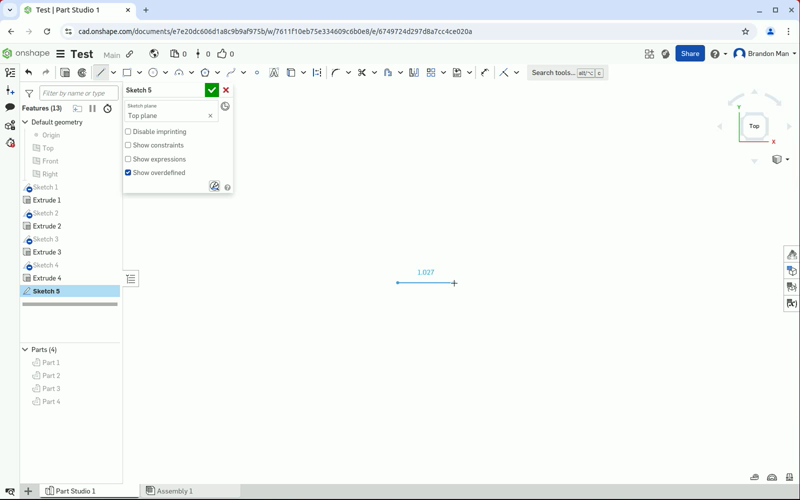
click(454, 282)
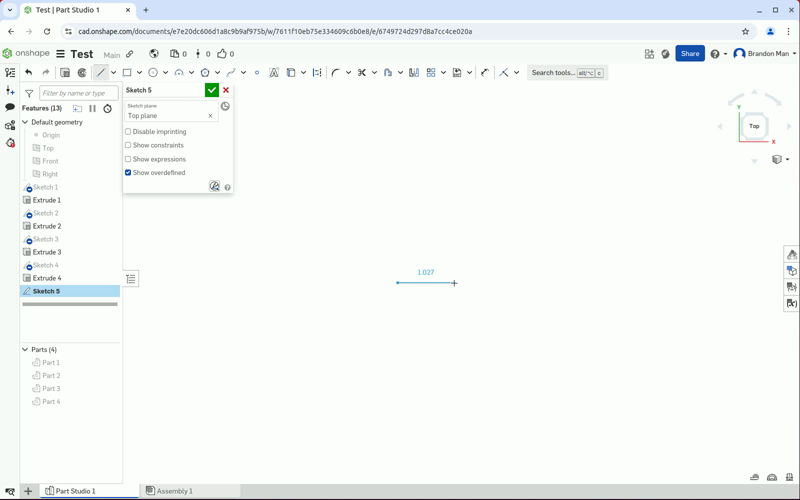
scroll(-6)
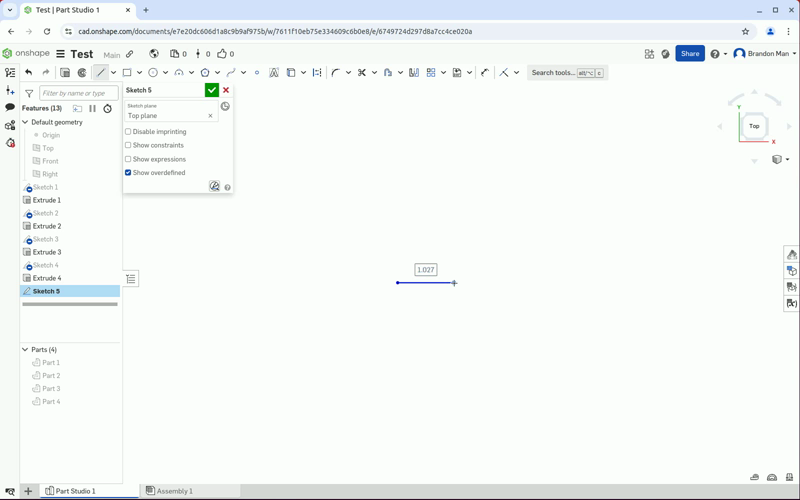
scroll(-6)
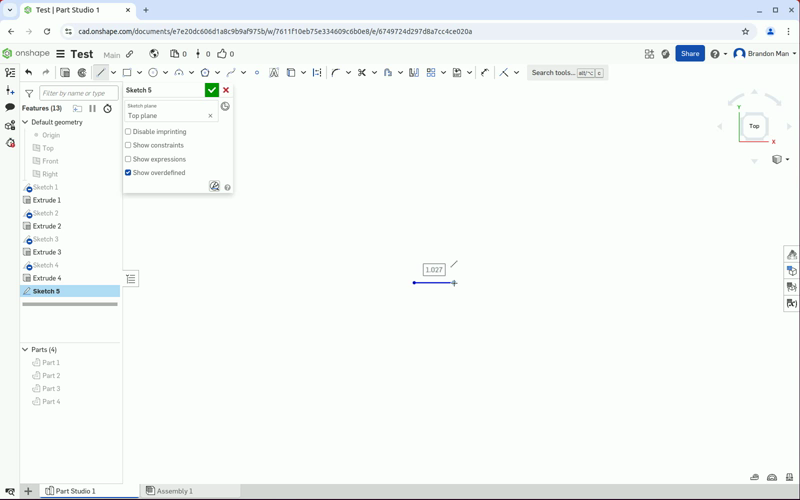
scroll(-6)
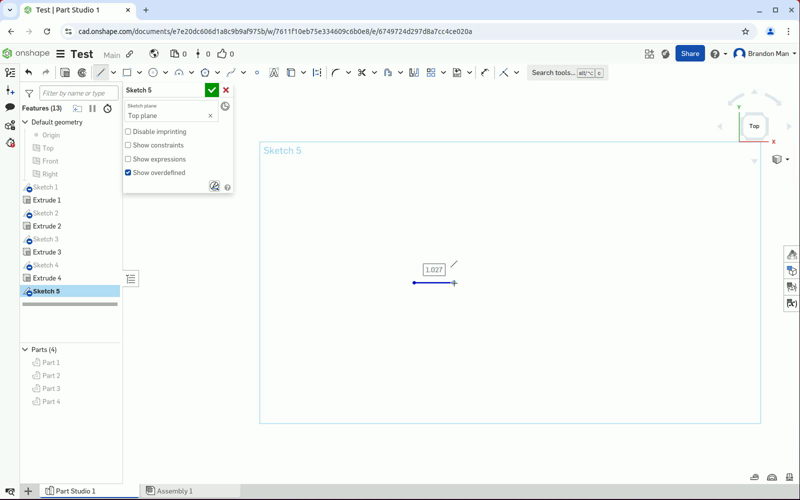
scroll(-6)
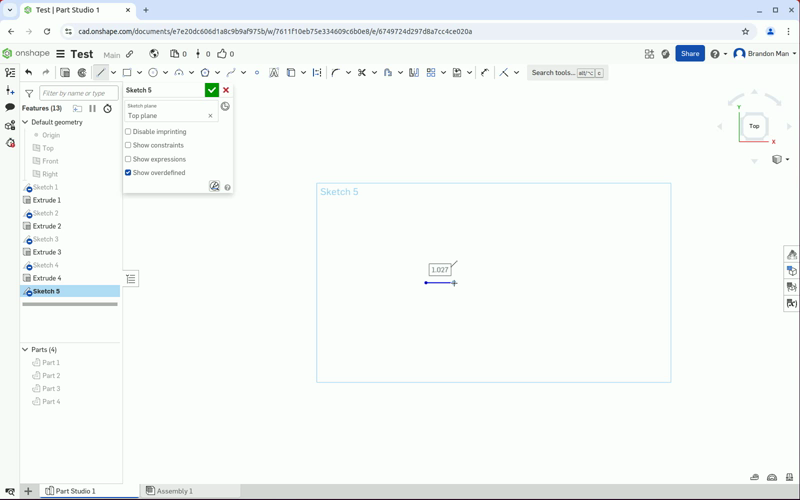
scroll(-6)
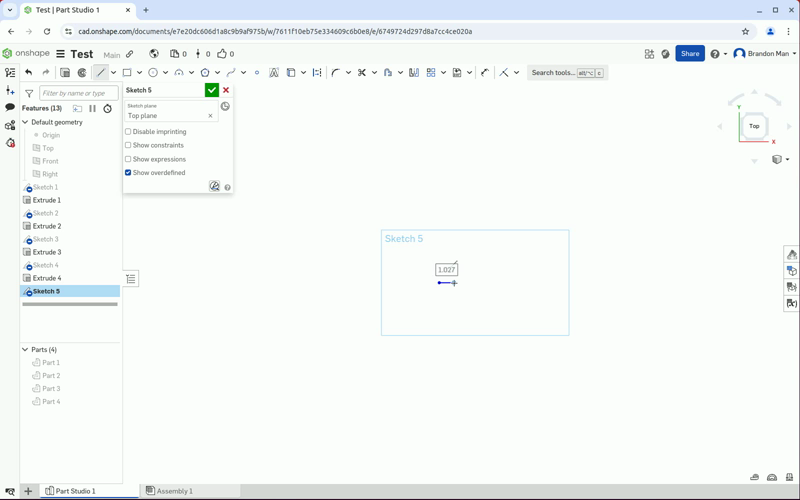
scroll(-6)
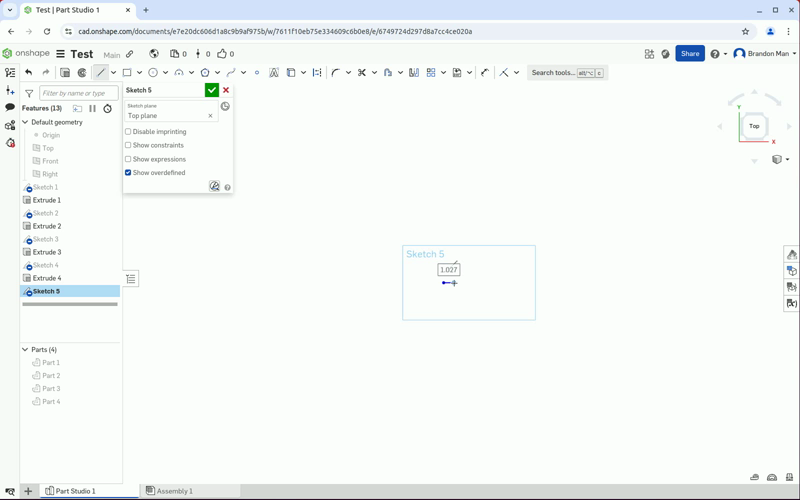
scroll(-6)
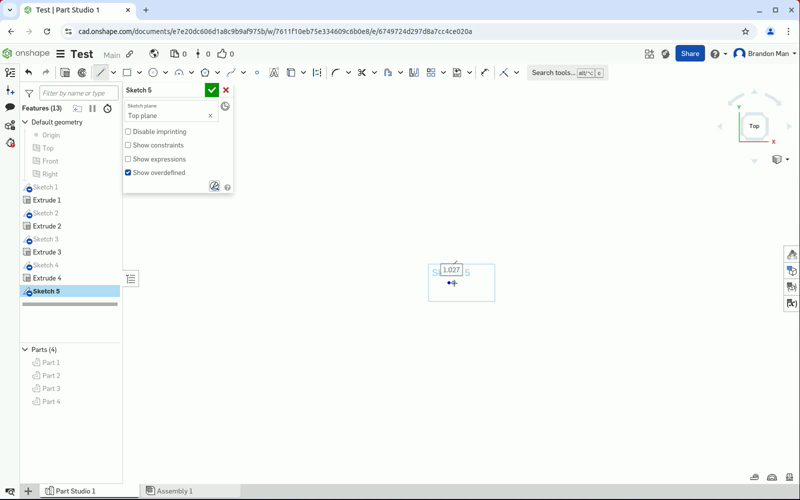
key_up(shift)
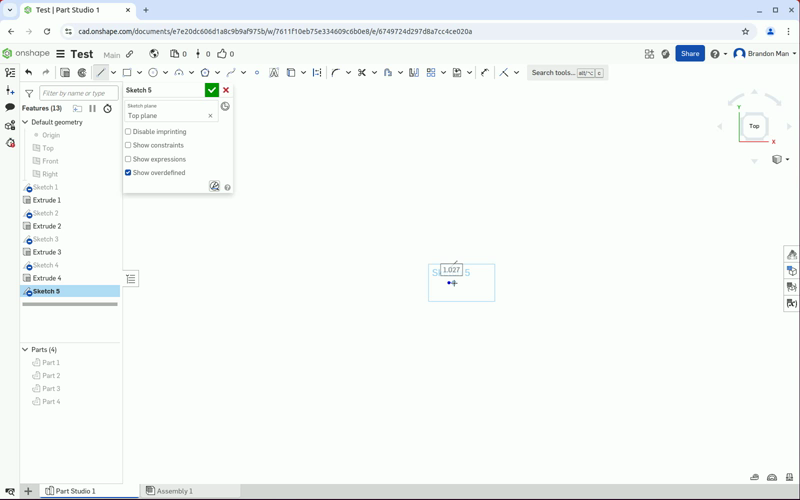
key_down(shift)
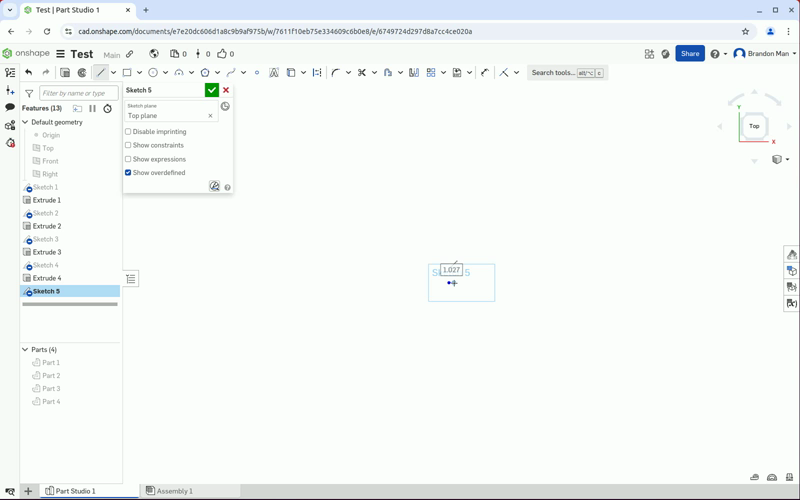
mouse_move(484, 282)
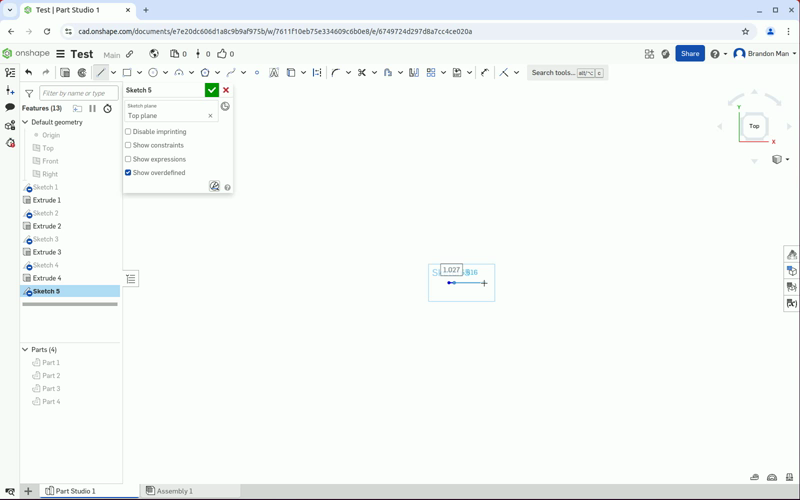
mouse_move(461, 282)
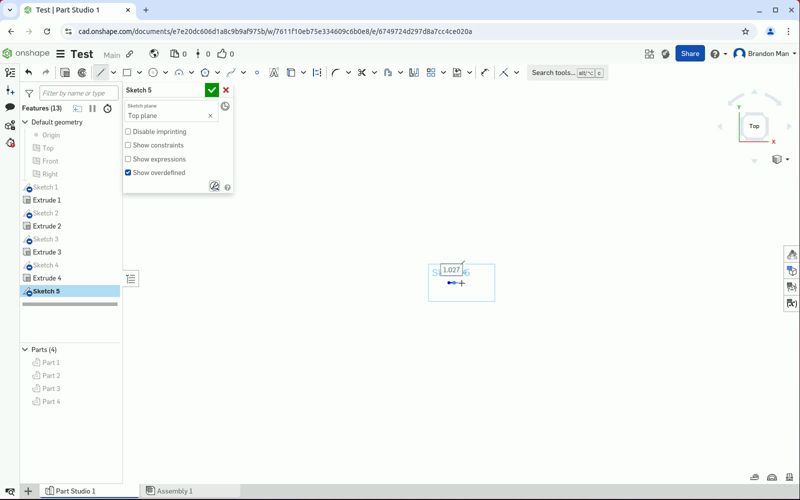
click(461, 282)
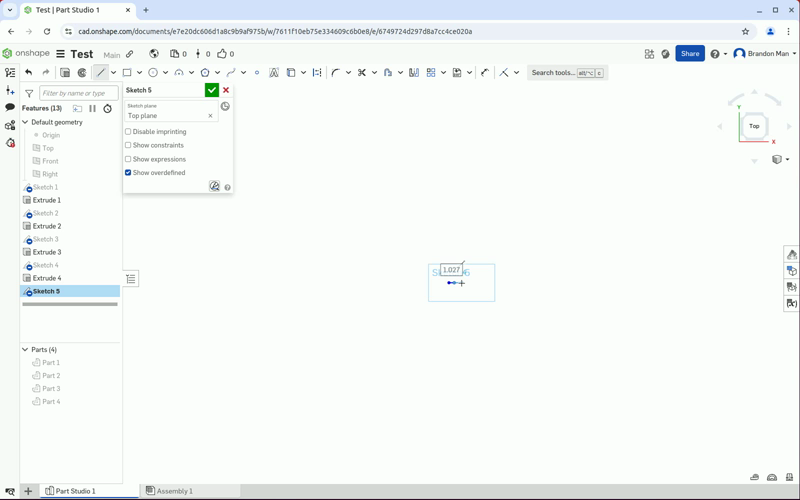
key_up(shift)
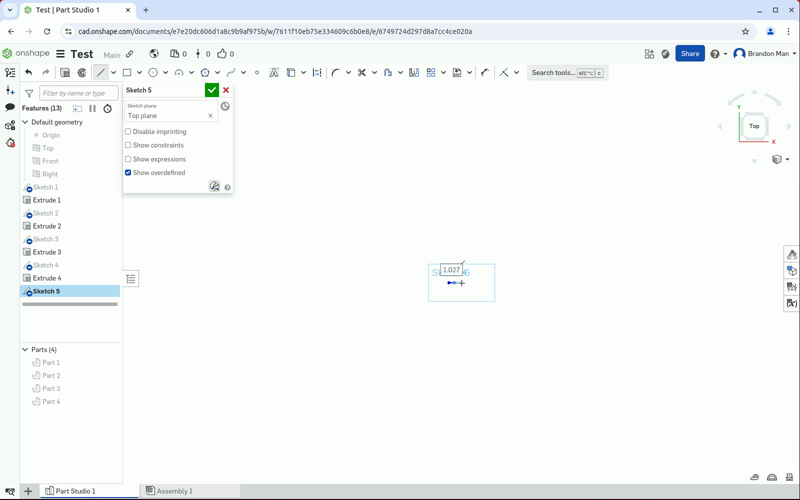
key_down(shift)
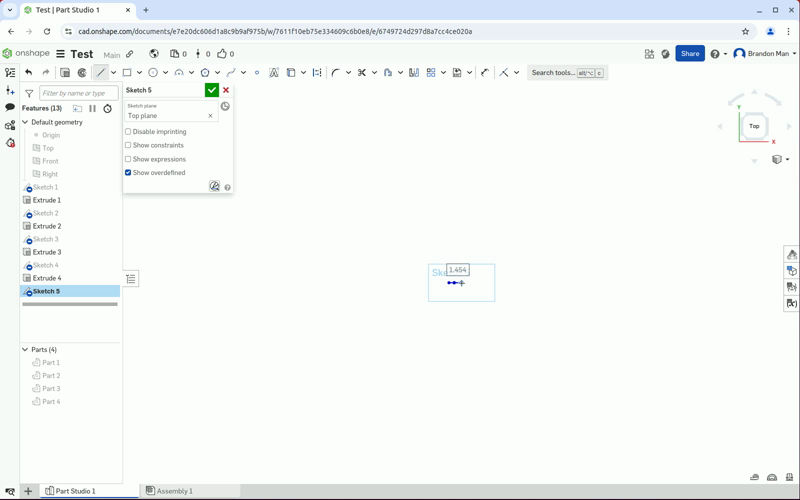
mouse_move(492, 282)
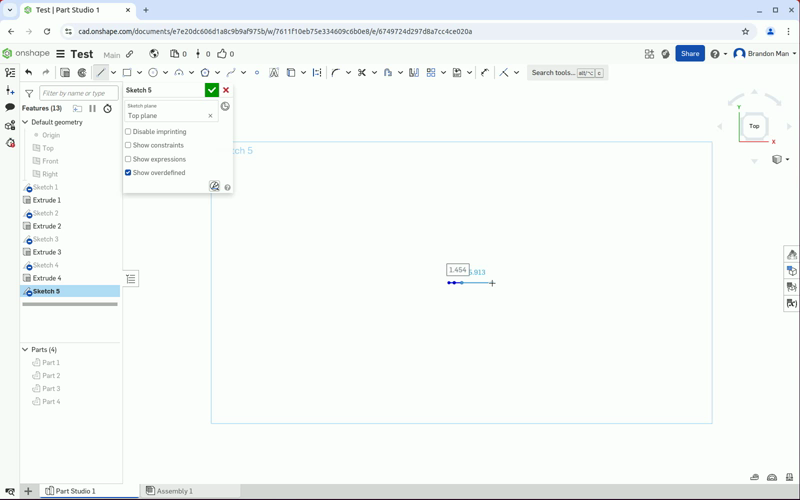
mouse_move(461, 274)
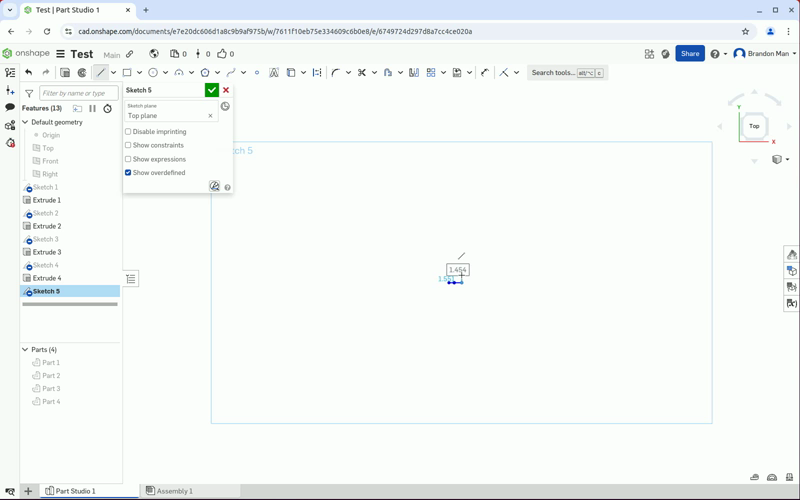
click(461, 274)
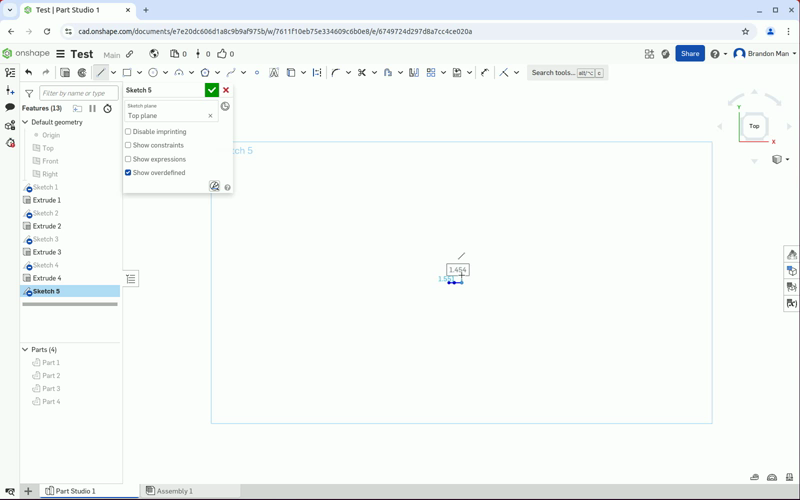
key_up(shift)
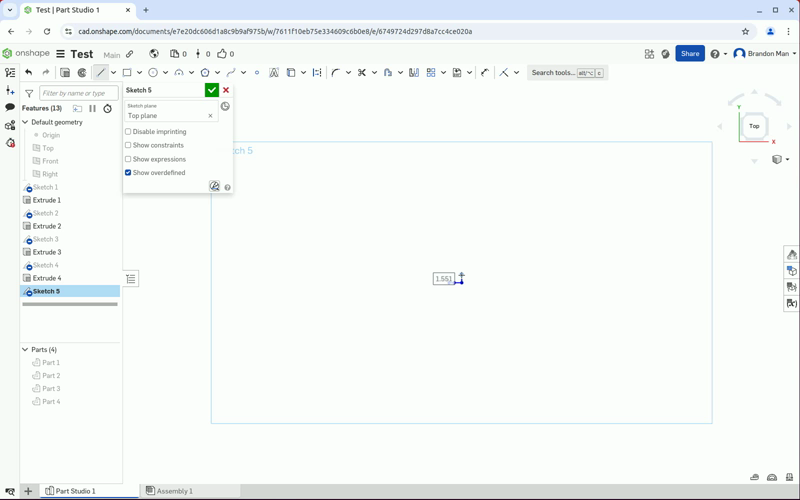
key_down(shift)
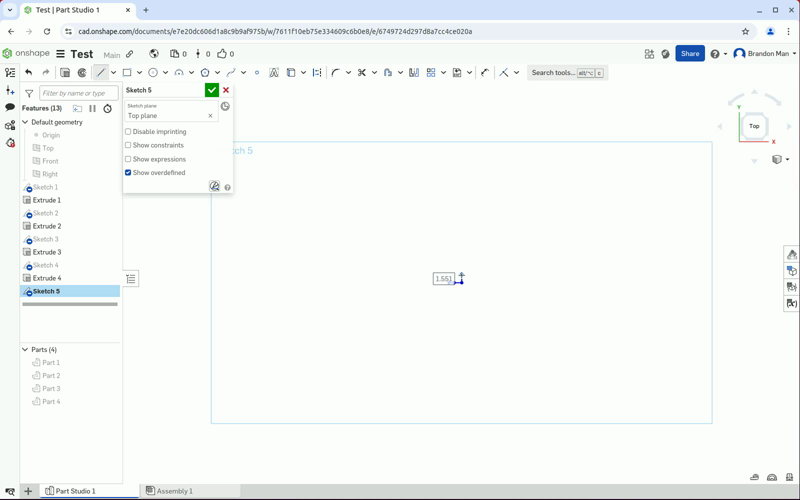
mouse_move(492, 274)
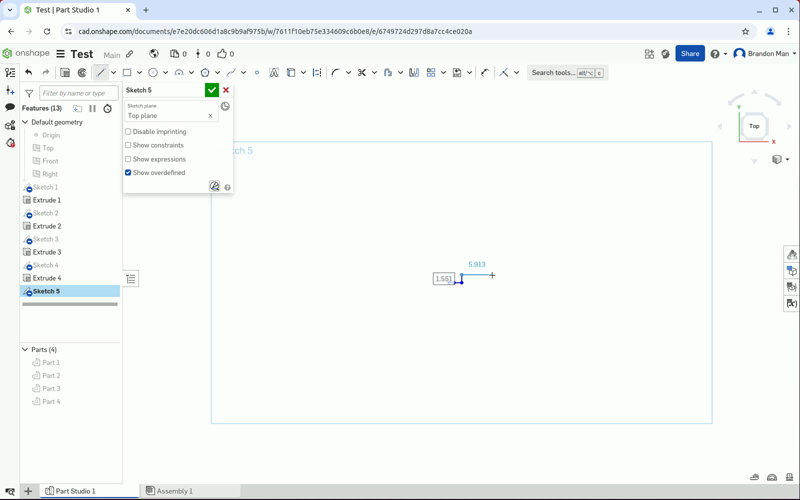
mouse_move(449, 274)
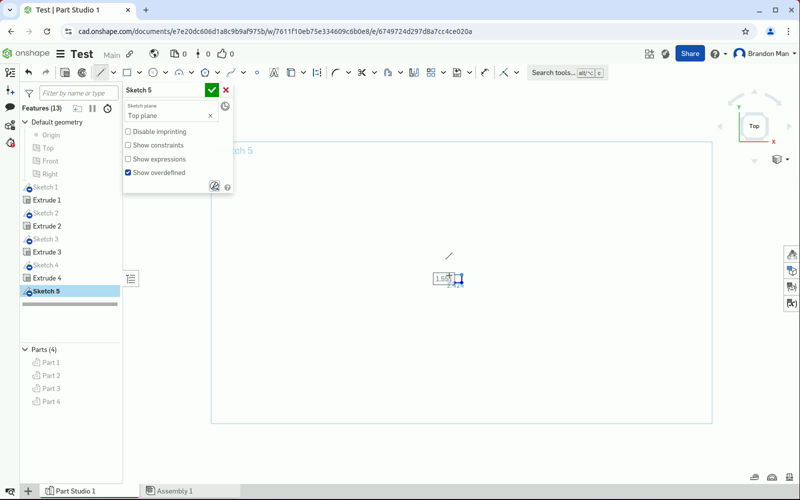
click(449, 274)
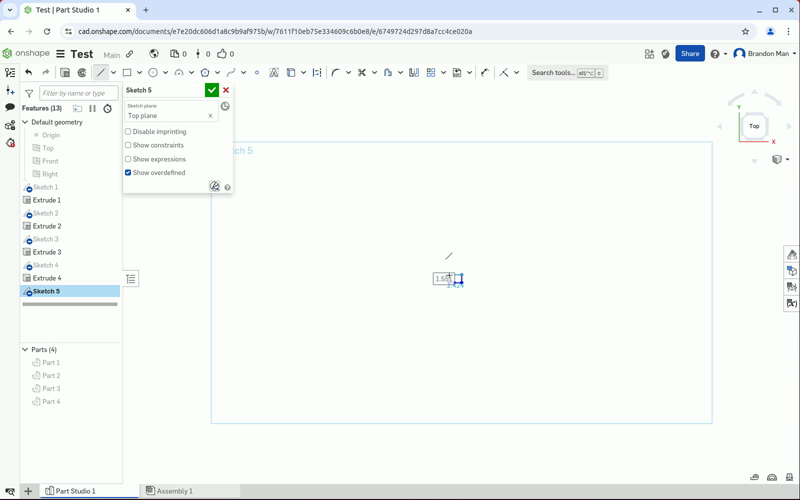
key_up(shift)
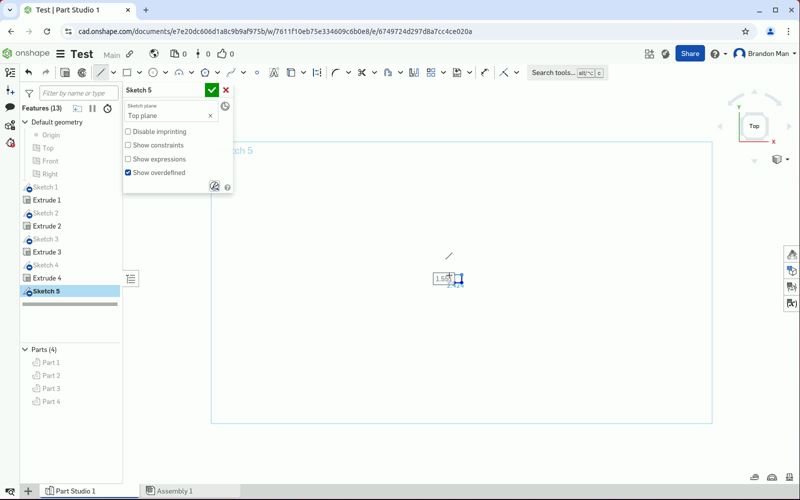
mouse_move(479, 274)
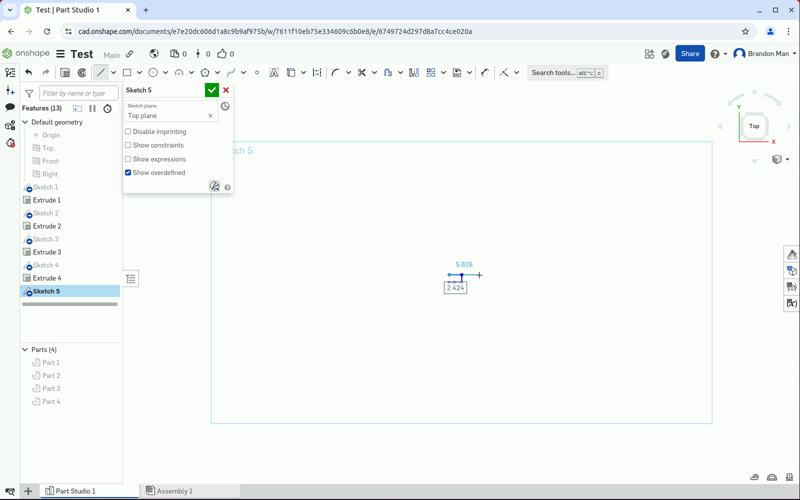
key_down(shift)
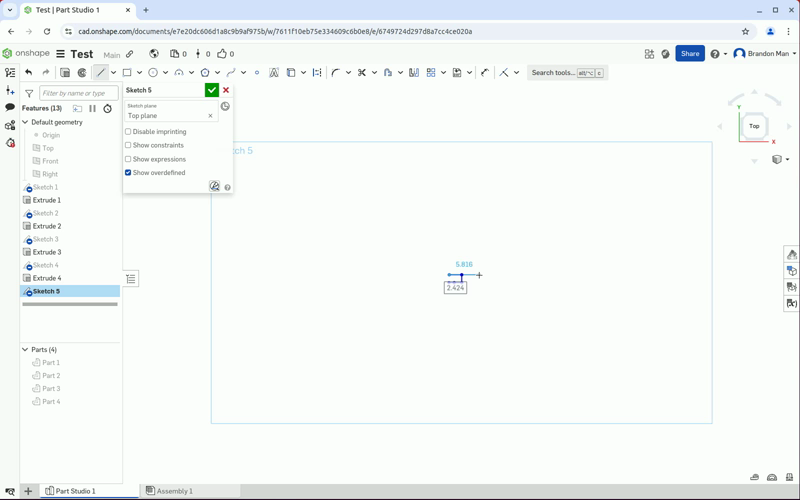
mouse_move(449, 282)
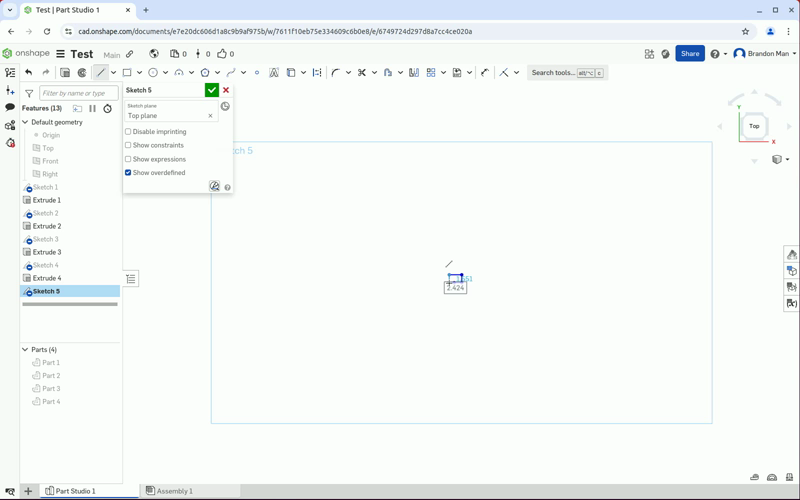
key_up(shift)
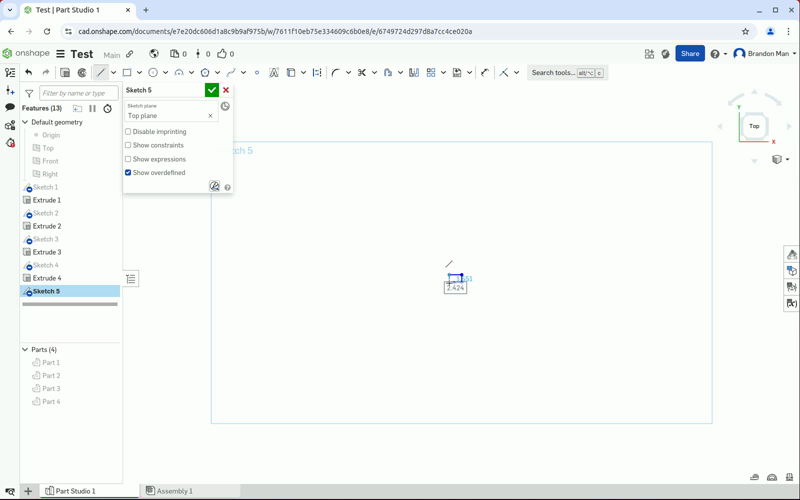
click(449, 282)
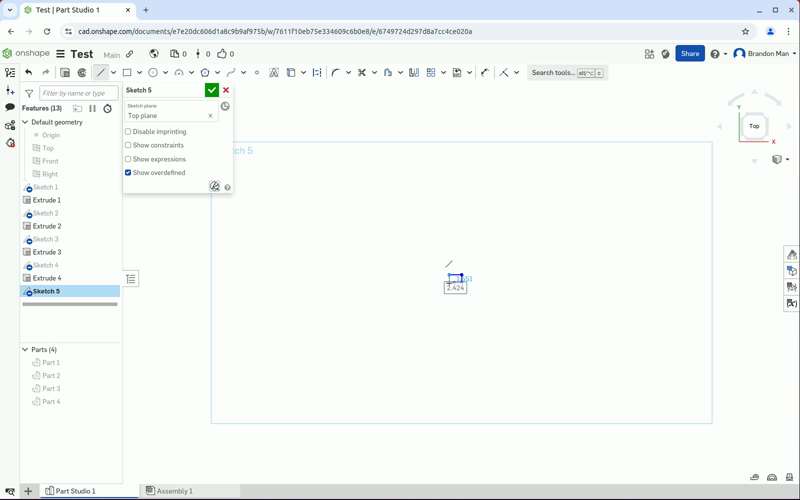
key(esc)
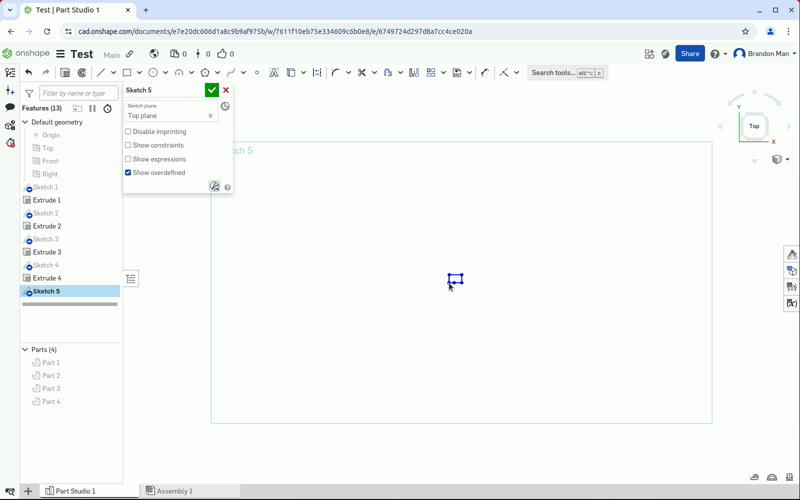
mouse_move(452, 281)
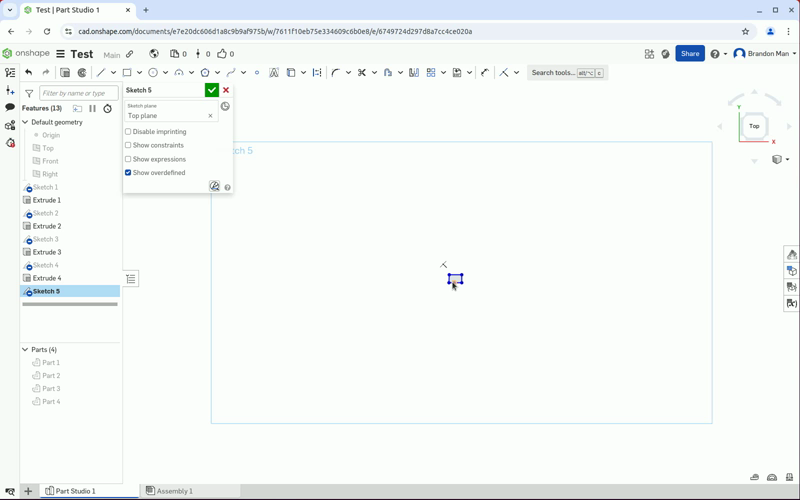
scroll(6)
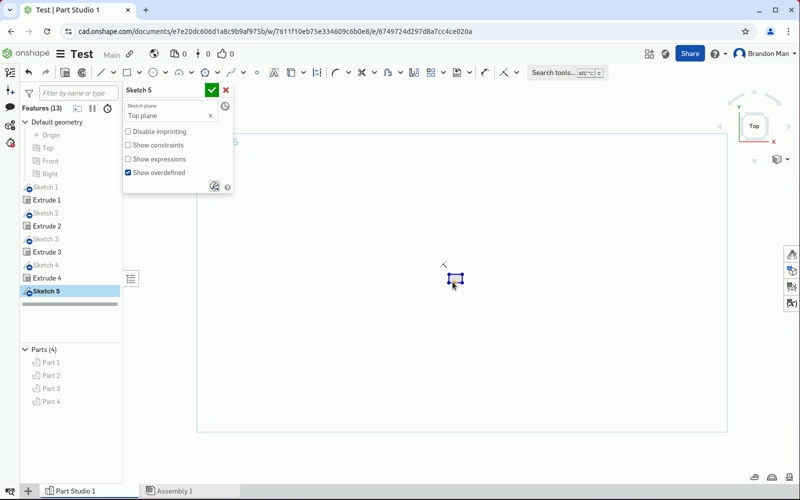
scroll(6)
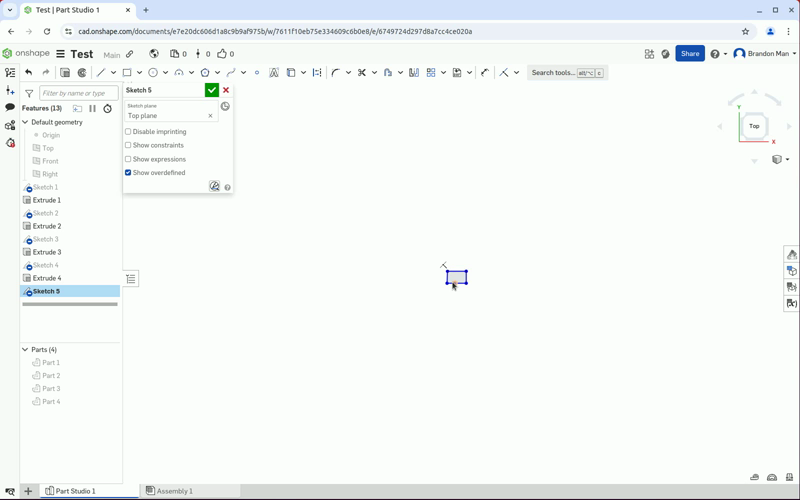
scroll(6)
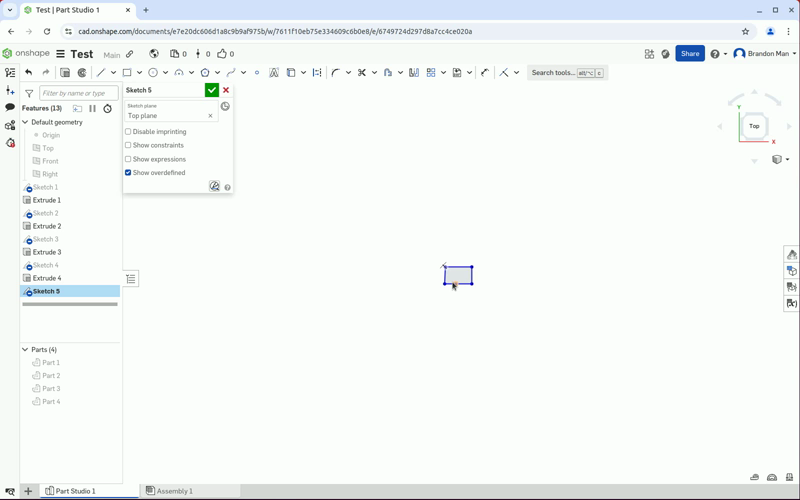
scroll(6)
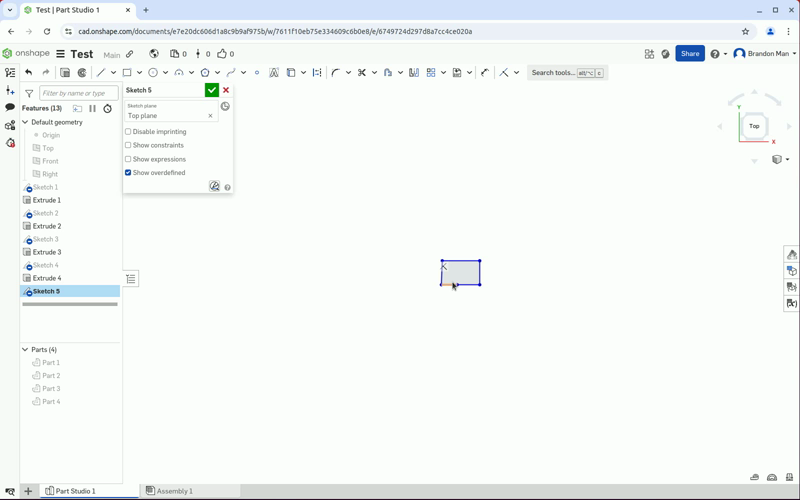
scroll(6)
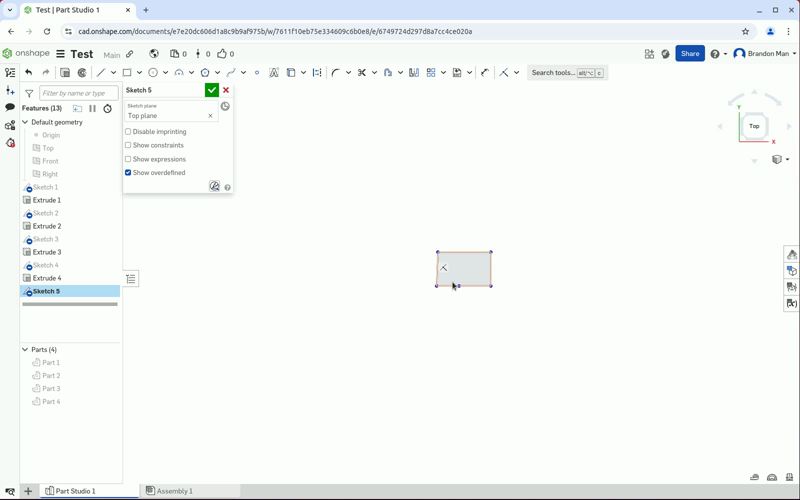
scroll(6)
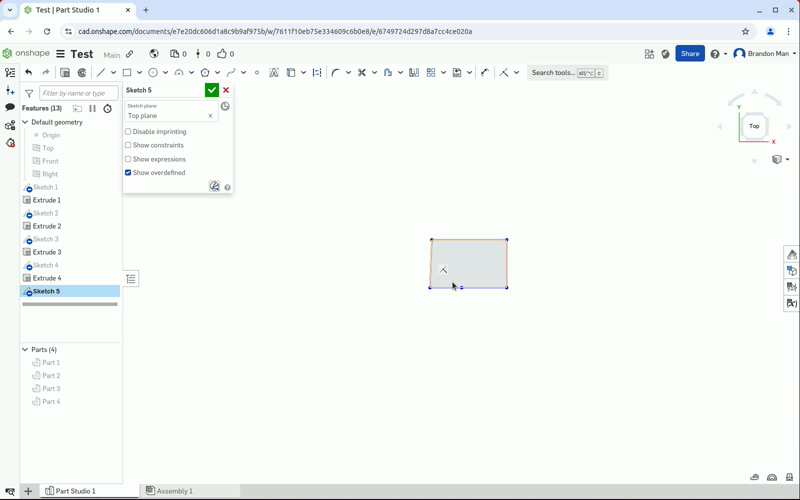
scroll(6)
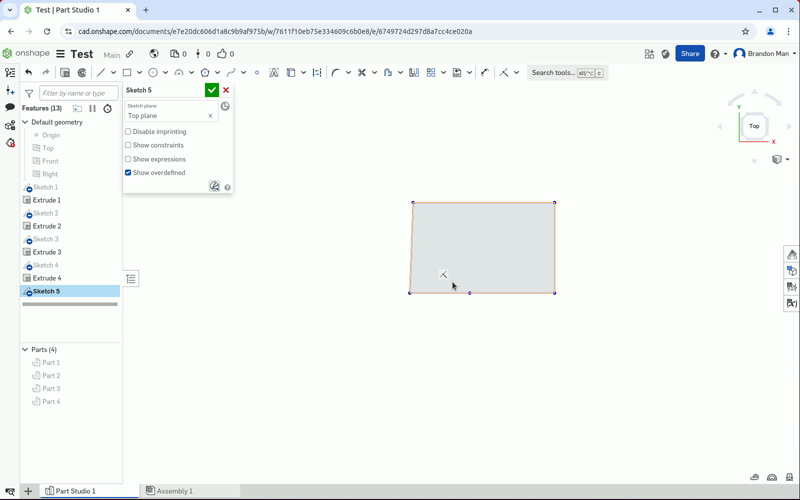
click(452, 281)
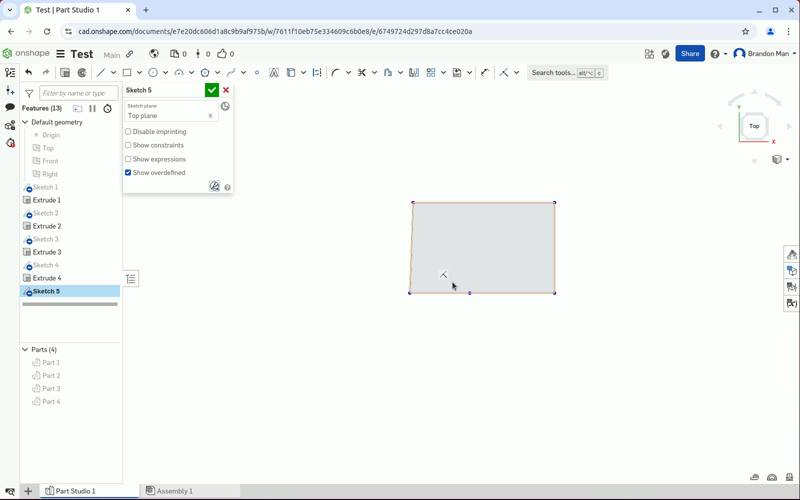
scroll(-6)
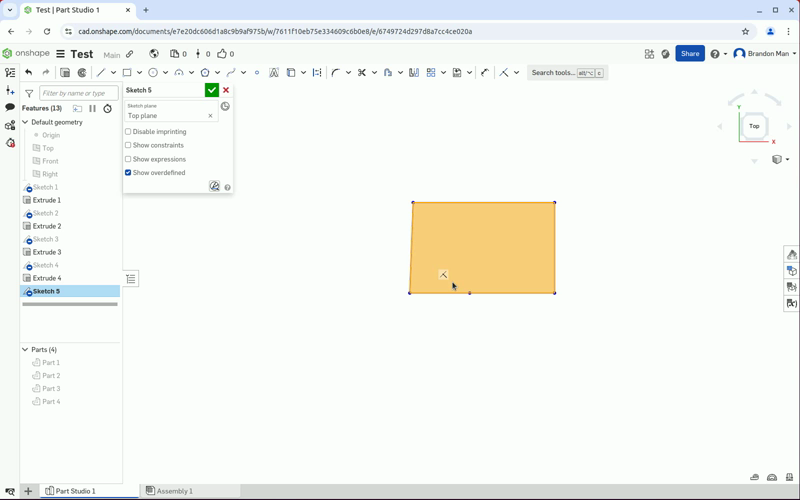
scroll(-6)
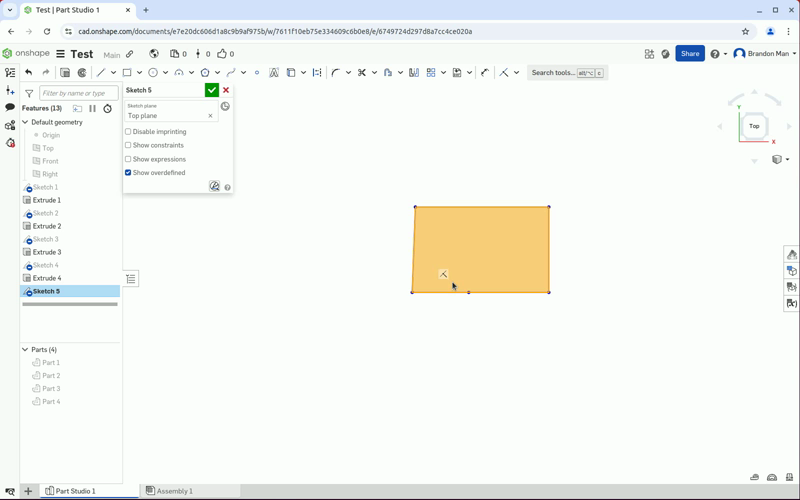
scroll(-6)
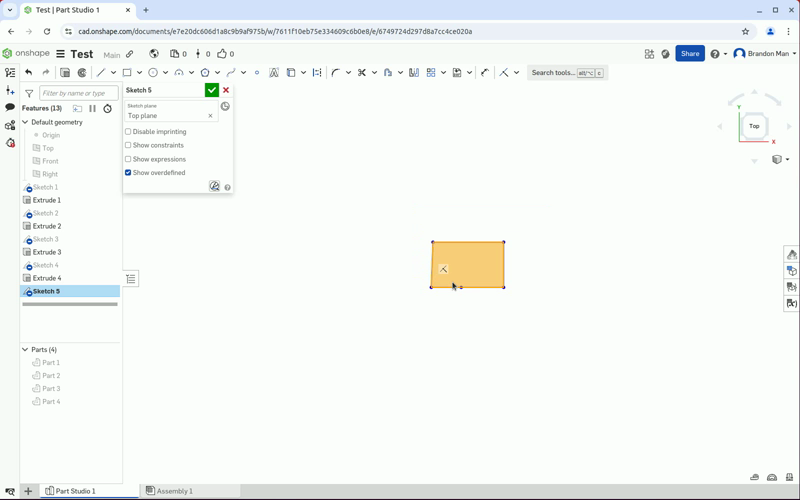
scroll(-6)
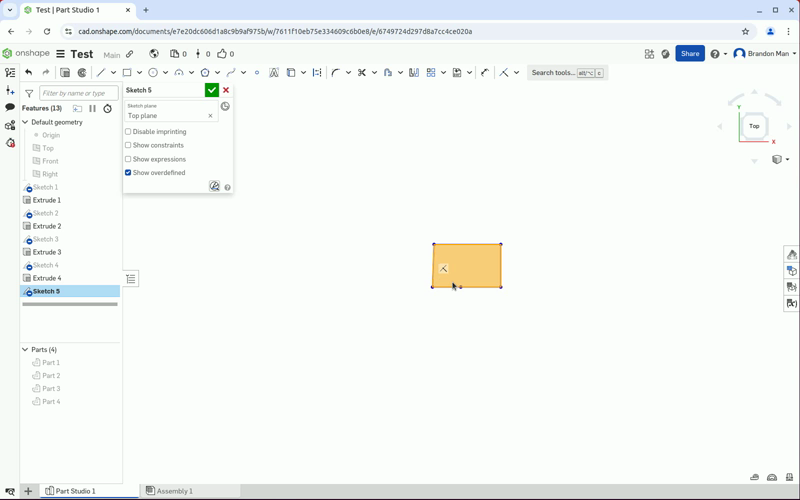
scroll(-6)
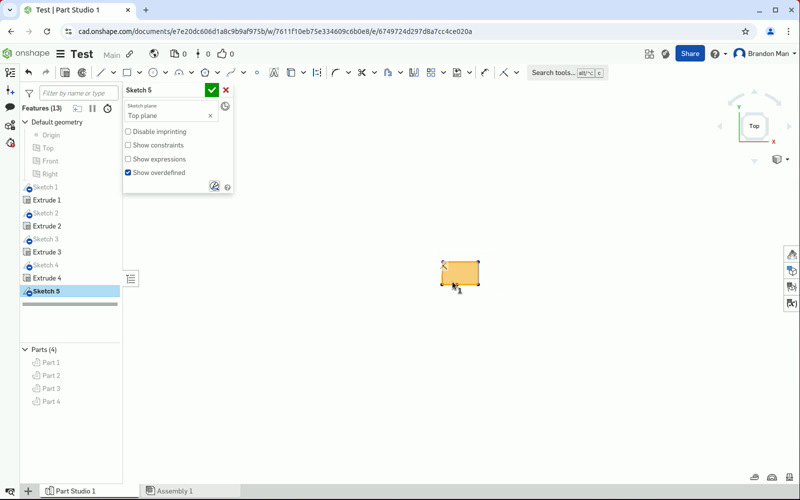
scroll(-6)
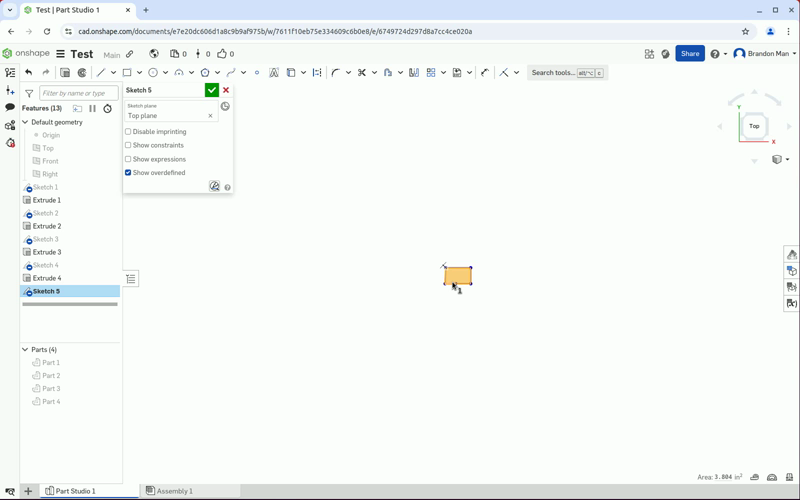
scroll(-6)
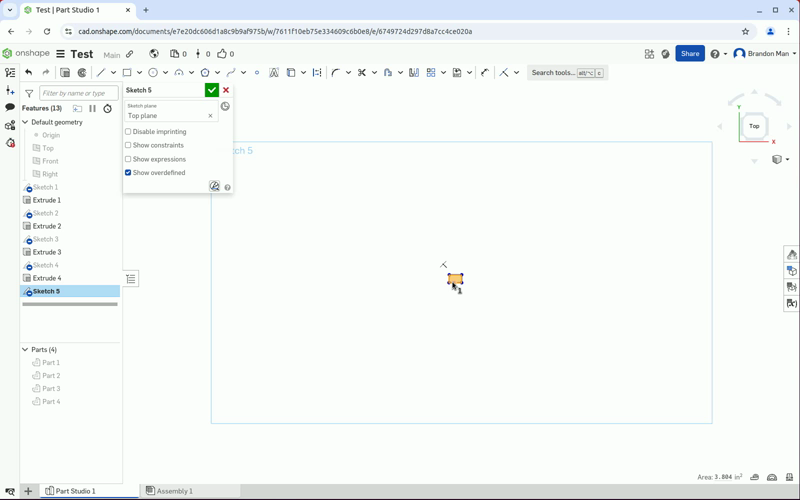
mouse_move(73, 352)
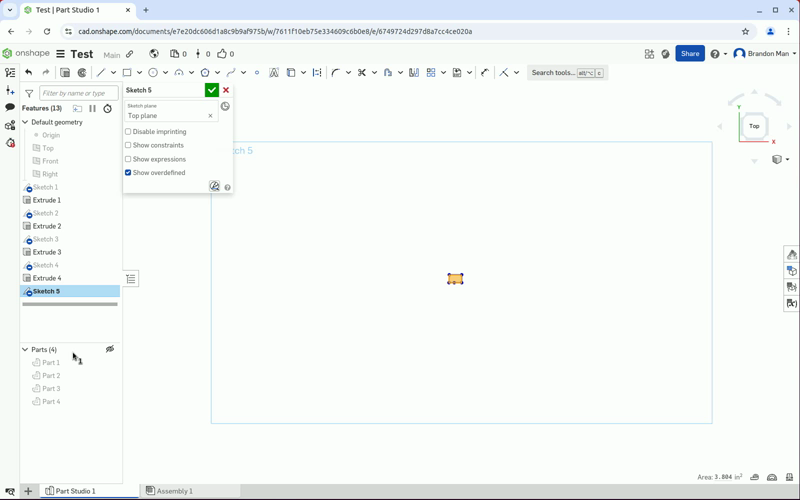
key(shift+y)
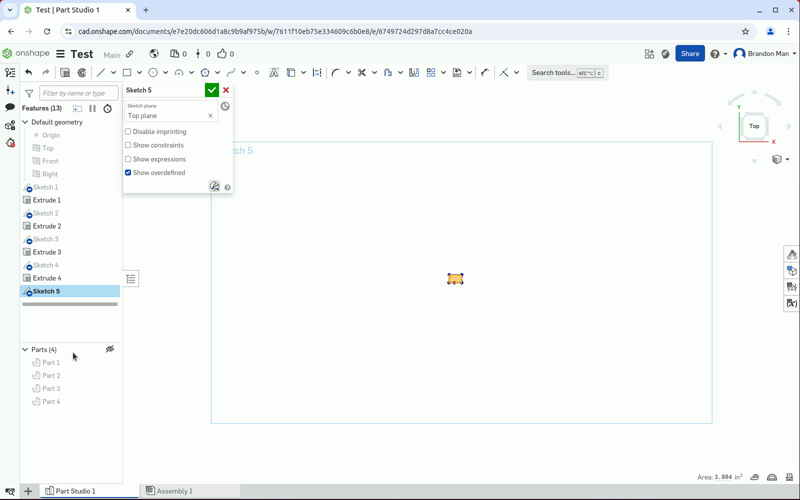
key(shift+e)
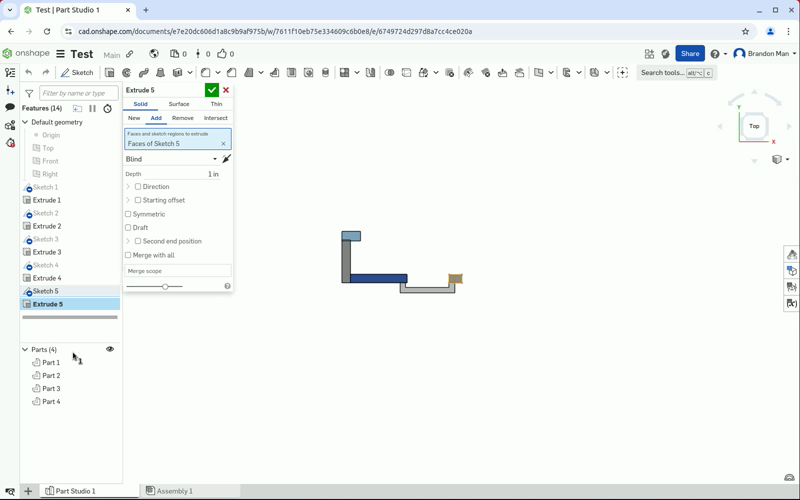
mouse_move(143, 106)
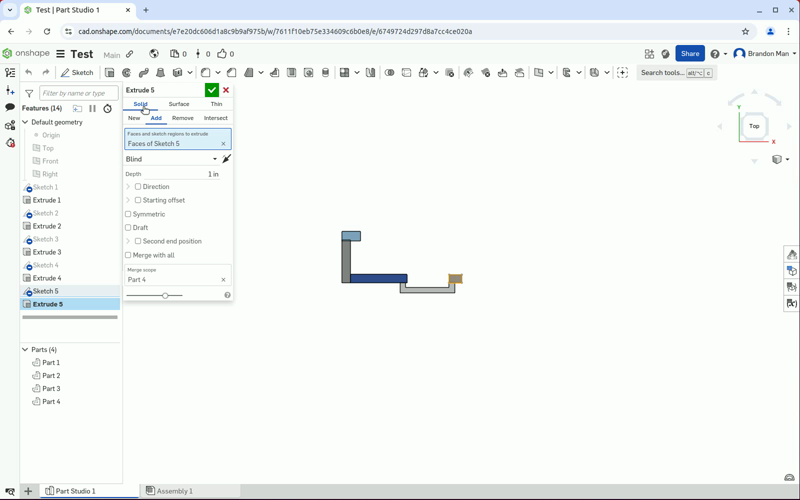
click(143, 106)
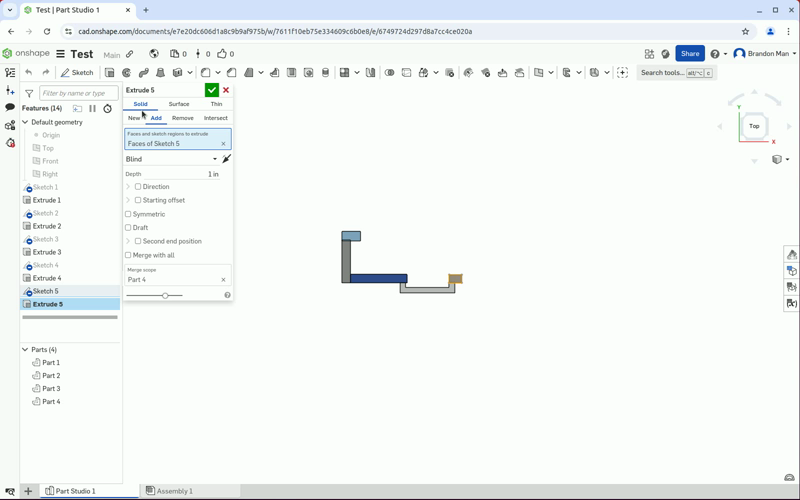
mouse_move(137, 120)
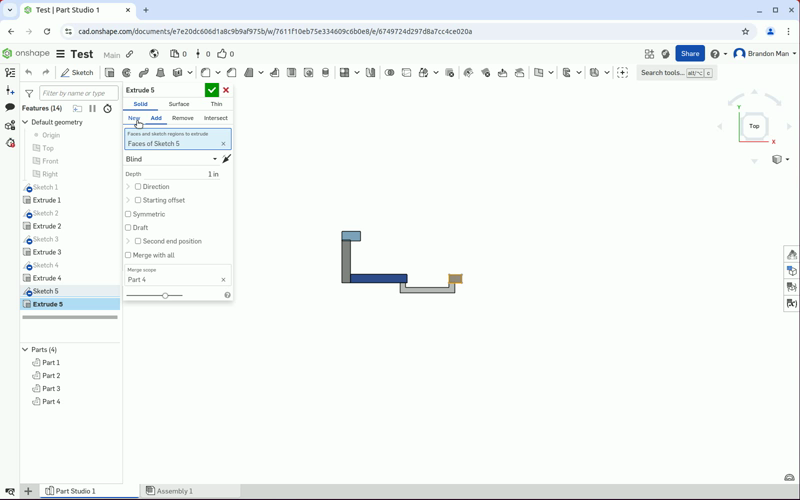
click(137, 120)
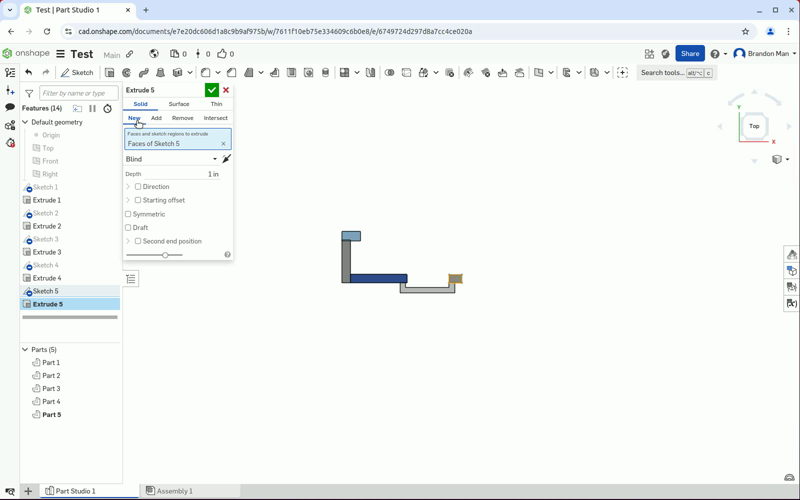
key(tab, 4)
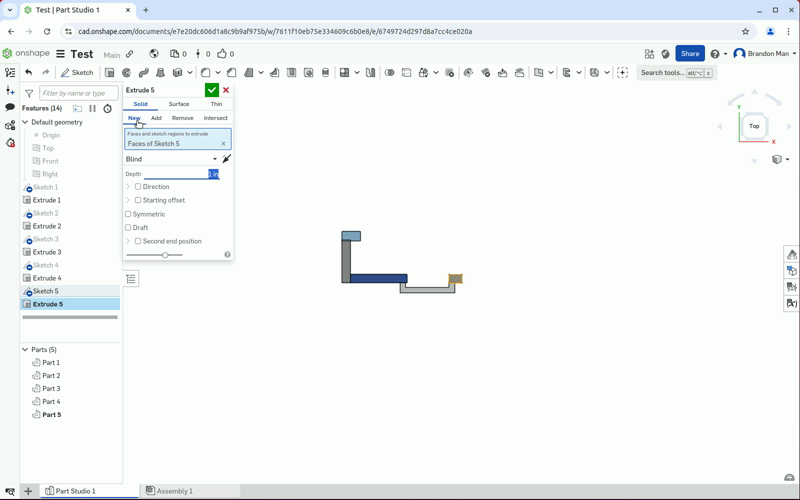
text(8.184)
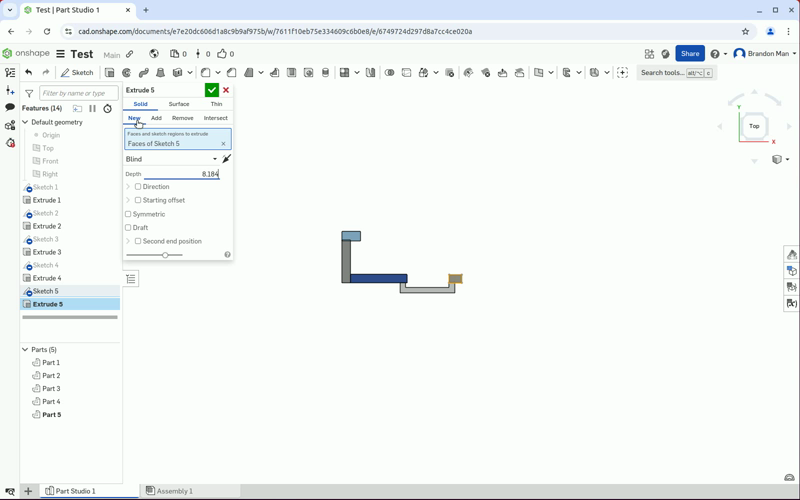
key(tab, 3)
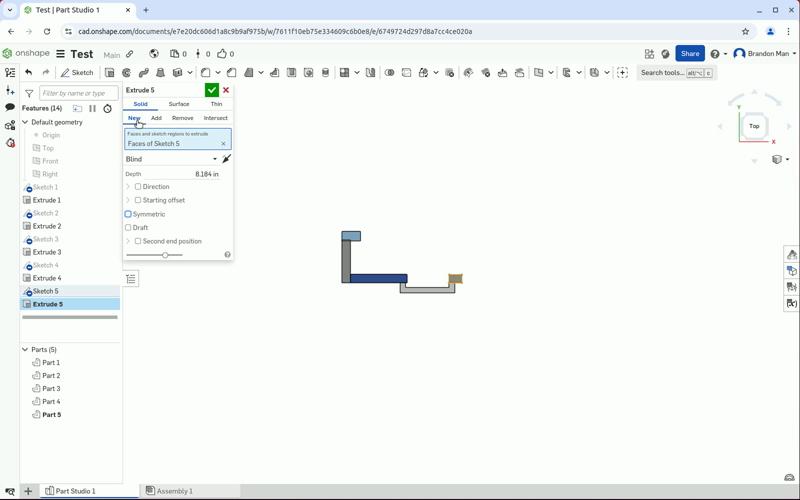
key(space)
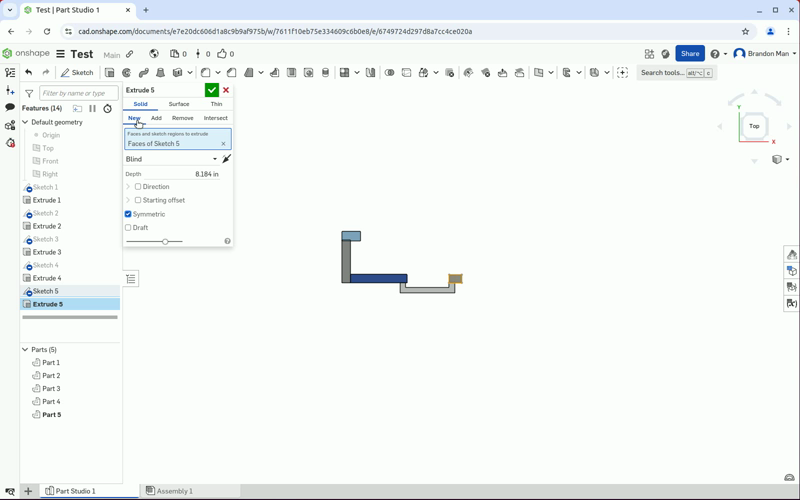
key(enter)
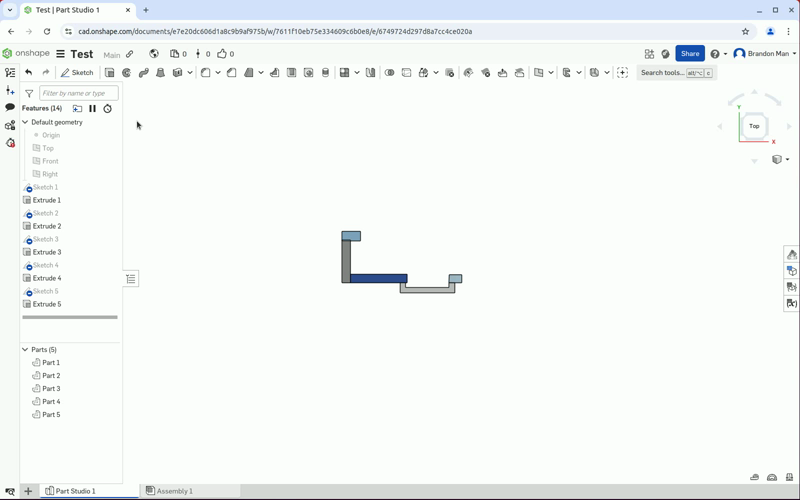
key(shift+h)
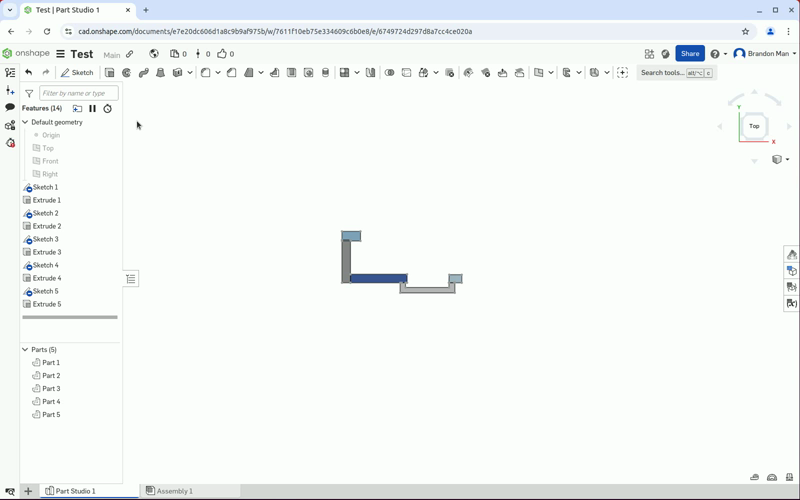
key(shift+h)
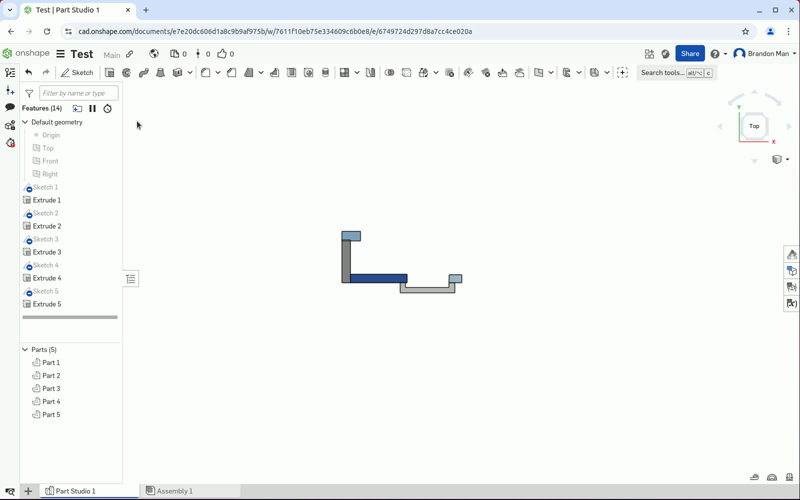
mouse_move(73, 189)
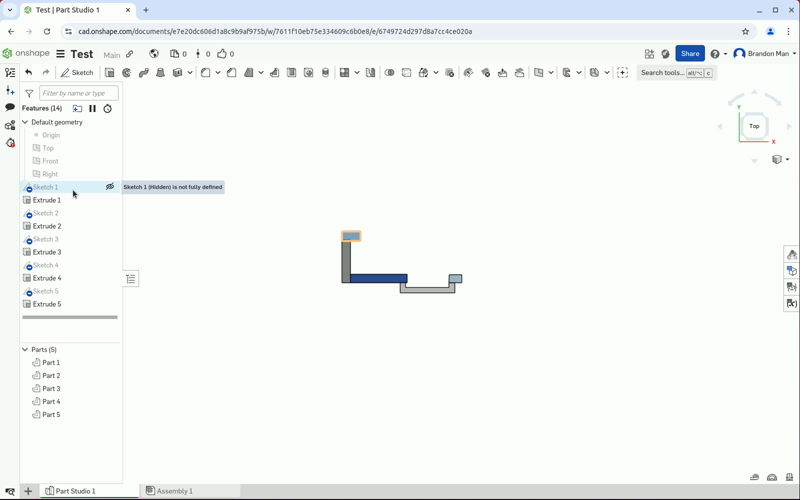
click(73, 189)
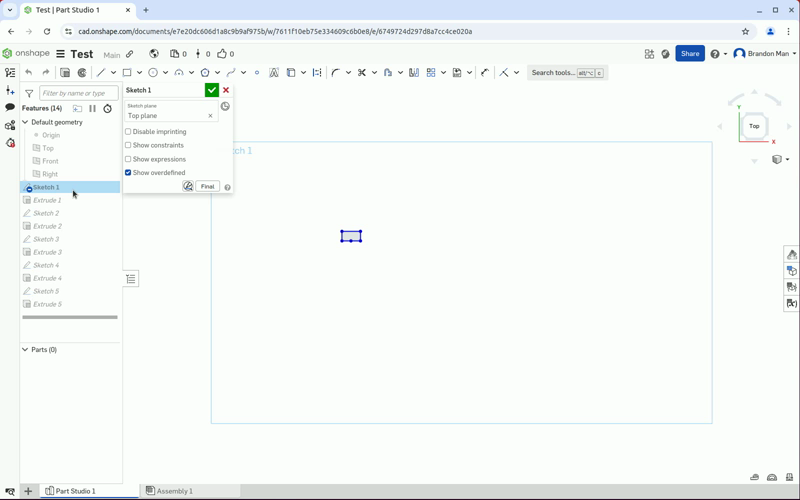
mouse_move(229, 92)
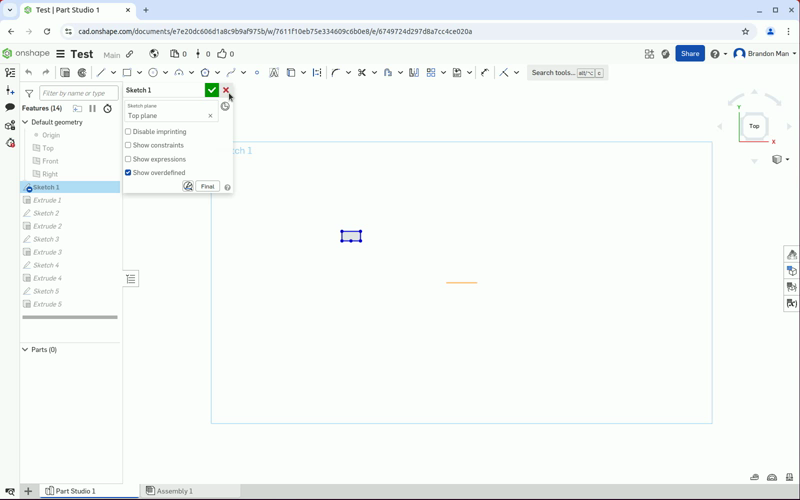
click(229, 92)
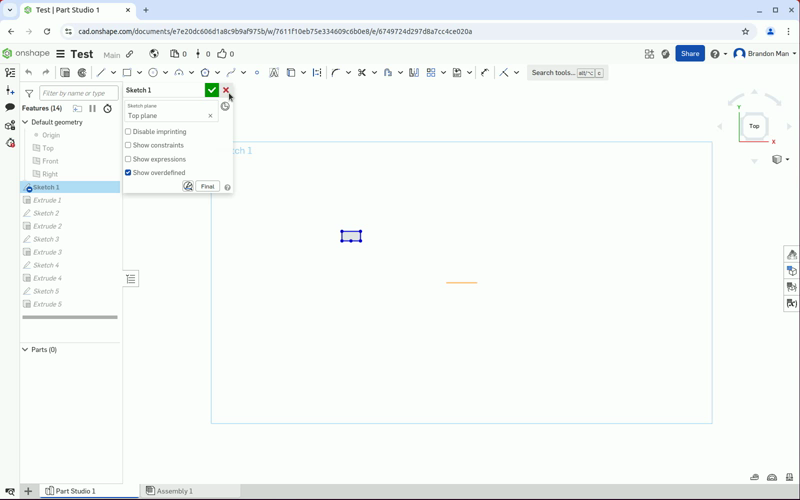
key(shift+s)
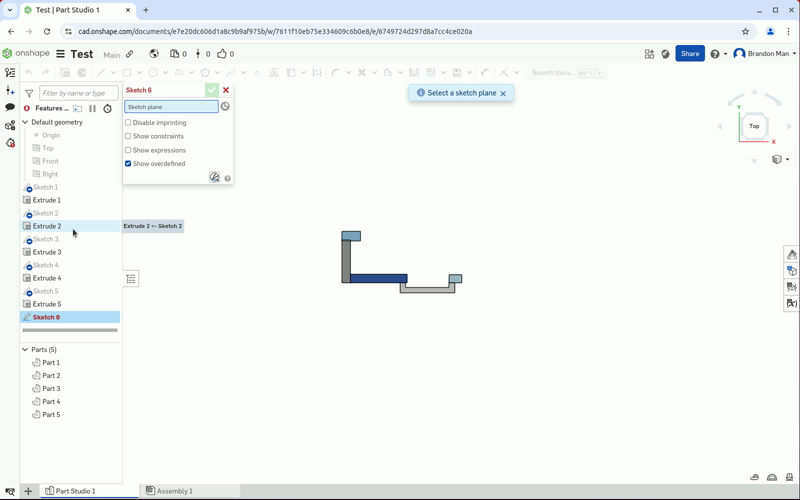
scroll(3)
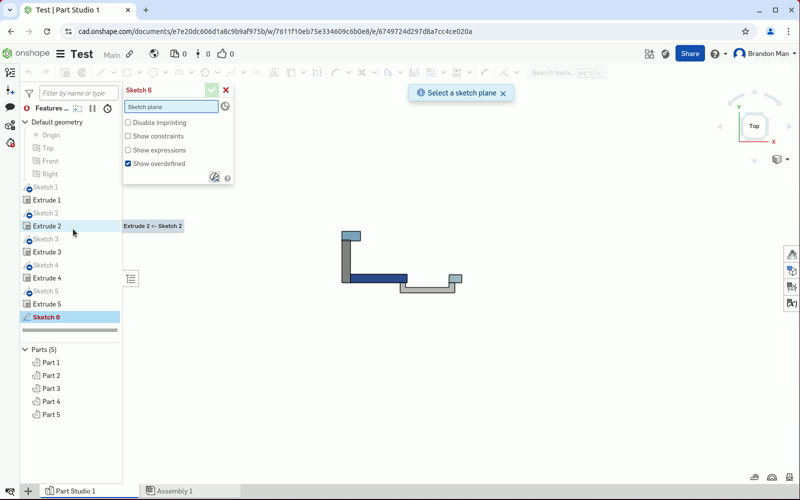
mouse_move(73, 150)
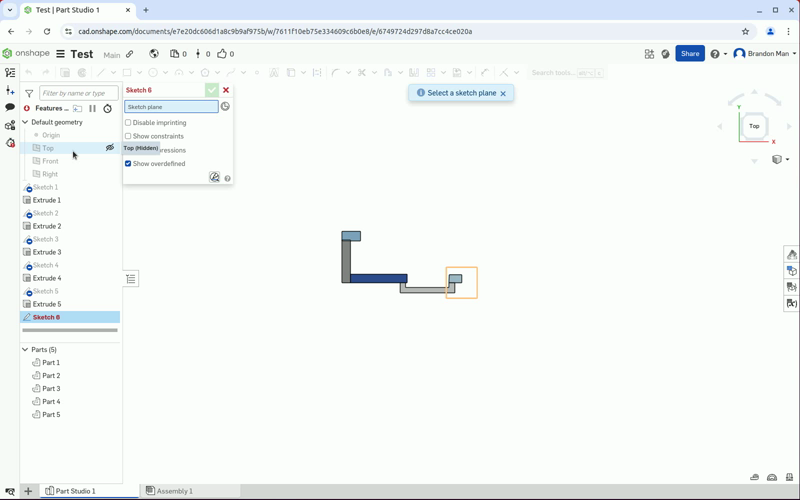
click(73, 150)
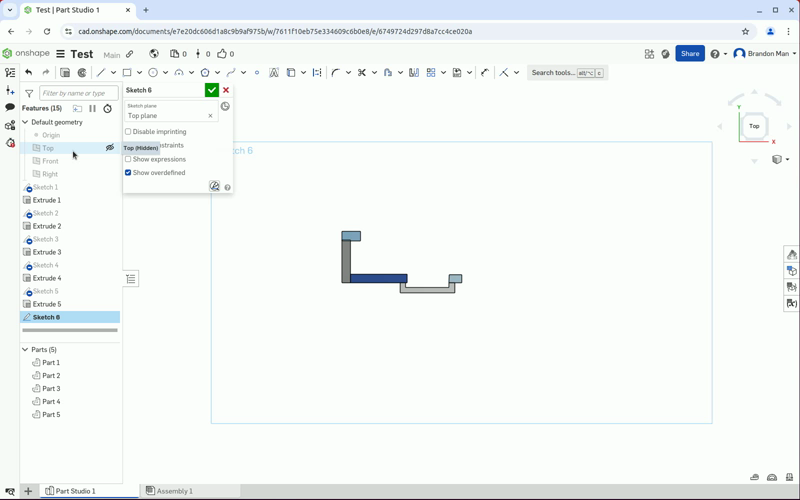
mouse_move(73, 352)
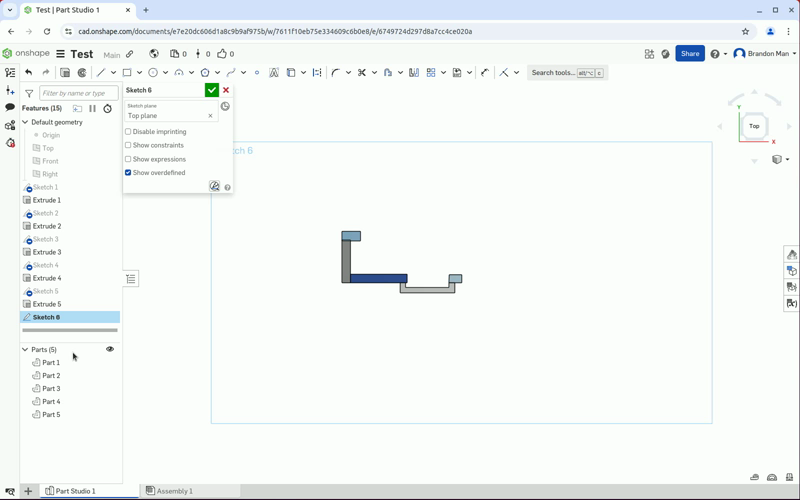
key(y)
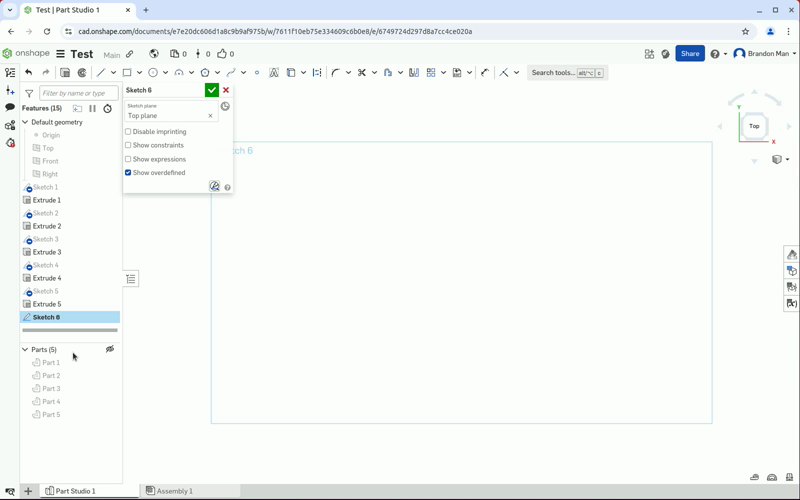
key(l)
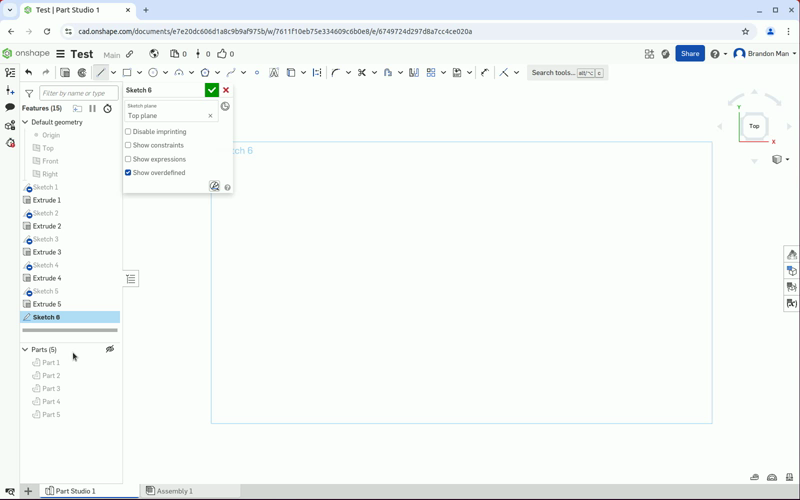
key_down(shift)
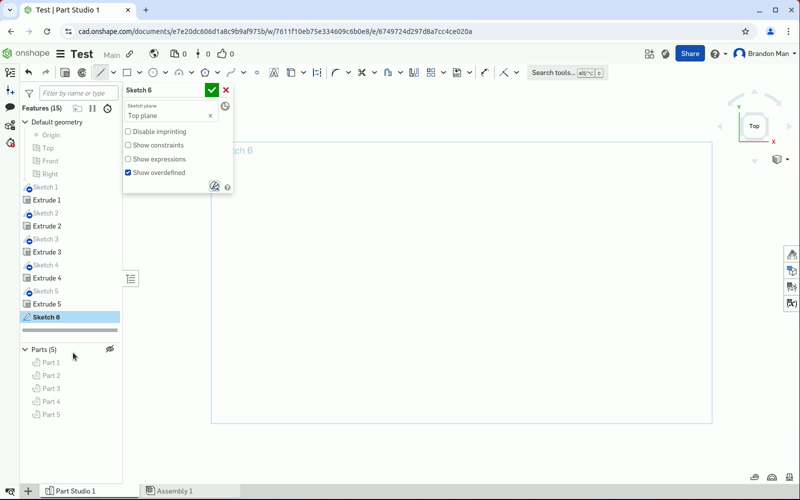
mouse_move(460, 282)
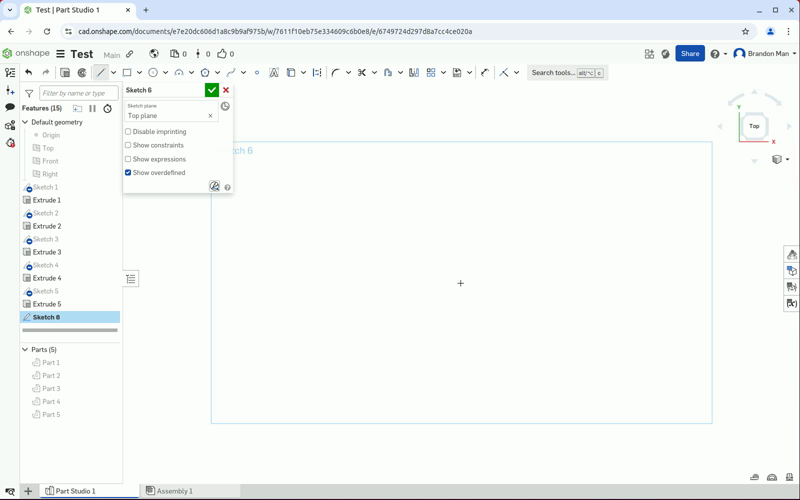
click(460, 282)
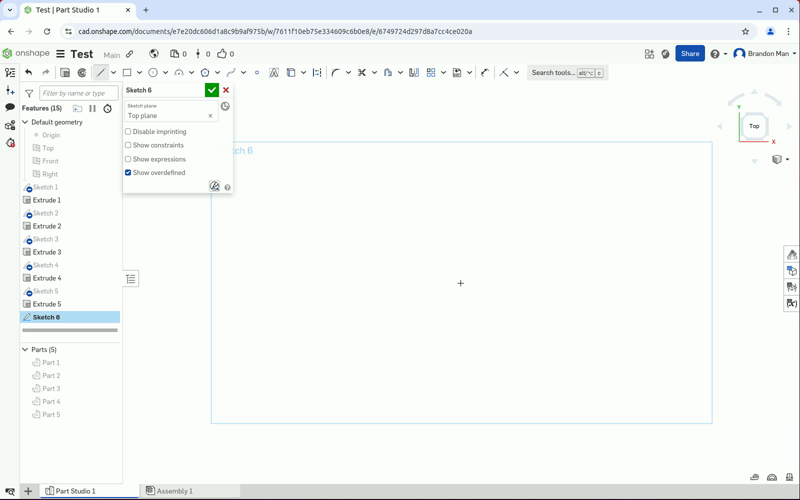
key_up(shift)
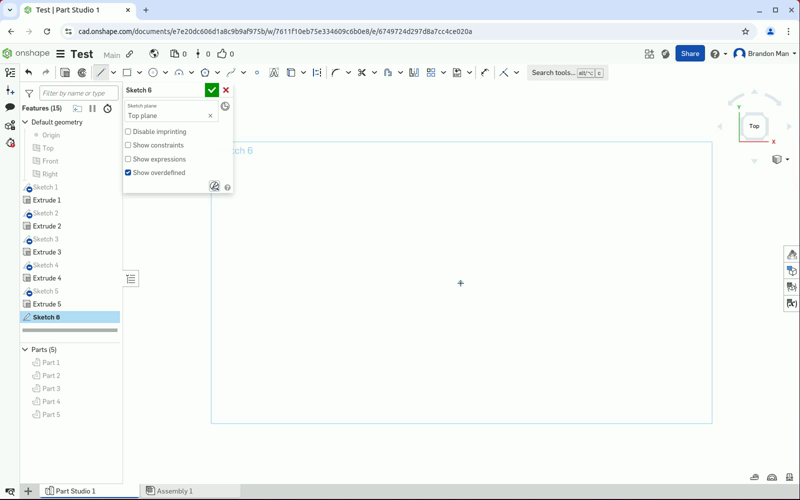
key_down(shift)
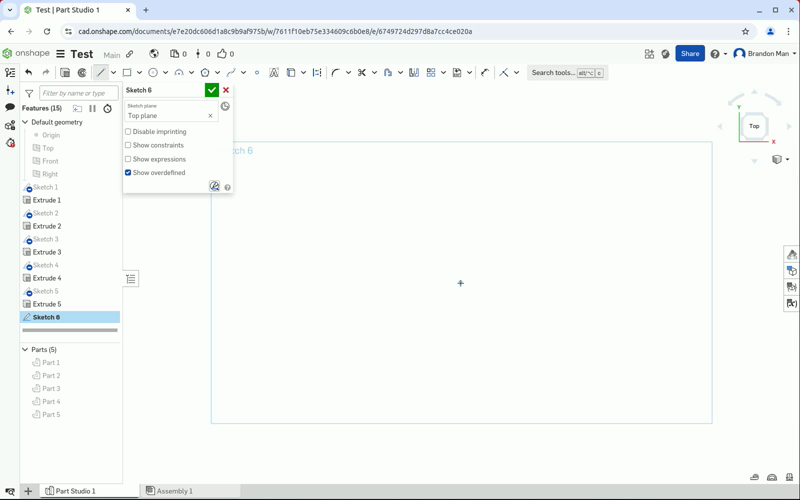
mouse_move(490, 282)
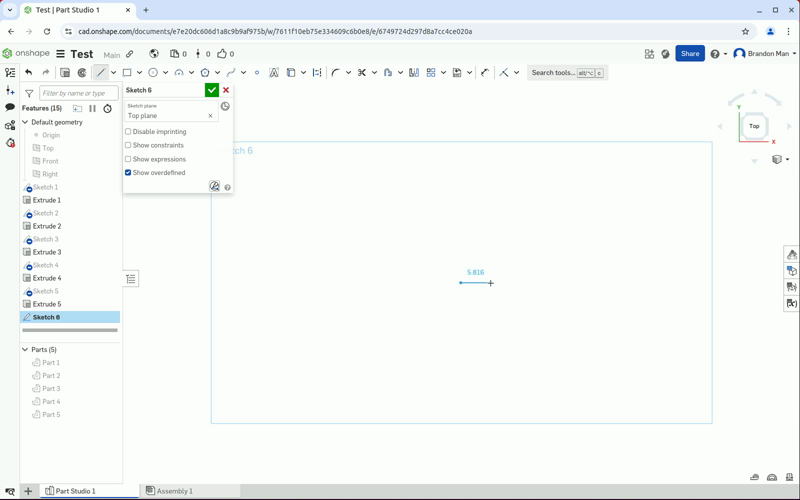
mouse_move(469, 282)
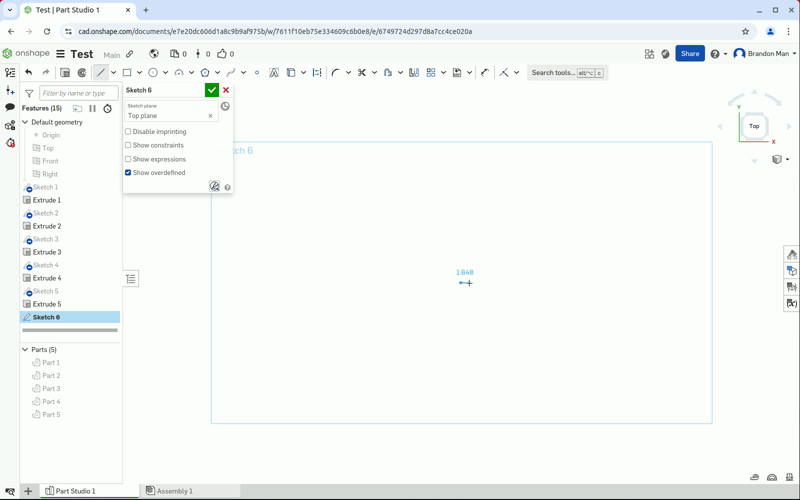
click(469, 282)
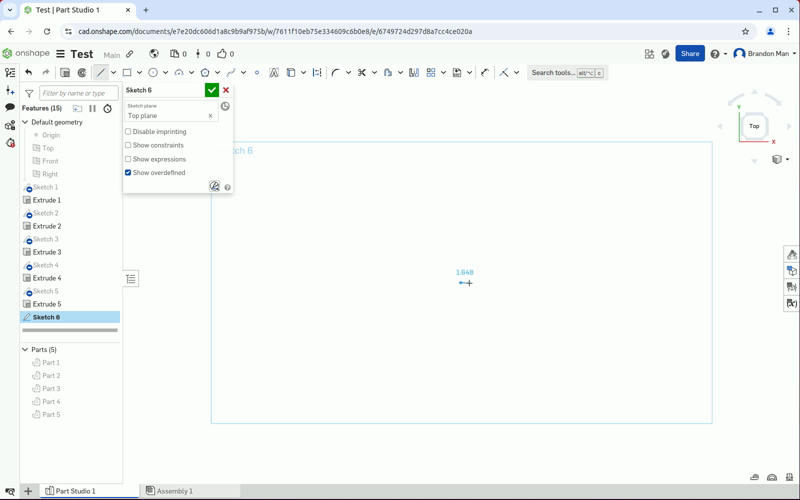
key_up(shift)
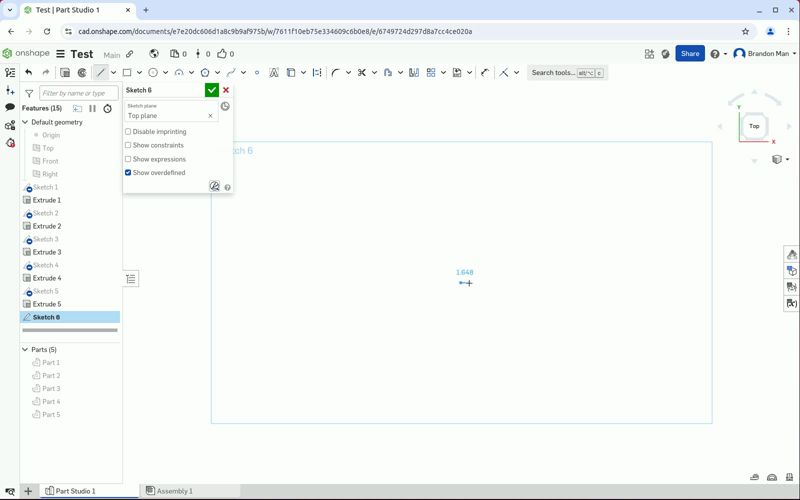
key_down(shift)
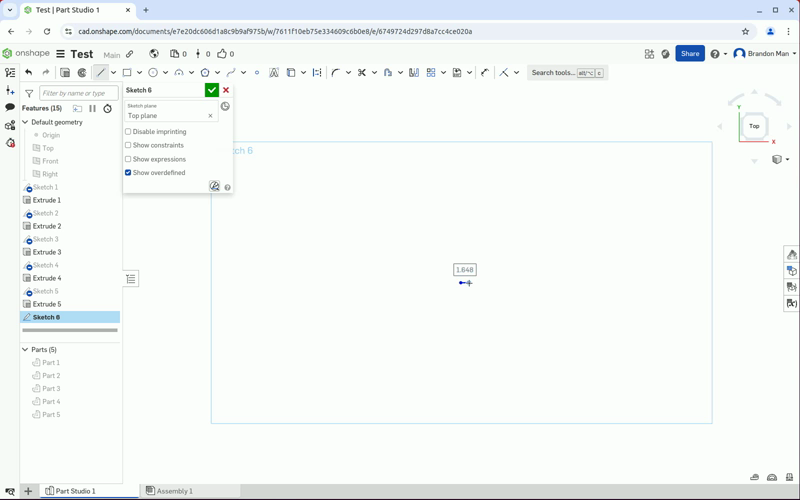
mouse_move(469, 209)
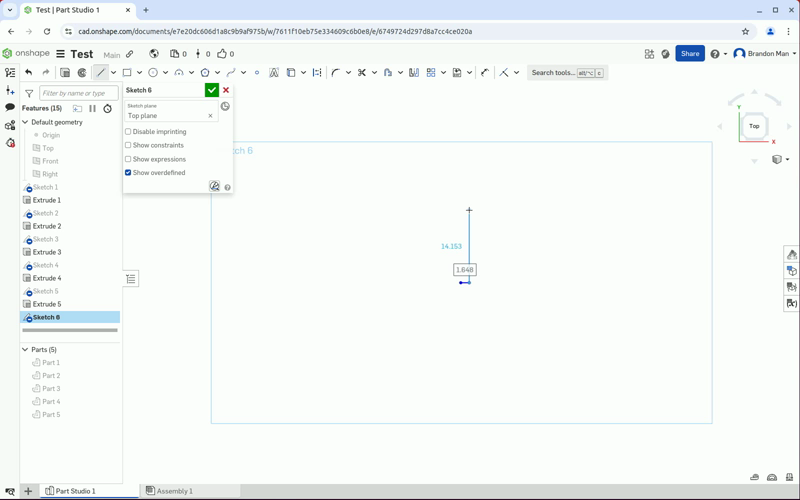
click(469, 209)
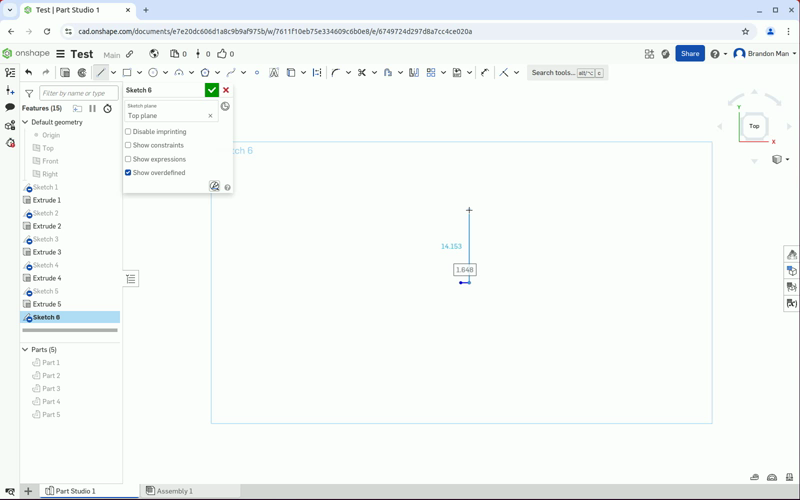
key_up(shift)
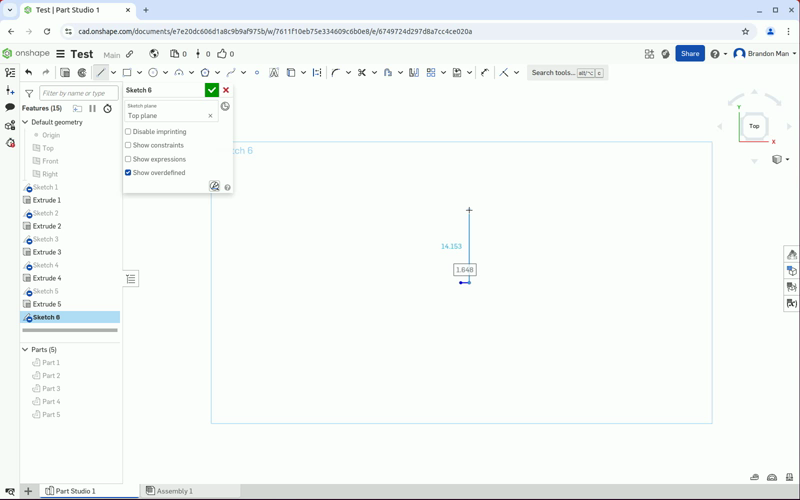
key_down(shift)
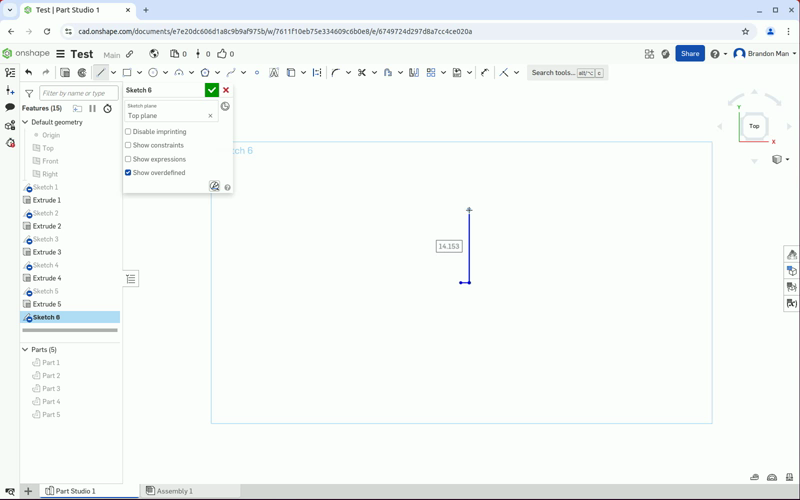
mouse_move(499, 209)
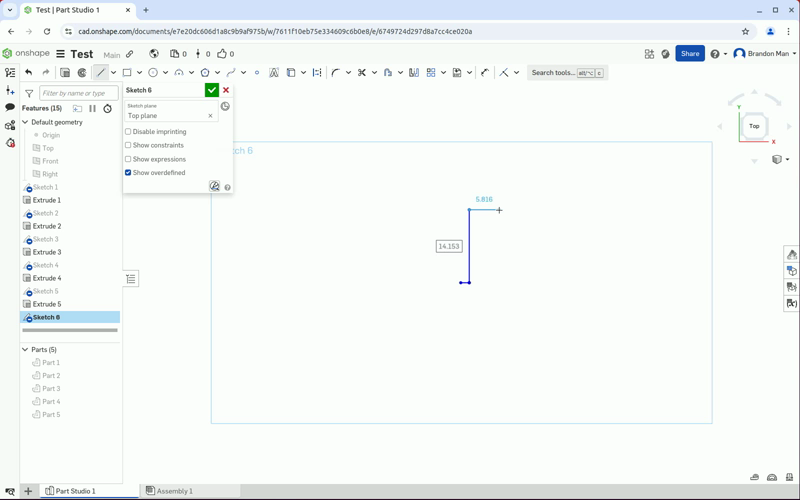
mouse_move(460, 209)
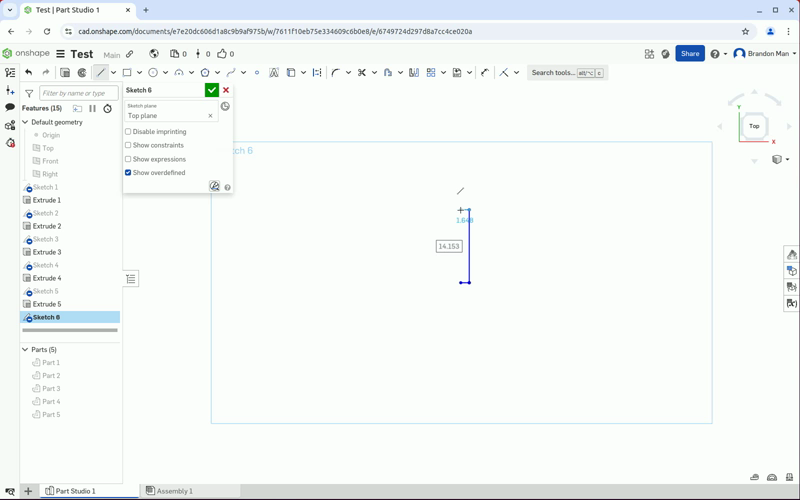
click(460, 209)
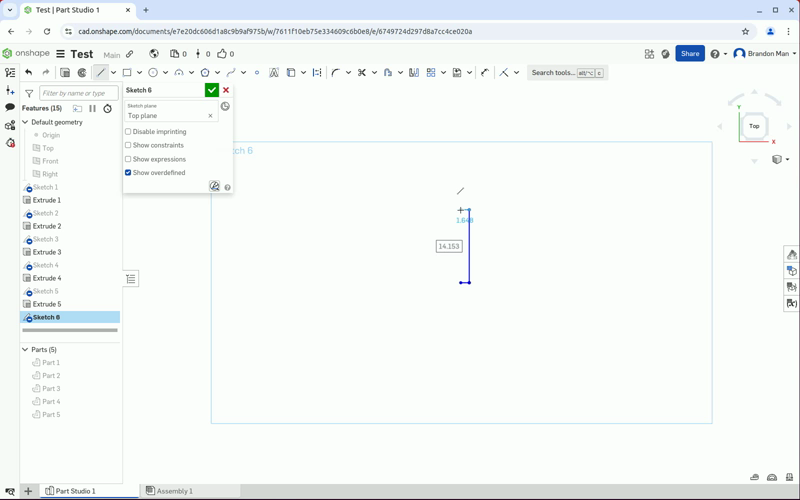
key_up(shift)
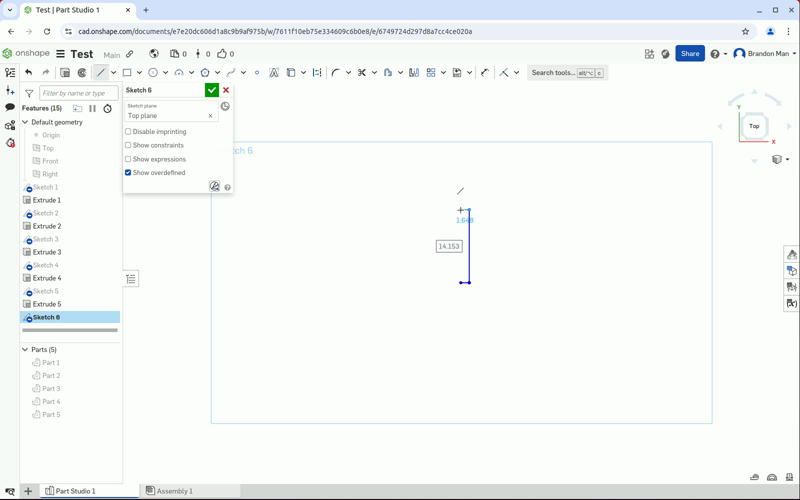
key_down(shift)
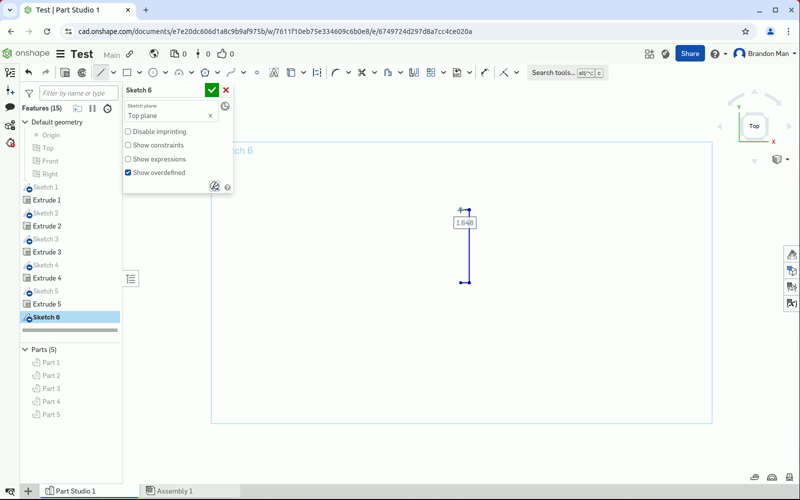
mouse_move(490, 209)
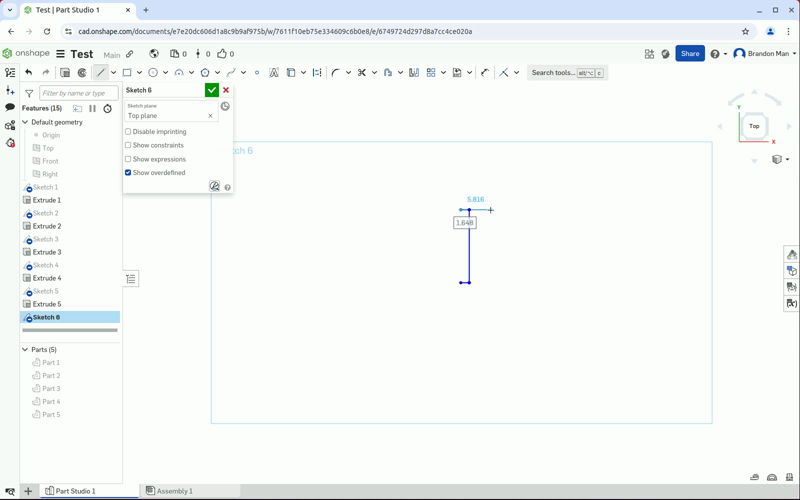
mouse_move(460, 234)
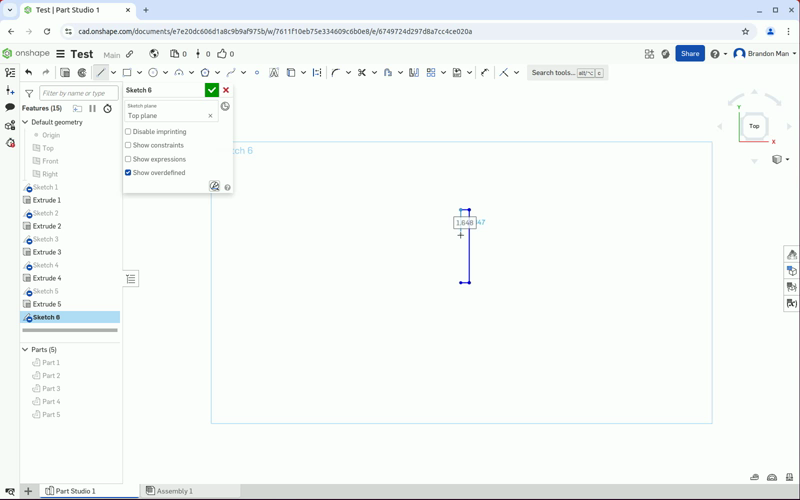
click(460, 234)
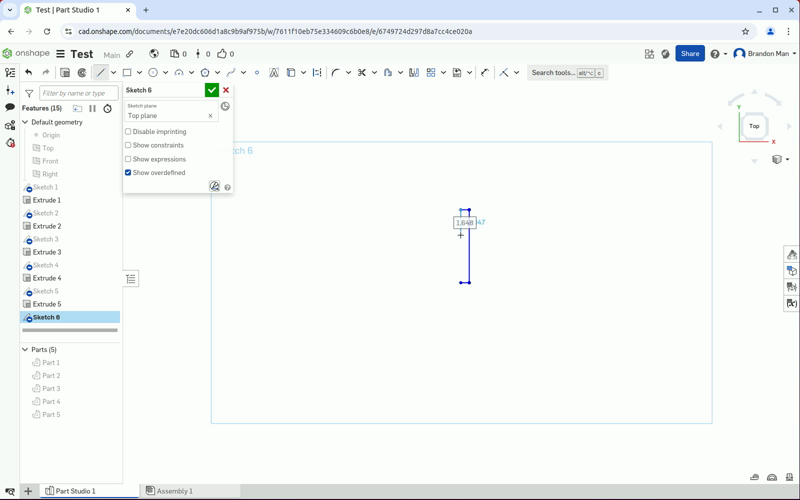
key_up(shift)
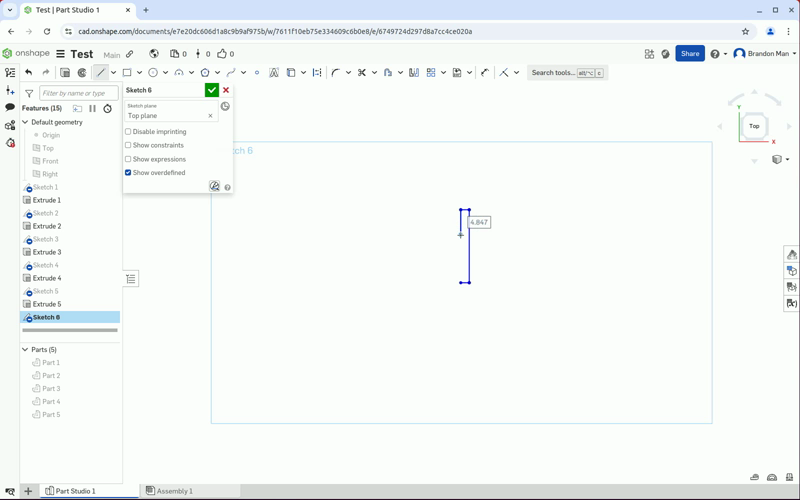
key_down(shift)
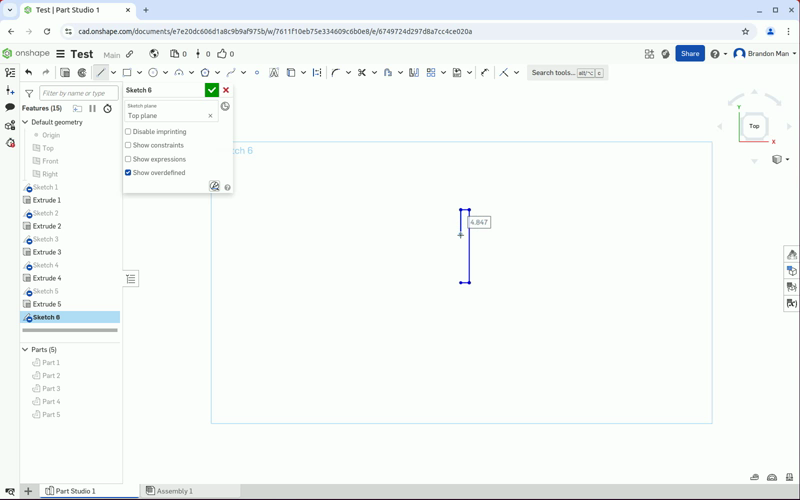
mouse_move(490, 234)
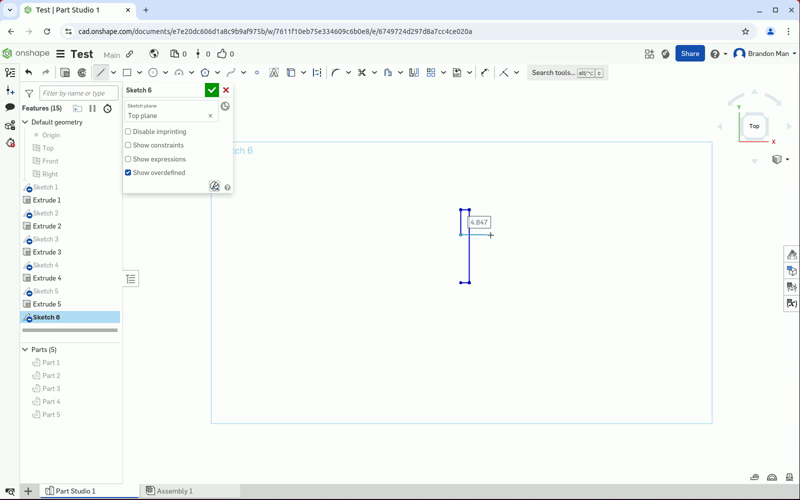
mouse_move(460, 274)
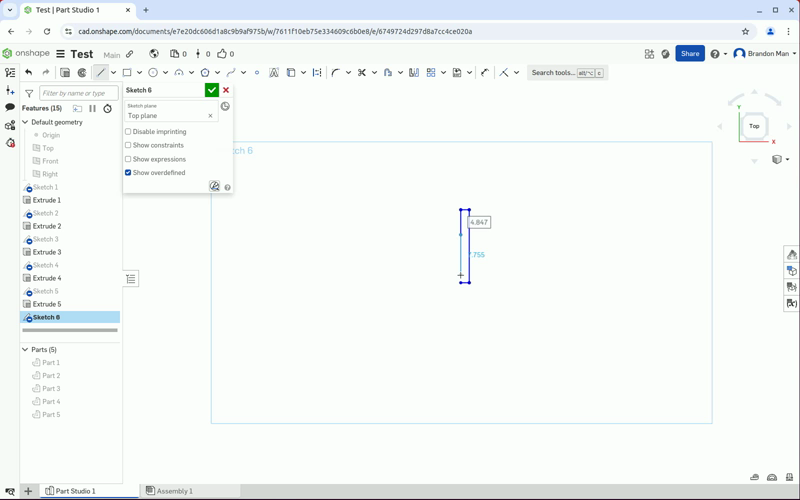
click(460, 274)
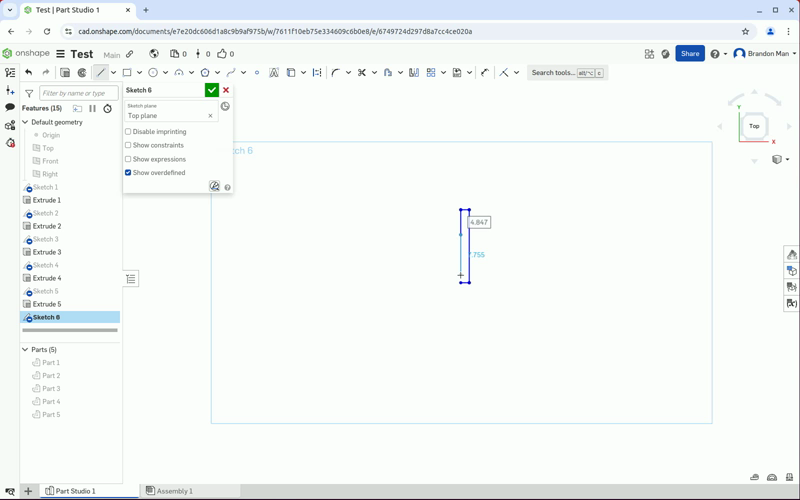
key_up(shift)
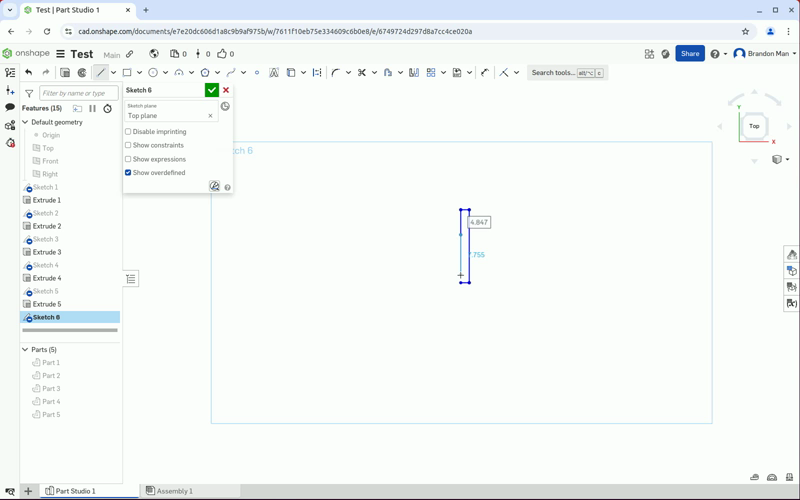
mouse_move(490, 274)
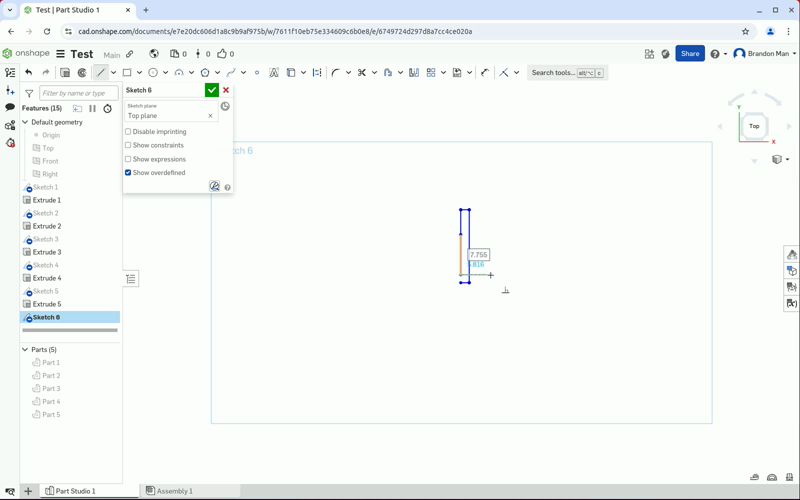
key_down(shift)
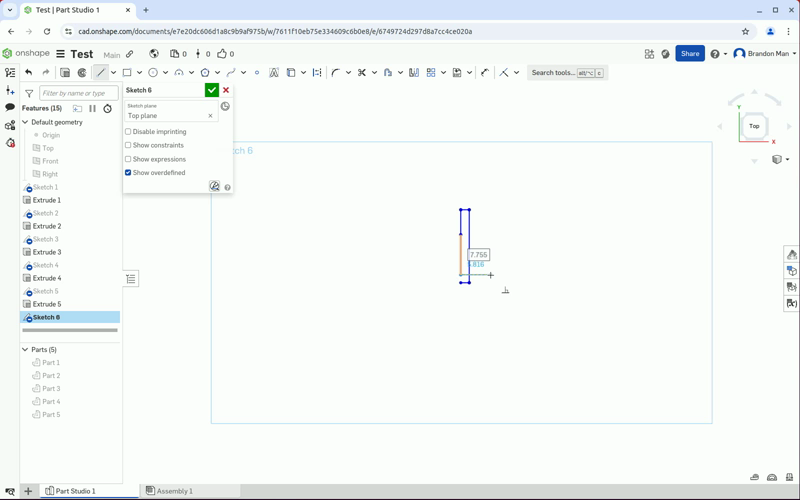
mouse_move(460, 282)
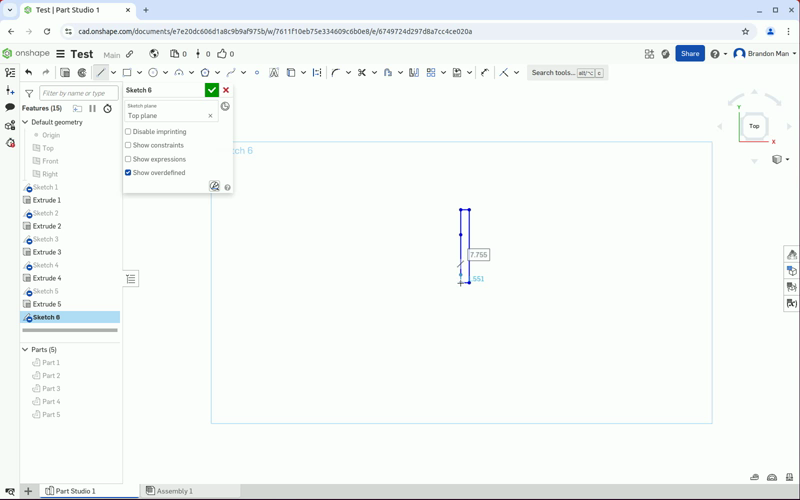
key_up(shift)
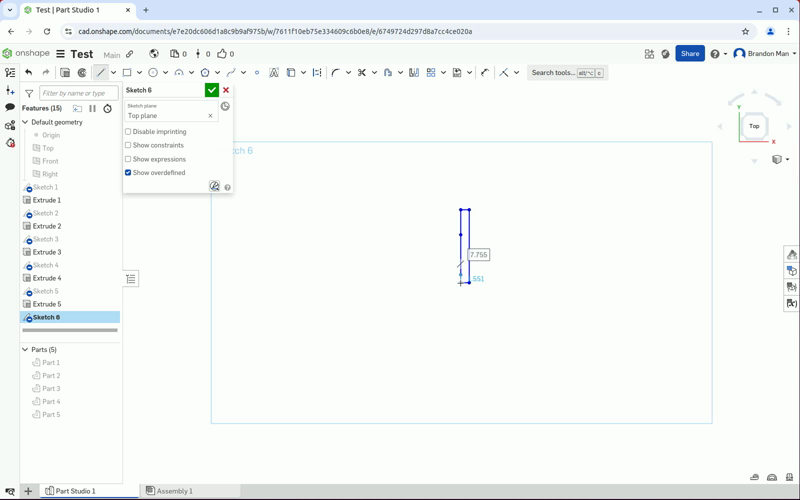
click(460, 282)
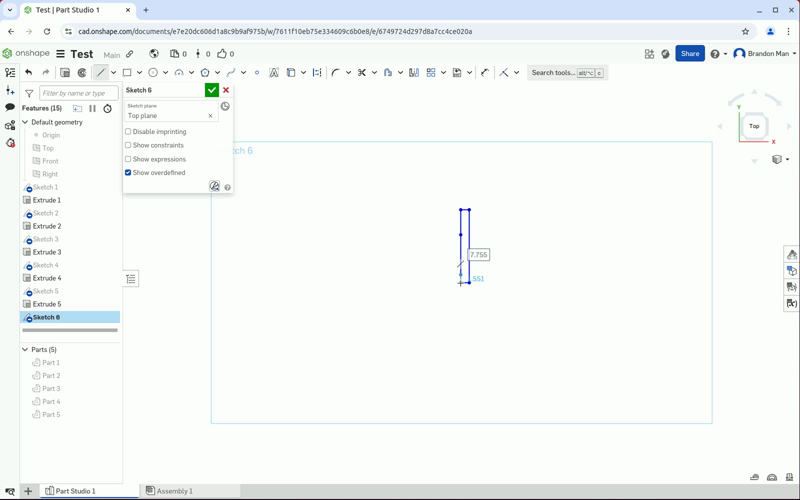
key(esc)
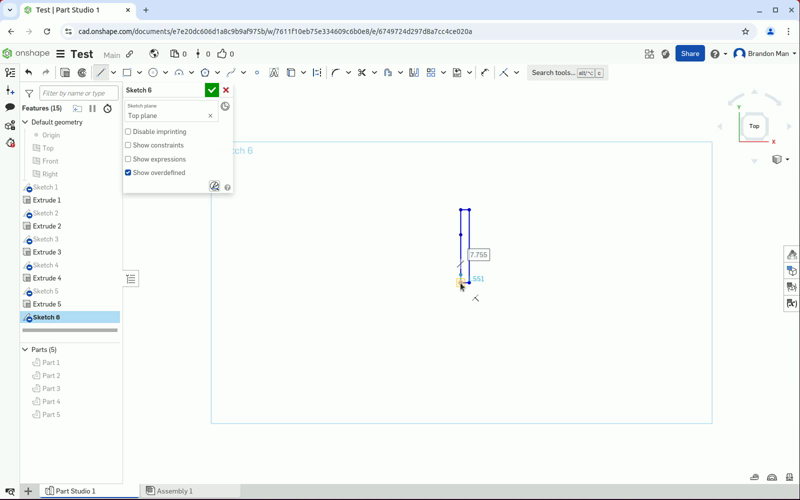
mouse_move(462, 273)
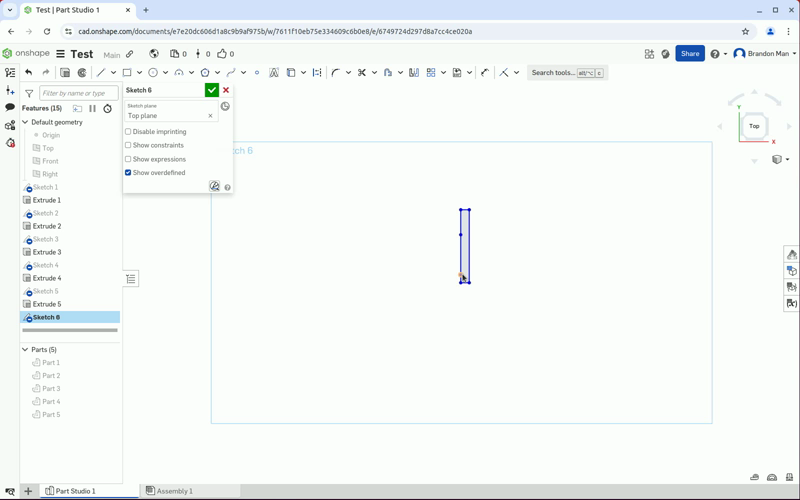
scroll(6)
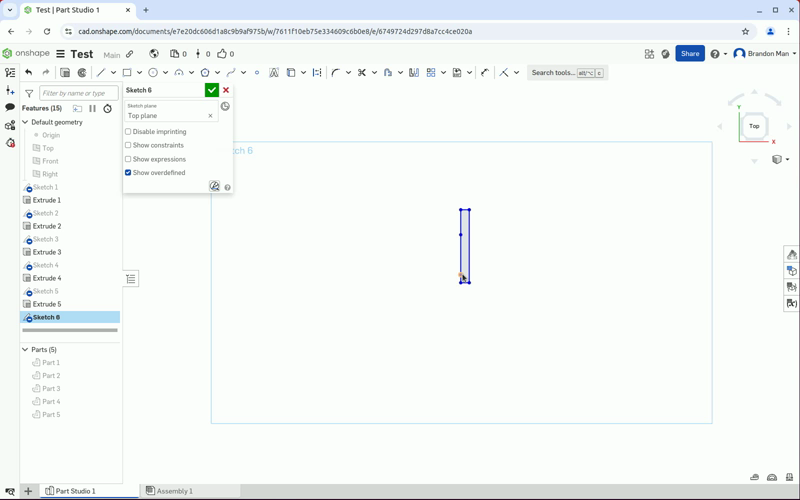
scroll(6)
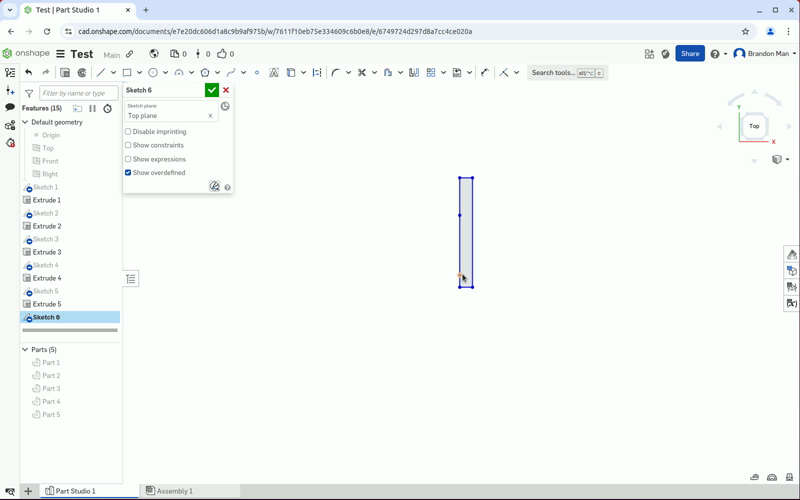
scroll(6)
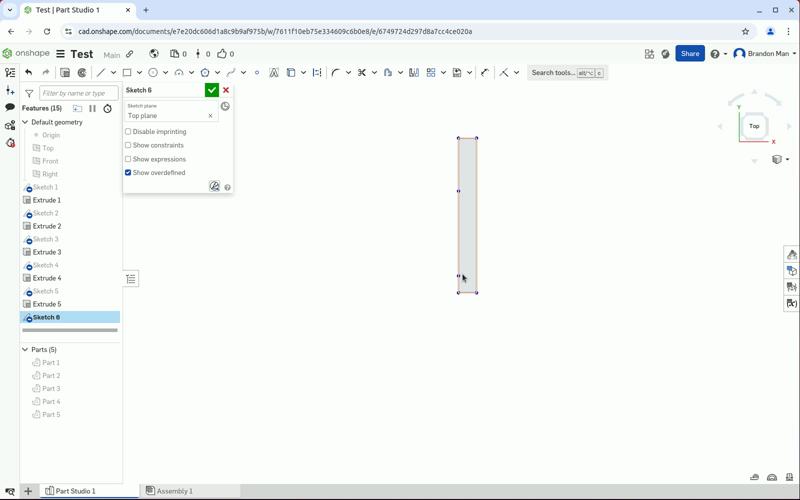
scroll(6)
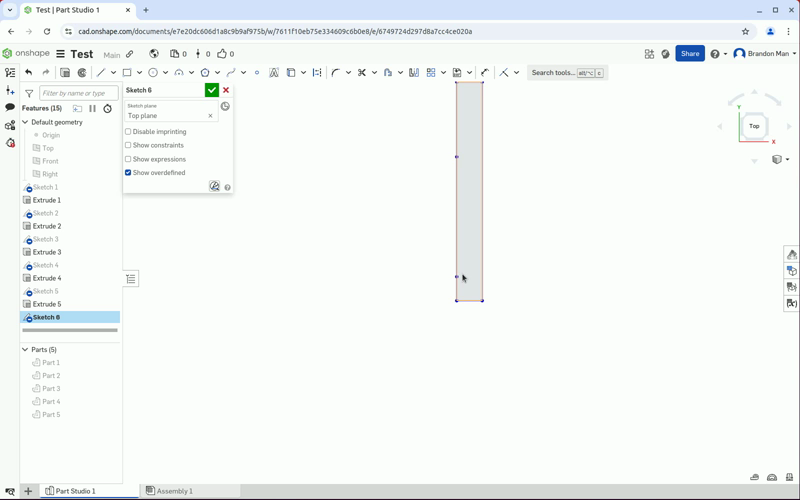
scroll(6)
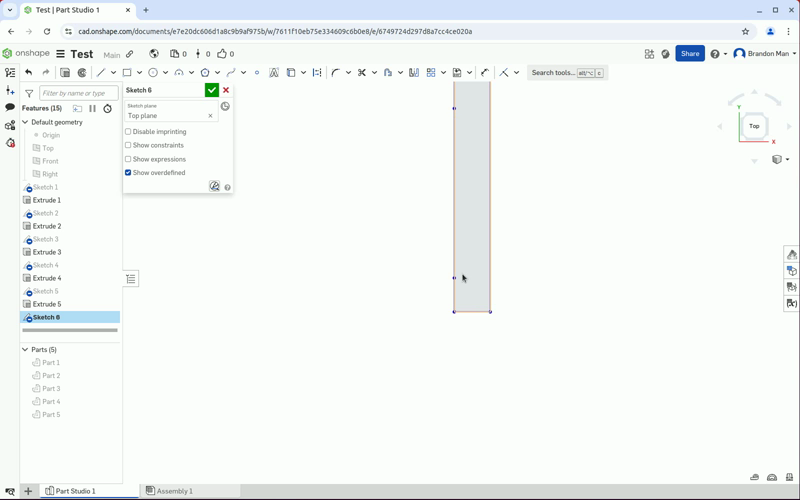
scroll(6)
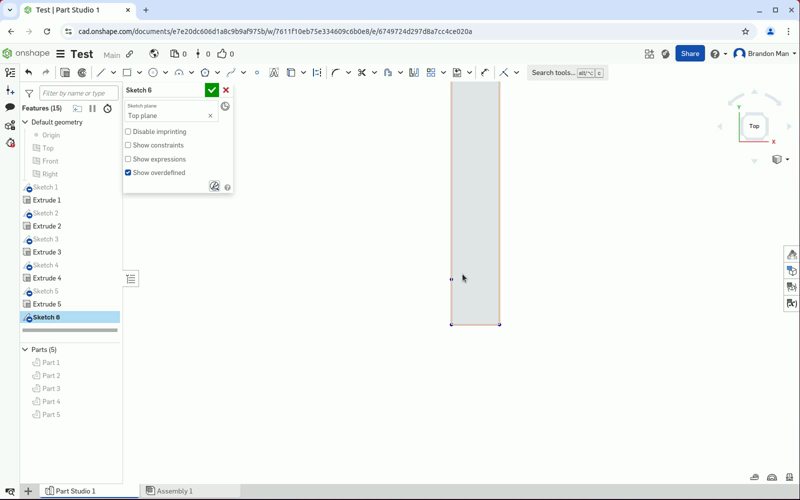
scroll(6)
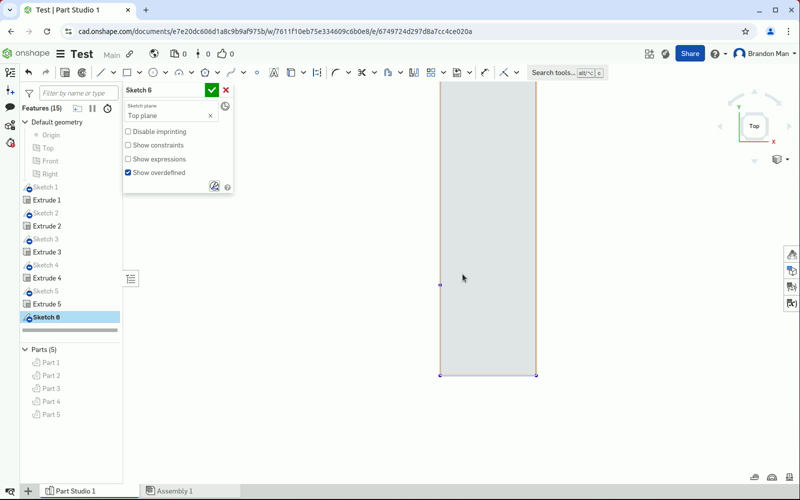
click(462, 273)
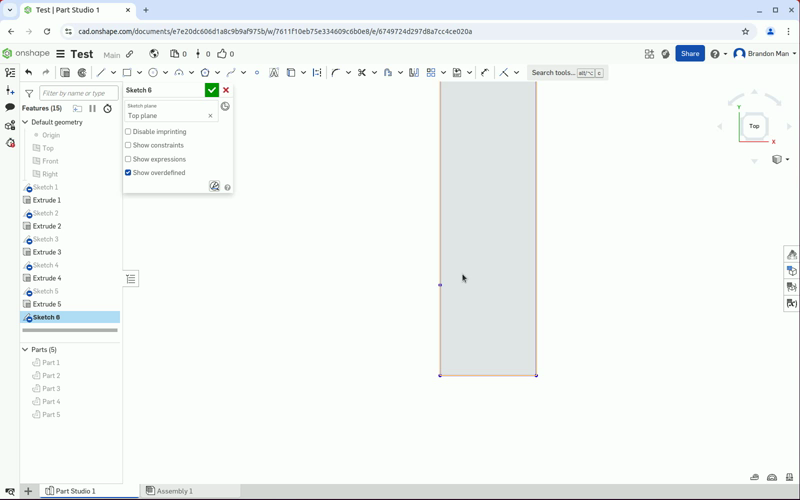
scroll(-6)
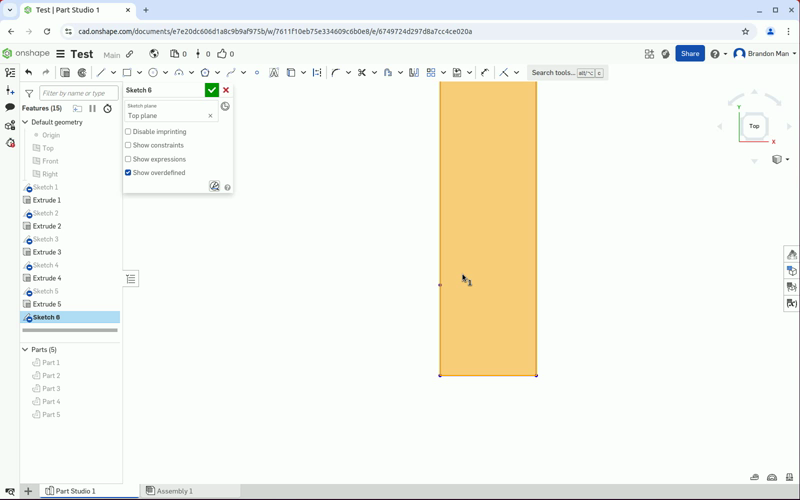
scroll(-6)
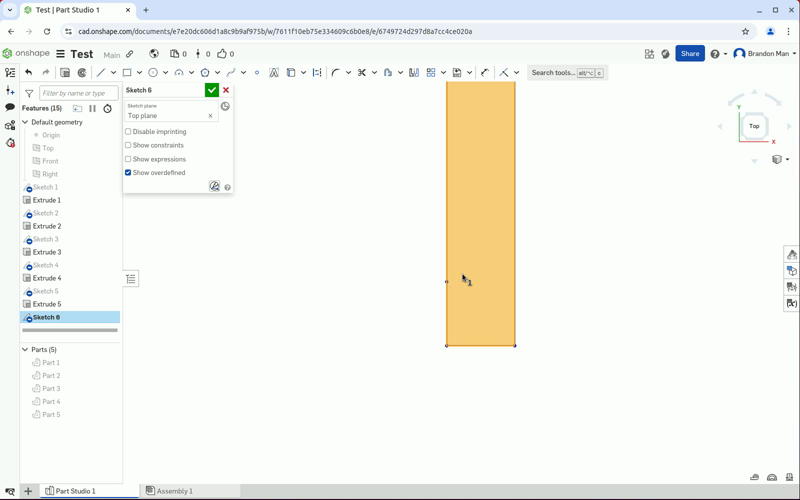
scroll(-6)
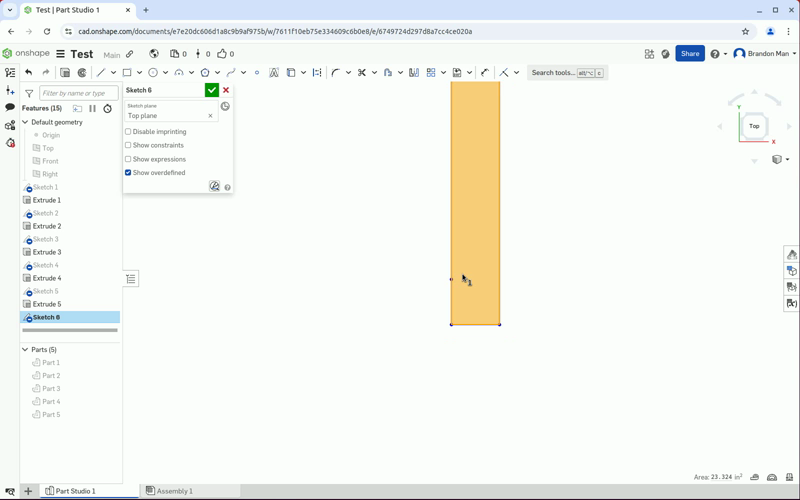
scroll(-6)
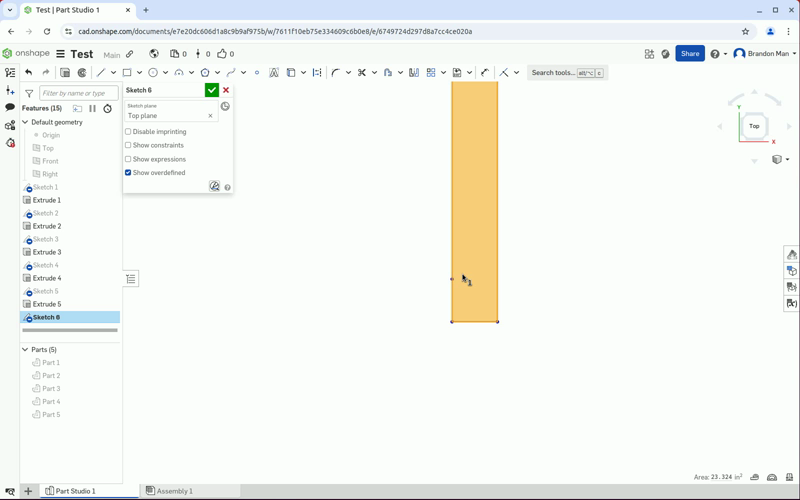
scroll(-6)
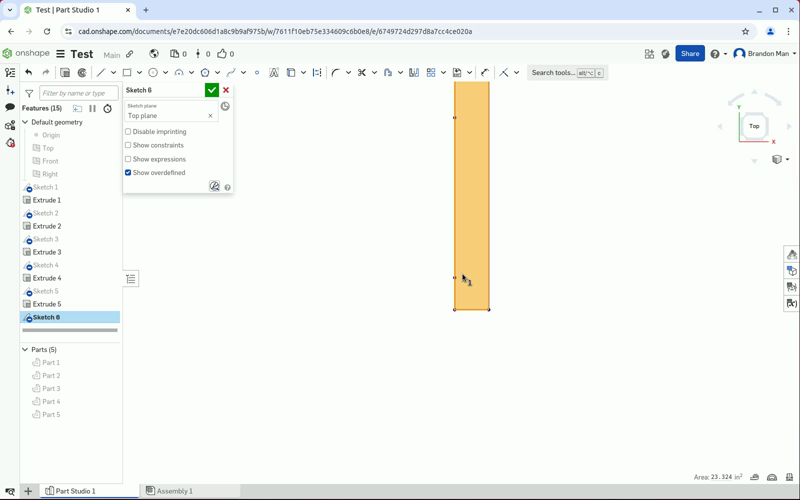
scroll(-6)
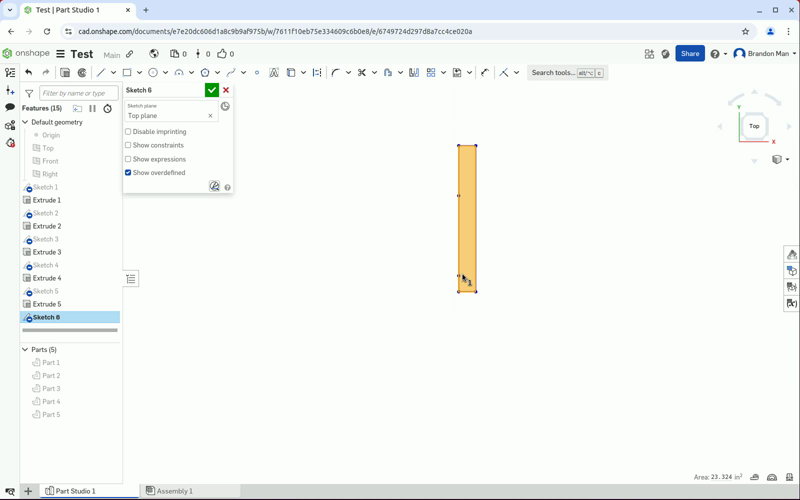
scroll(-6)
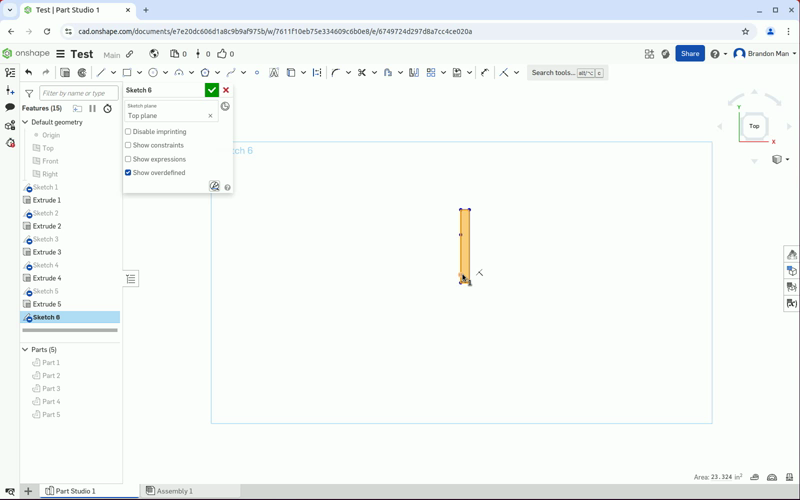
mouse_move(73, 352)
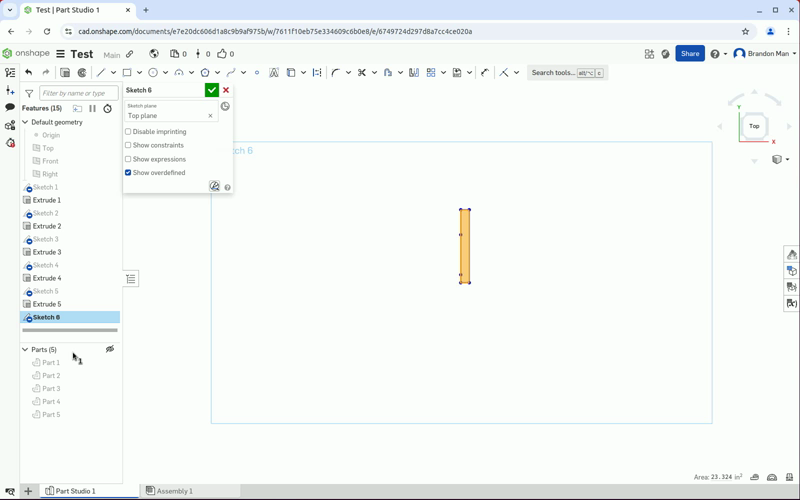
key(shift+y)
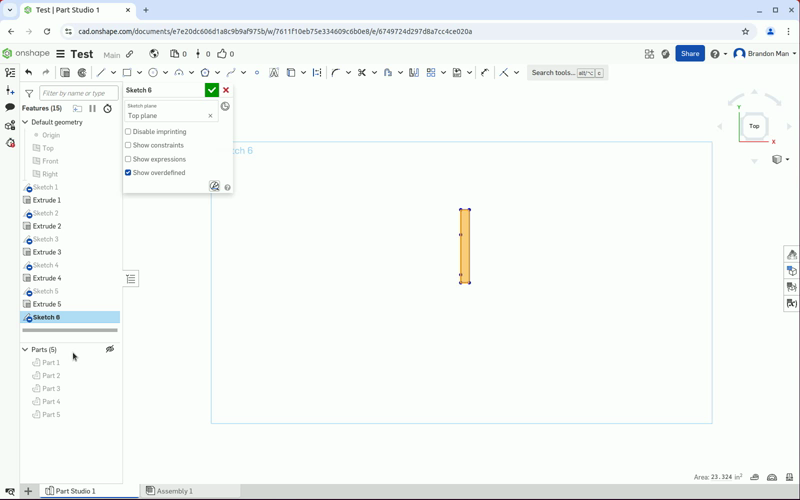
key(shift+e)
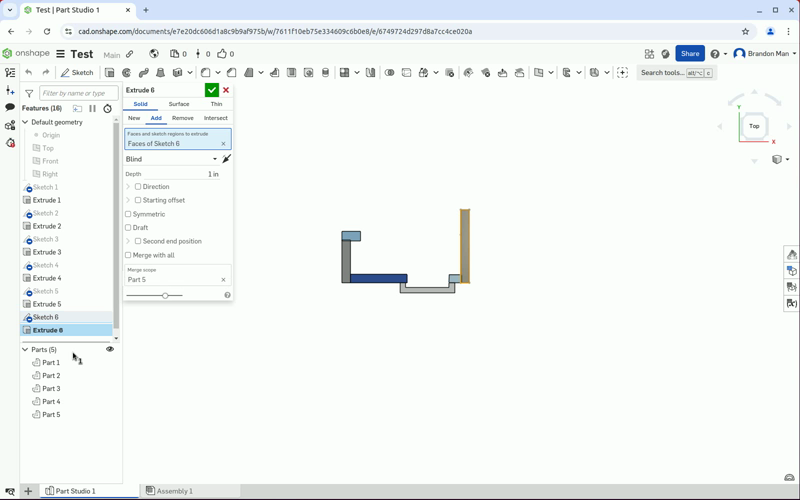
mouse_move(143, 106)
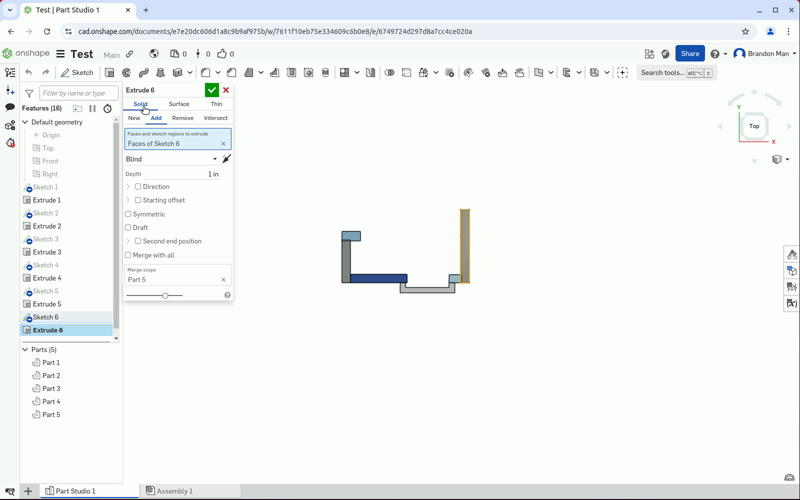
click(143, 106)
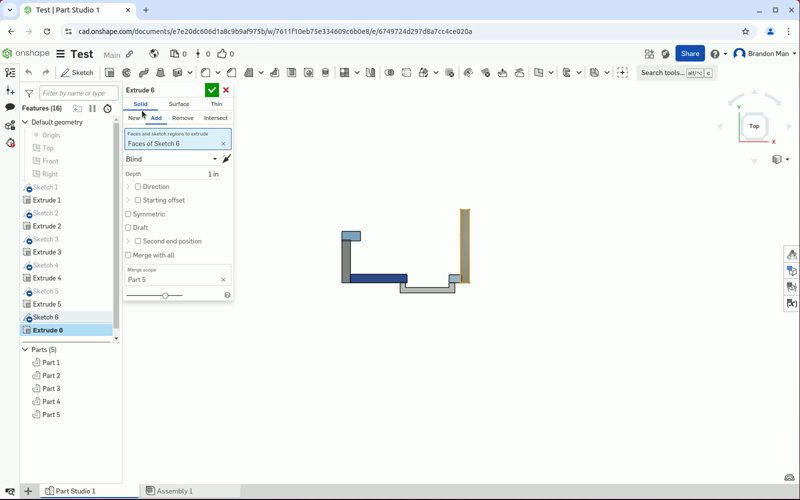
mouse_move(137, 120)
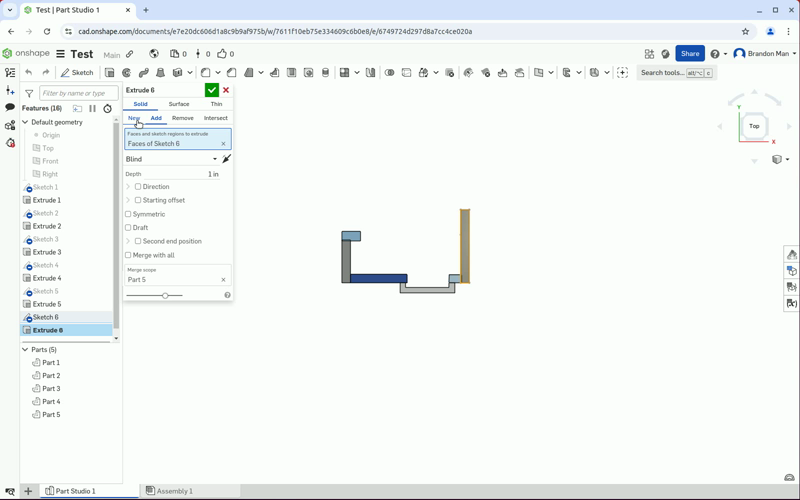
click(137, 120)
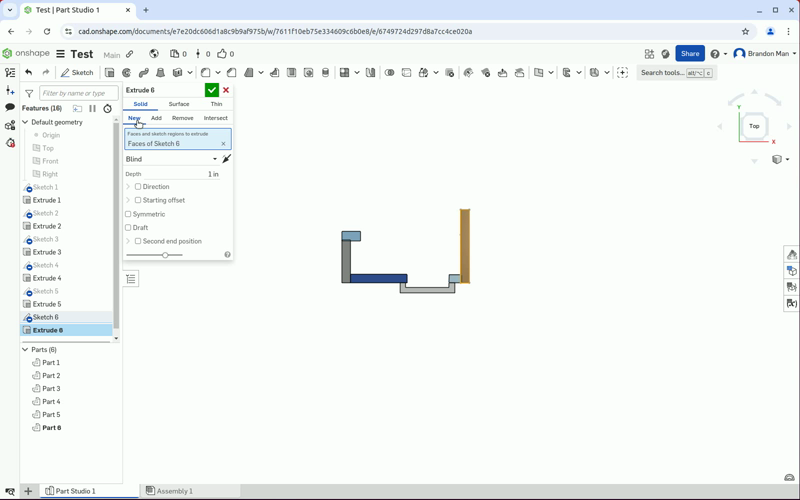
key(tab, 4)
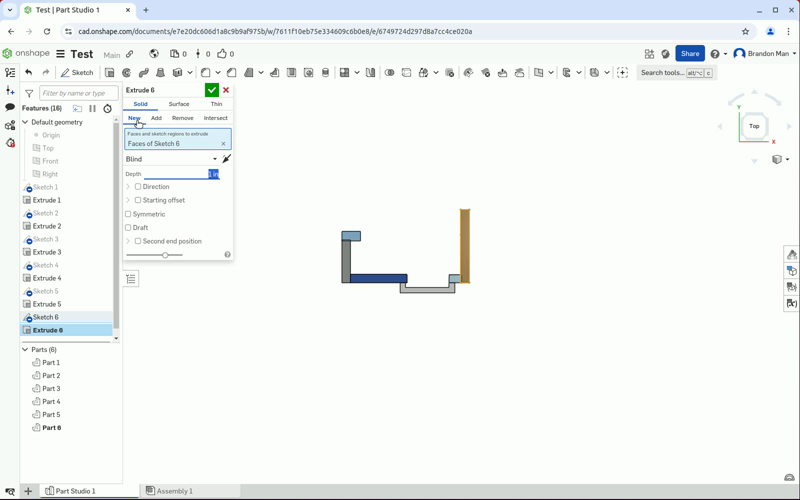
text(8.184)
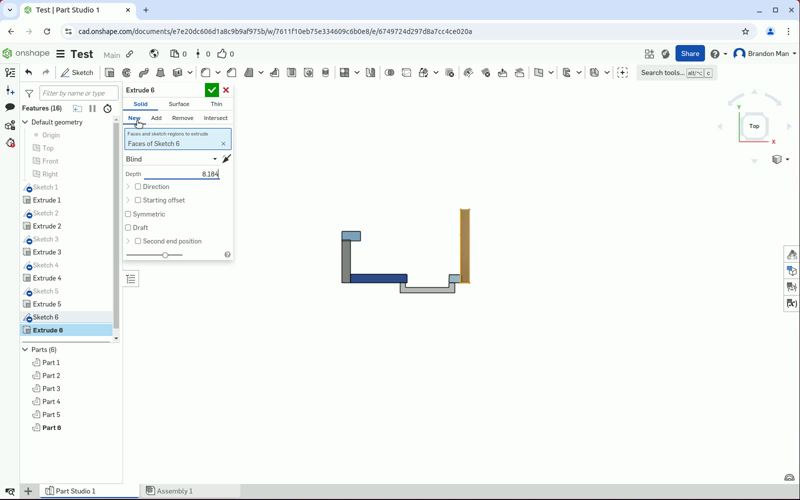
key(tab, 3)
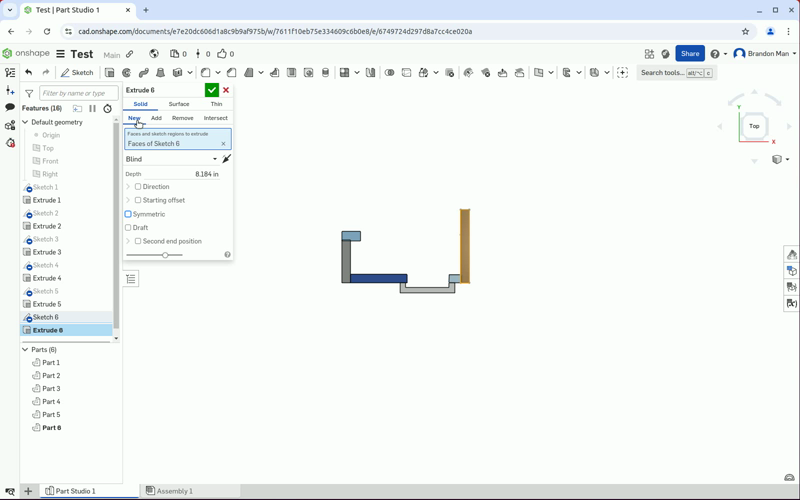
key(space)
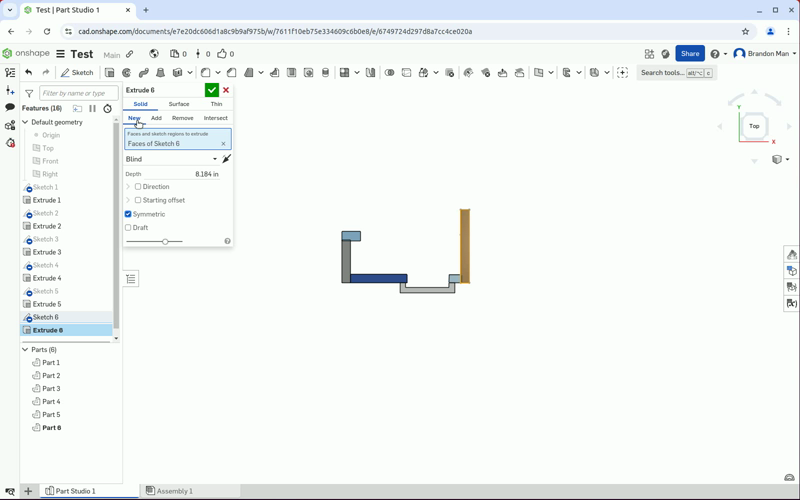
key(enter)
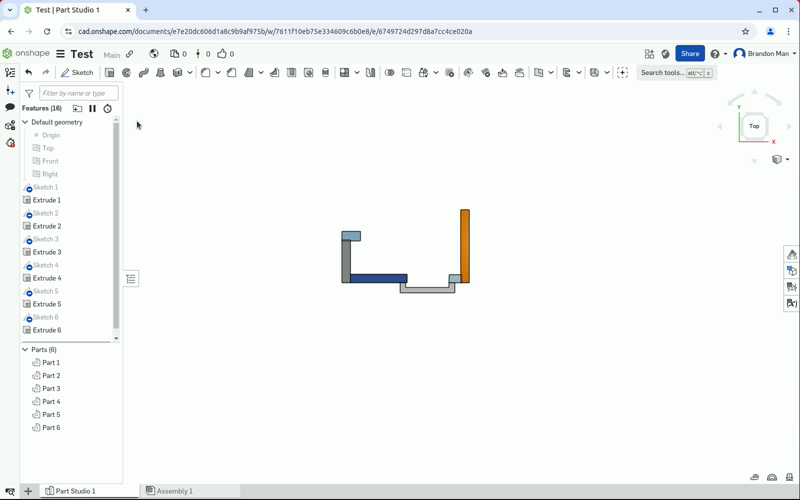
key(shift+h)
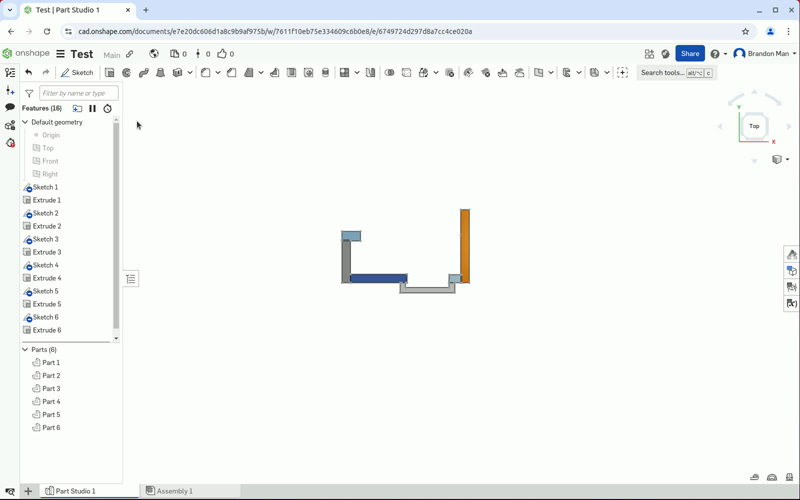
key(shift+h)
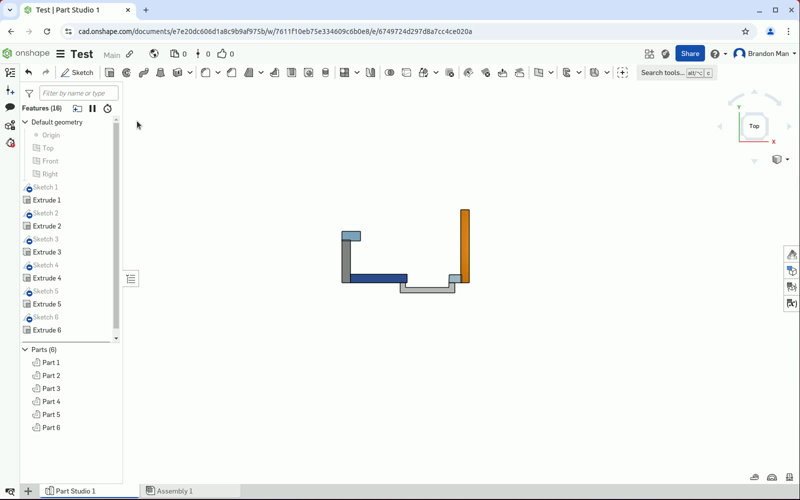
mouse_move(69, 189)
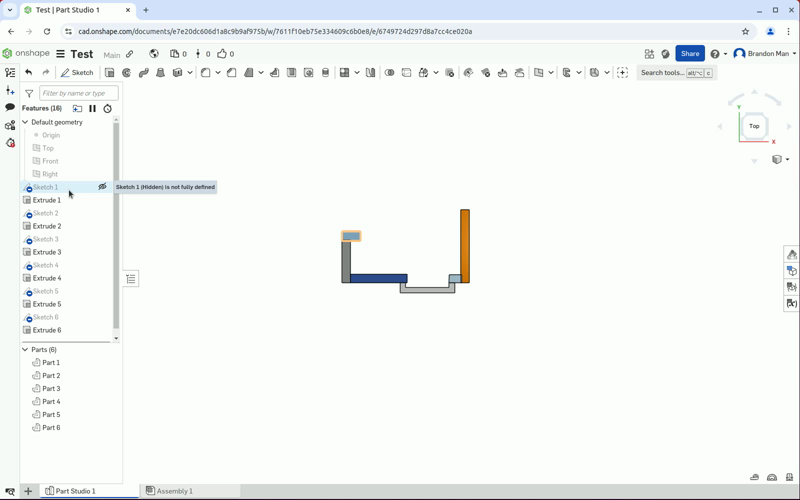
click(69, 189)
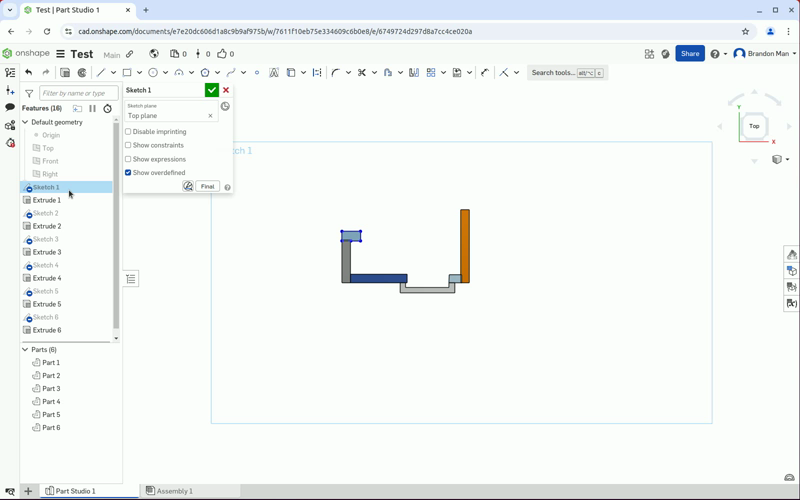
mouse_move(229, 92)
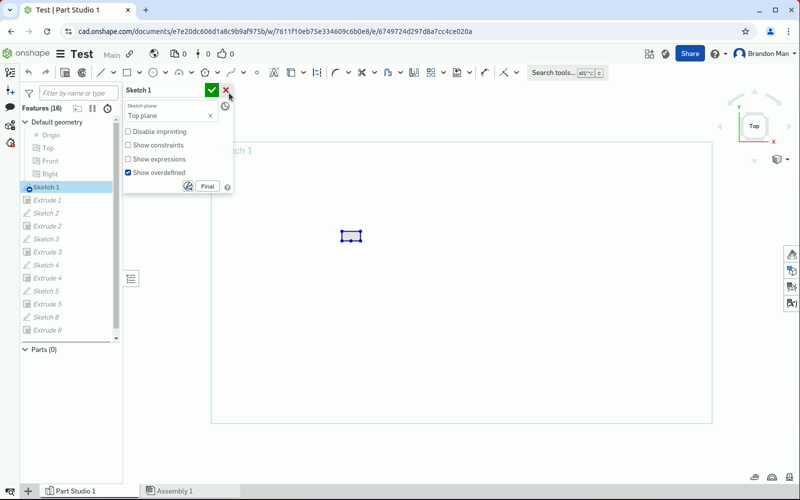
click(229, 92)
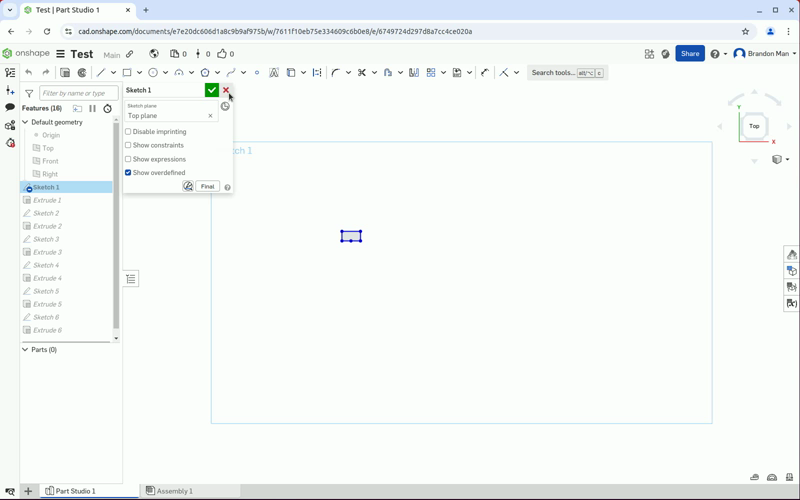
key(shift+s)
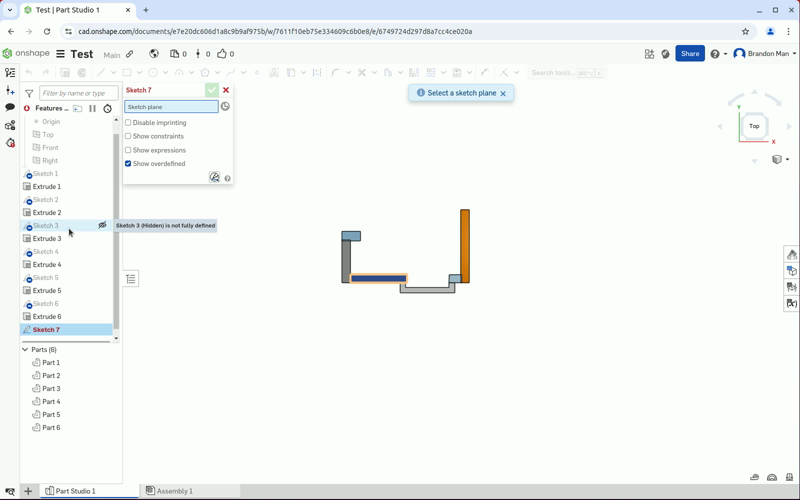
scroll(3)
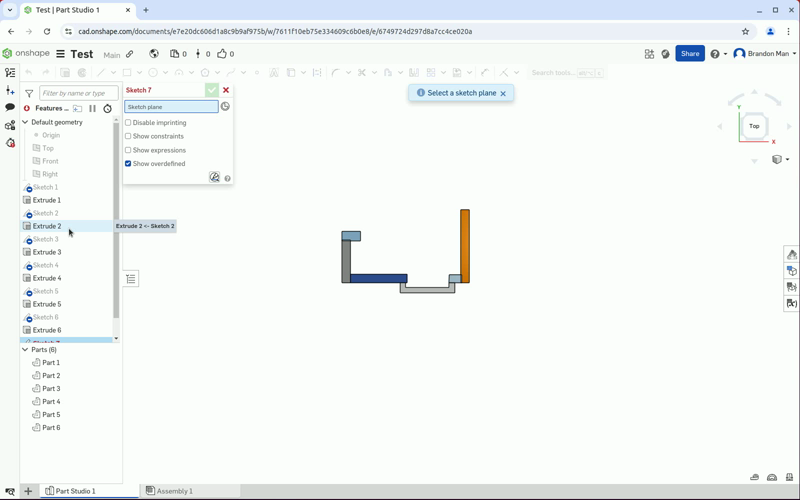
mouse_move(69, 150)
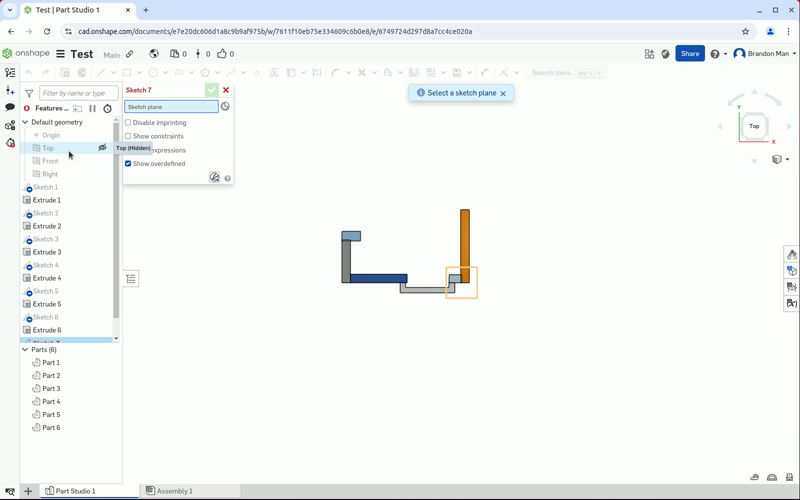
click(69, 150)
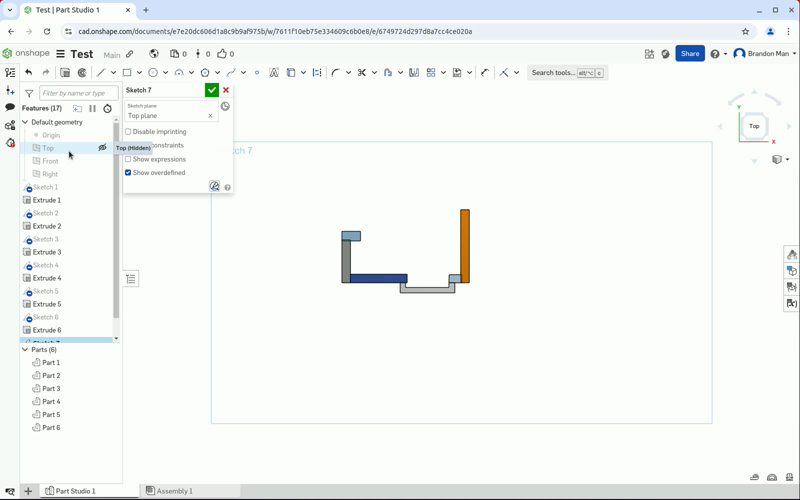
mouse_move(73, 352)
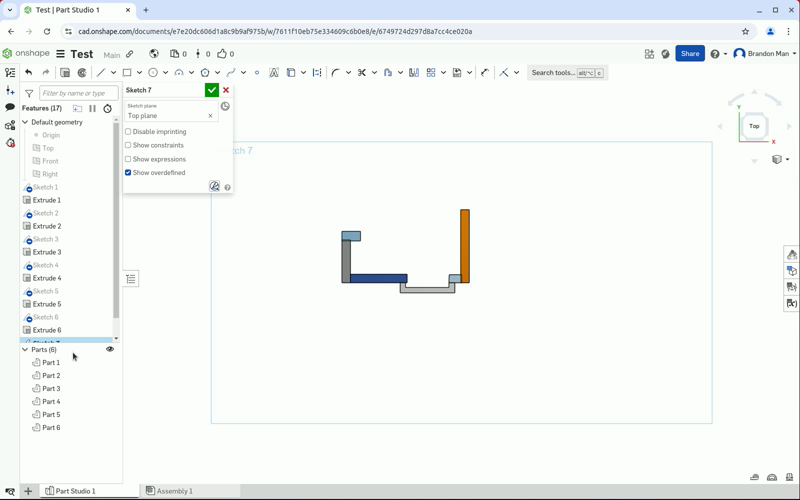
key(y)
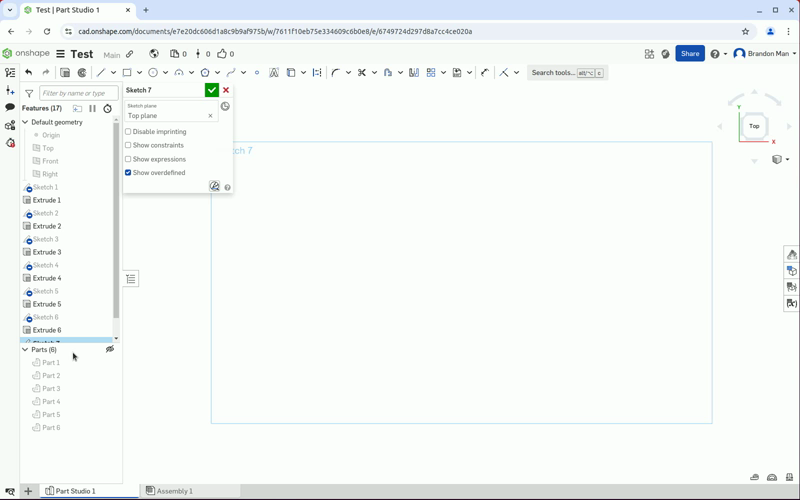
key(l)
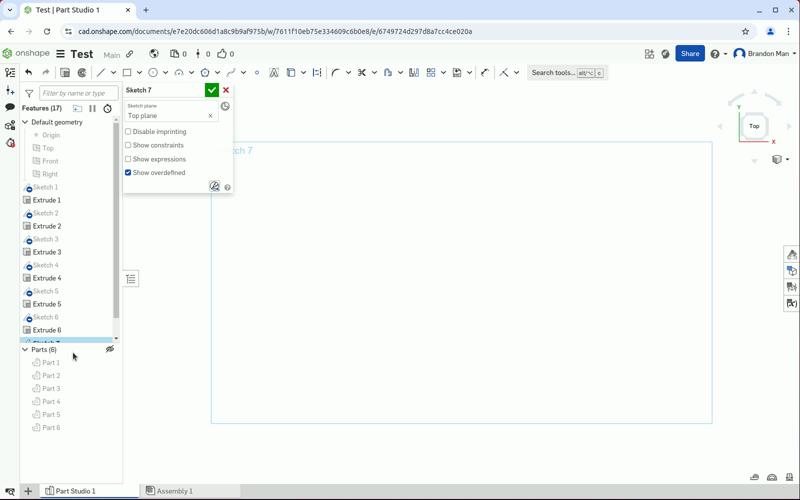
key_down(shift)
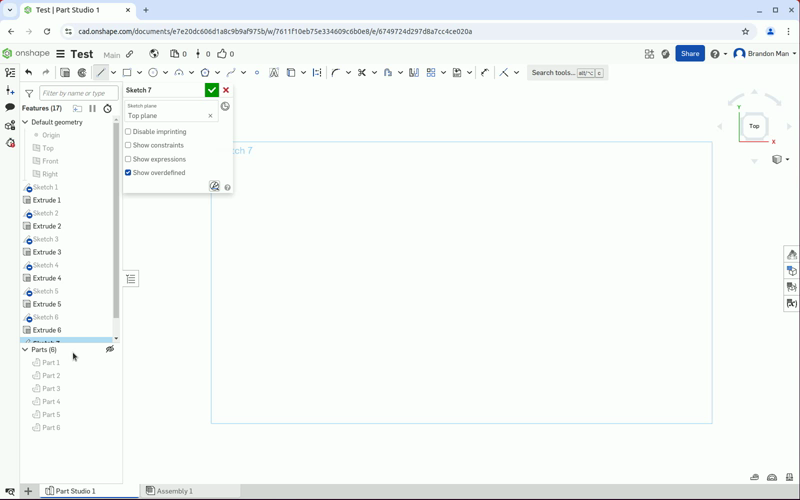
mouse_move(449, 234)
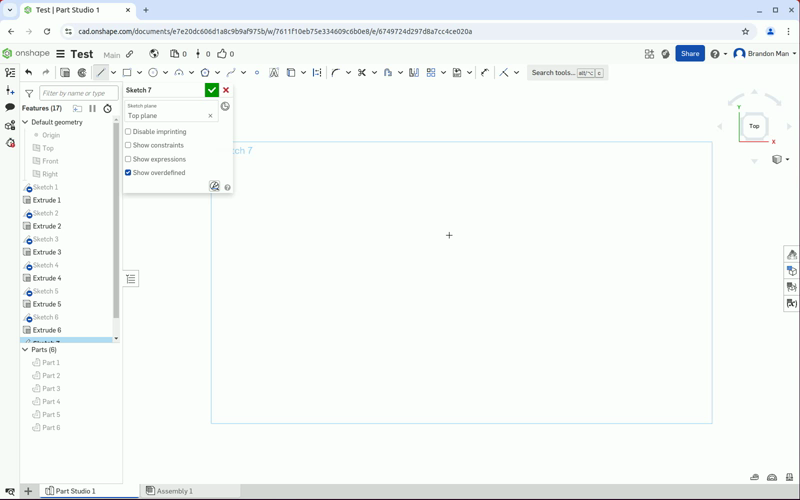
click(449, 234)
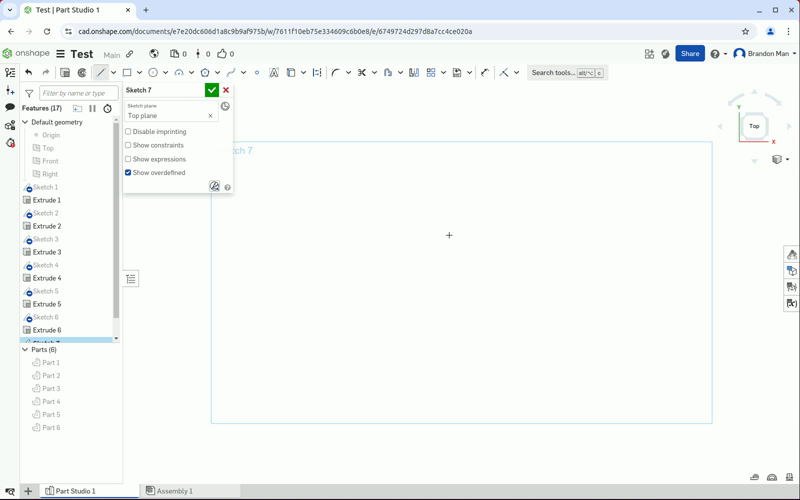
key_up(shift)
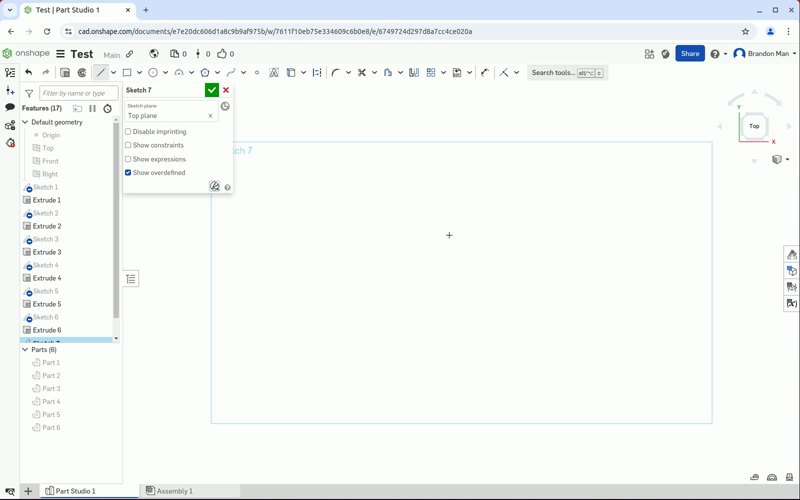
key_down(shift)
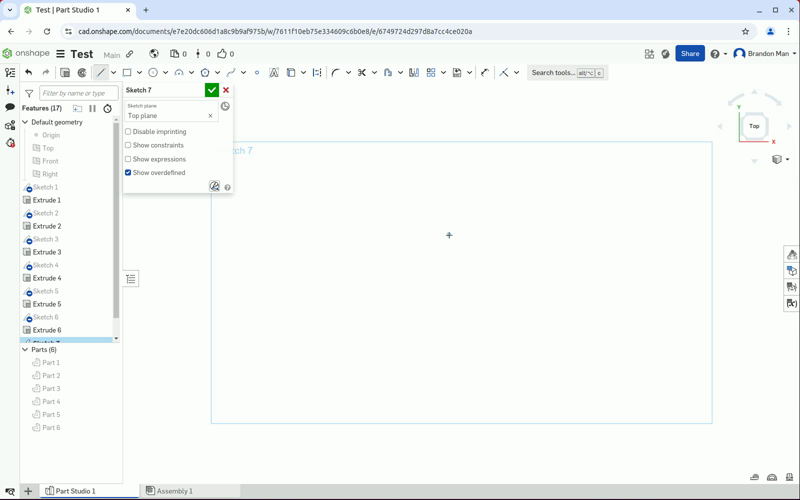
mouse_move(479, 234)
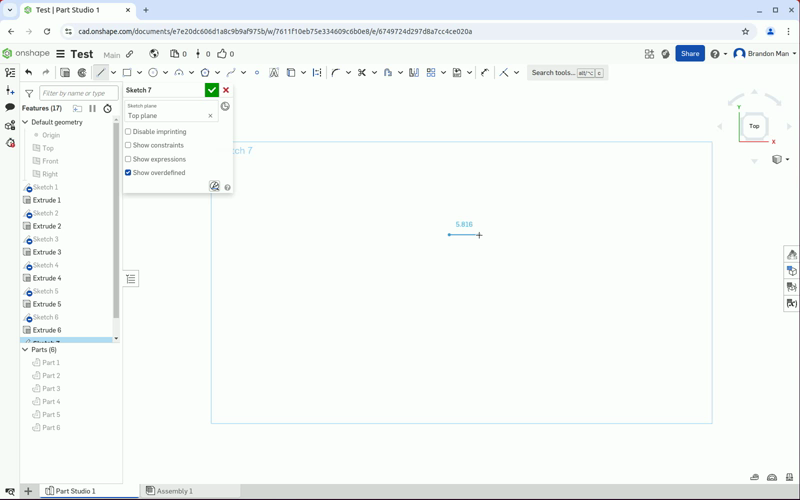
mouse_move(461, 234)
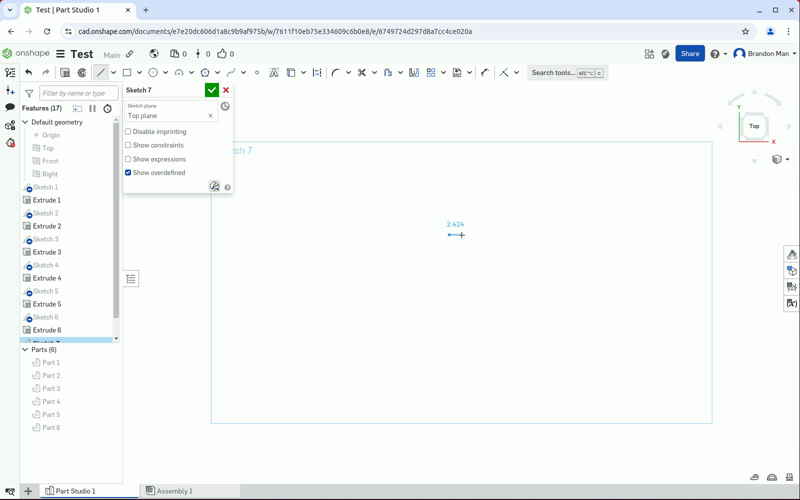
click(461, 234)
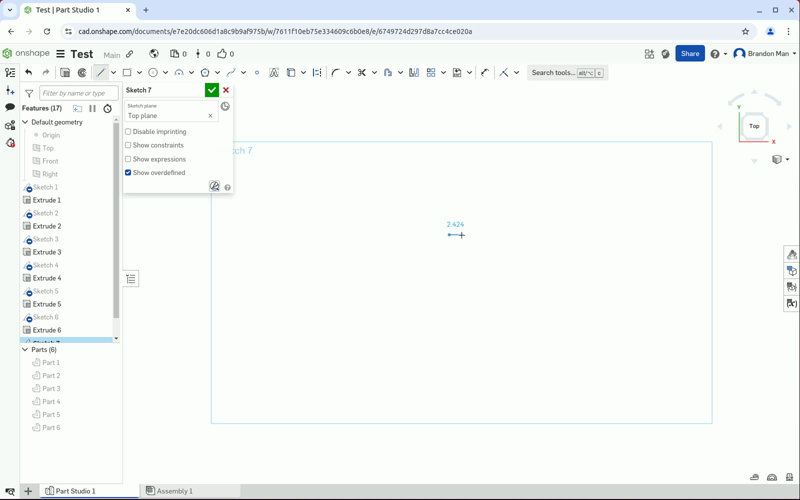
key_up(shift)
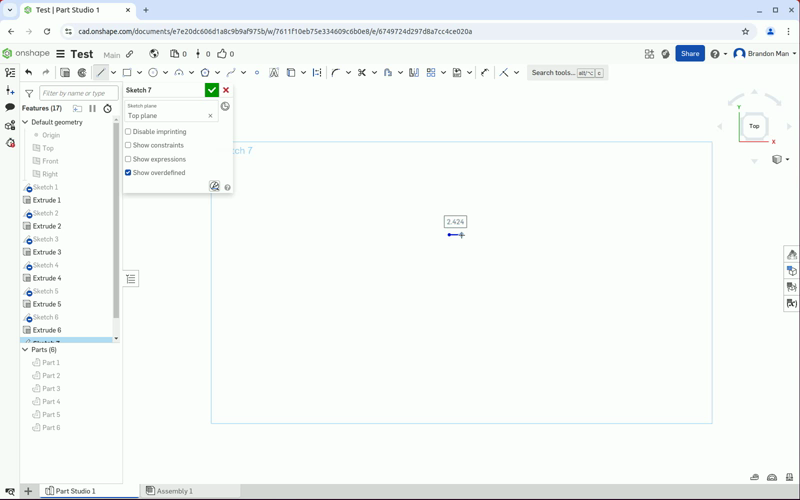
key_down(shift)
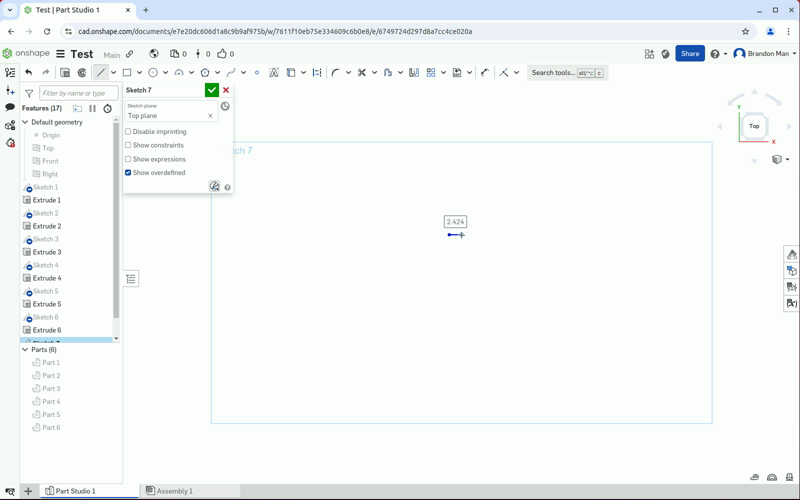
mouse_move(492, 234)
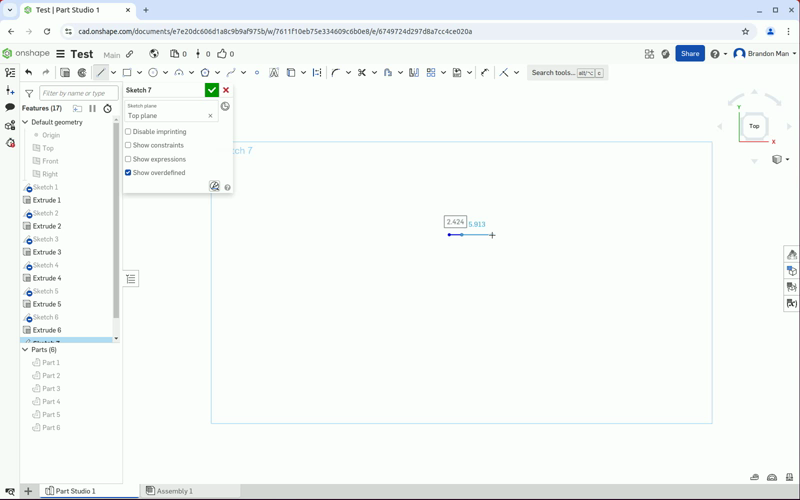
mouse_move(461, 209)
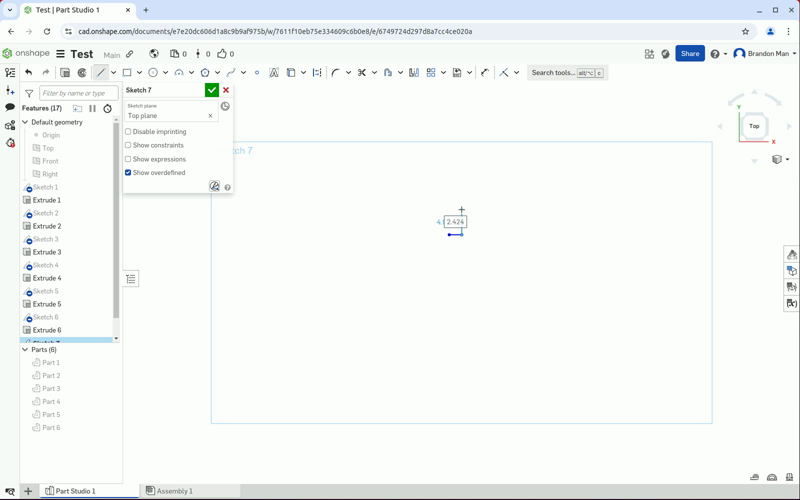
click(461, 209)
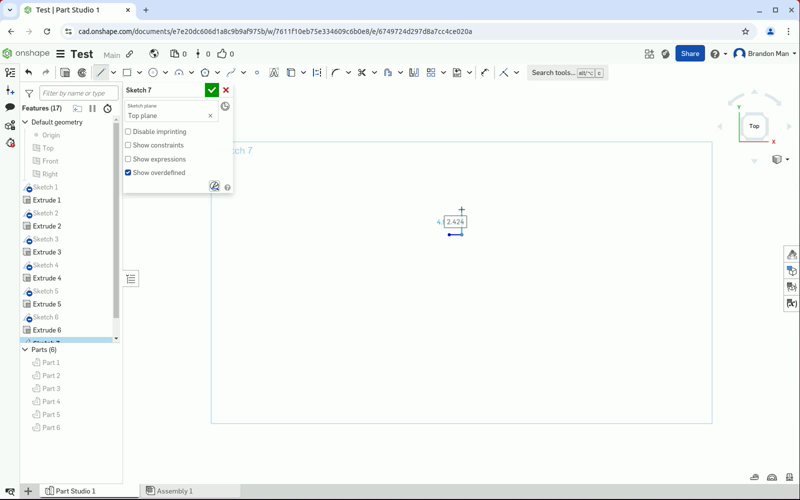
key_up(shift)
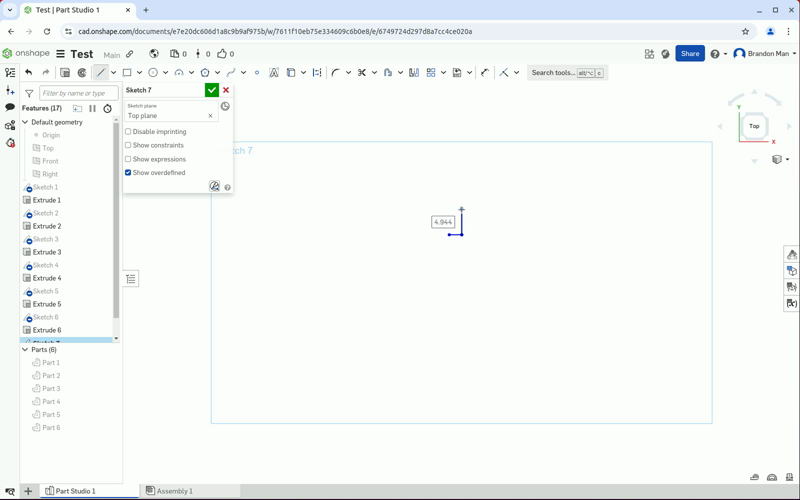
key_down(shift)
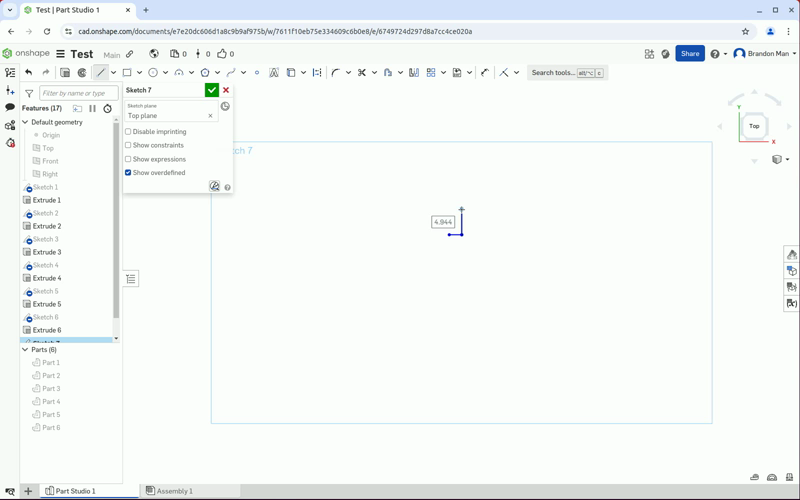
mouse_move(492, 209)
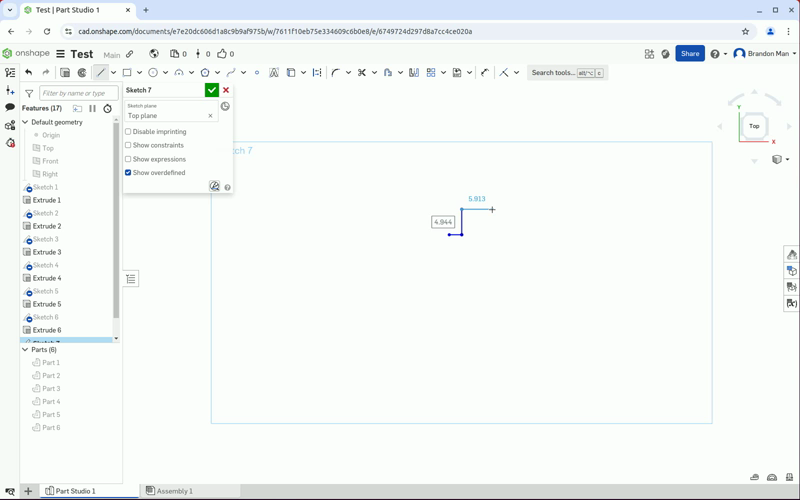
mouse_move(449, 209)
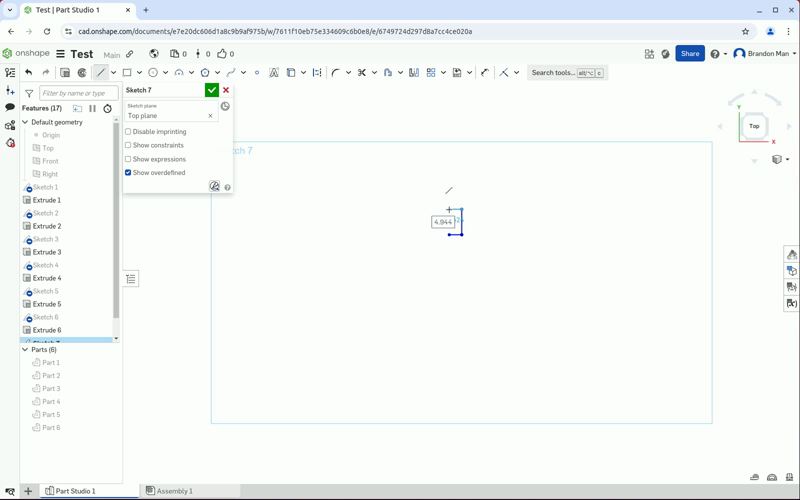
click(449, 209)
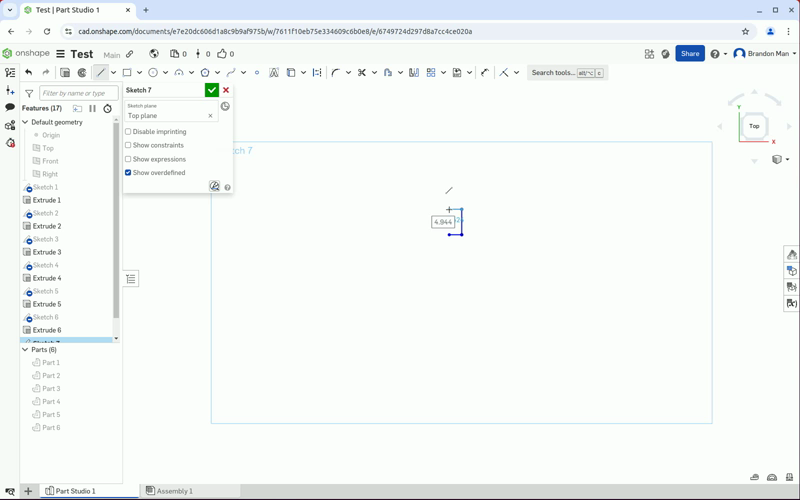
key_up(shift)
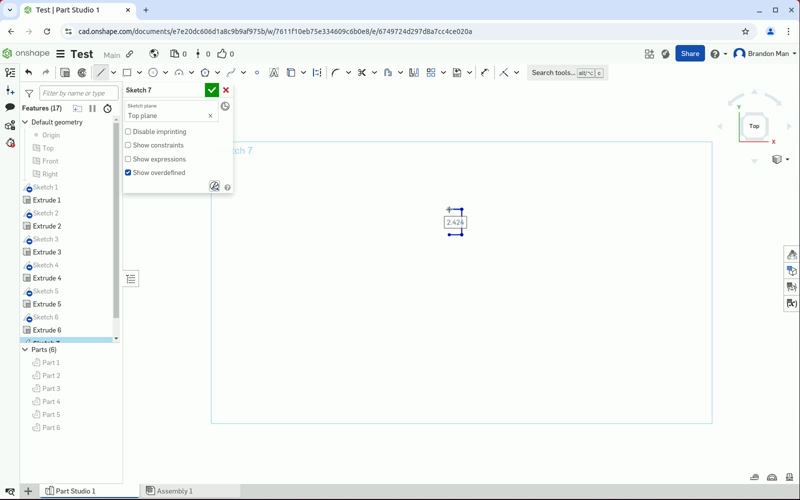
mouse_move(479, 209)
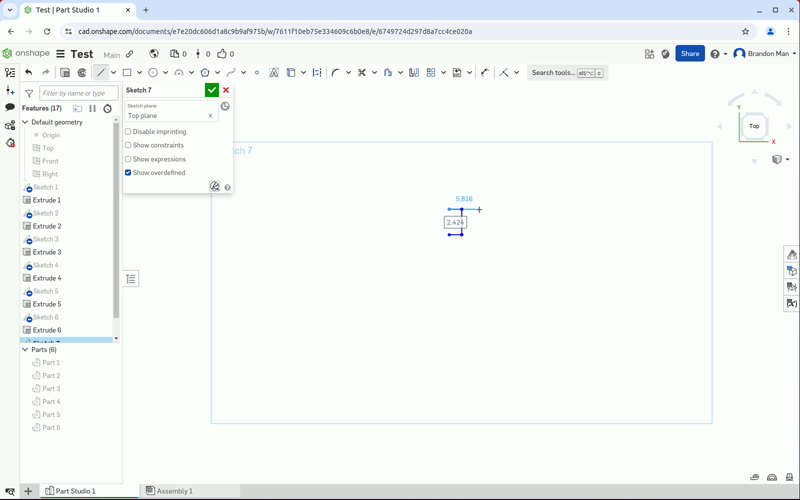
key_down(shift)
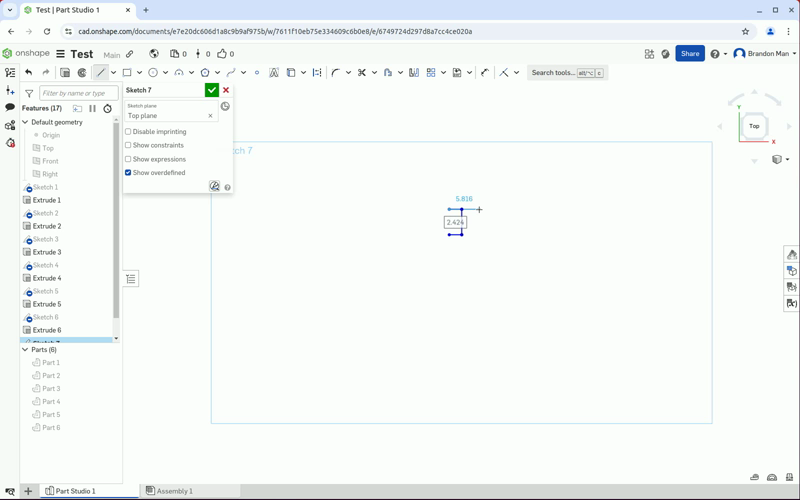
mouse_move(449, 234)
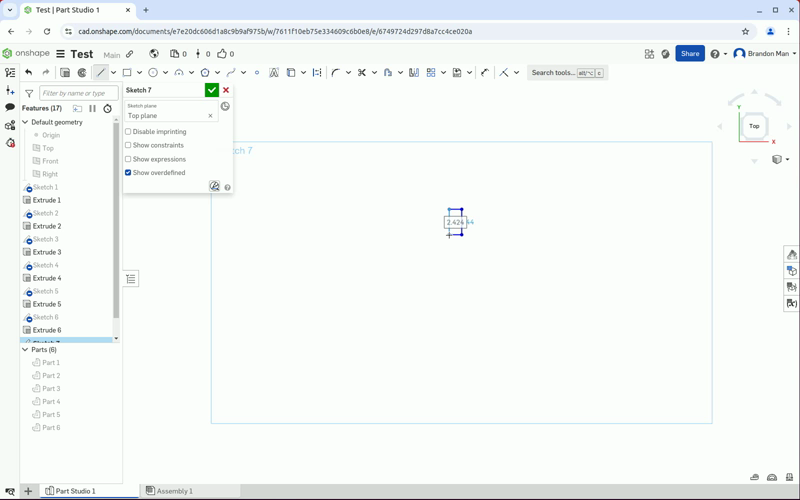
key_up(shift)
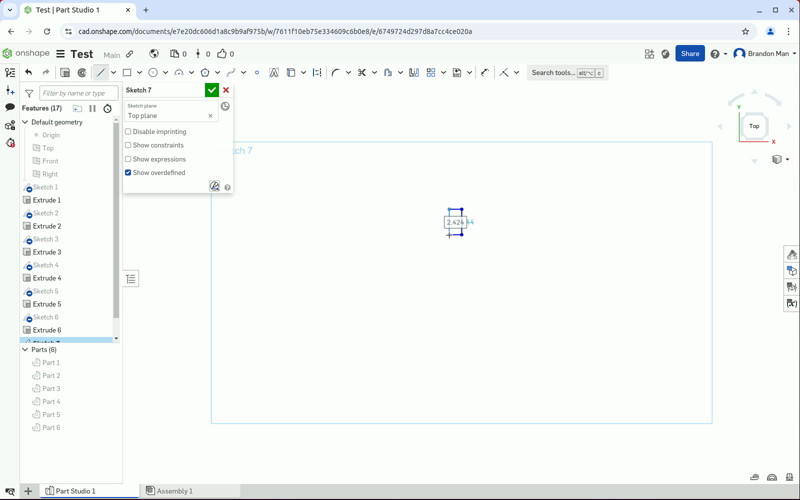
click(449, 234)
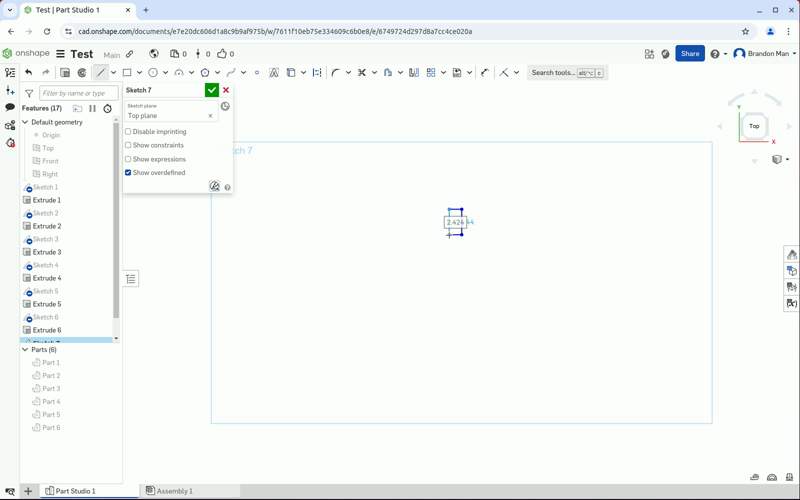
key(esc)
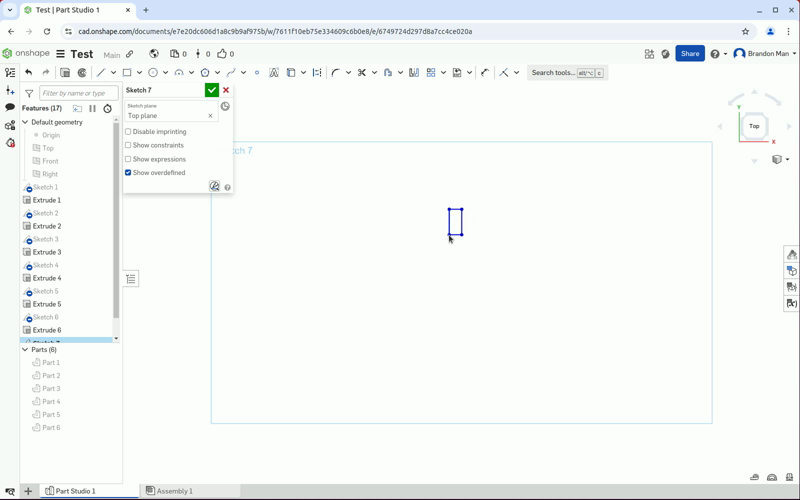
mouse_move(455, 226)
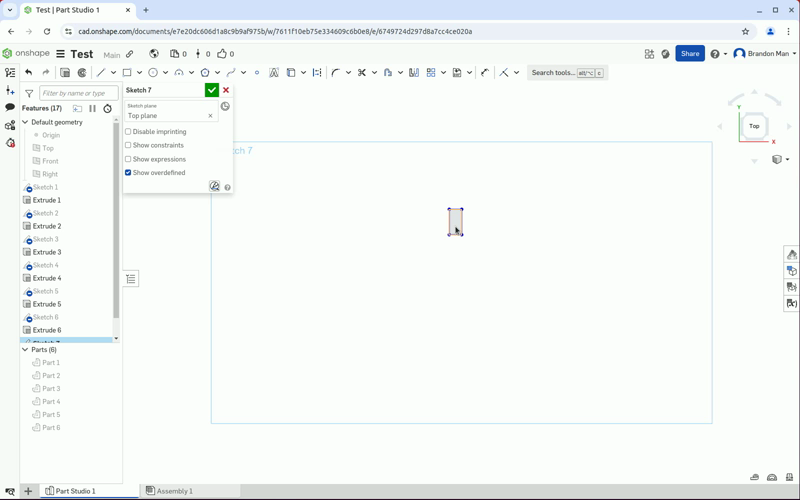
scroll(6)
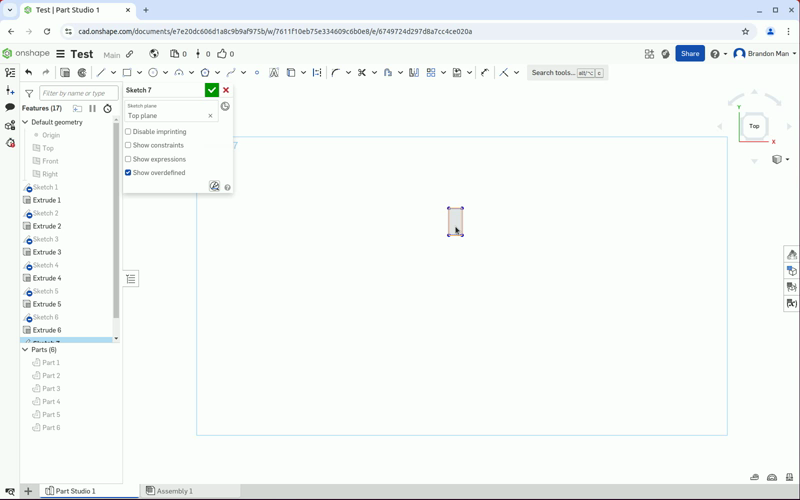
scroll(6)
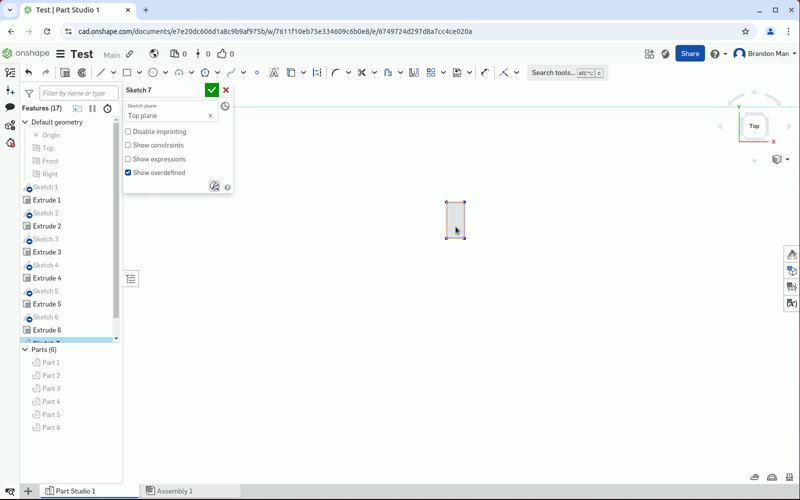
scroll(6)
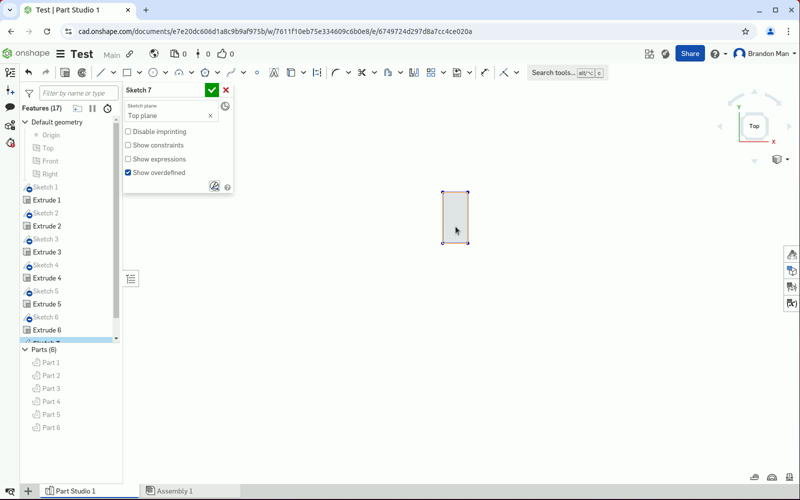
scroll(6)
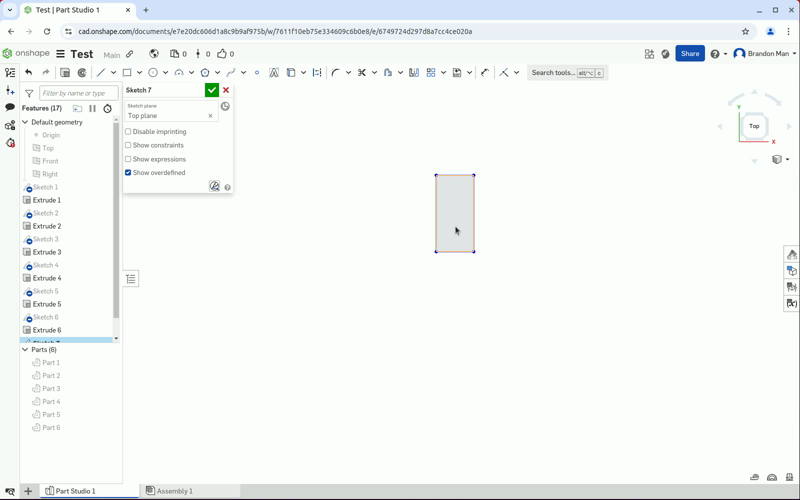
scroll(6)
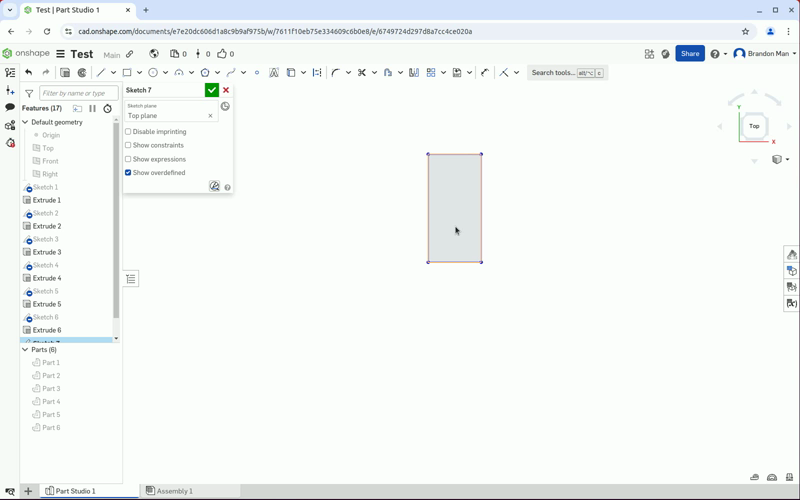
scroll(6)
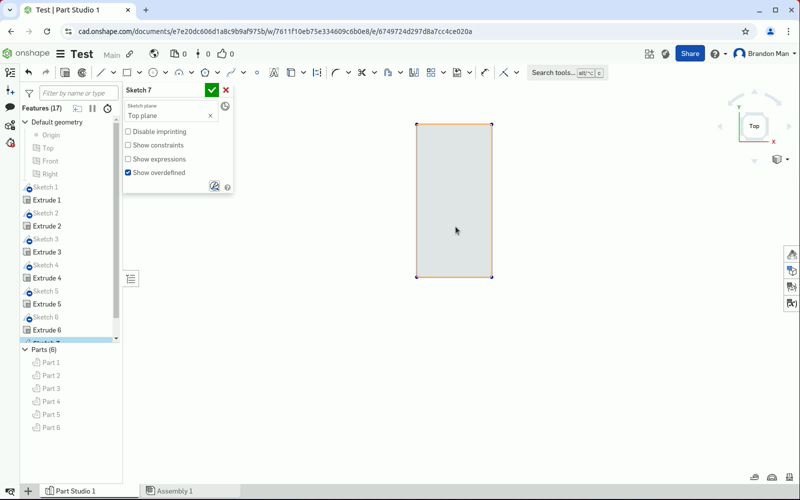
scroll(6)
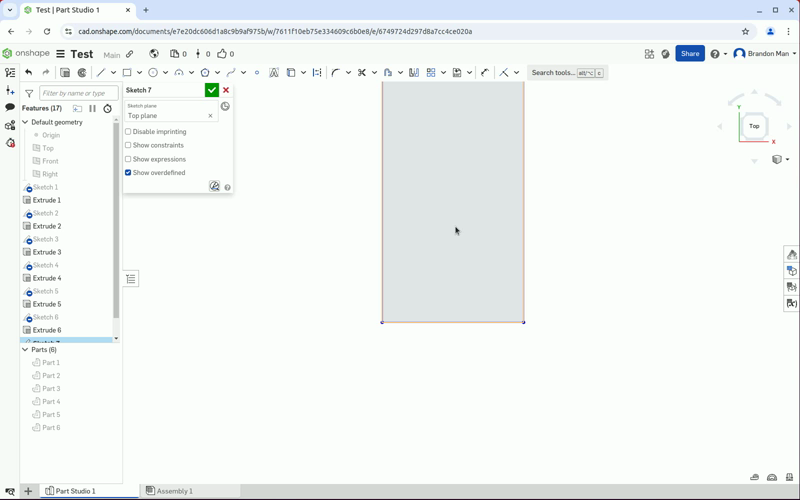
click(455, 226)
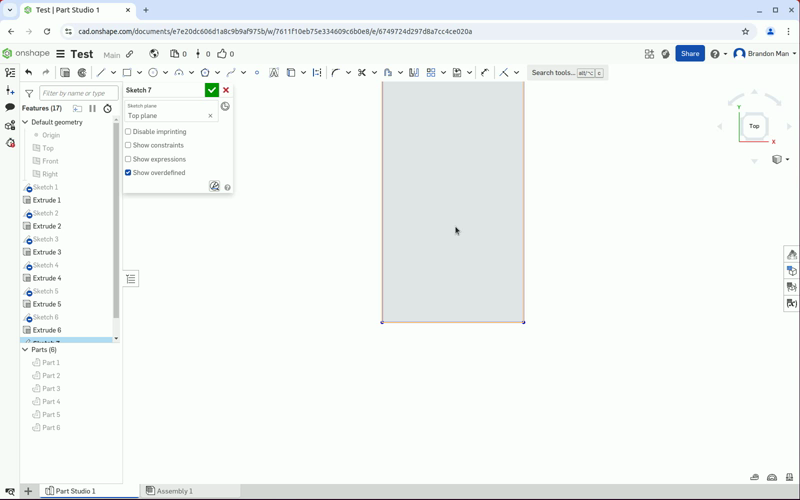
scroll(-6)
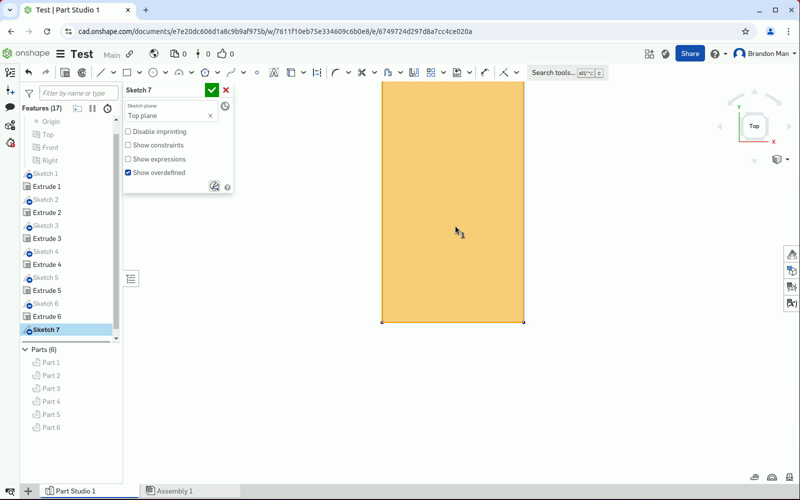
scroll(-6)
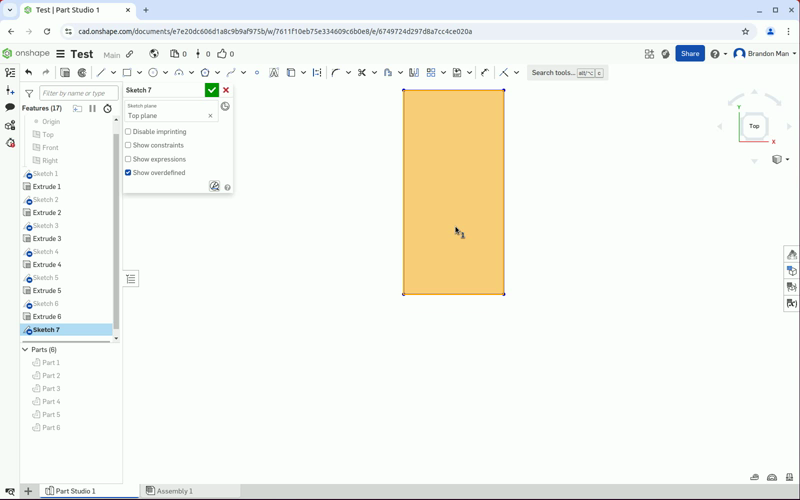
scroll(-6)
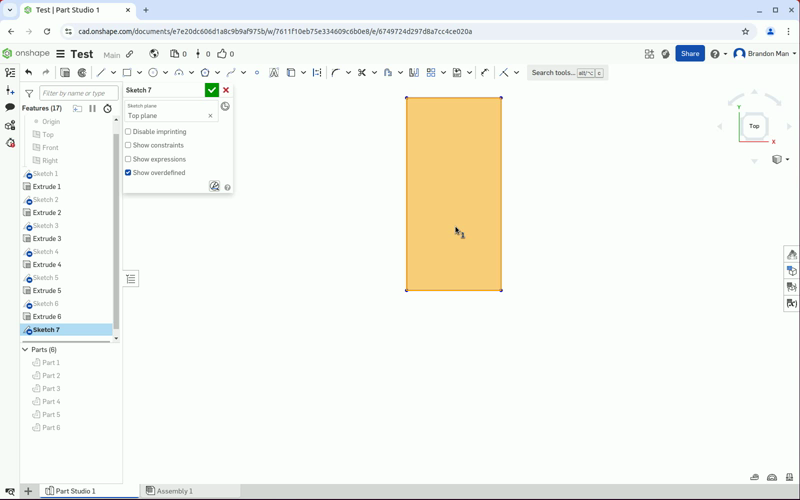
scroll(-6)
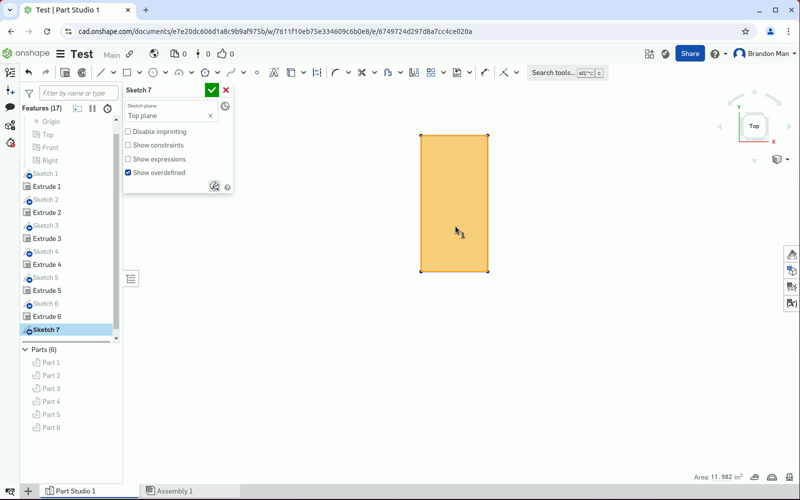
scroll(-6)
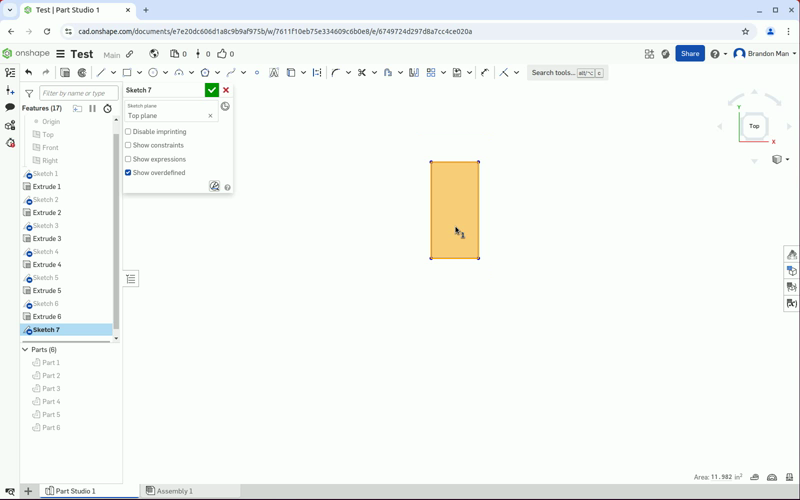
scroll(-6)
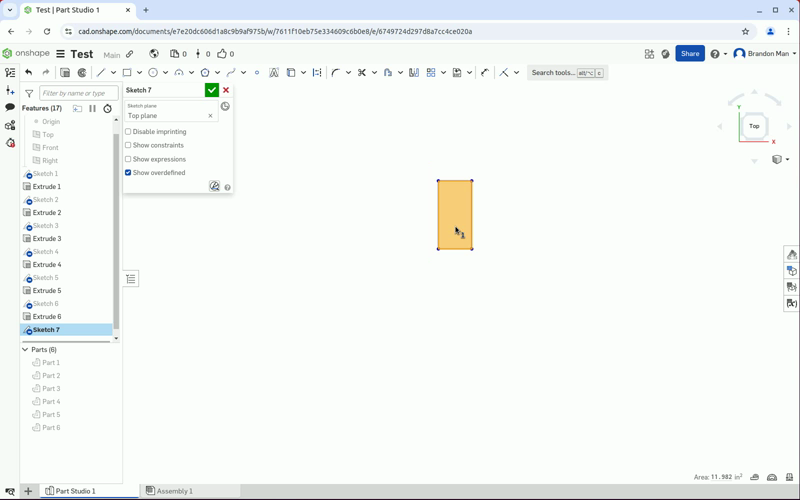
scroll(-6)
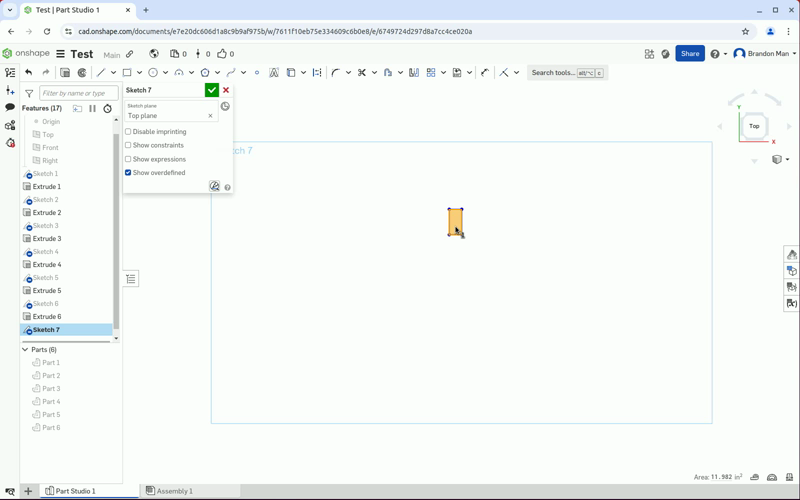
mouse_move(73, 352)
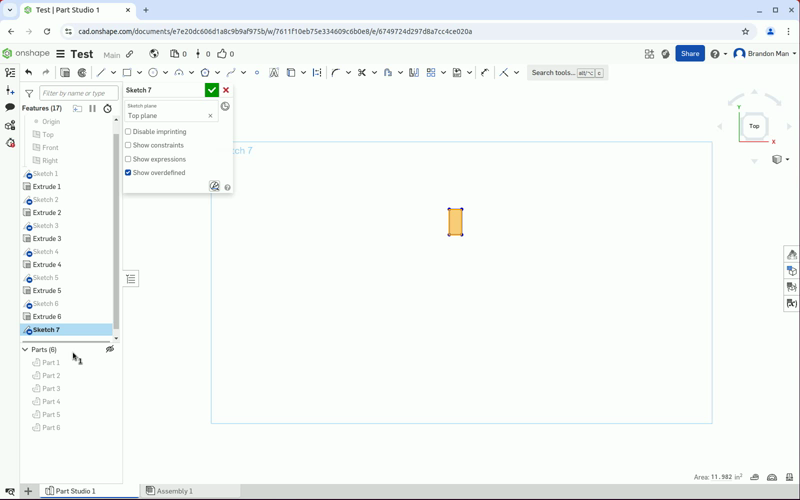
key(shift+y)
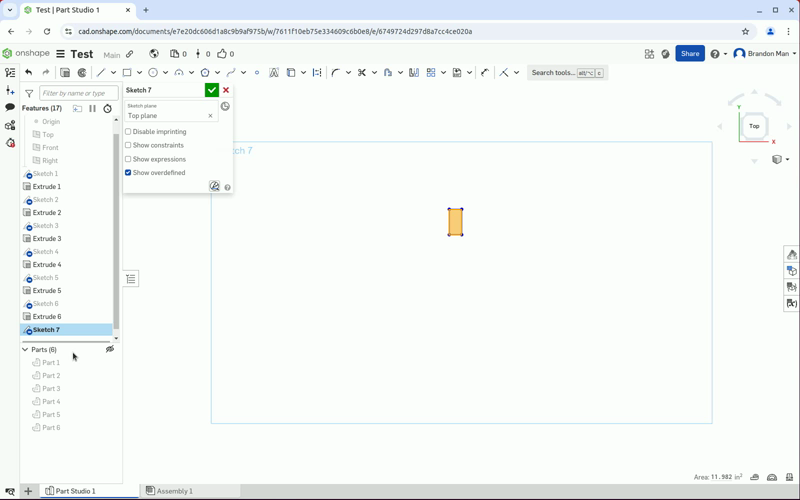
key(shift+e)
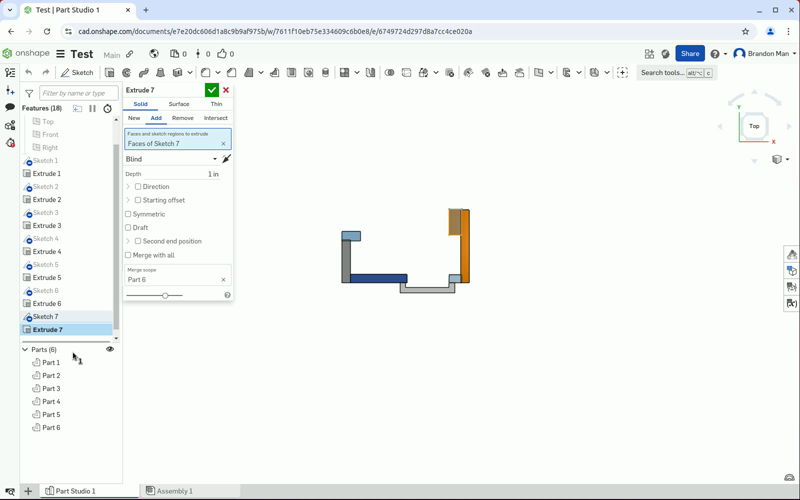
mouse_move(143, 106)
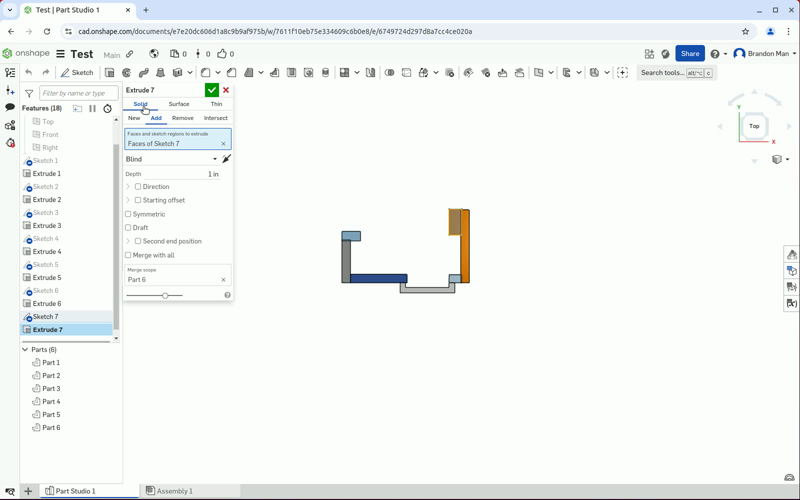
click(143, 106)
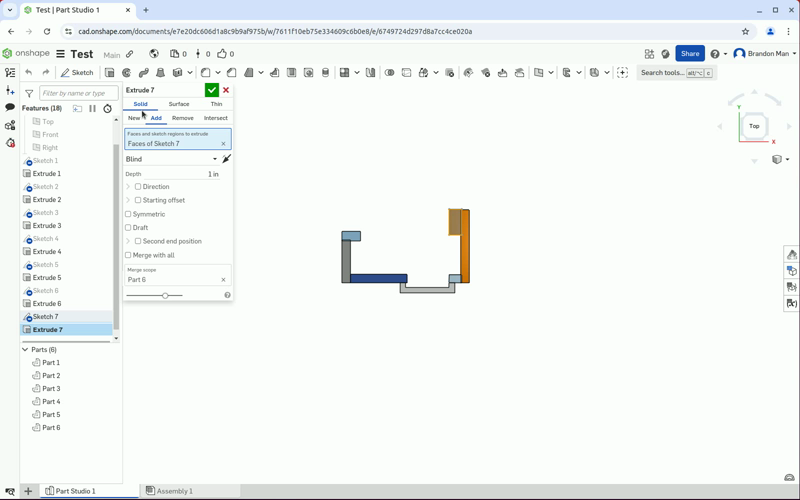
mouse_move(137, 120)
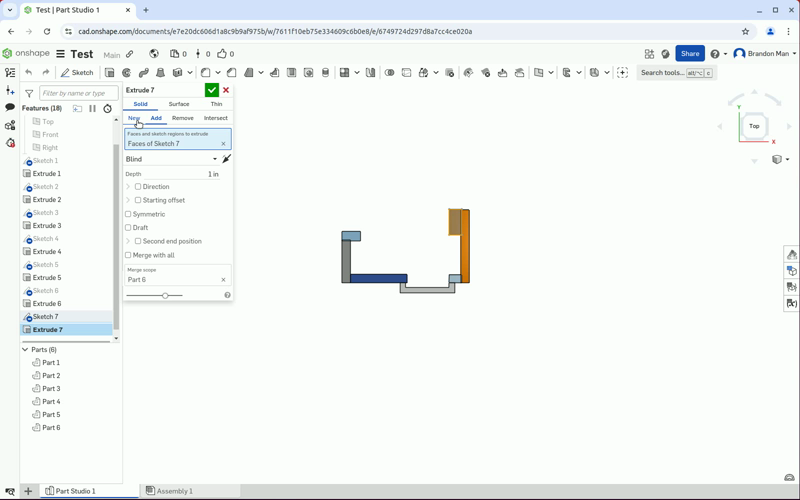
click(137, 120)
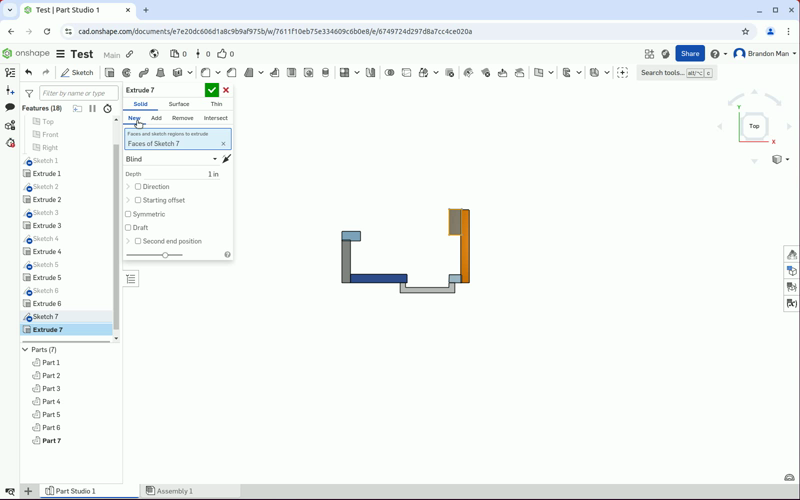
key(tab, 4)
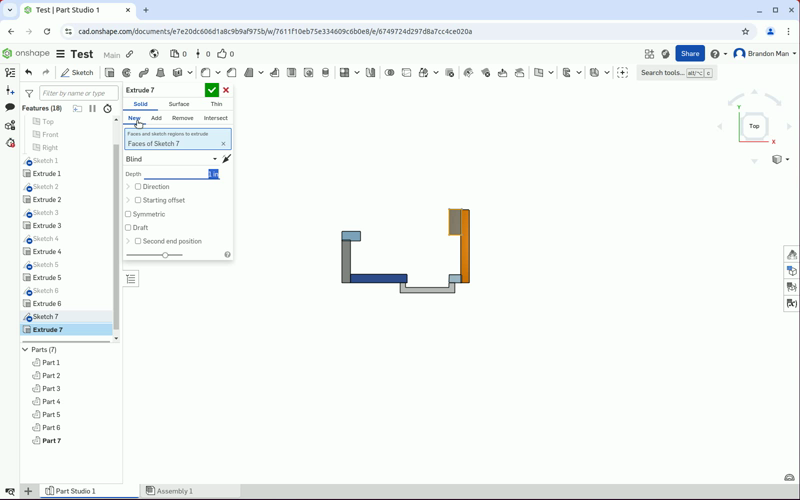
text(8.184)
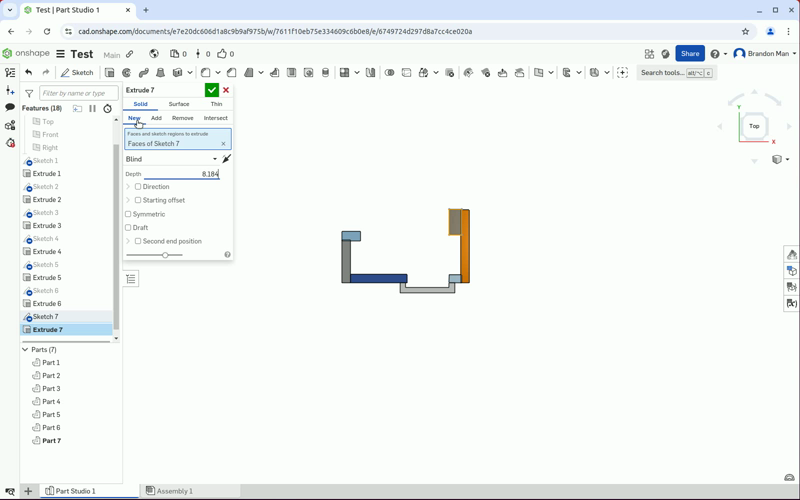
key(tab, 3)
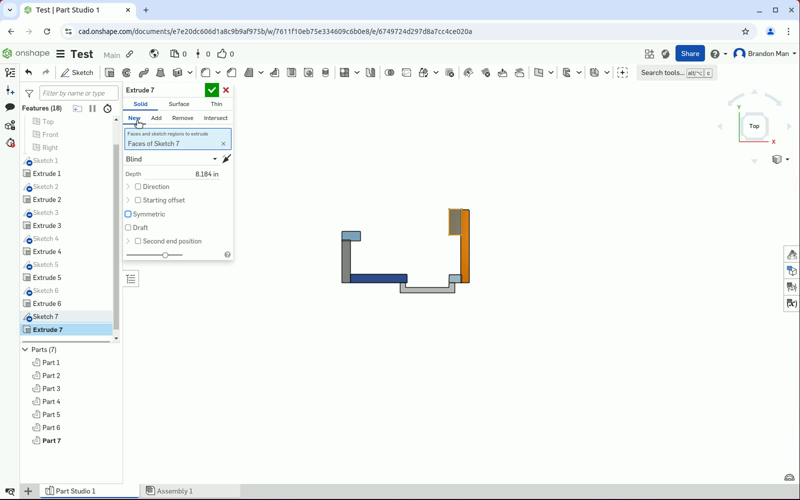
key(space)
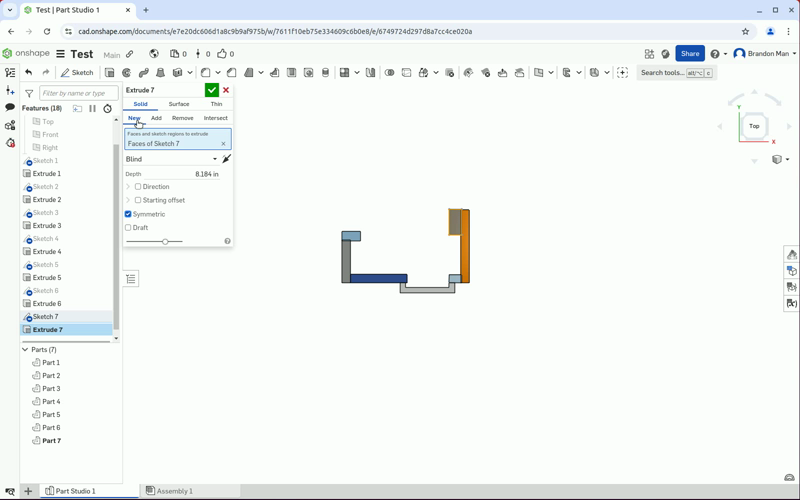
key(enter)
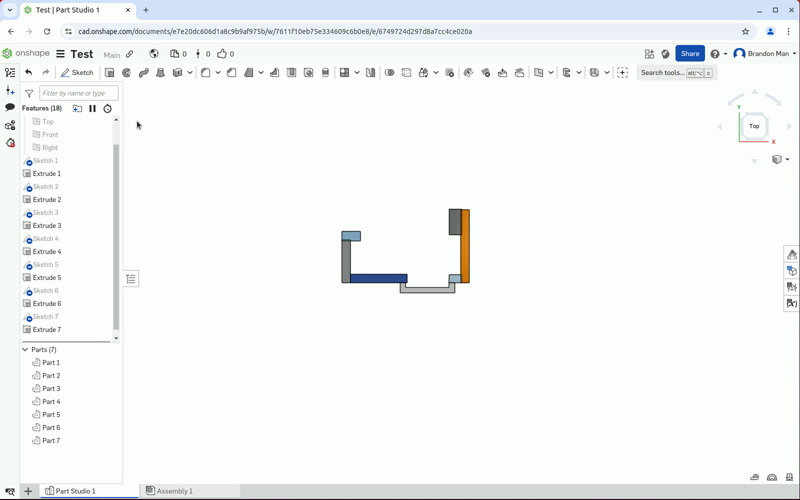
key(shift+h)
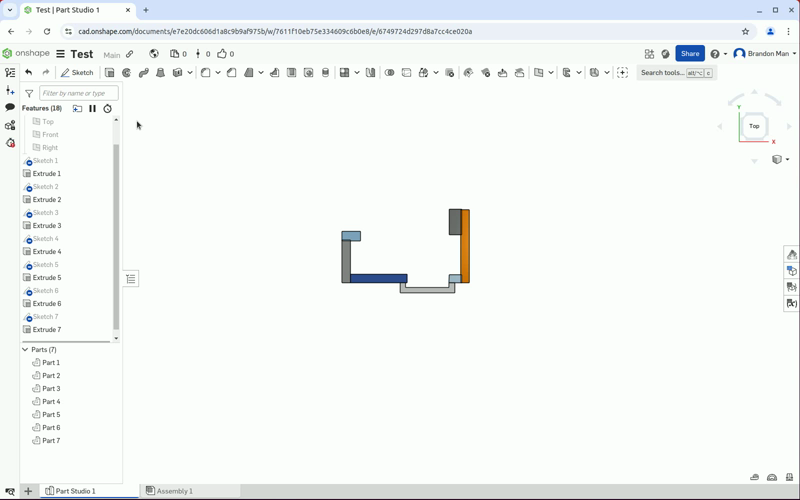
key(shift+h)
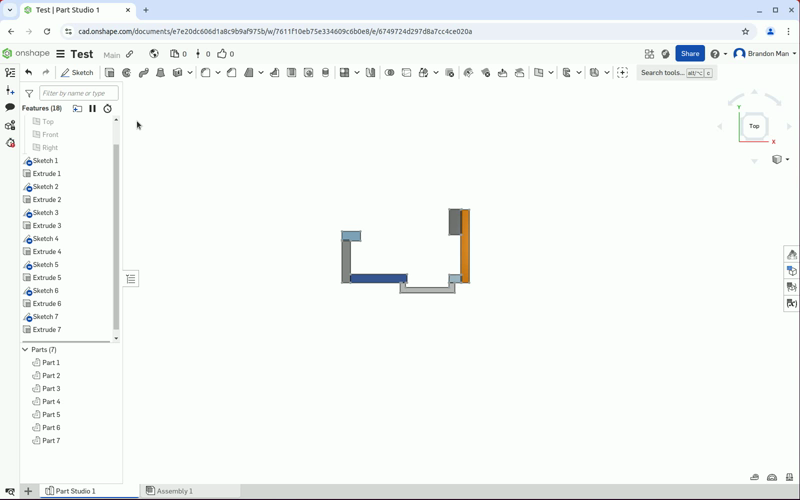
key(shift+7)
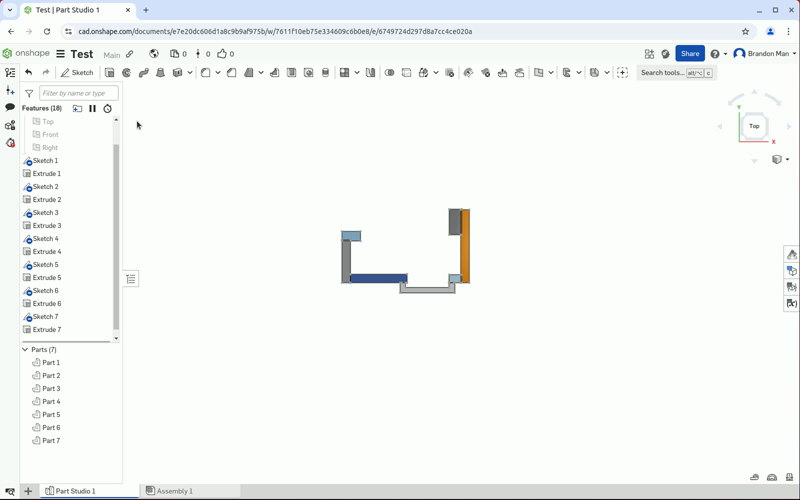
key(up, 3)
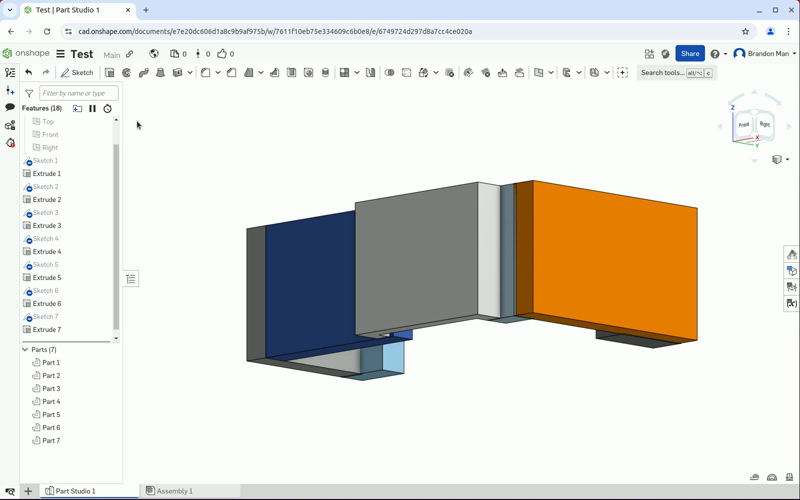
key(left, 3)
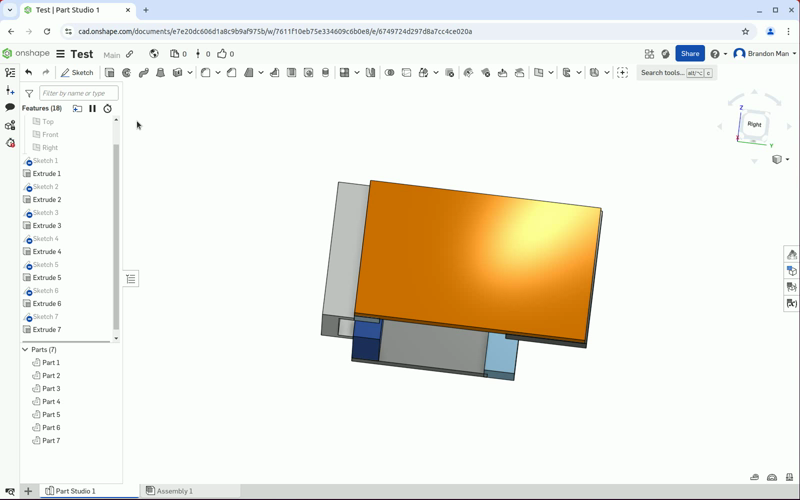
key(right, 3)
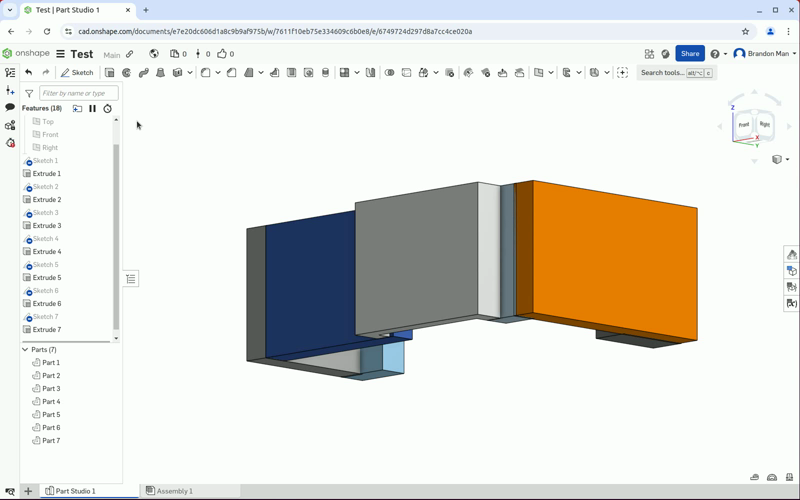
key(down, 3)
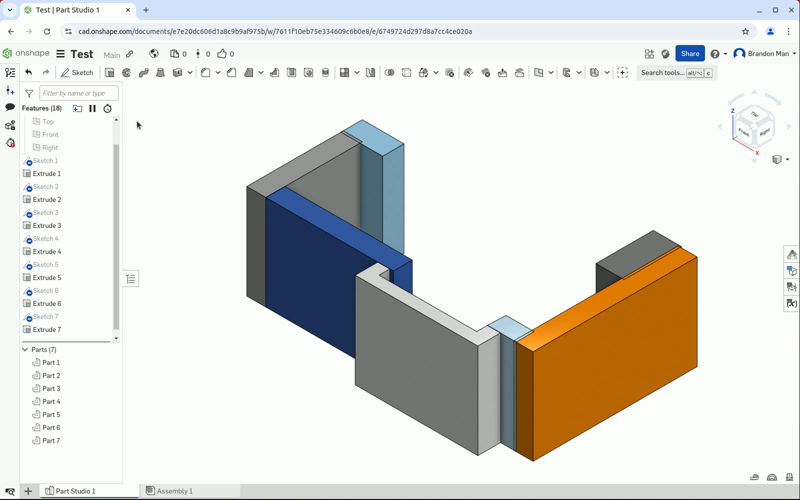
mouse_move(69, 163)
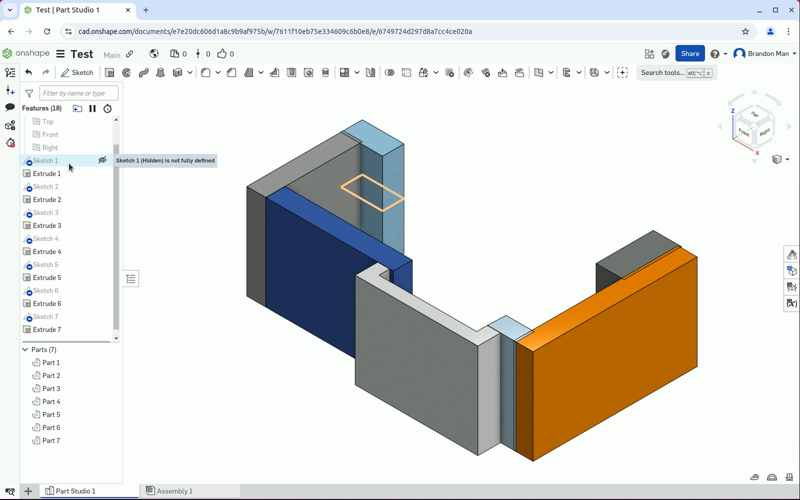
click(69, 163)